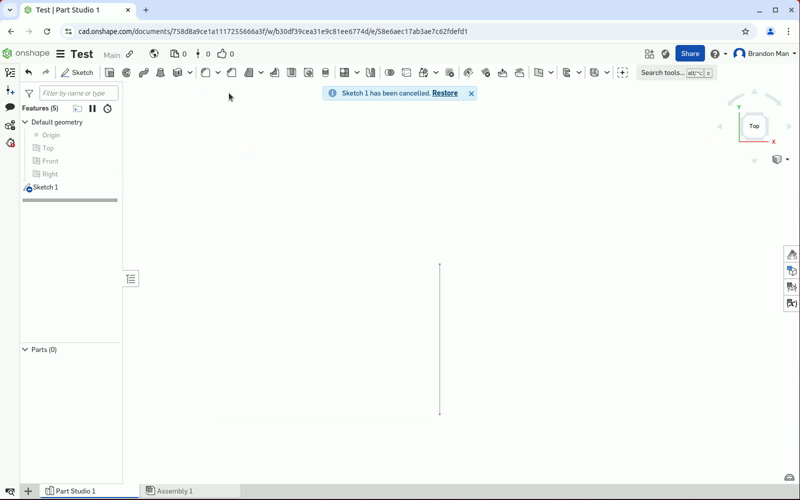
key(shift+h)
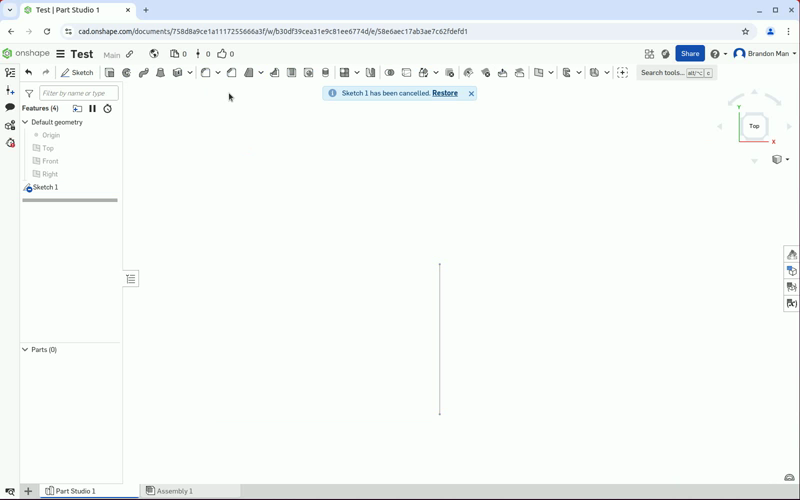
key(shift+s)
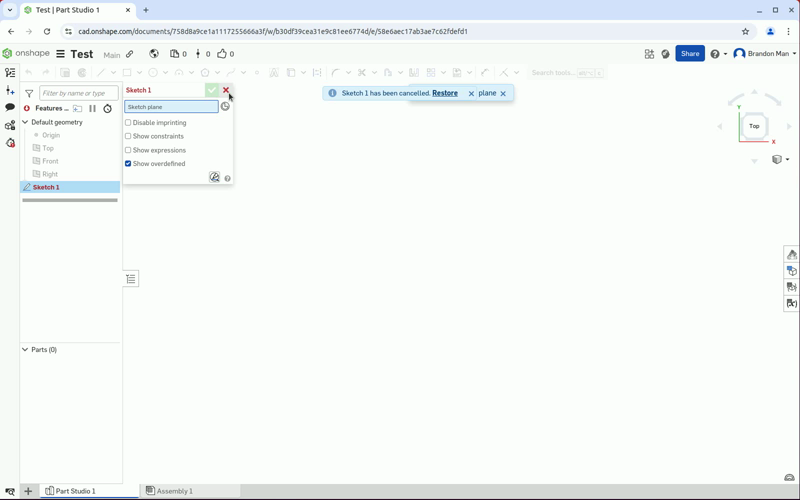
mouse_move(73, 150)
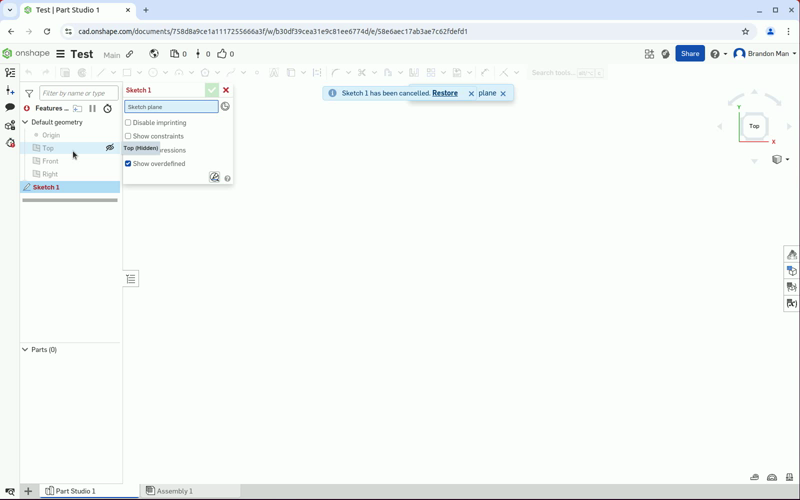
click(73, 150)
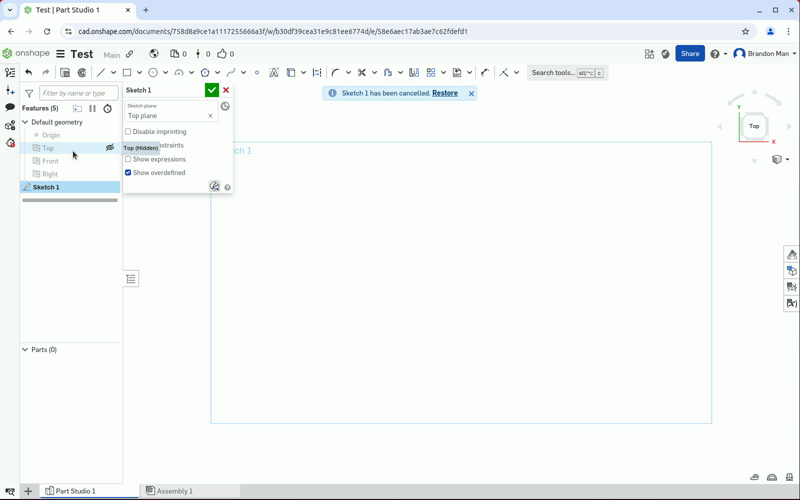
mouse_move(73, 352)
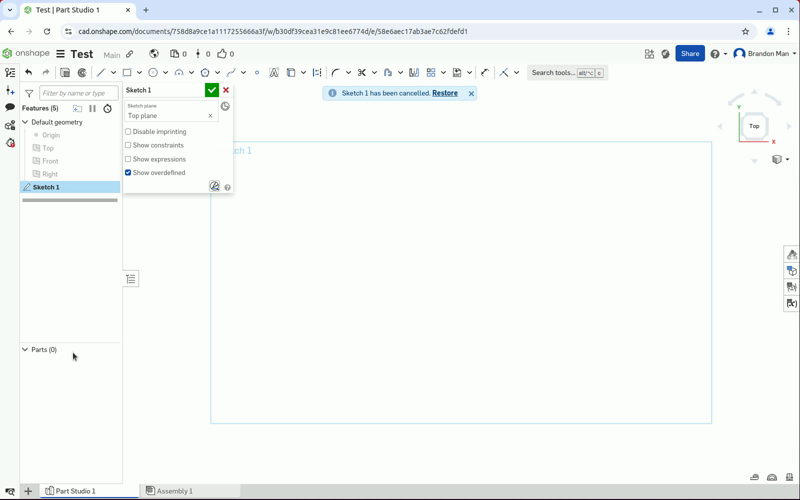
key(y)
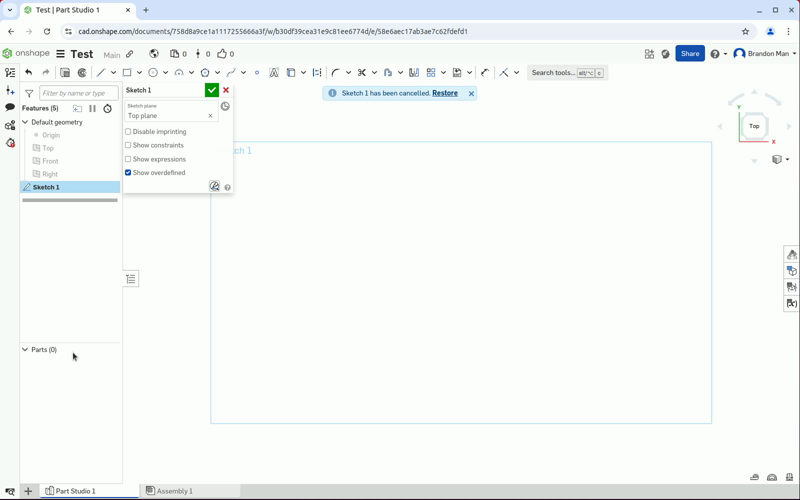
key(l)
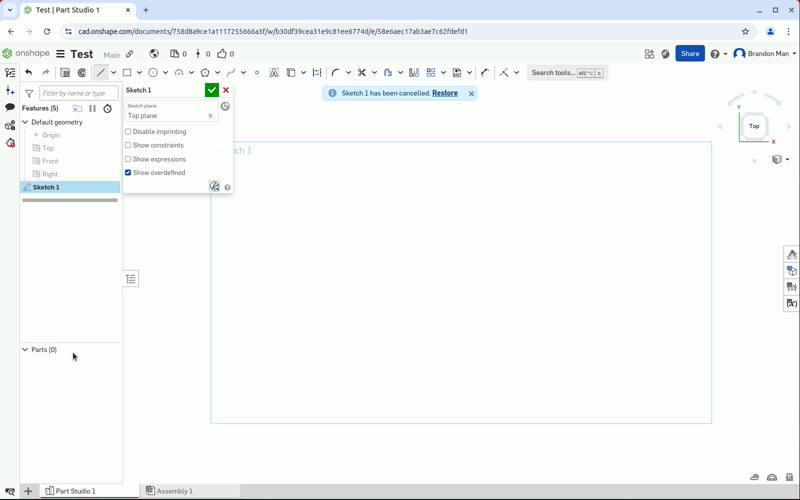
key_down(shift)
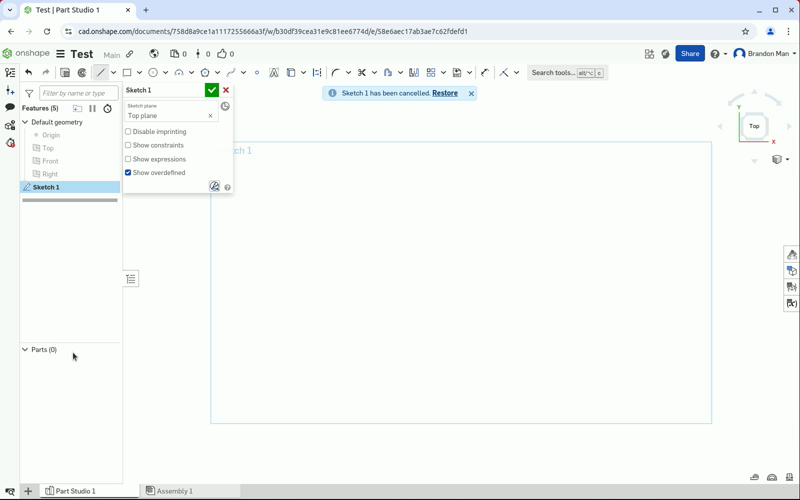
mouse_move(424, 207)
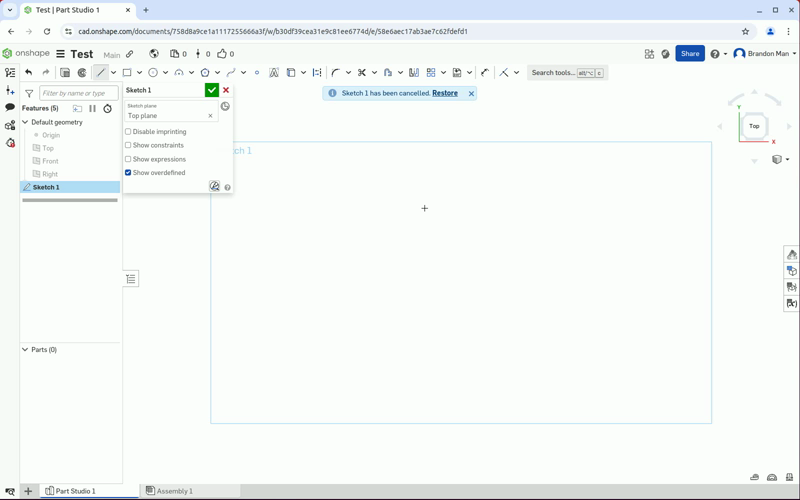
click(424, 207)
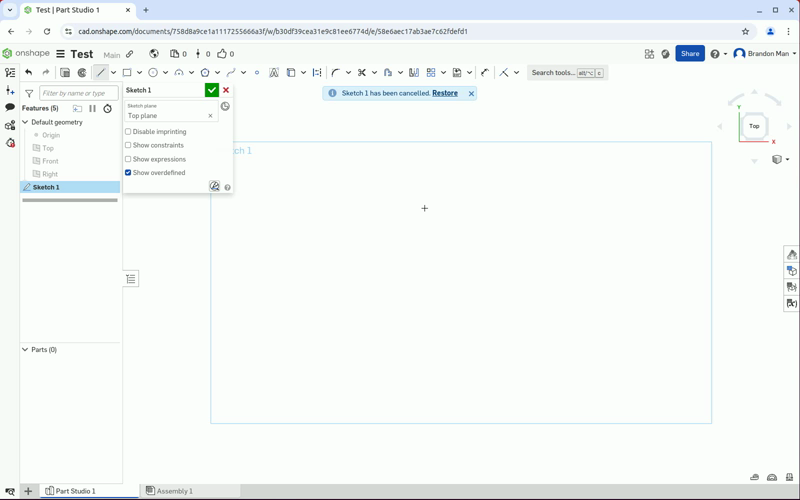
key_up(shift)
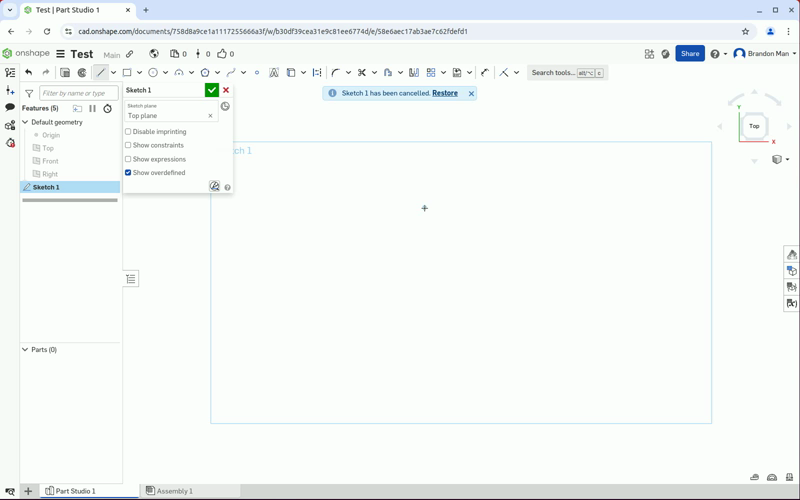
key_down(shift)
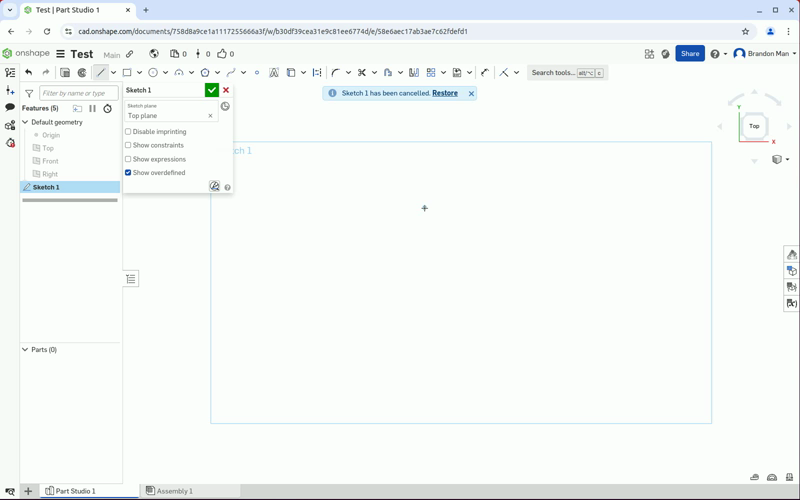
mouse_move(537, 207)
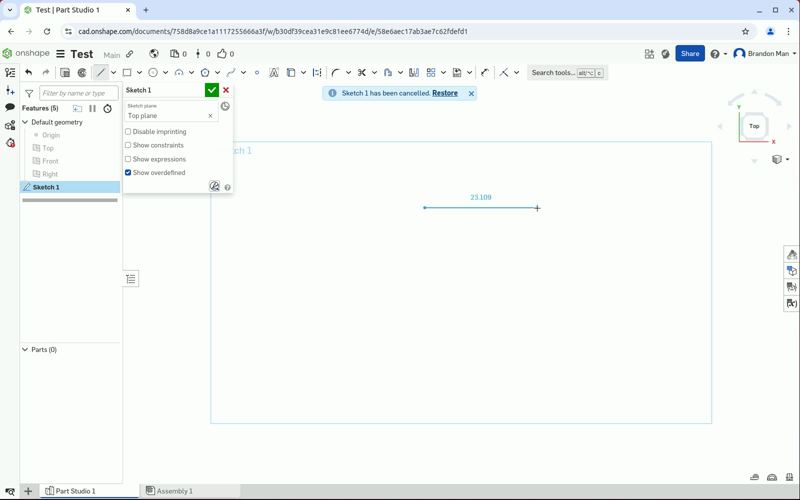
click(537, 207)
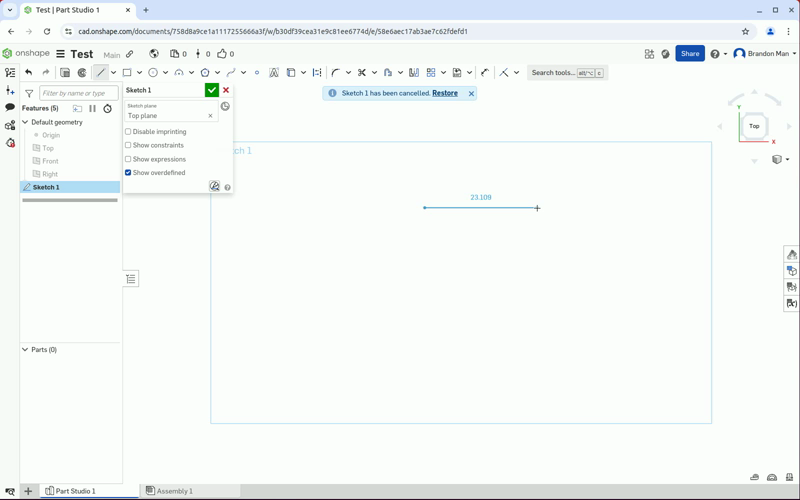
key_up(shift)
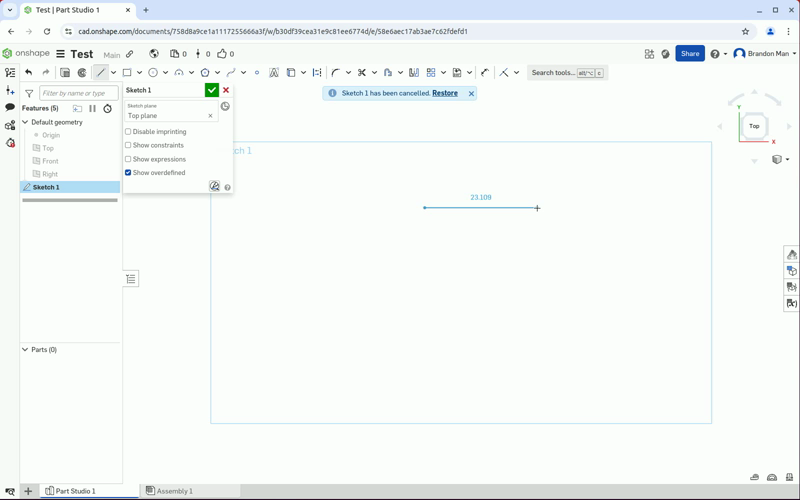
key_down(shift)
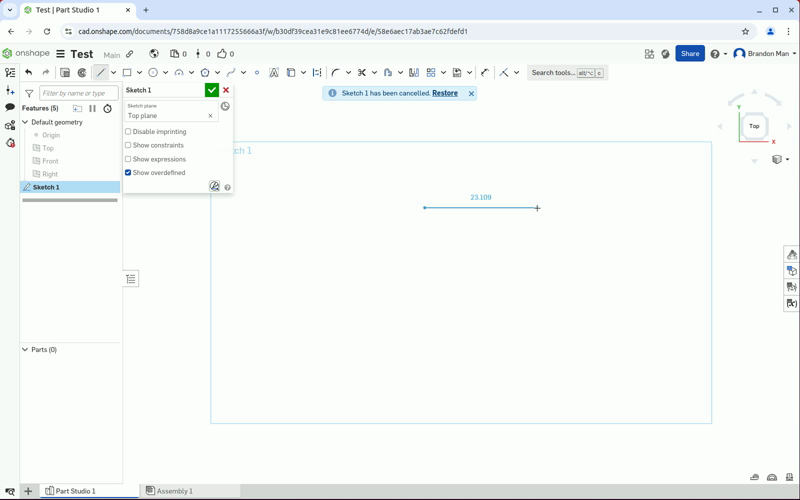
mouse_move(567, 207)
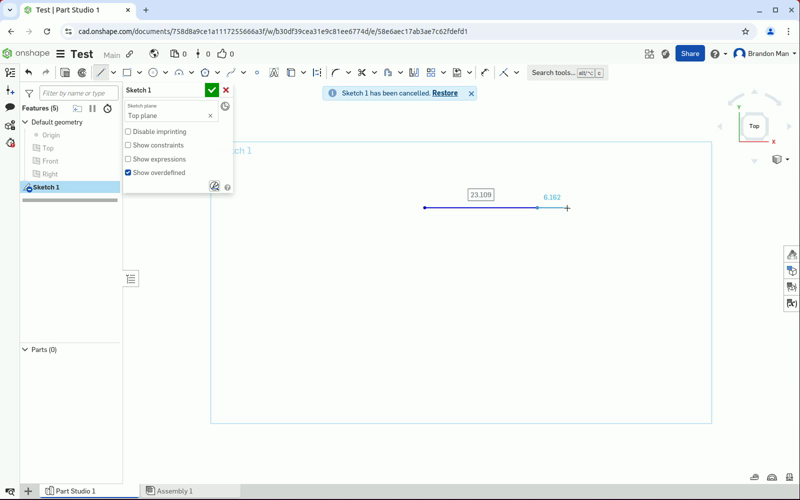
mouse_move(537, 170)
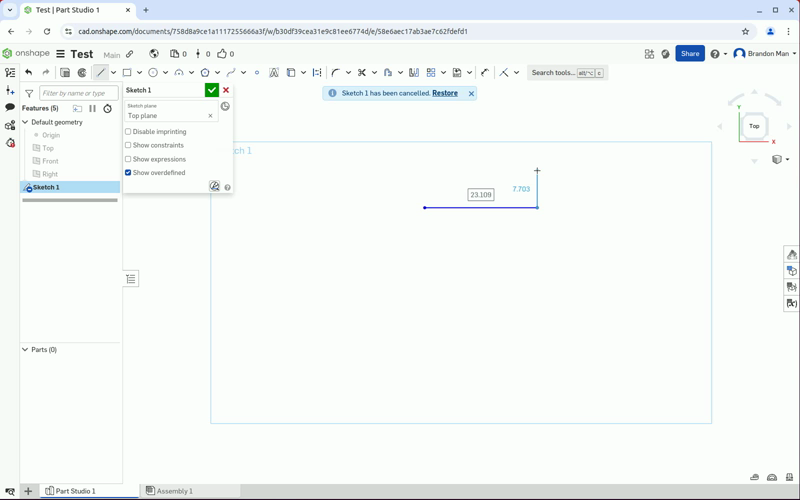
click(537, 170)
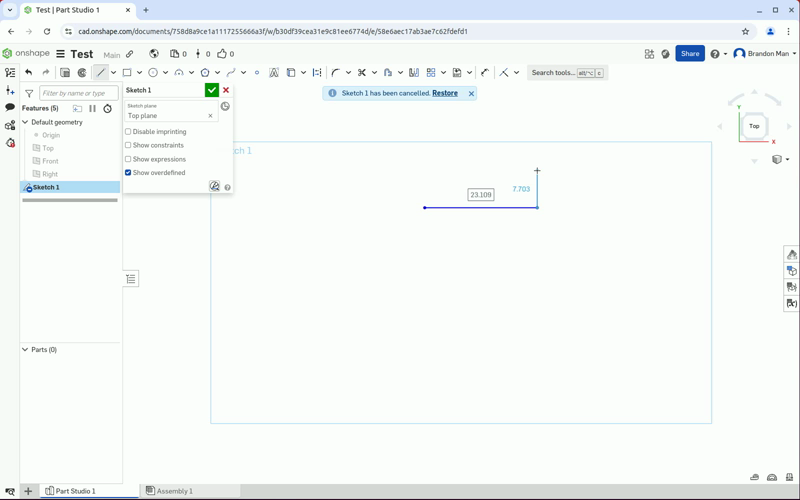
key_up(shift)
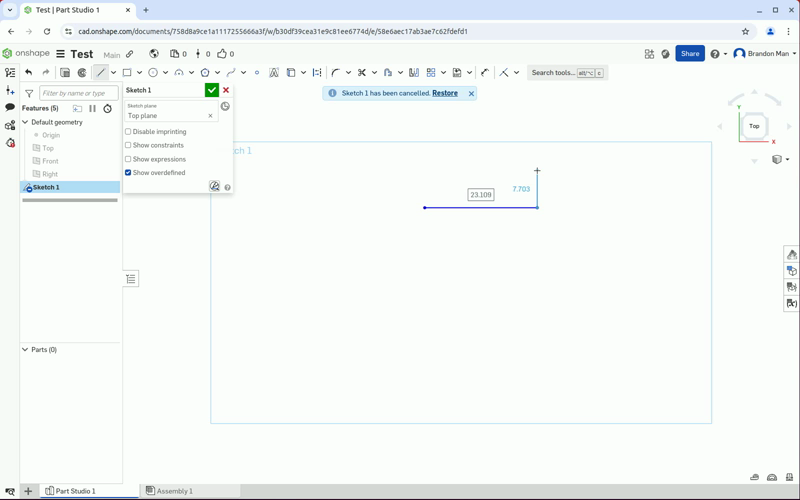
key_down(shift)
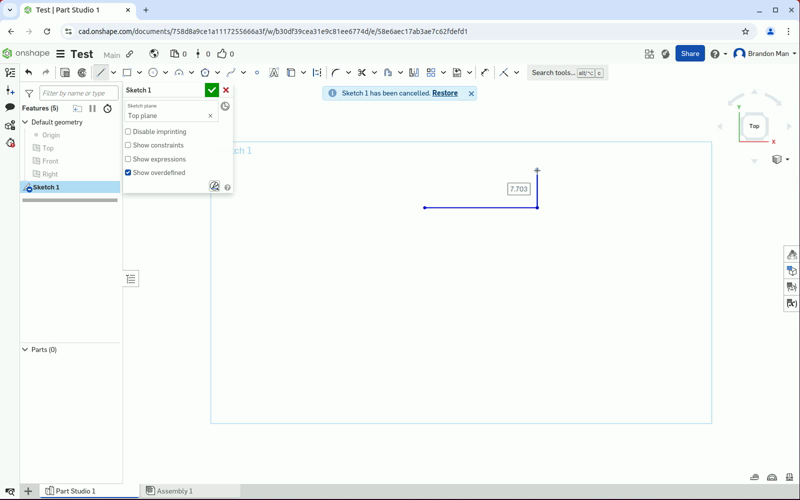
mouse_move(424, 170)
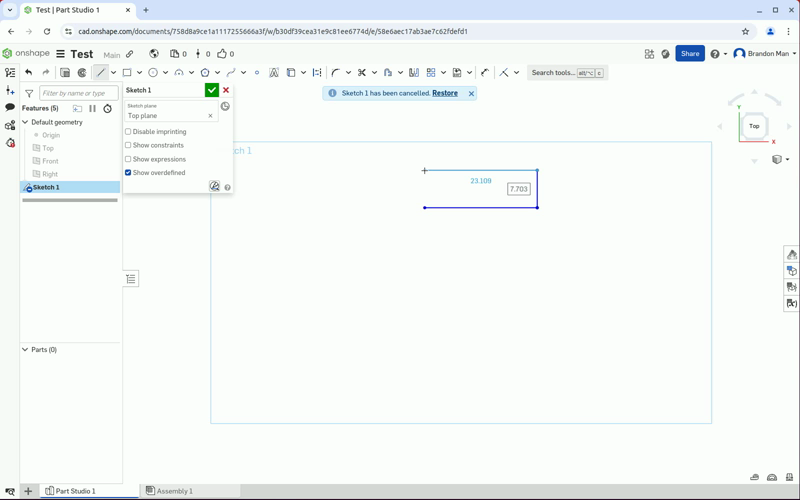
click(424, 170)
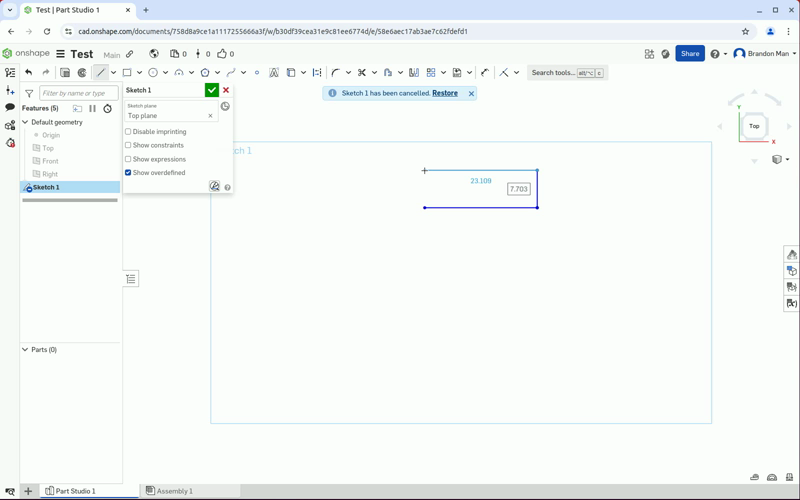
key_up(shift)
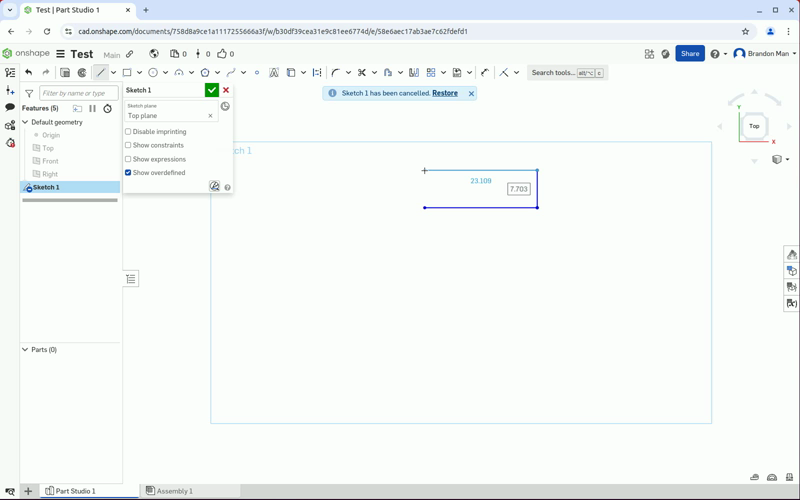
mouse_move(454, 170)
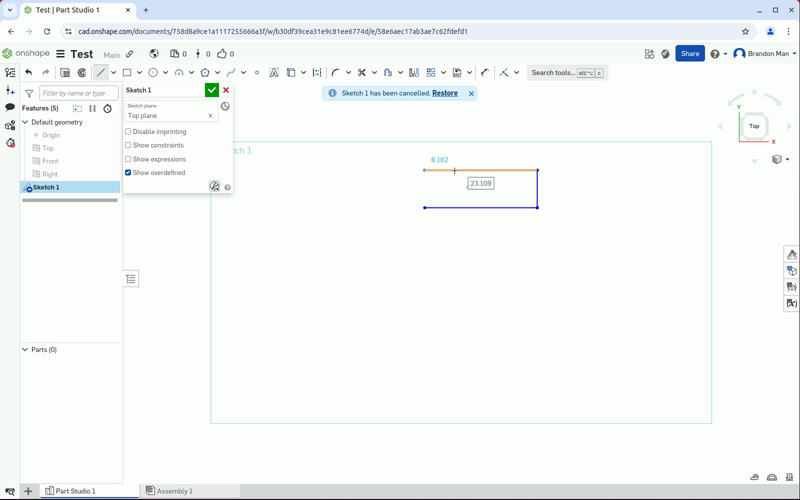
key_down(shift)
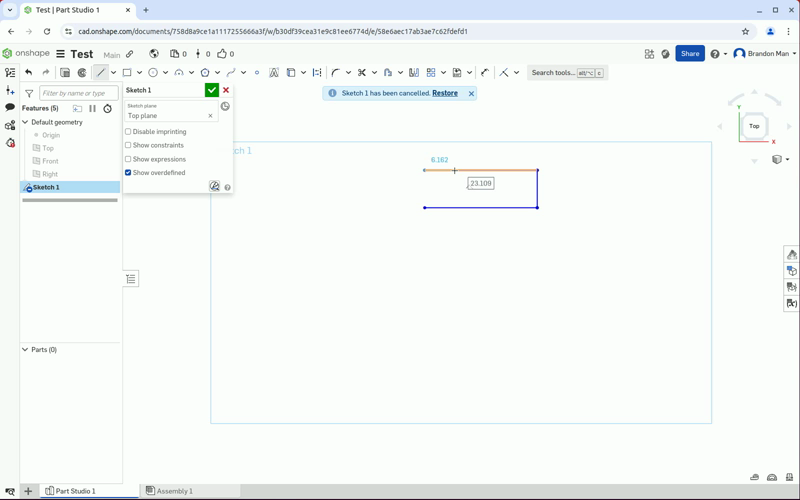
mouse_move(424, 207)
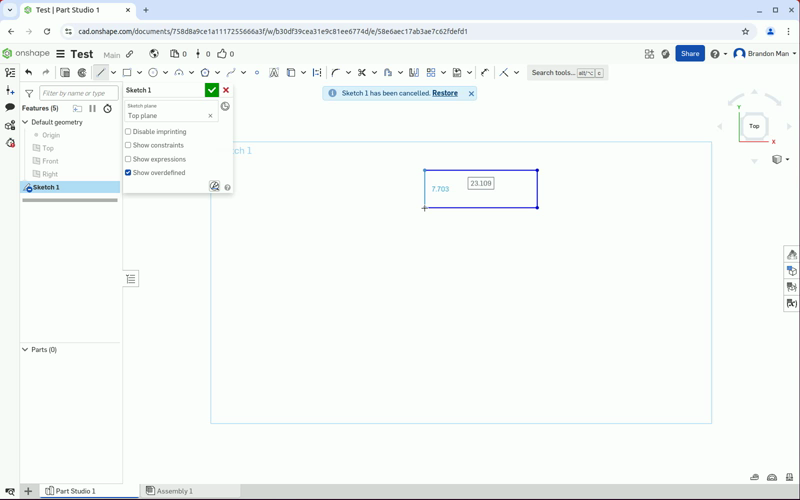
key_up(shift)
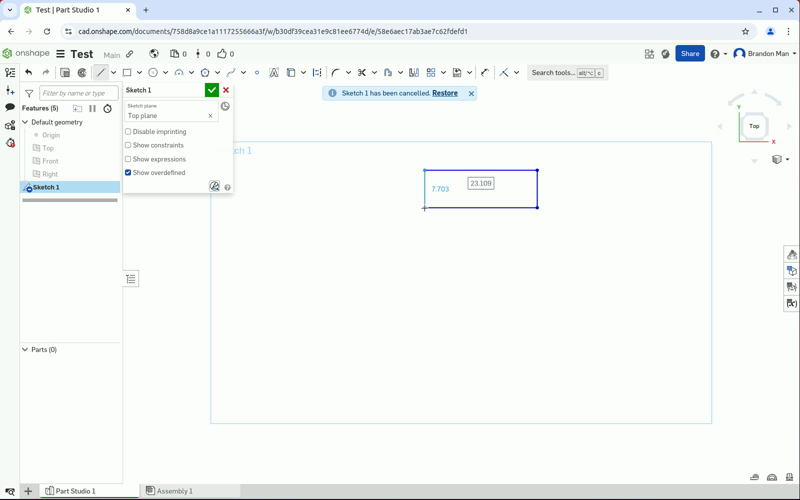
click(424, 207)
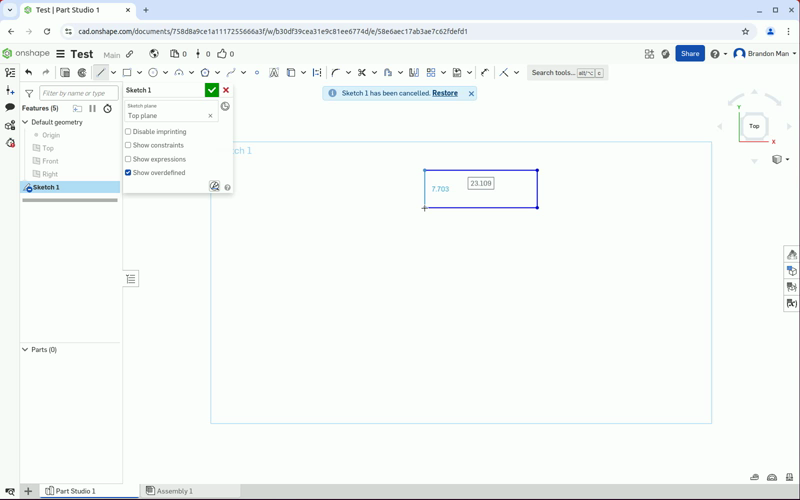
key(esc)
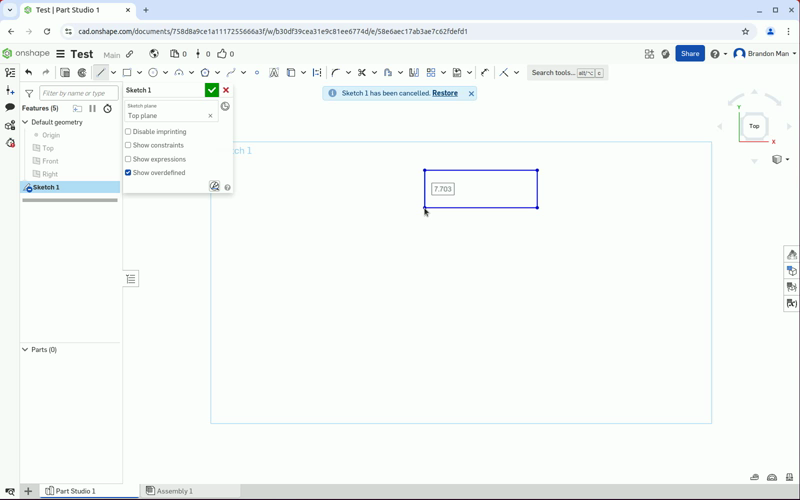
mouse_move(529, 202)
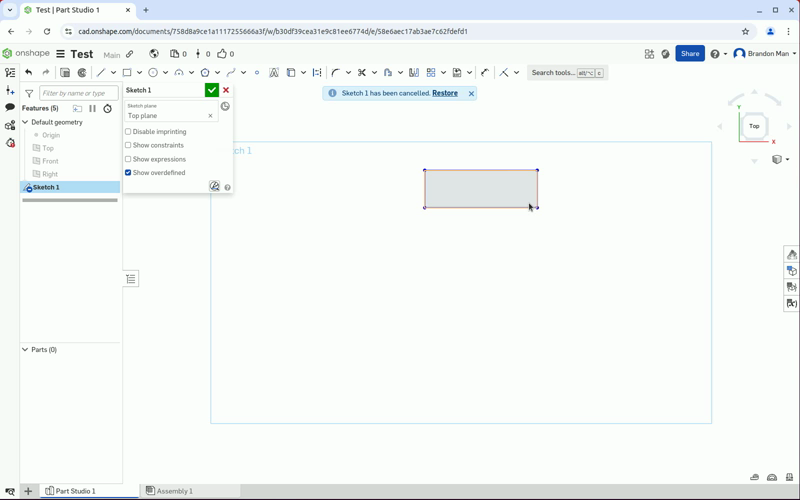
click(529, 202)
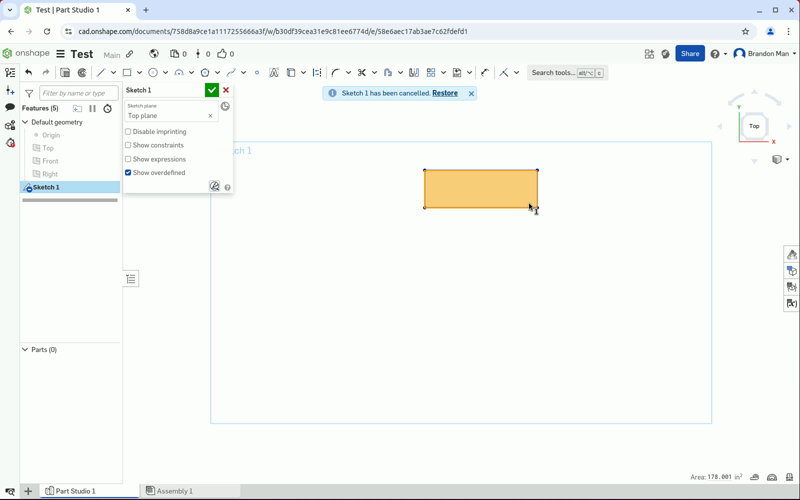
mouse_move(73, 352)
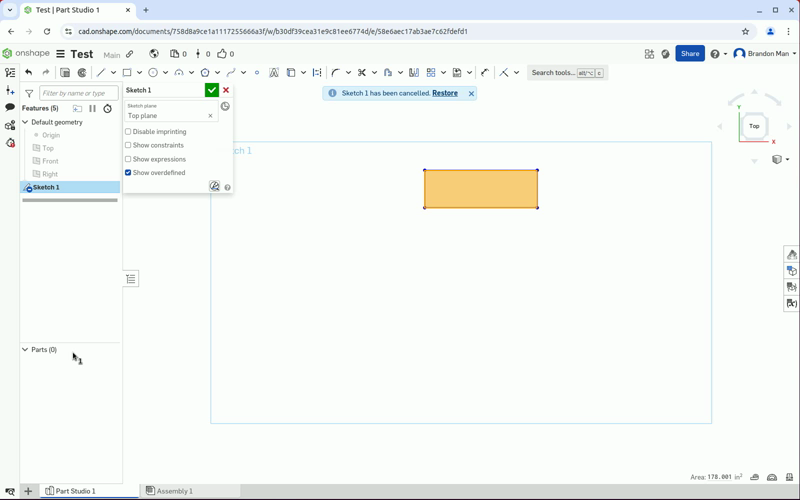
key(shift+y)
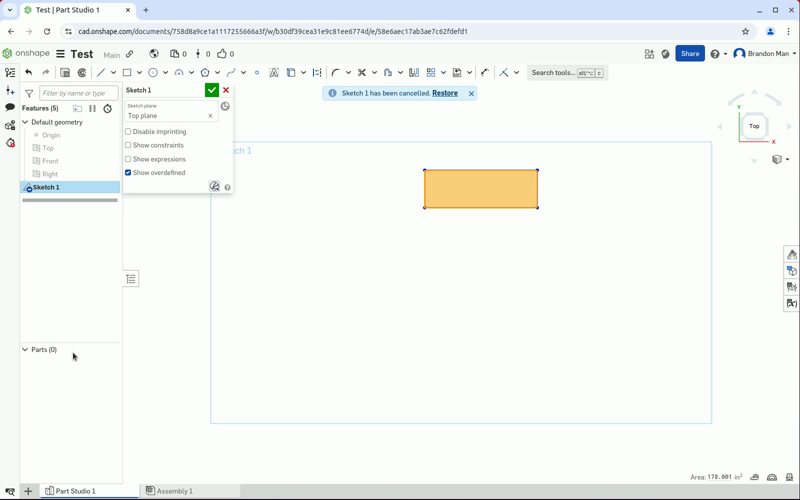
key(shift+e)
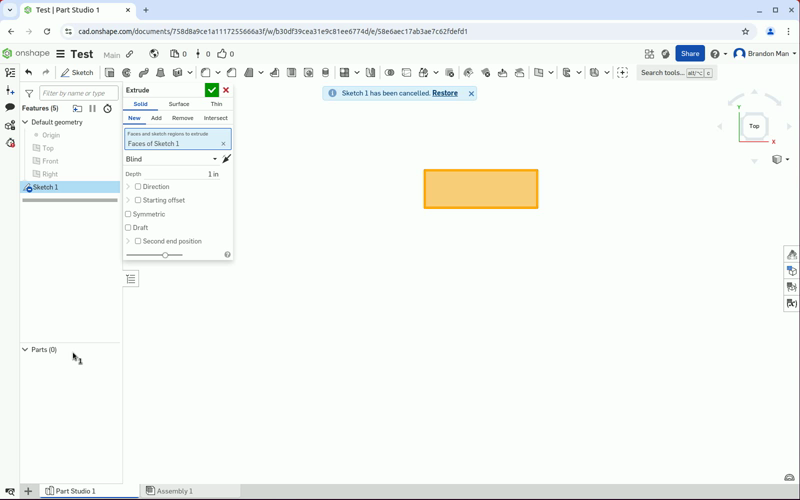
mouse_move(143, 106)
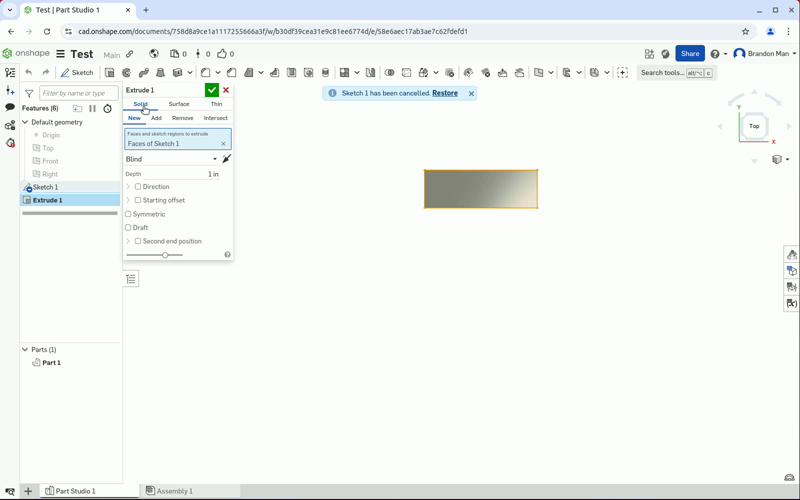
click(143, 106)
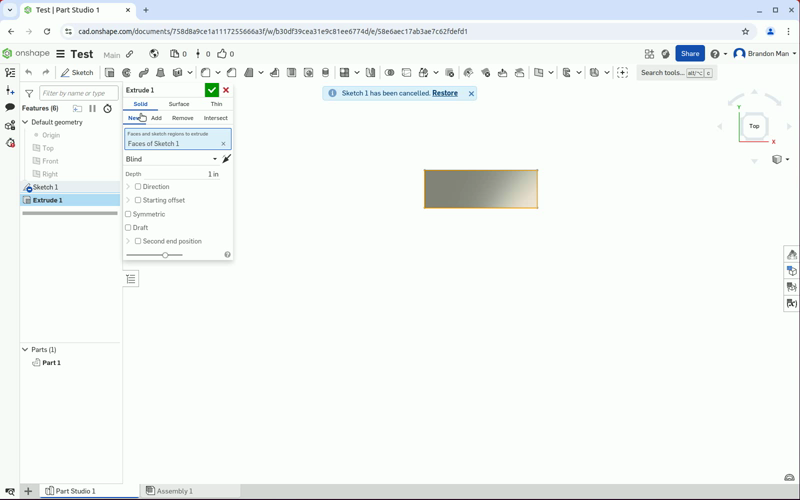
mouse_move(137, 120)
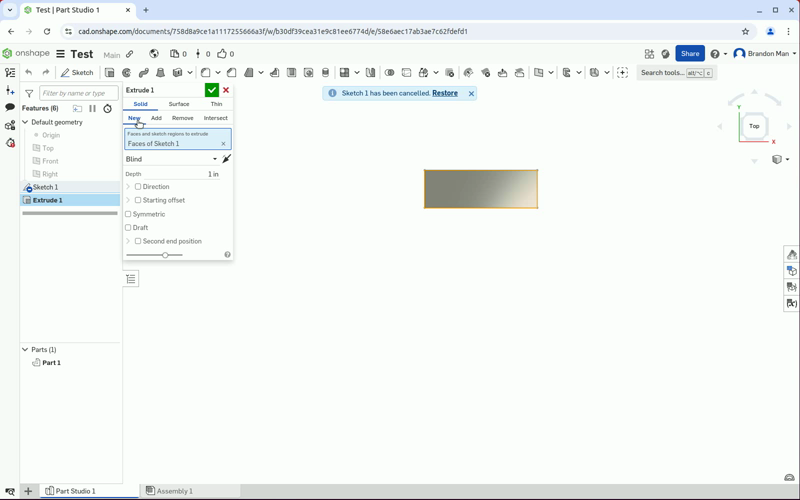
click(137, 120)
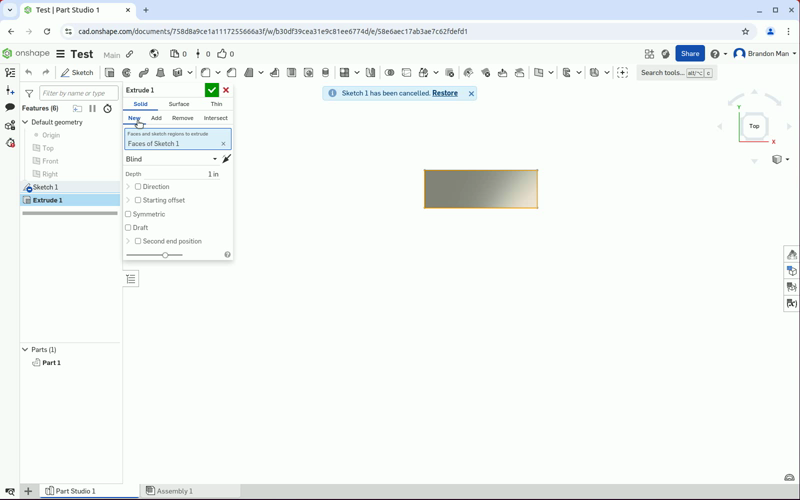
key(tab, 4)
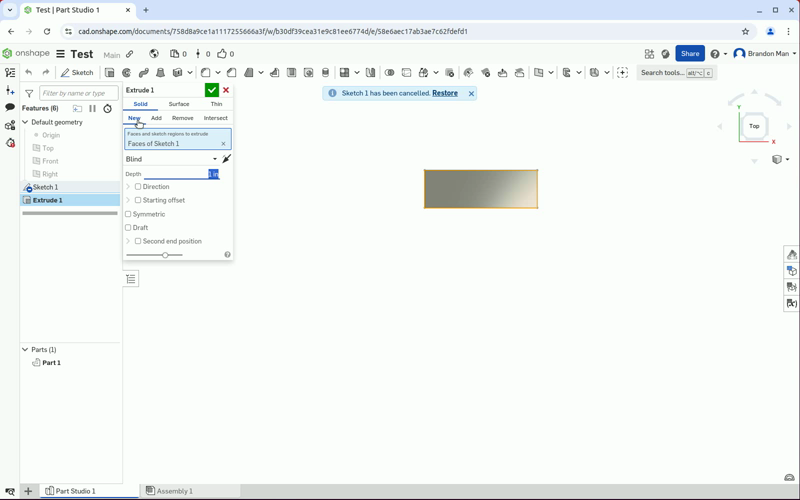
text(3.851)
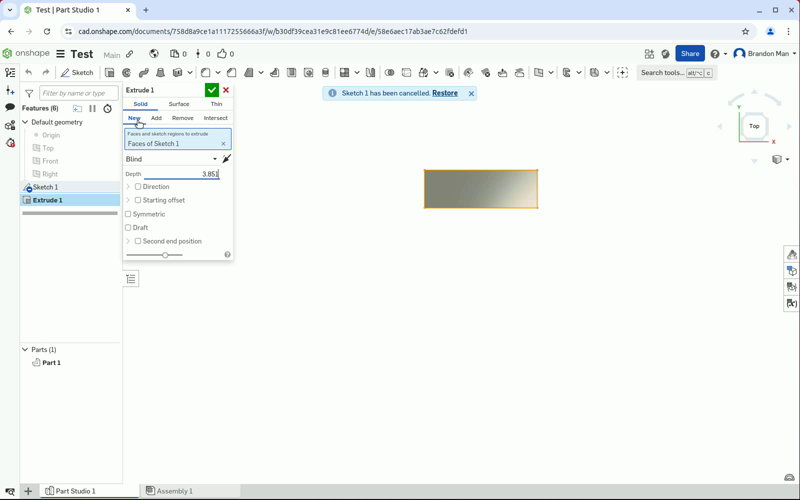
key(enter)
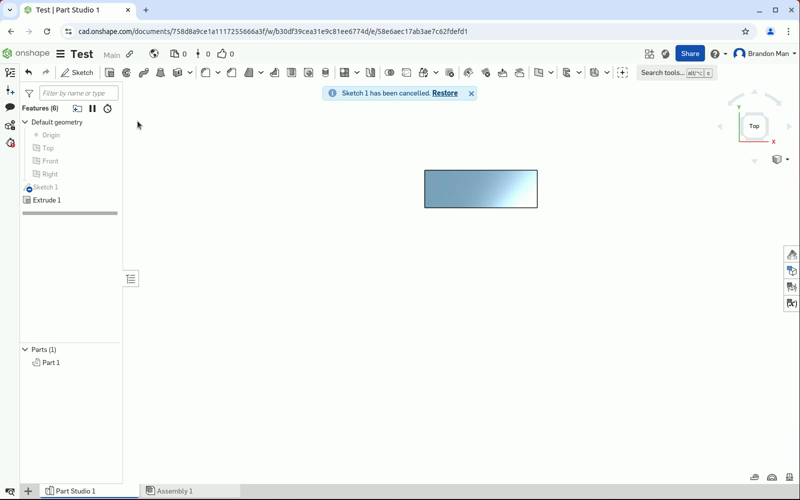
key(shift+h)
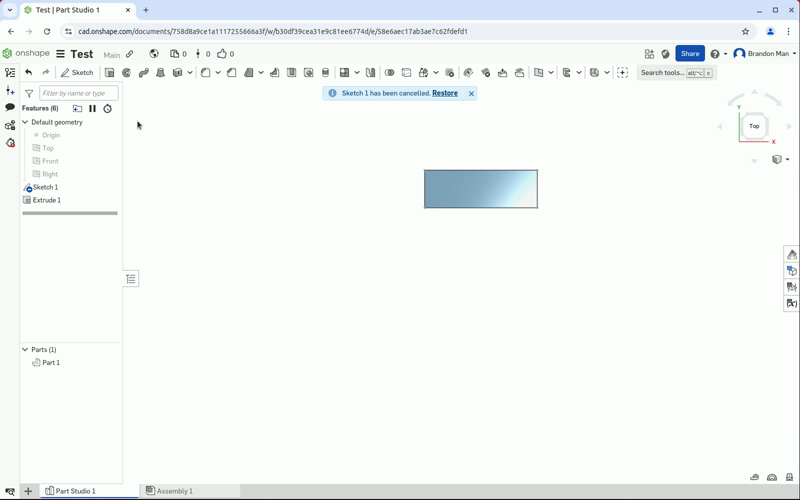
key(shift+h)
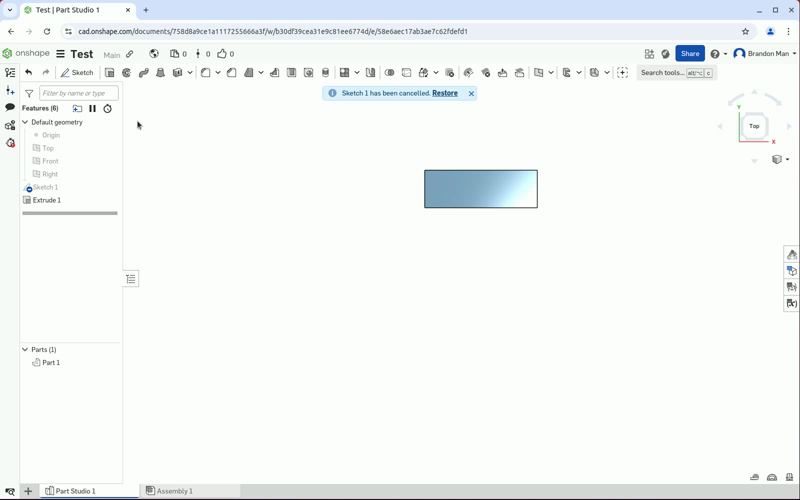
mouse_move(73, 189)
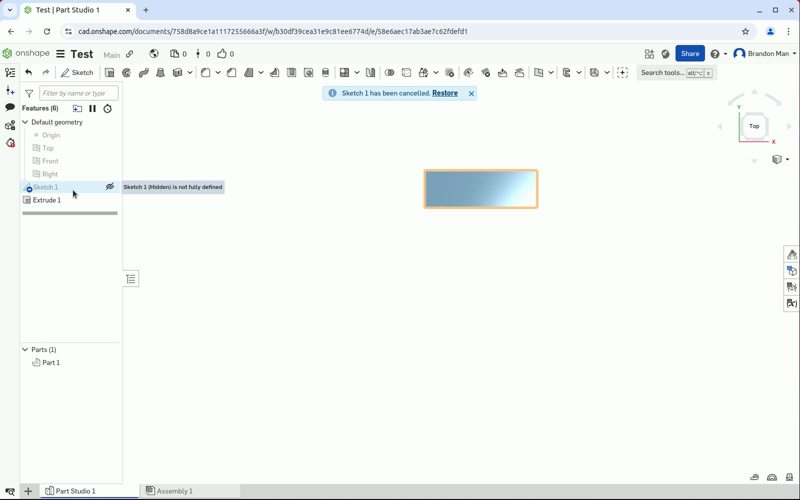
click(73, 189)
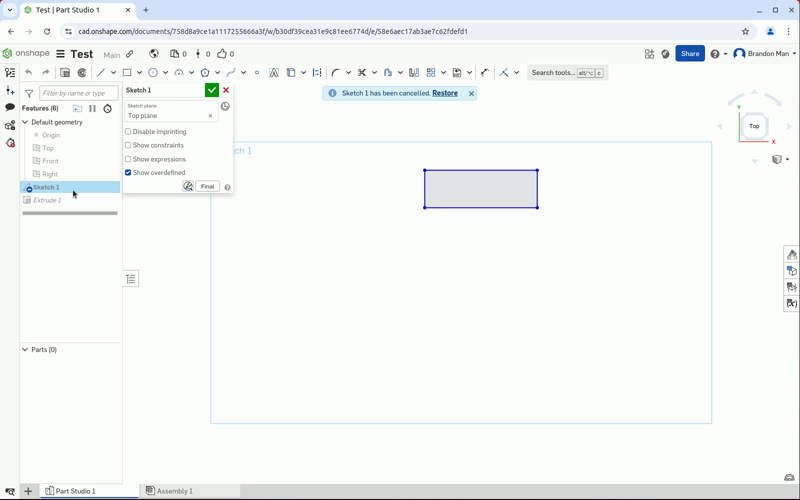
mouse_move(229, 92)
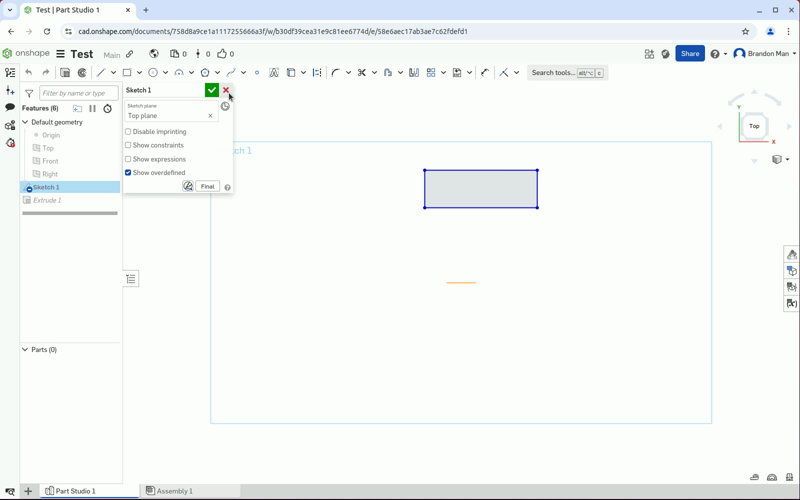
click(229, 92)
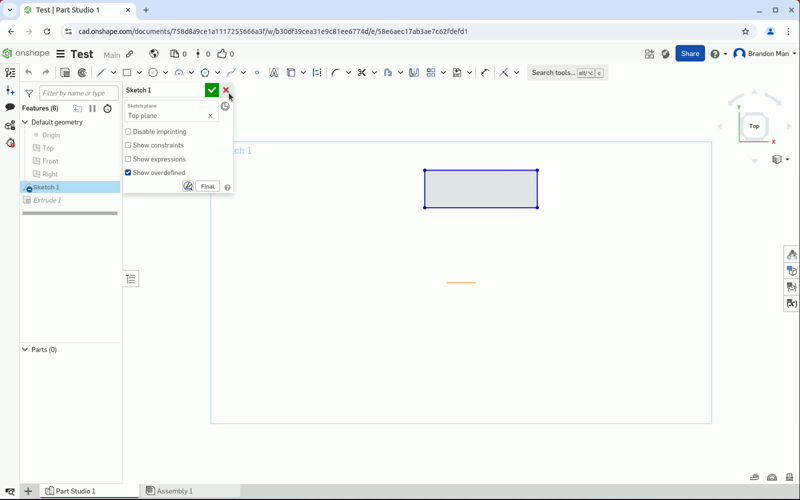
key(shift+s)
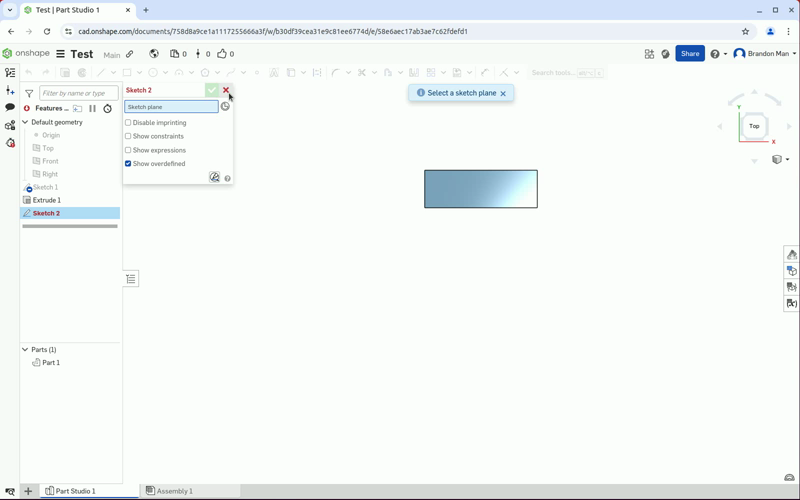
mouse_move(73, 150)
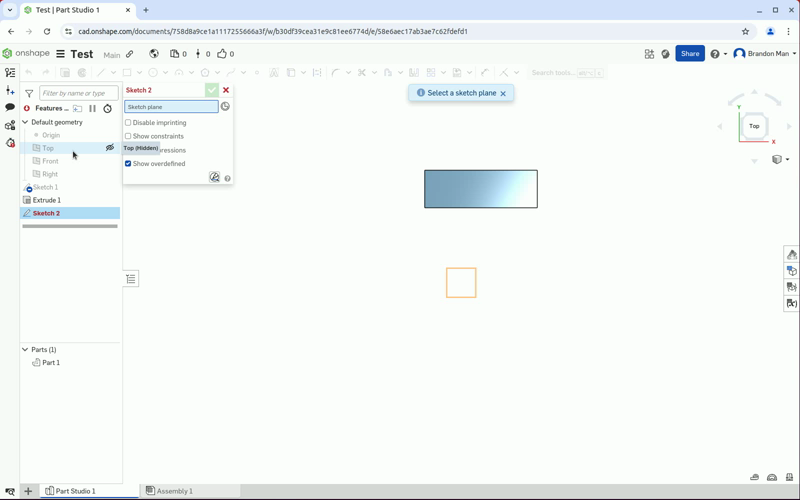
click(73, 150)
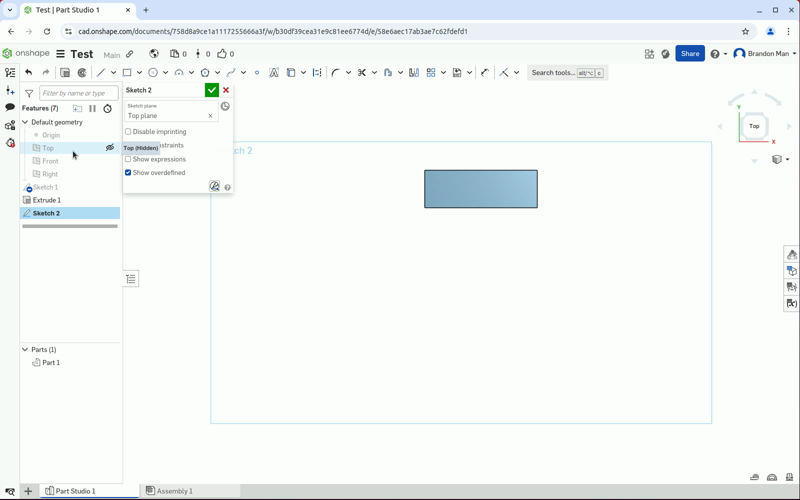
mouse_move(73, 352)
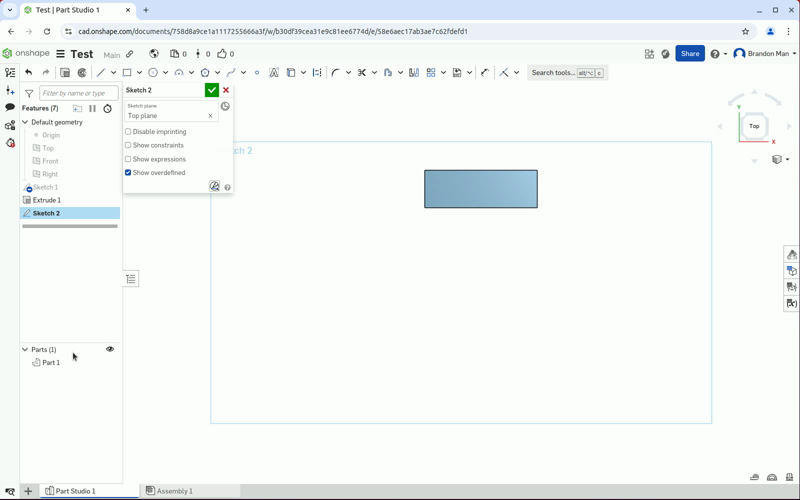
key(y)
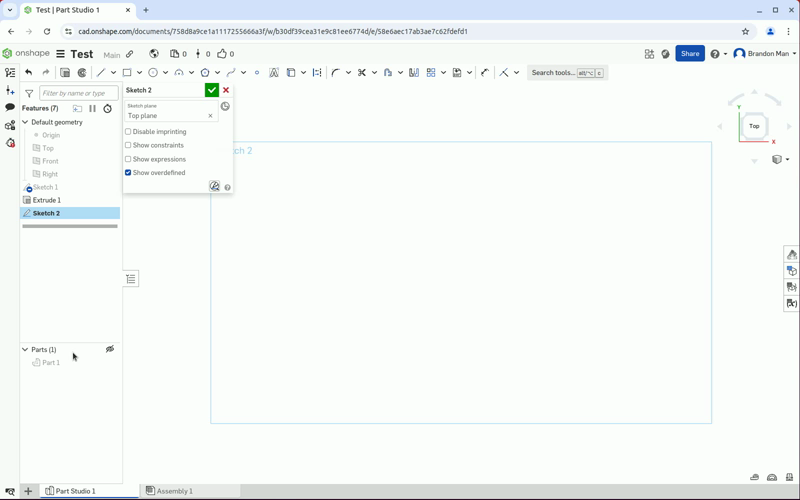
key(l)
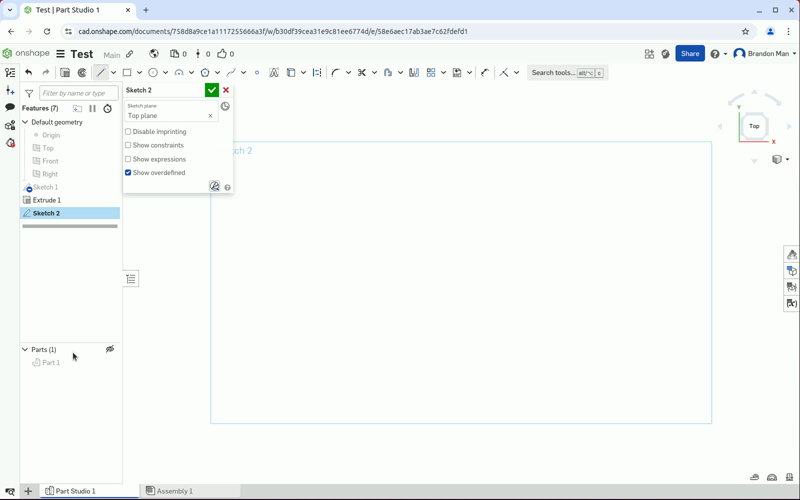
key_down(shift)
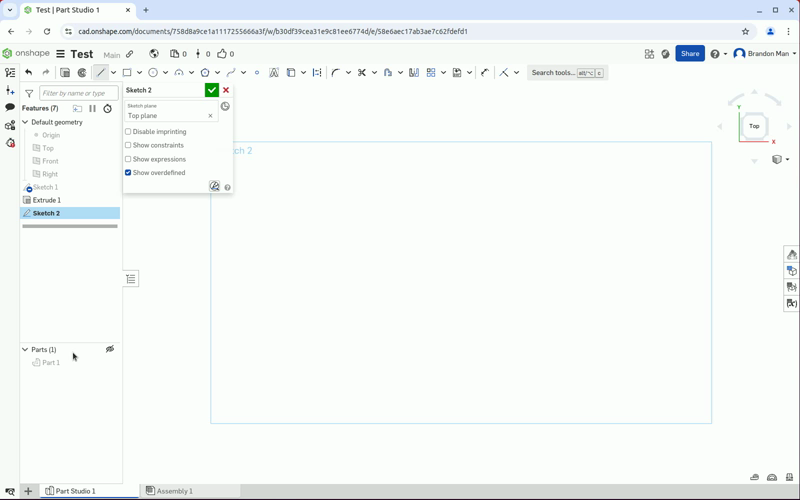
mouse_move(386, 357)
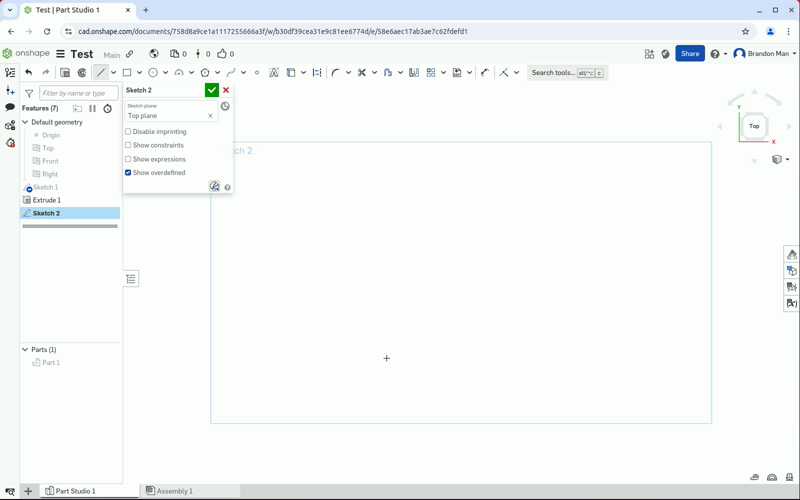
click(386, 357)
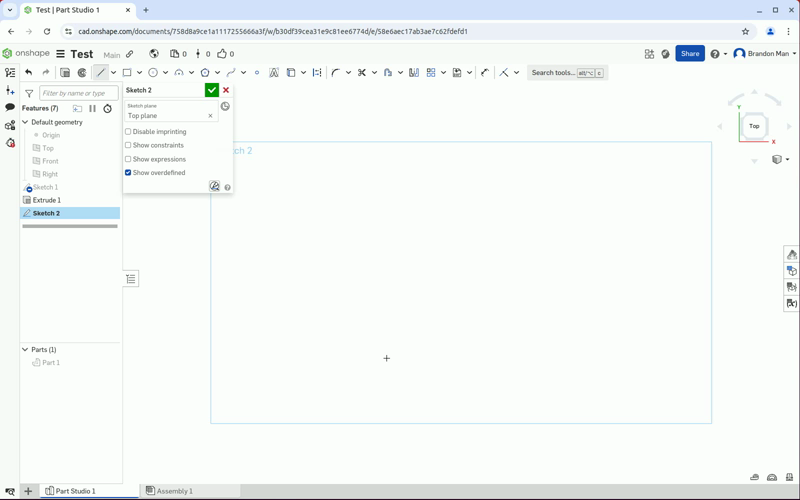
key_up(shift)
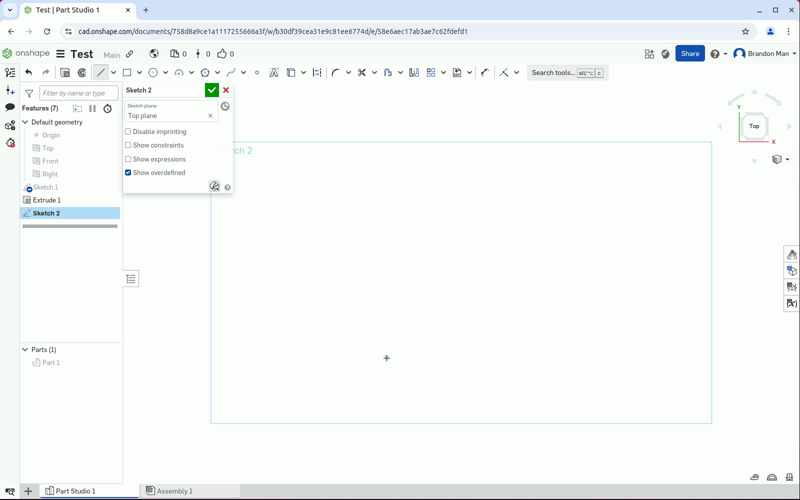
key_down(shift)
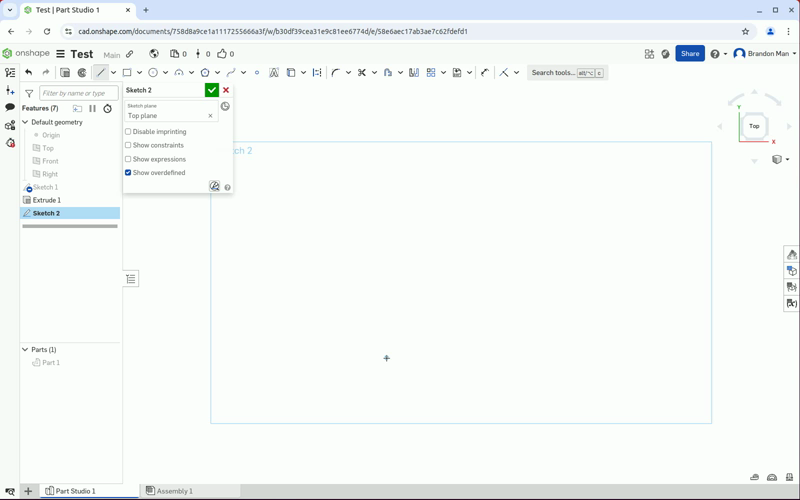
mouse_move(499, 357)
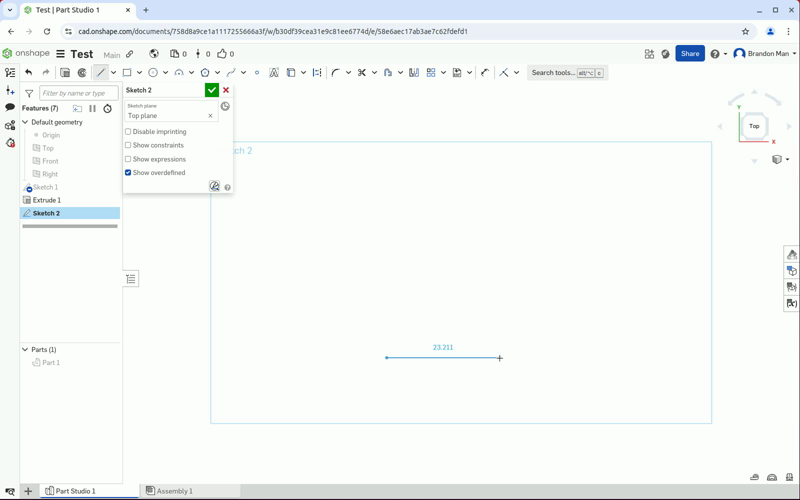
click(499, 357)
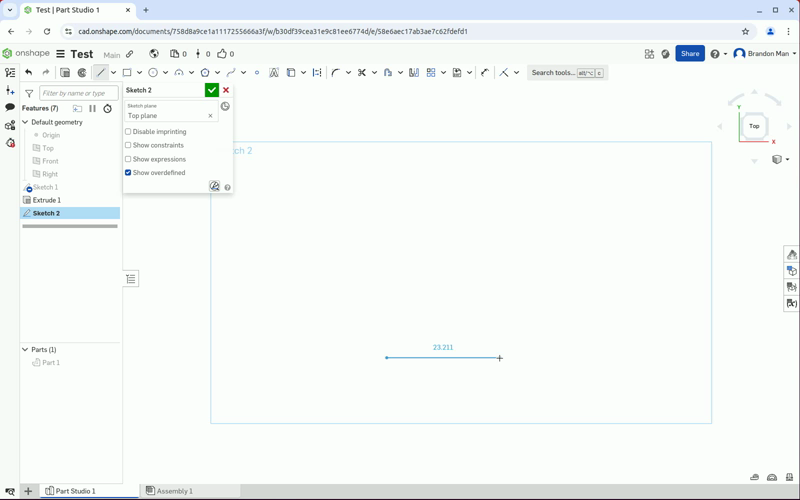
key_up(shift)
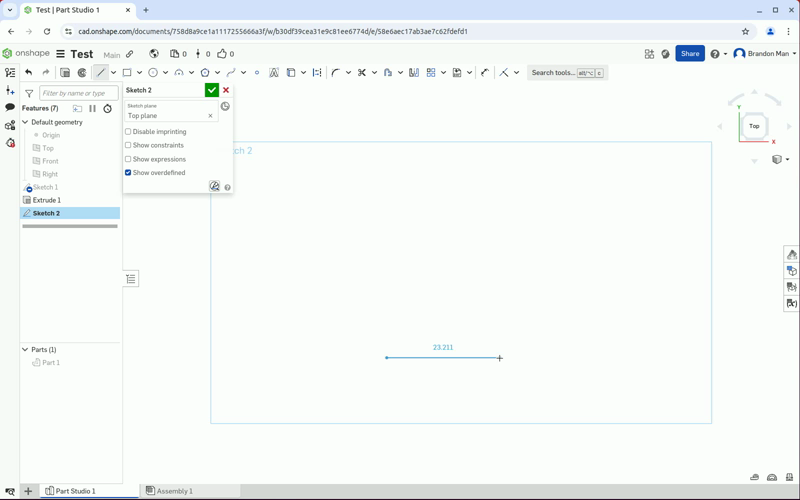
key_down(shift)
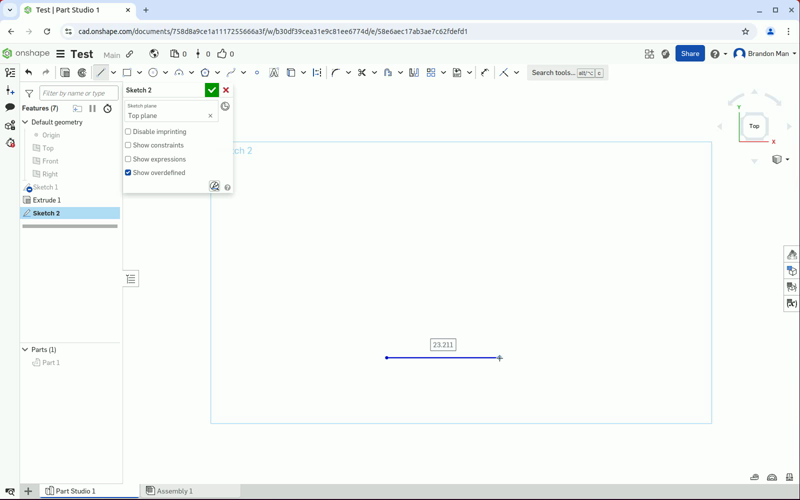
mouse_move(529, 357)
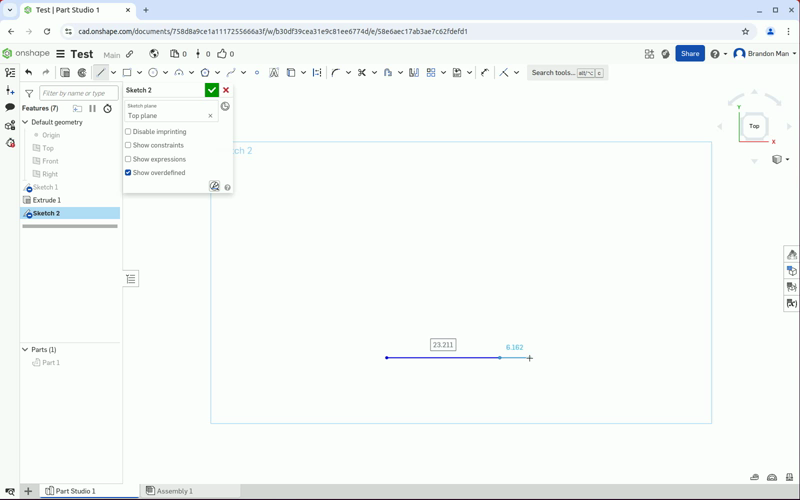
mouse_move(499, 320)
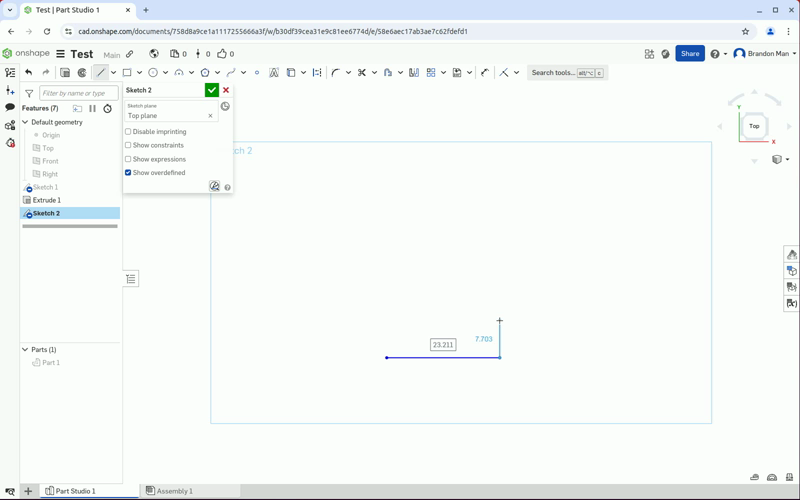
click(499, 320)
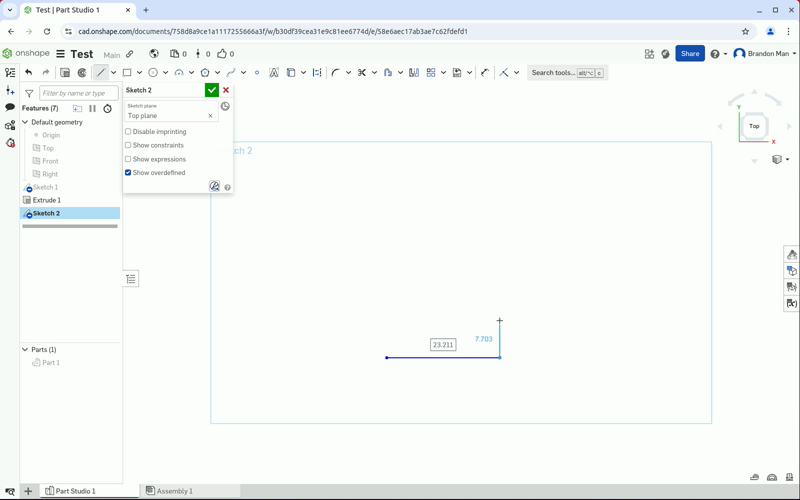
key_up(shift)
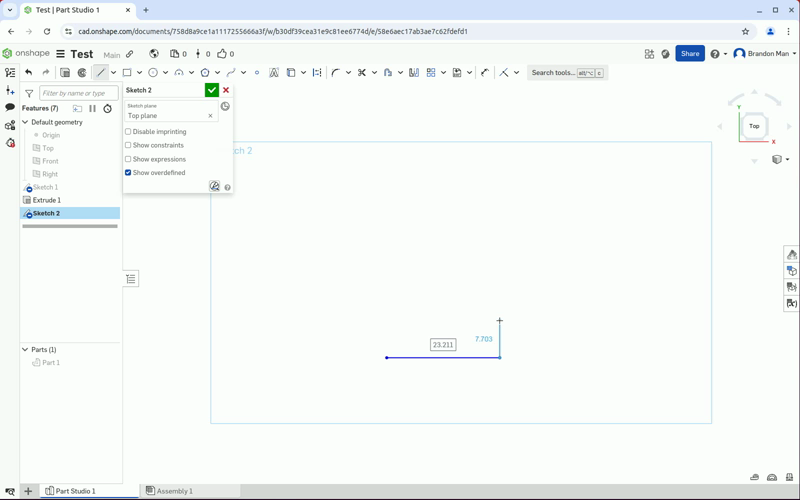
key_down(shift)
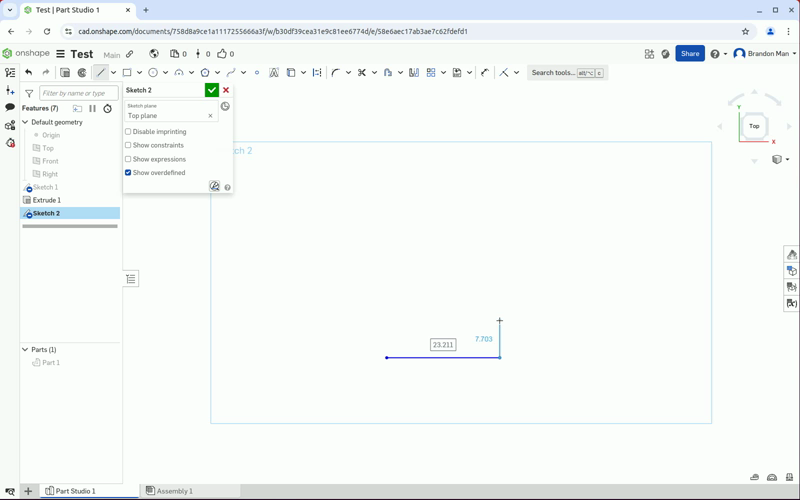
mouse_move(386, 320)
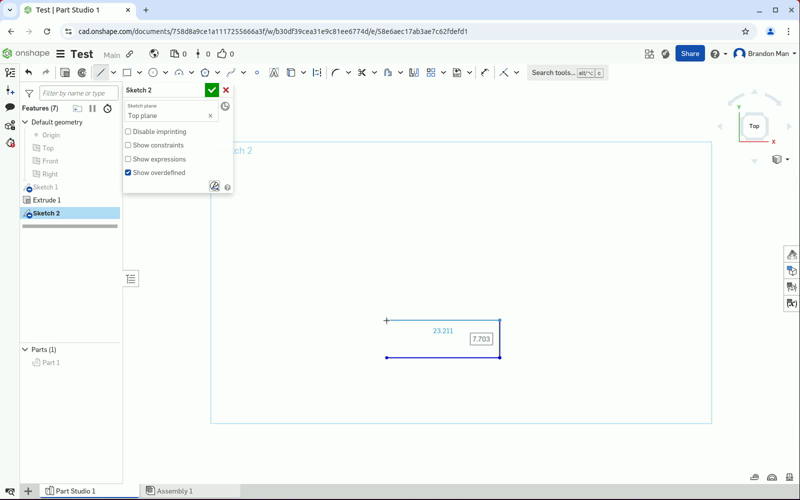
click(386, 320)
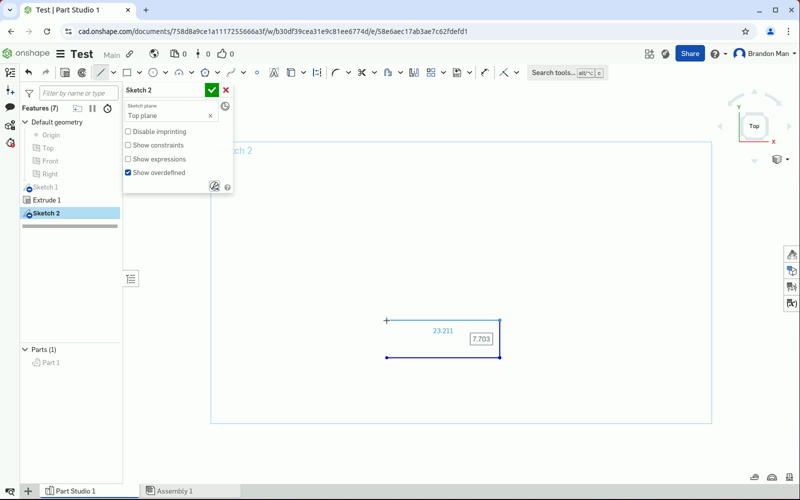
key_up(shift)
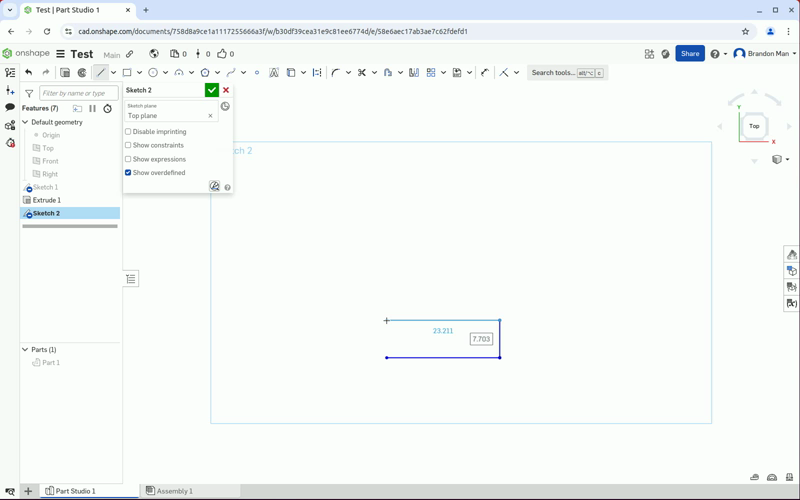
mouse_move(417, 320)
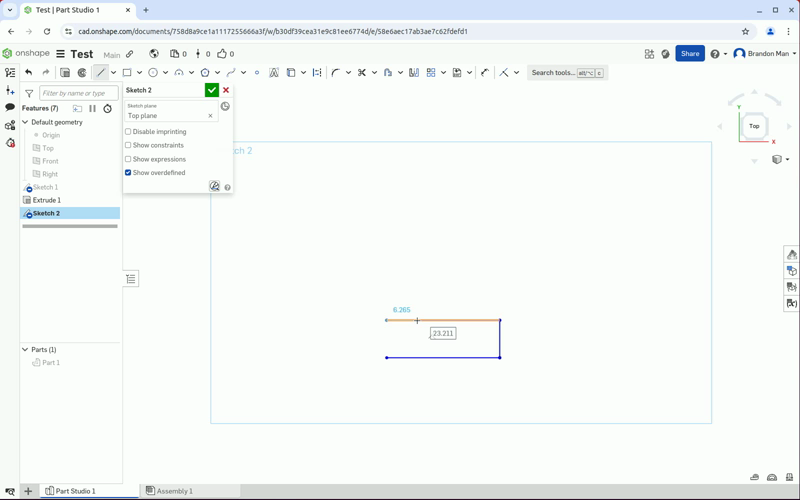
key_down(shift)
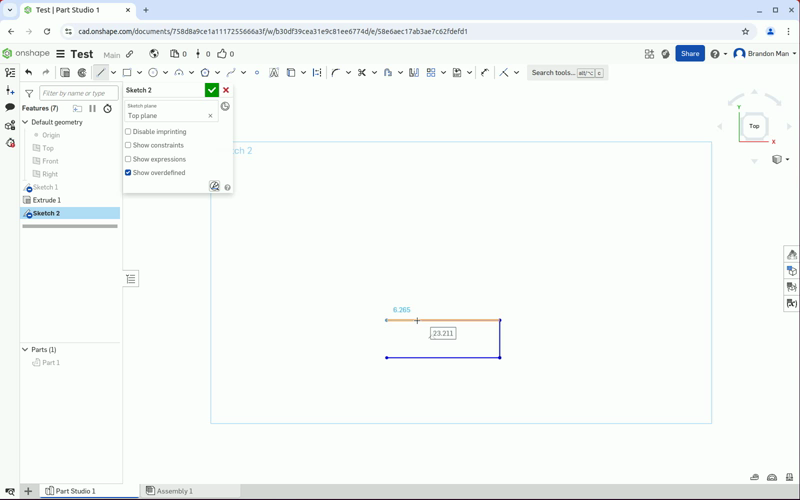
mouse_move(386, 357)
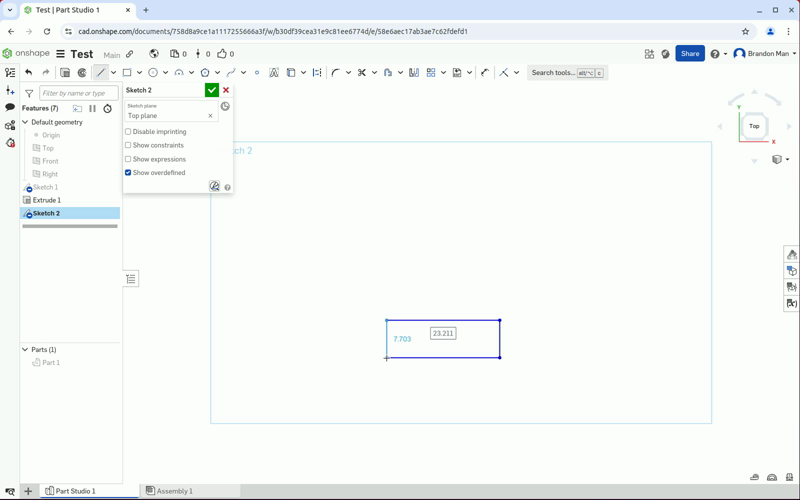
key_up(shift)
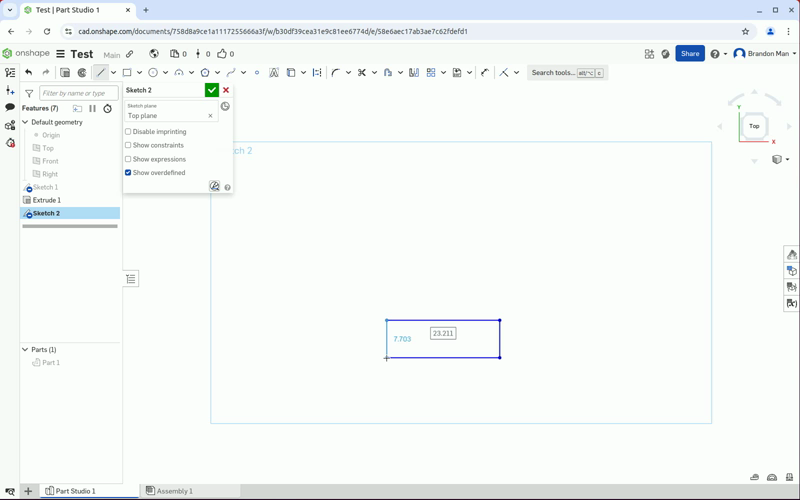
click(386, 357)
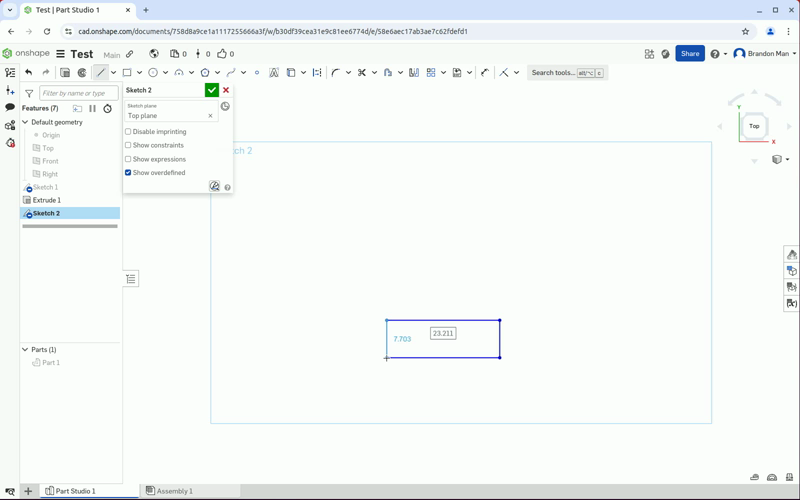
key(esc)
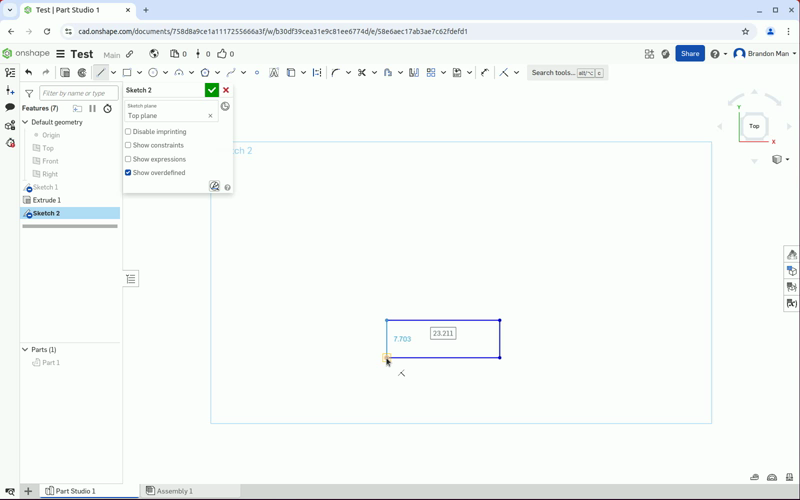
mouse_move(395, 335)
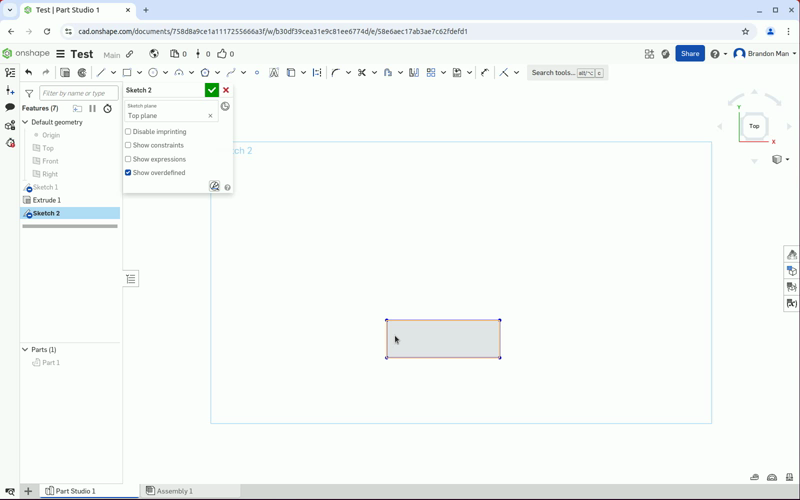
click(395, 335)
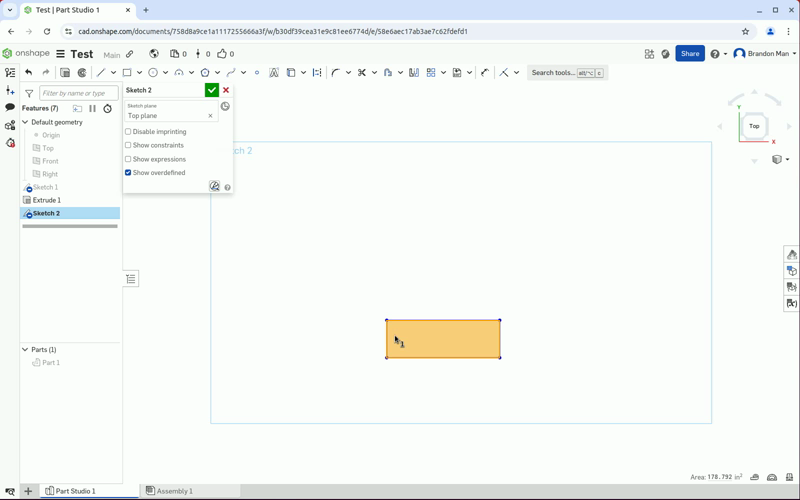
mouse_move(73, 352)
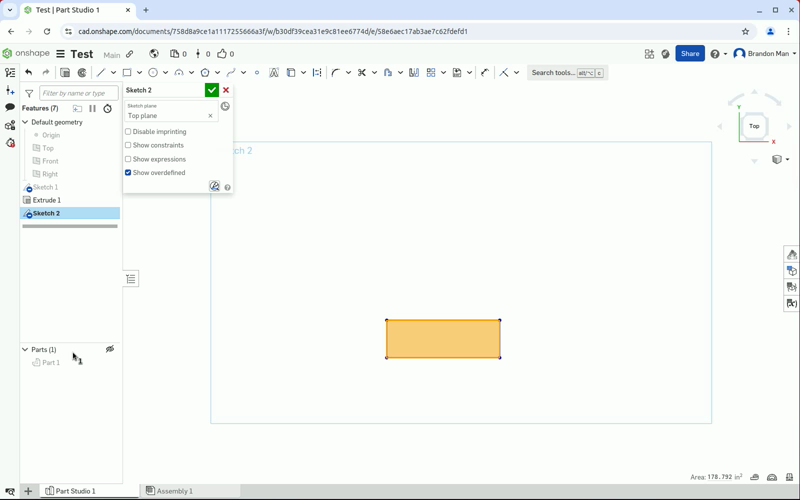
key(shift+y)
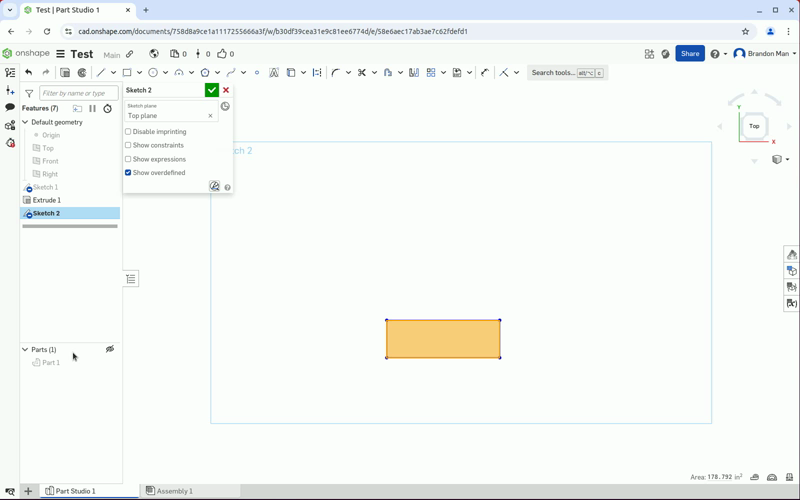
key(shift+e)
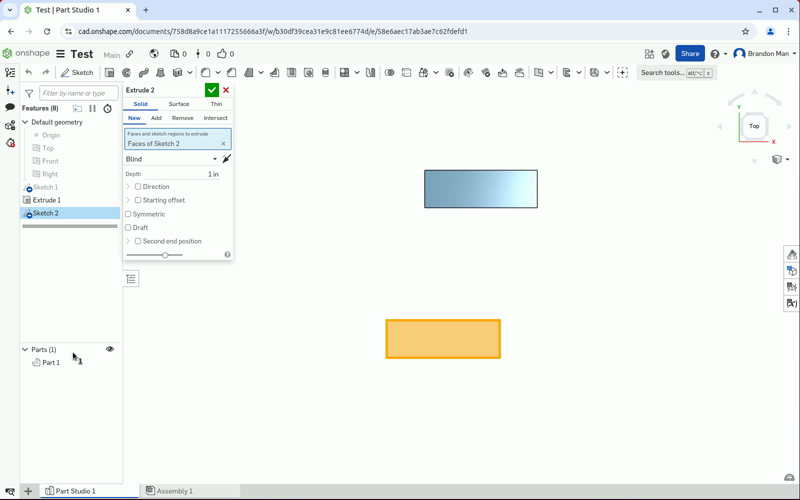
mouse_move(143, 106)
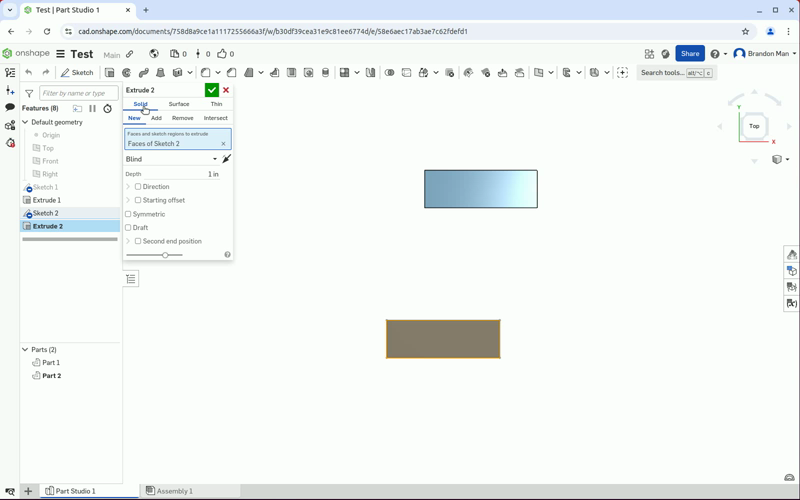
click(143, 106)
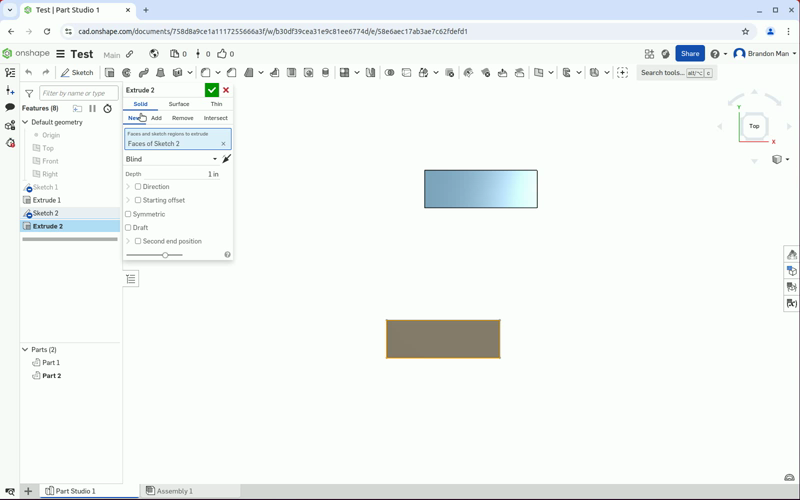
mouse_move(137, 120)
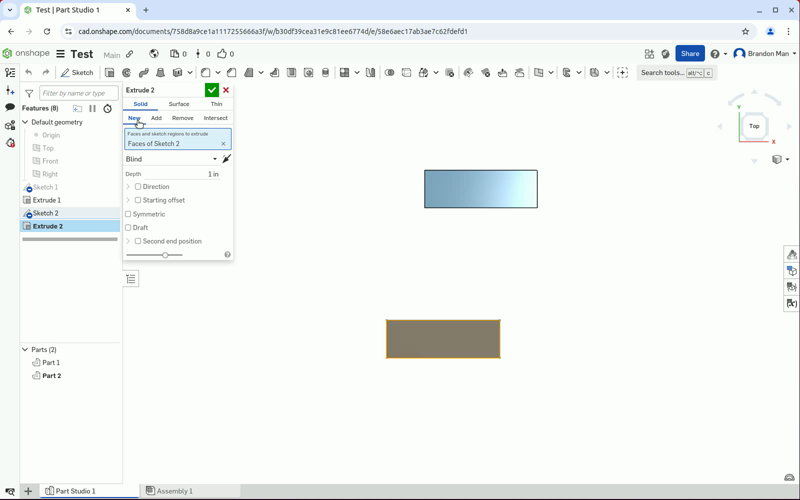
click(137, 120)
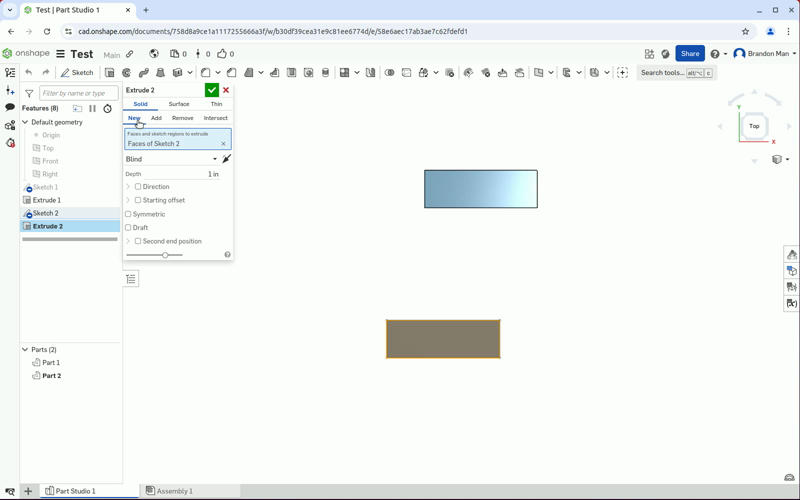
key(tab, 4)
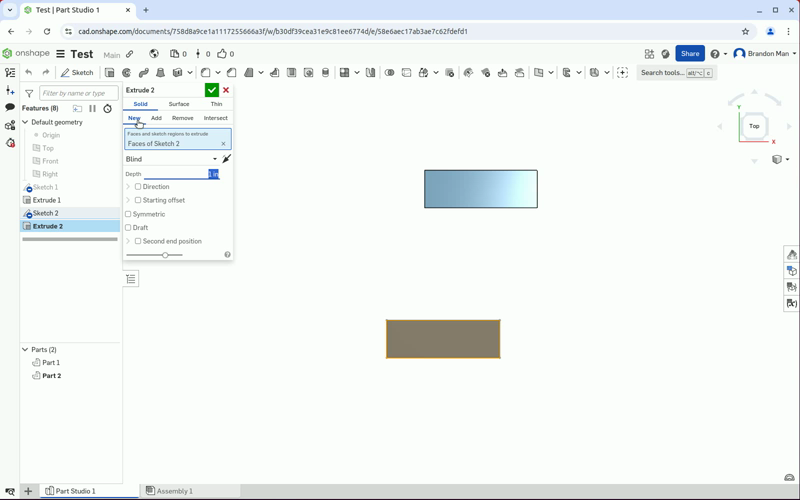
text(3.851)
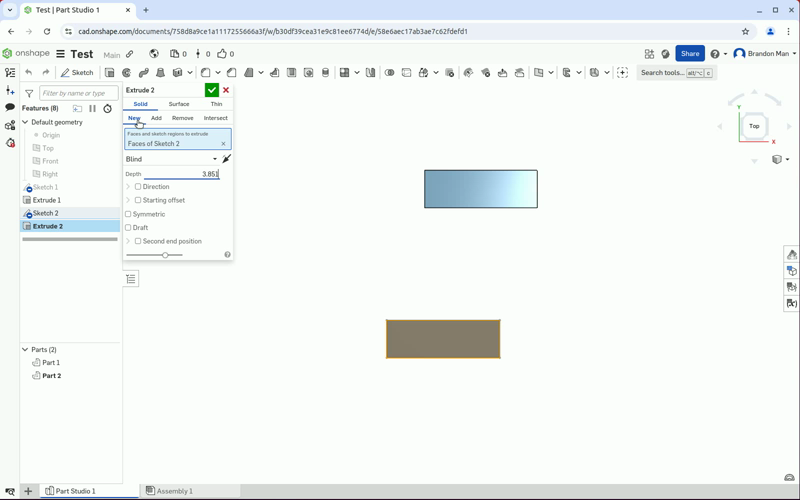
key(enter)
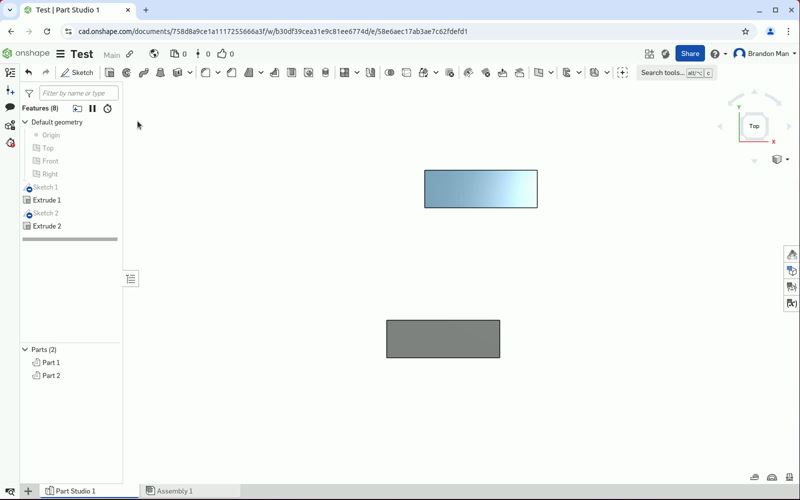
key(shift+h)
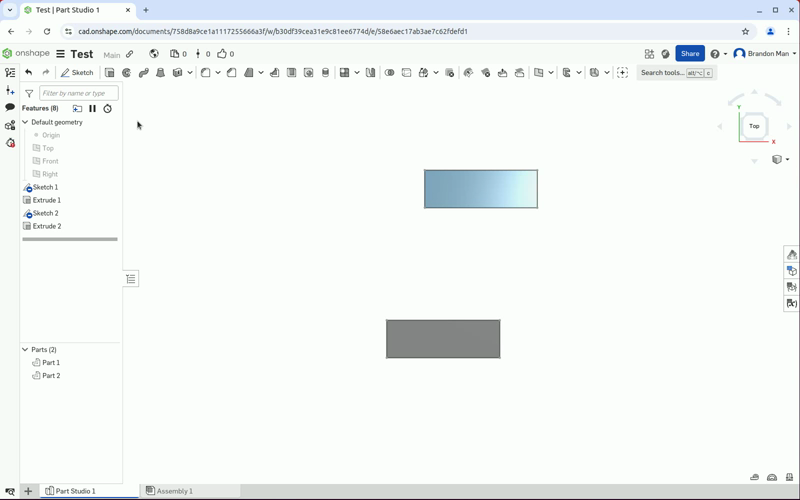
key(shift+h)
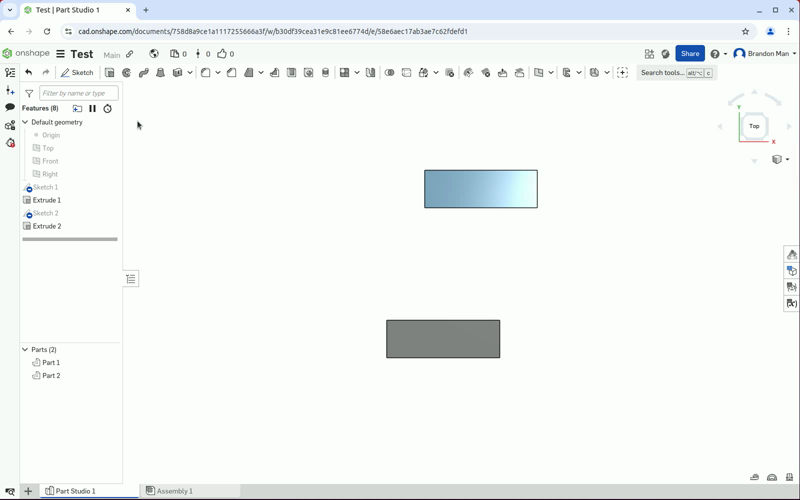
mouse_move(73, 189)
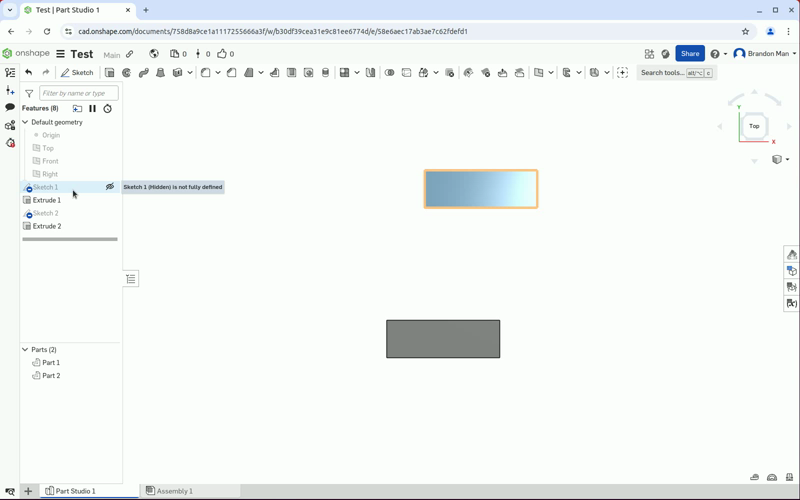
click(73, 189)
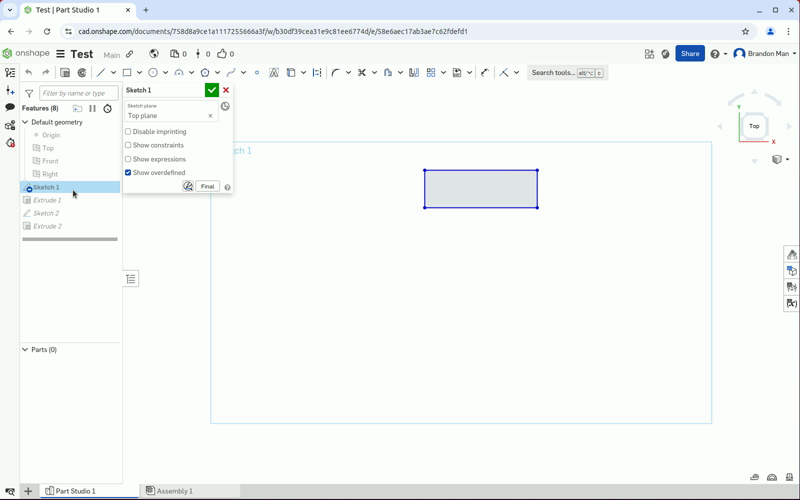
mouse_move(229, 92)
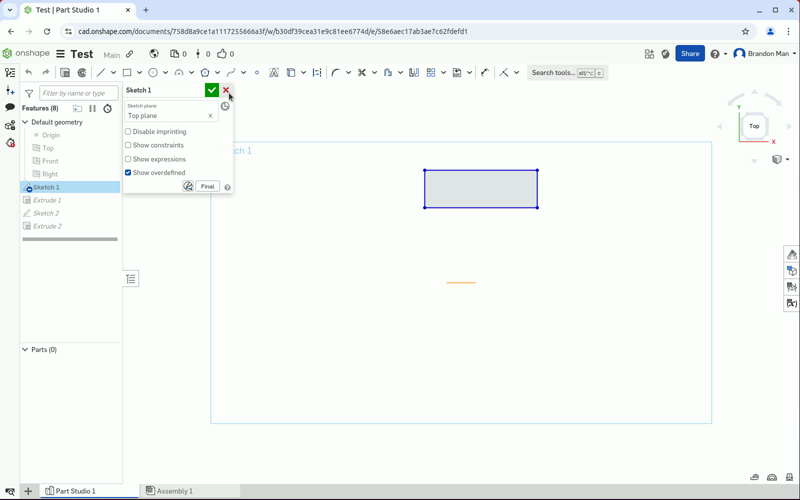
click(229, 92)
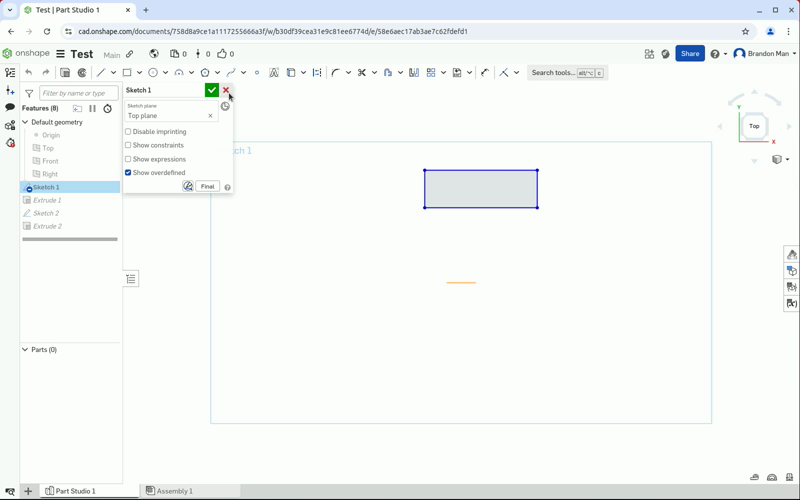
key(shift+s)
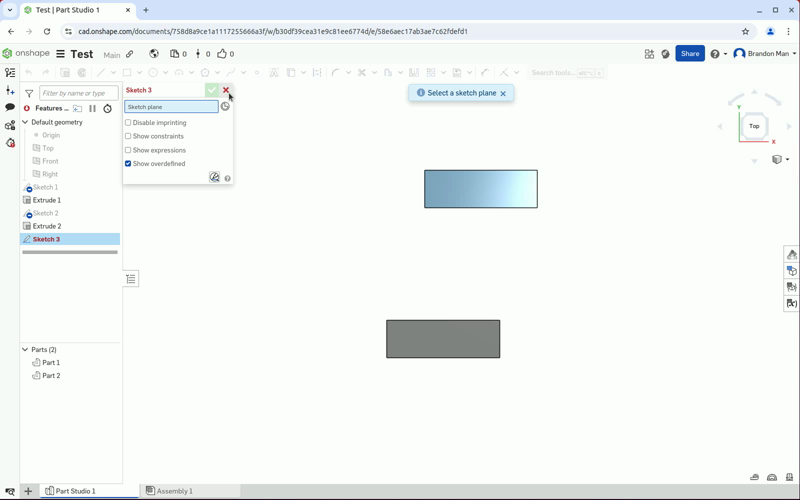
mouse_move(73, 150)
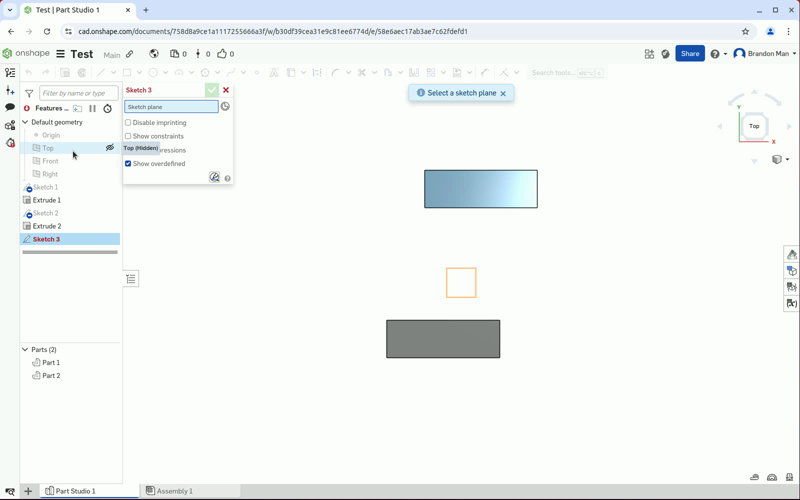
click(73, 150)
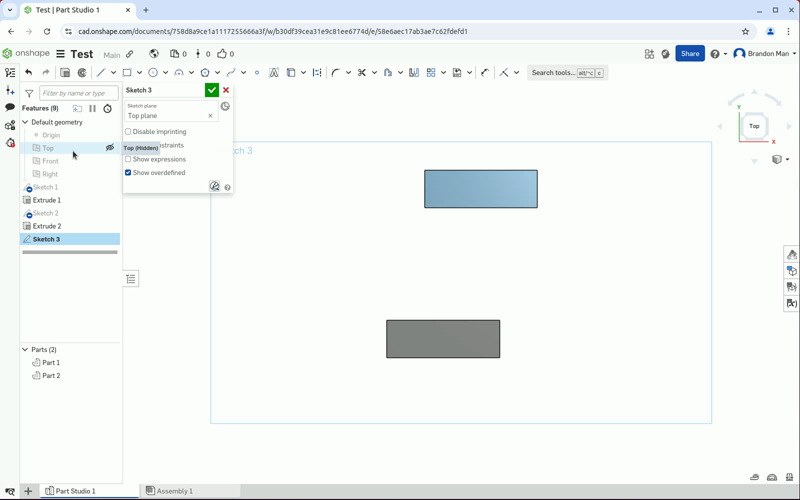
mouse_move(73, 352)
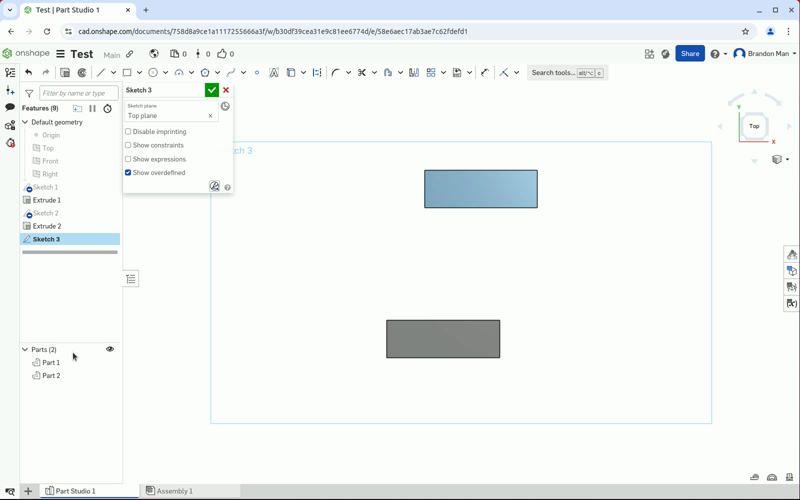
key(y)
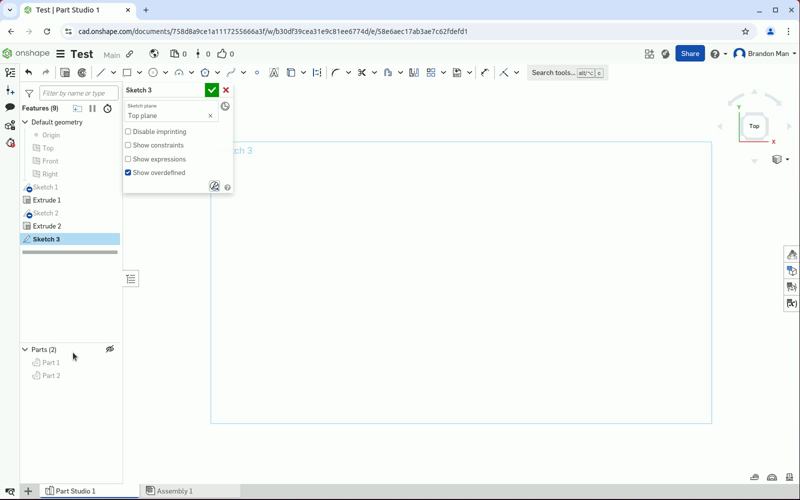
key(l)
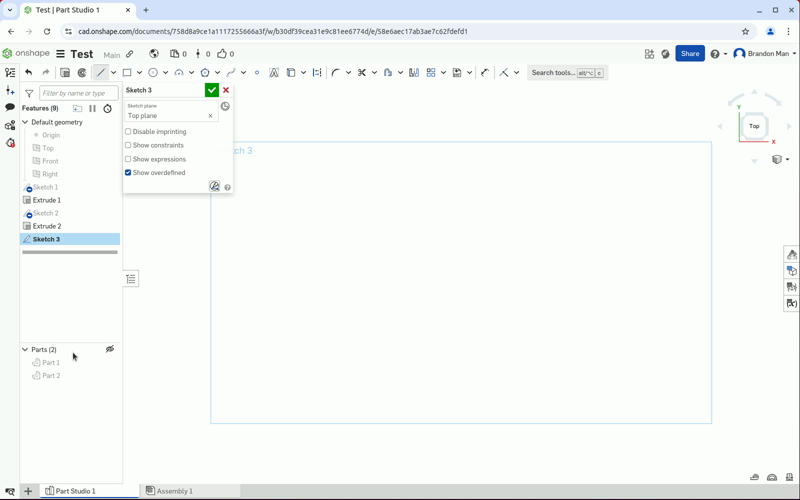
key_down(shift)
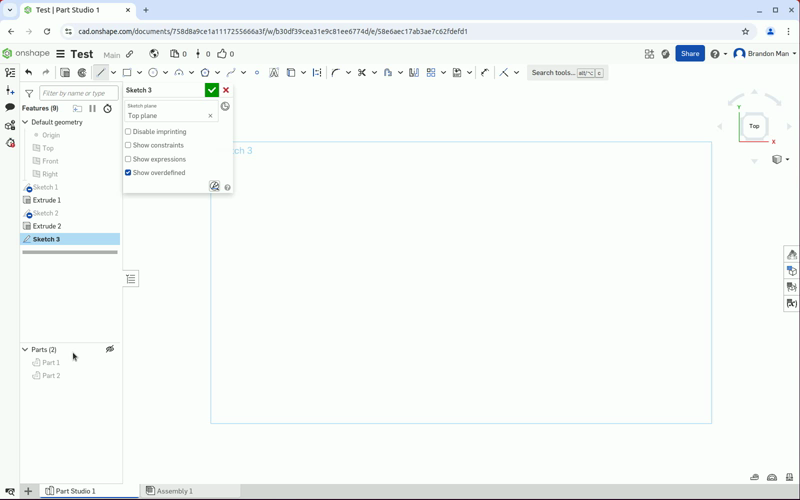
mouse_move(386, 207)
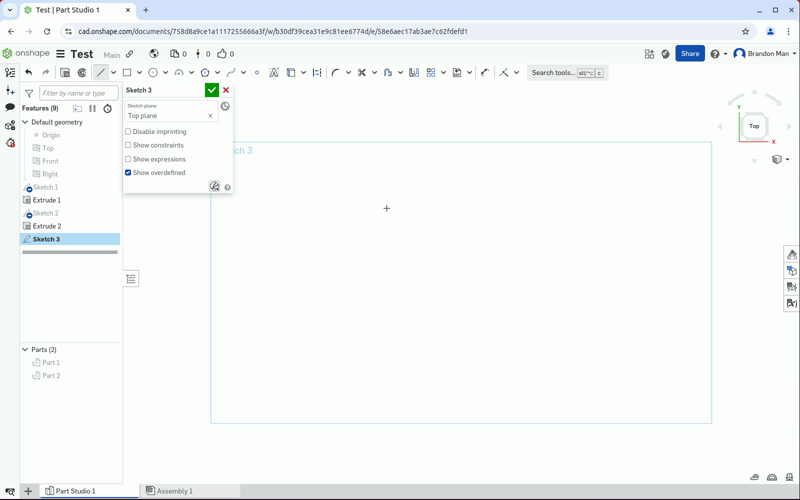
click(386, 207)
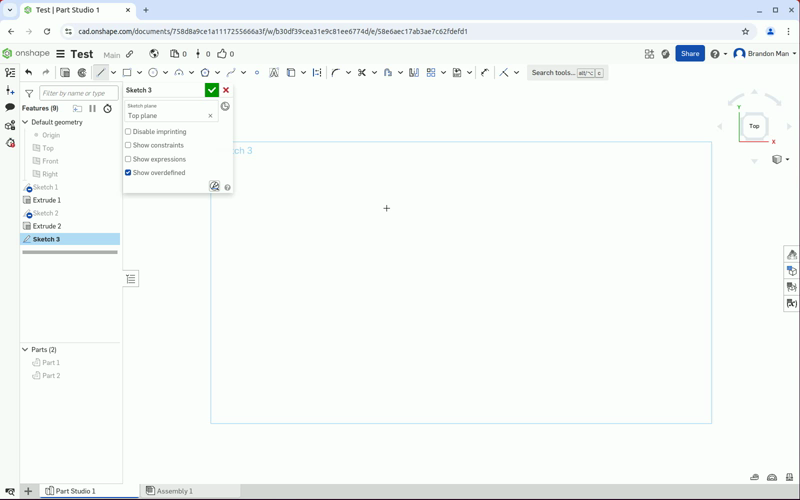
key_up(shift)
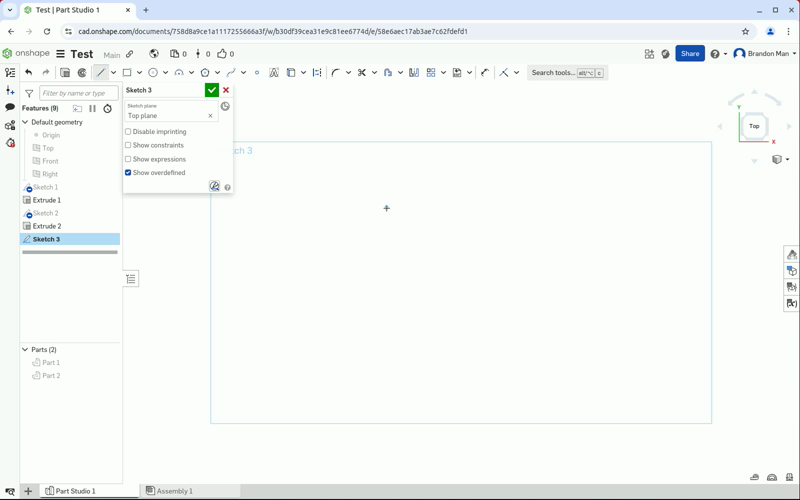
key_down(shift)
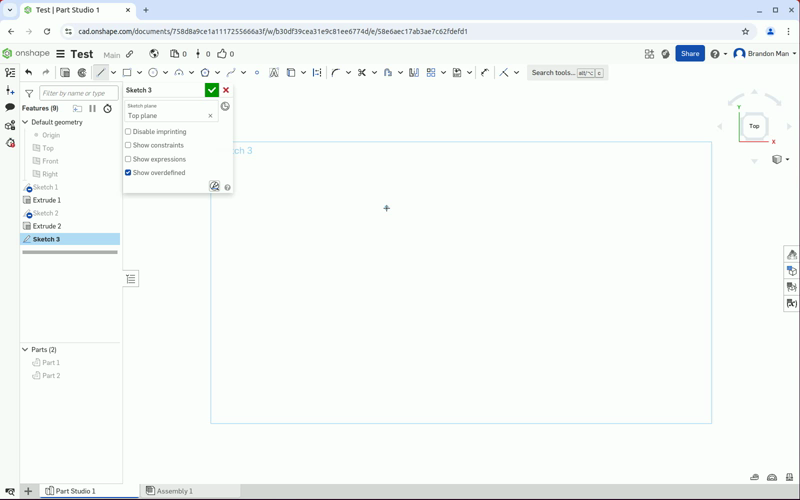
mouse_move(417, 207)
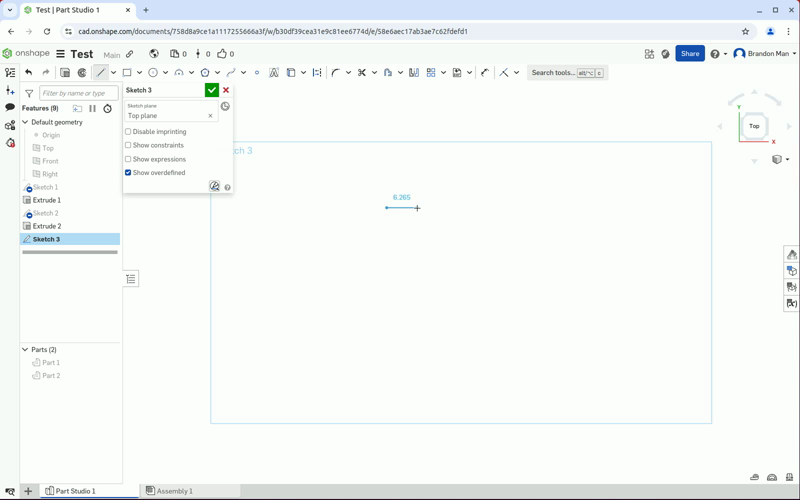
mouse_move(425, 207)
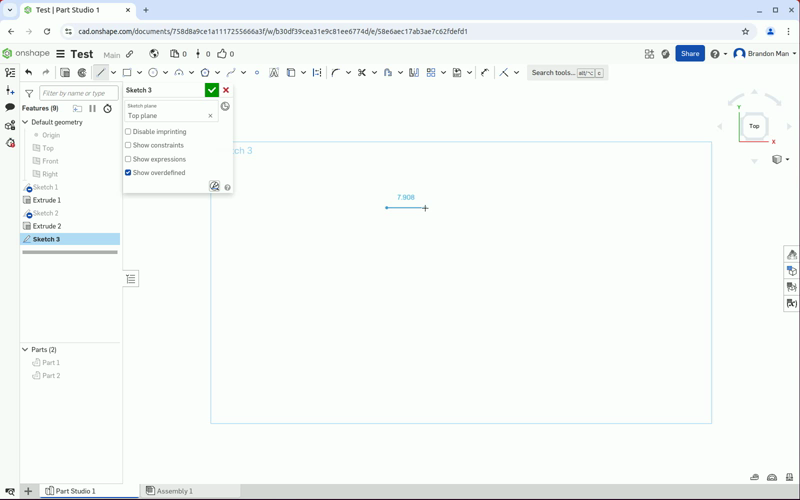
click(425, 207)
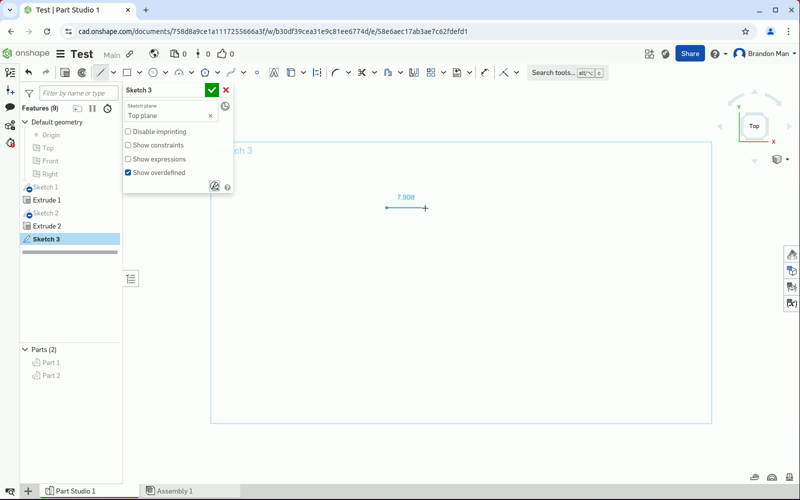
key_up(shift)
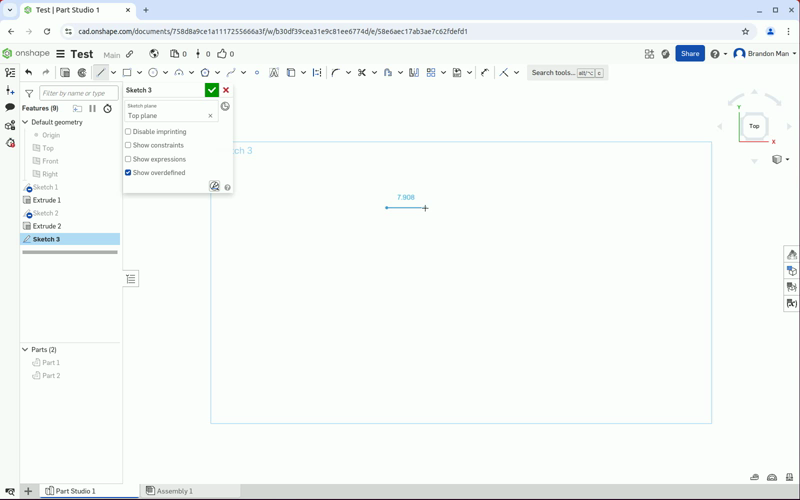
key_down(shift)
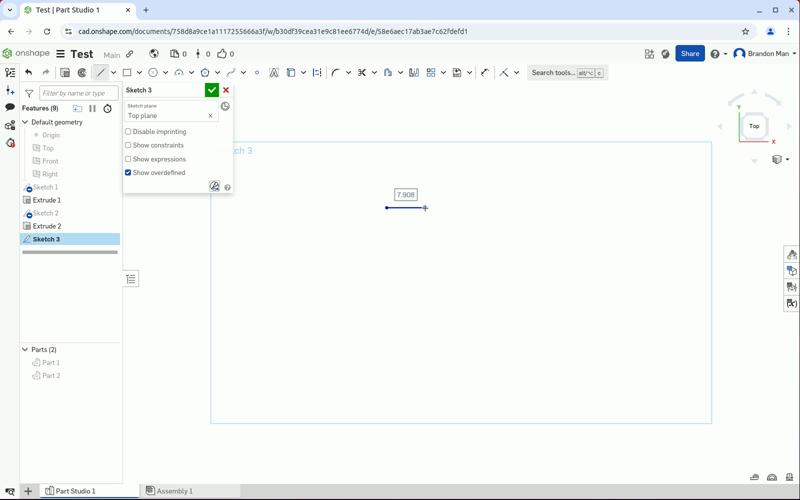
mouse_move(455, 207)
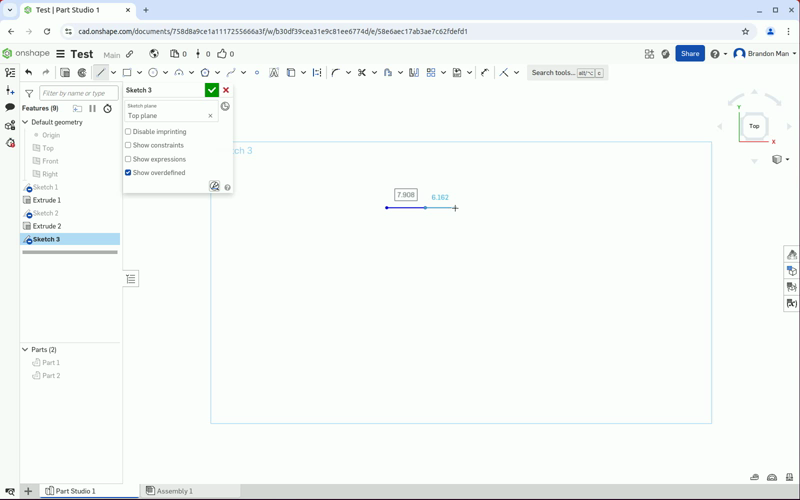
mouse_move(425, 169)
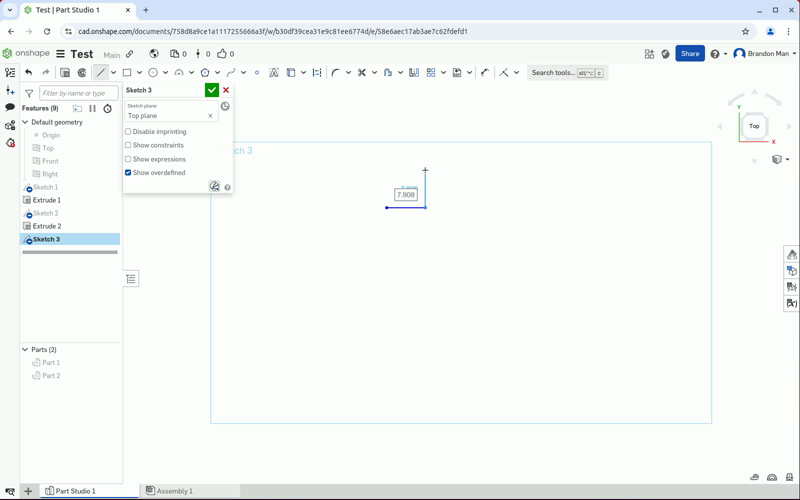
click(425, 169)
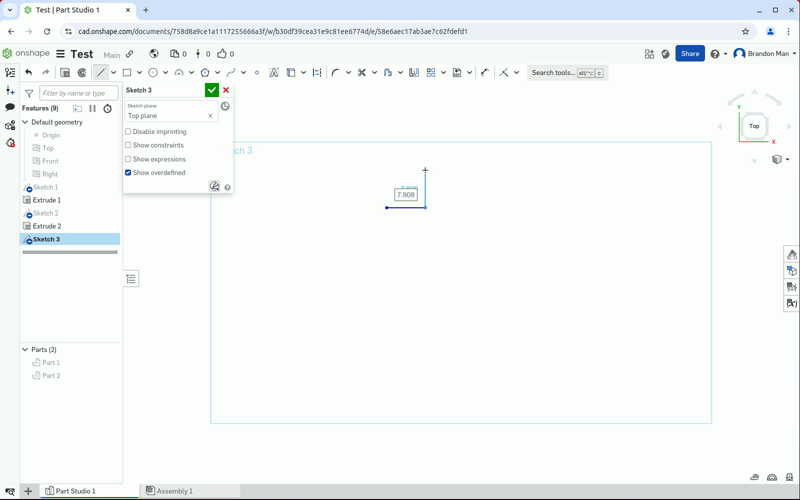
key_up(shift)
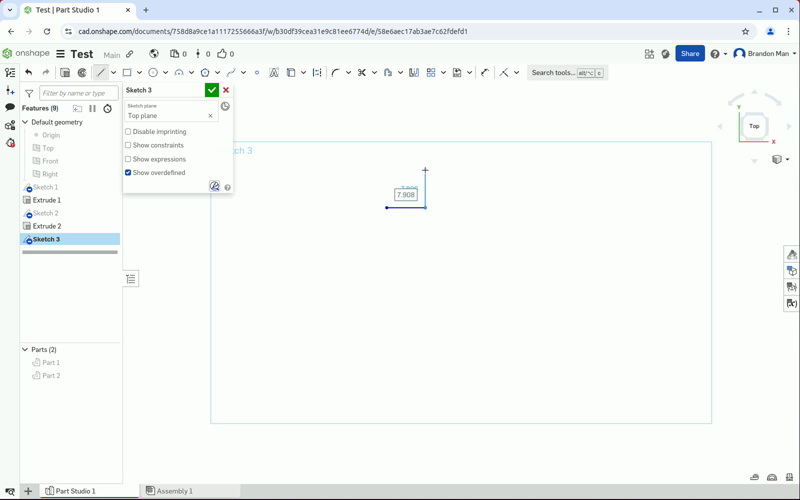
key_down(shift)
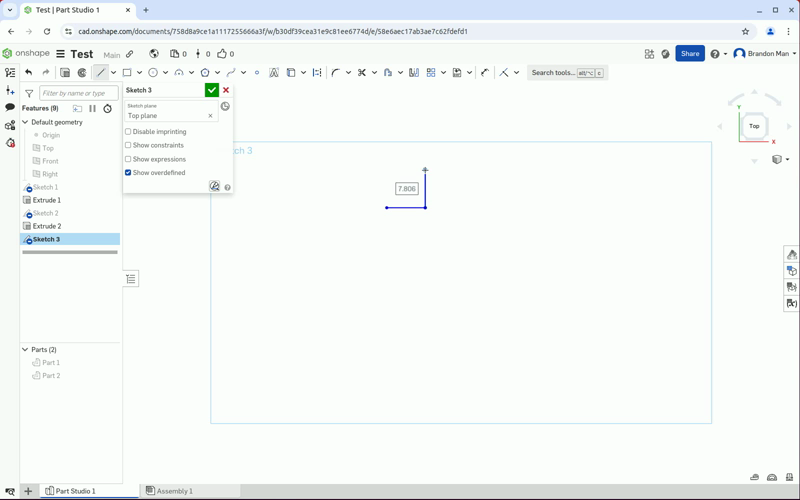
mouse_move(455, 169)
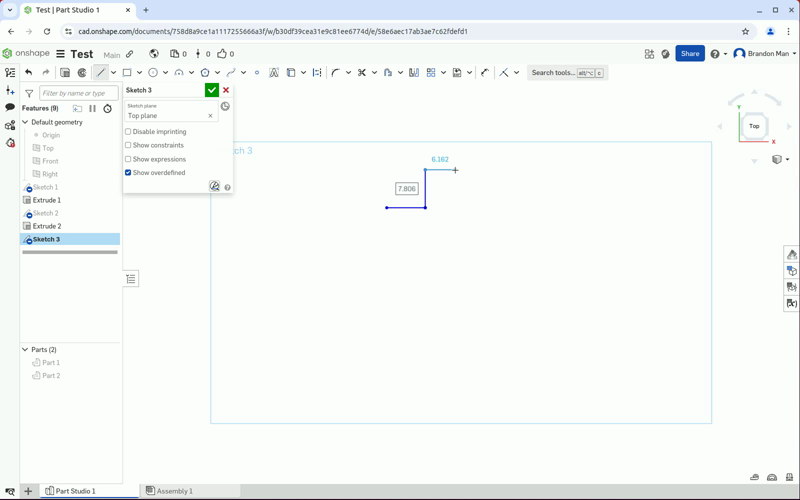
mouse_move(386, 169)
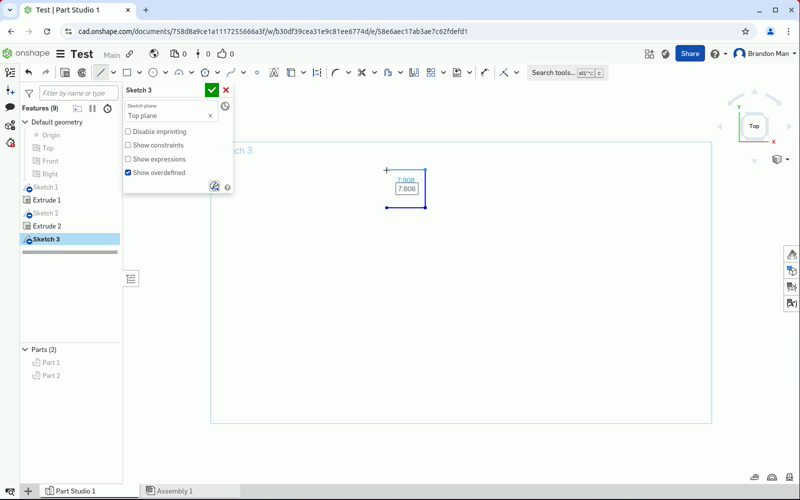
click(386, 169)
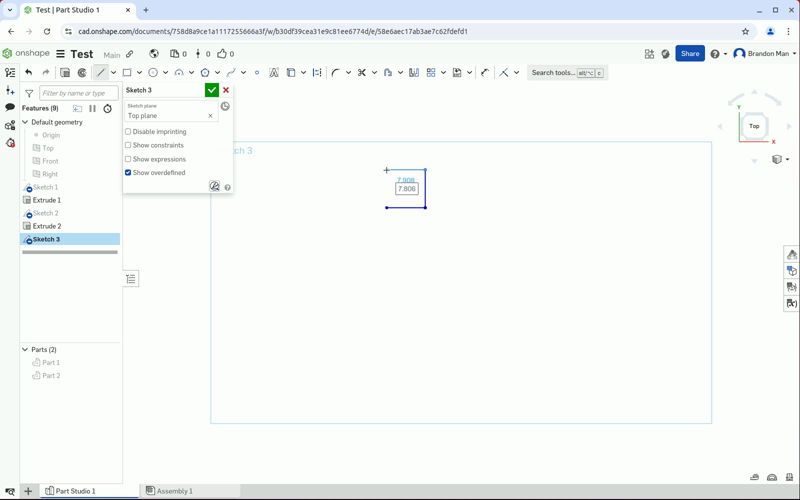
key_up(shift)
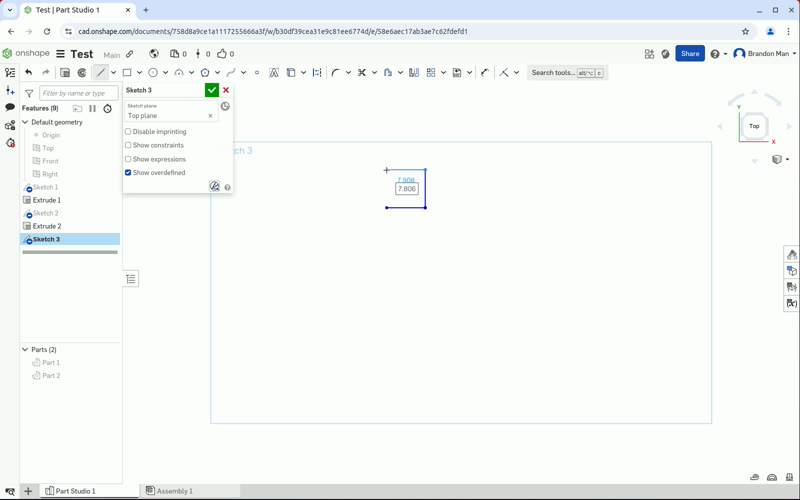
mouse_move(417, 169)
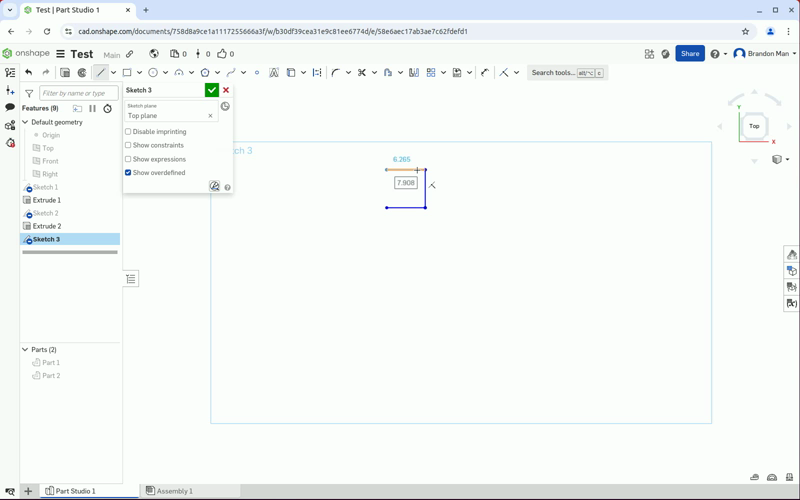
key_down(shift)
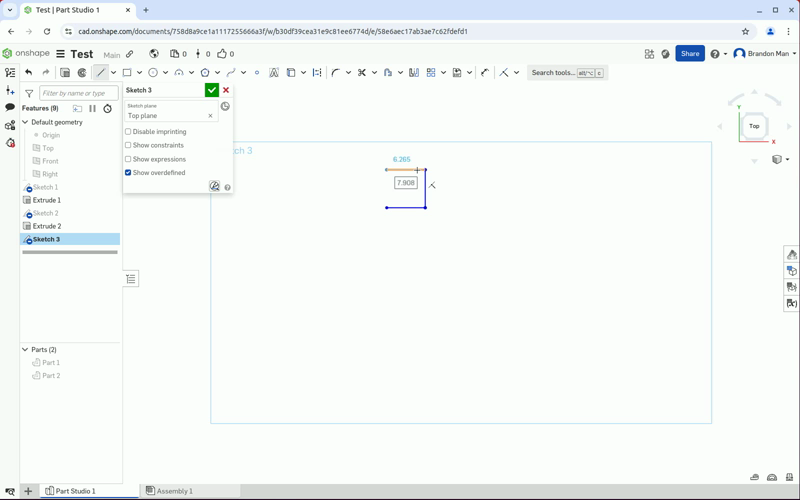
mouse_move(386, 207)
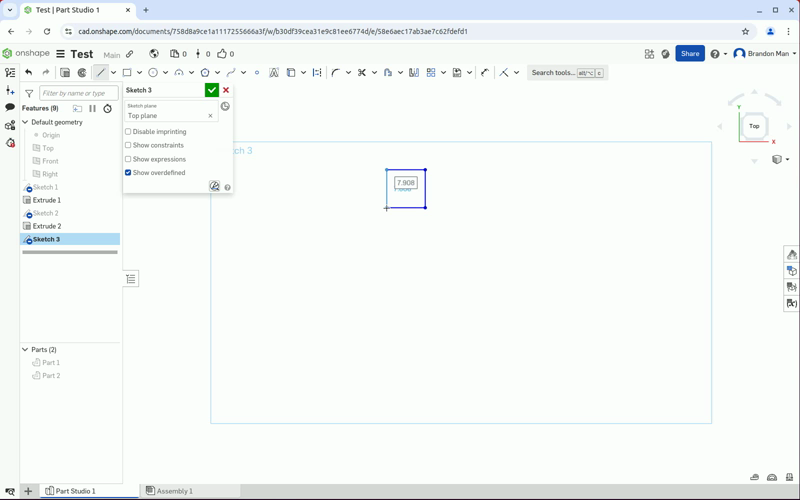
key_up(shift)
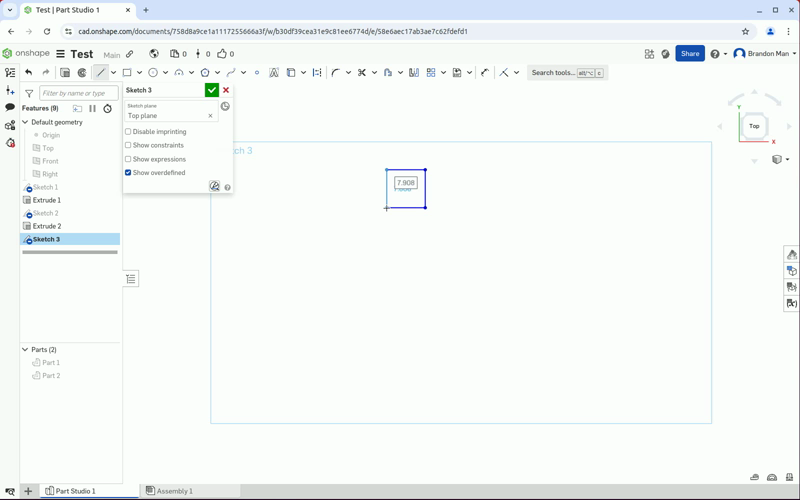
click(386, 207)
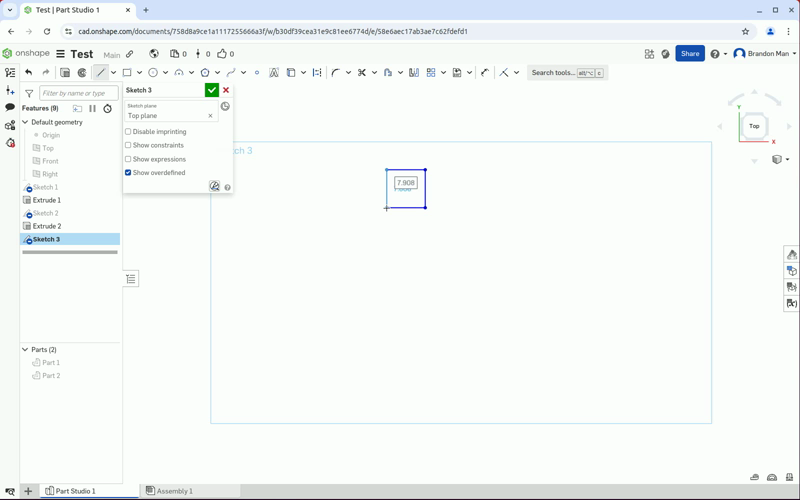
key(esc)
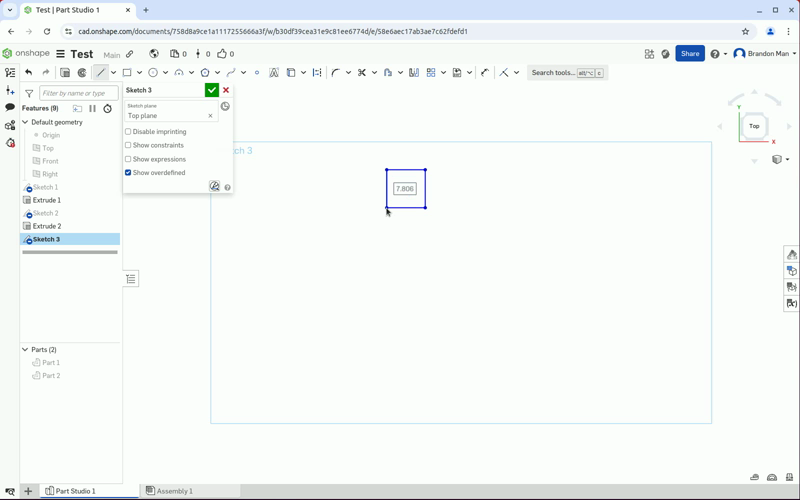
mouse_move(422, 180)
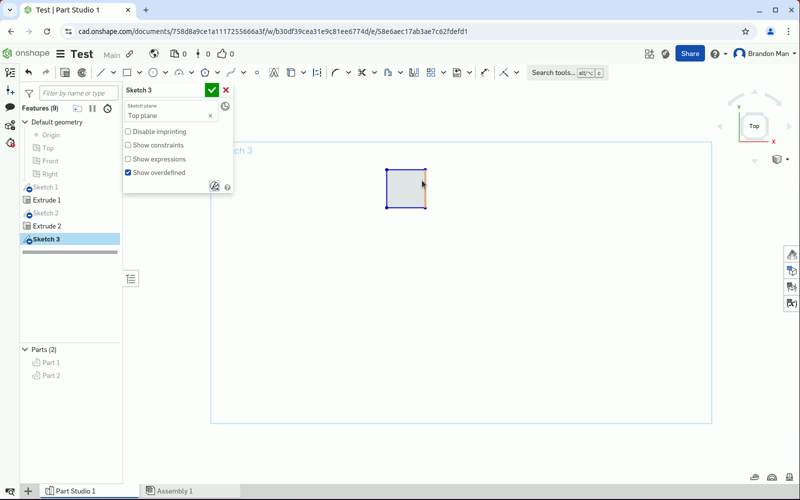
scroll(6)
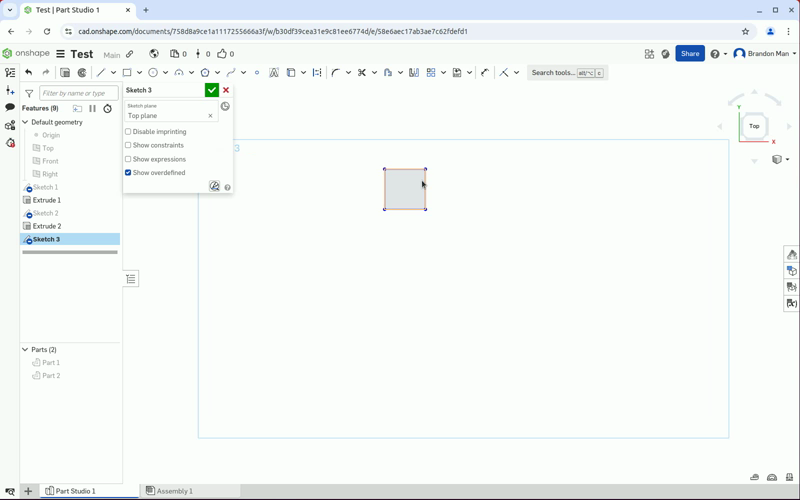
scroll(6)
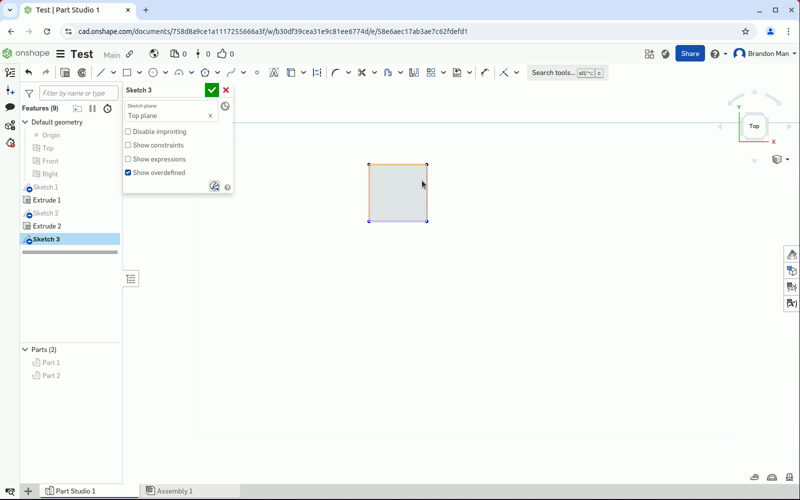
scroll(6)
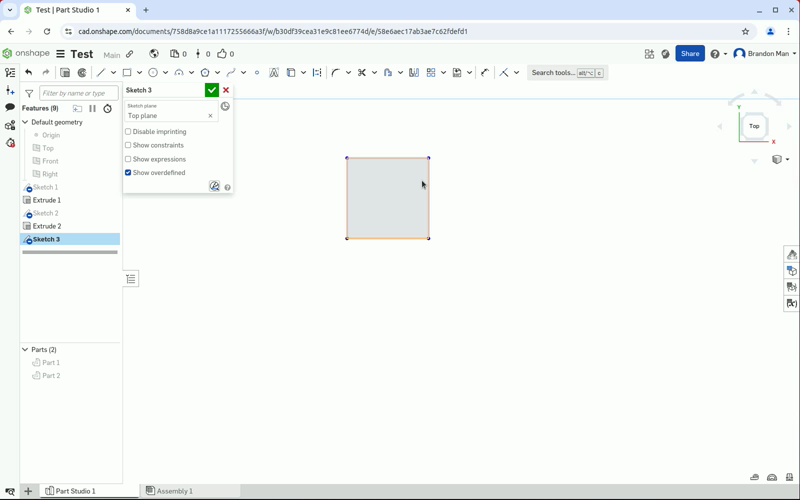
scroll(6)
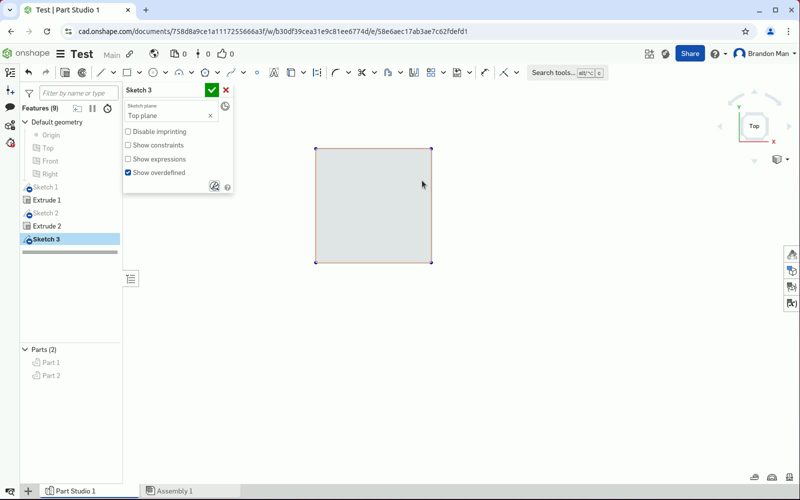
scroll(6)
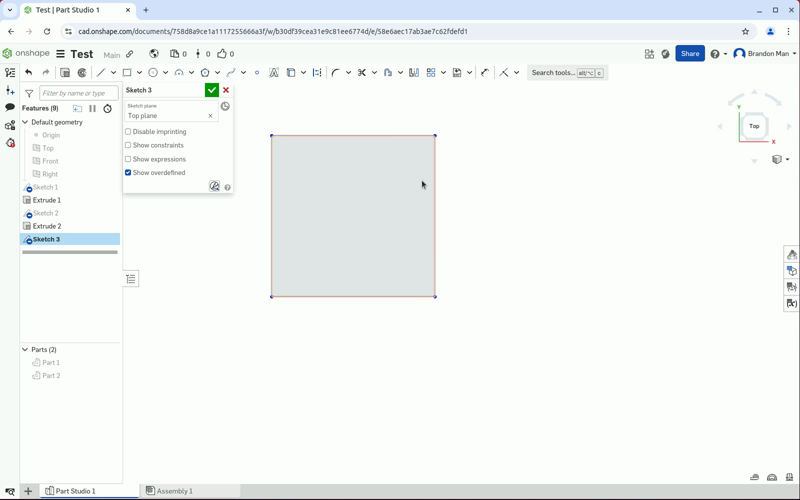
scroll(6)
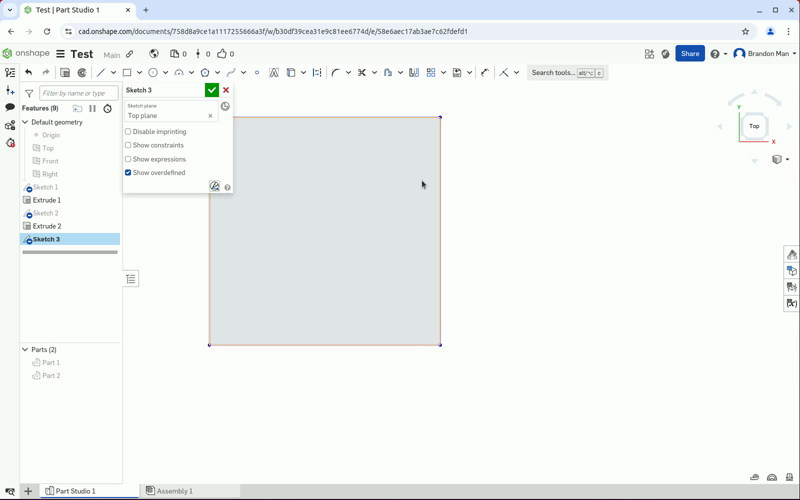
scroll(6)
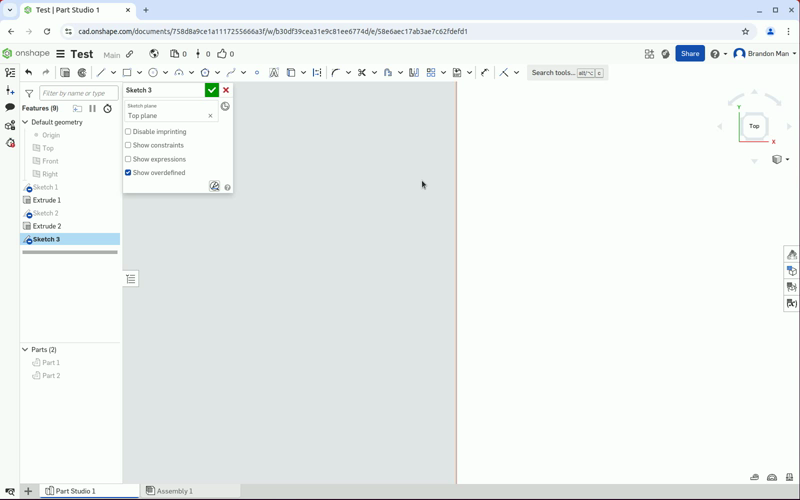
click(422, 180)
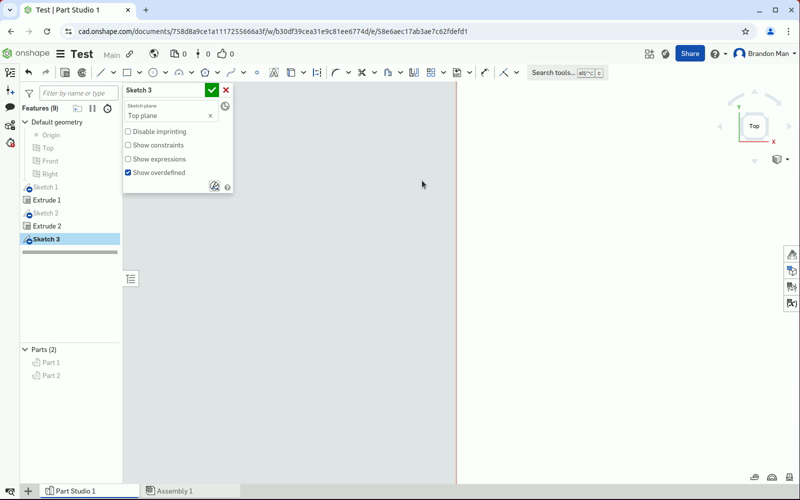
scroll(-6)
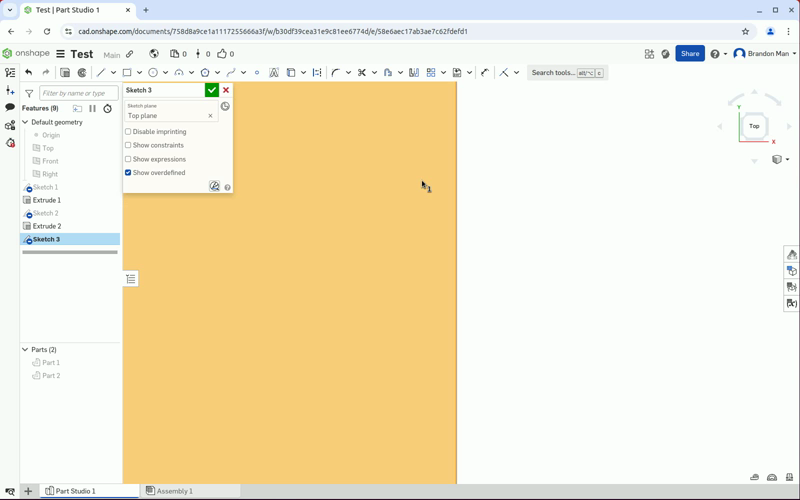
scroll(-6)
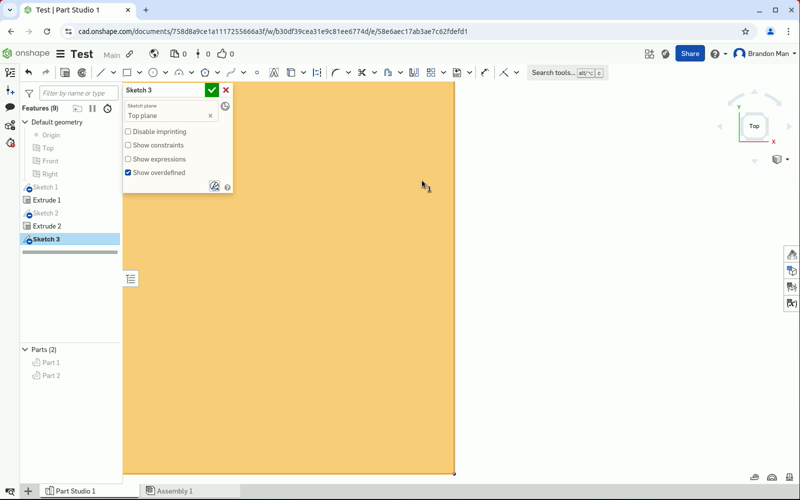
scroll(-6)
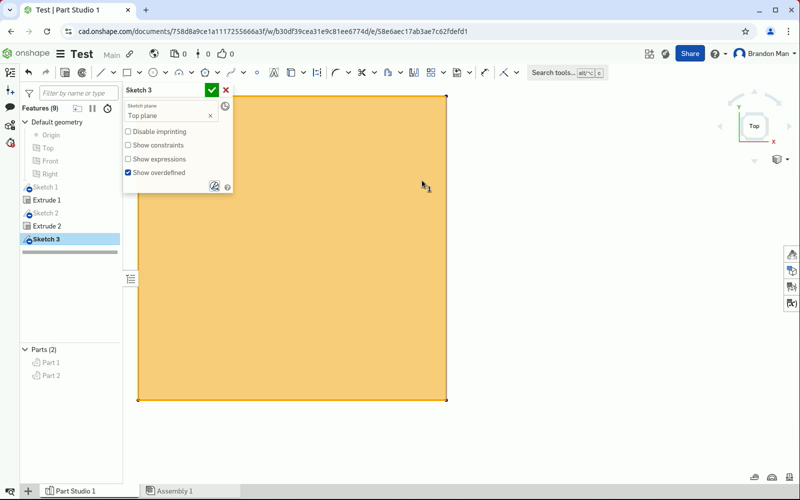
scroll(-6)
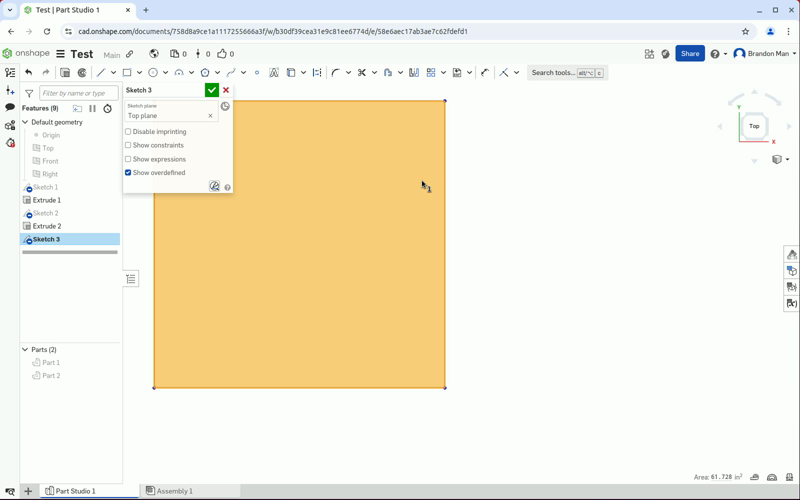
scroll(-6)
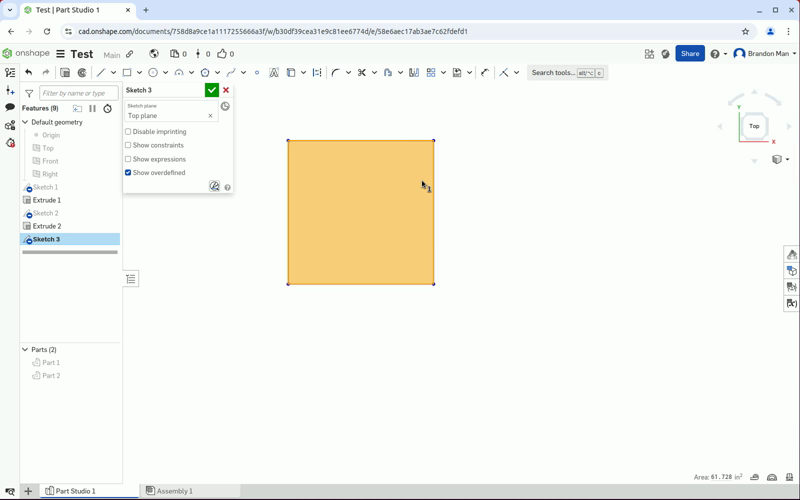
scroll(-6)
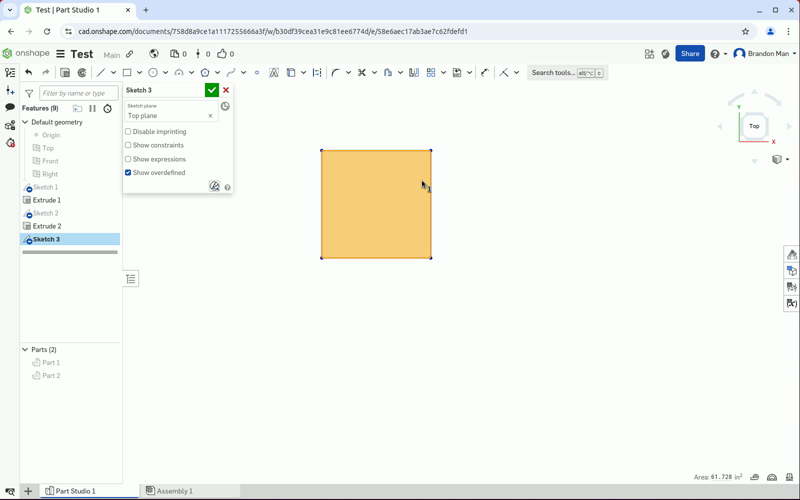
scroll(-6)
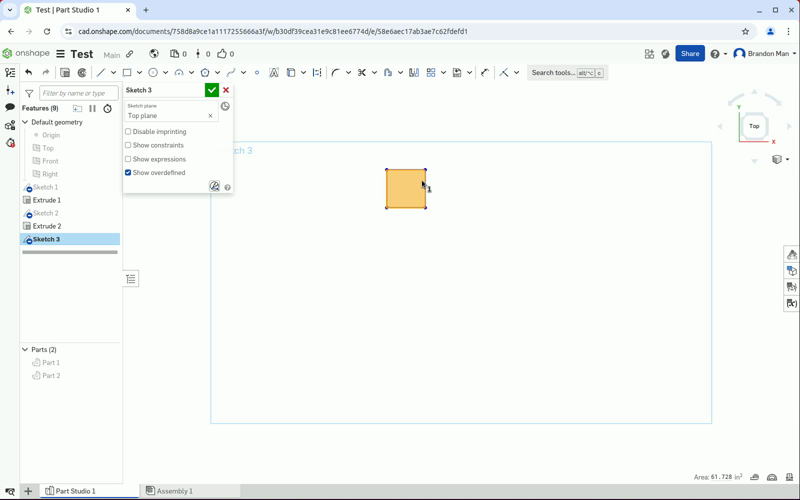
mouse_move(73, 352)
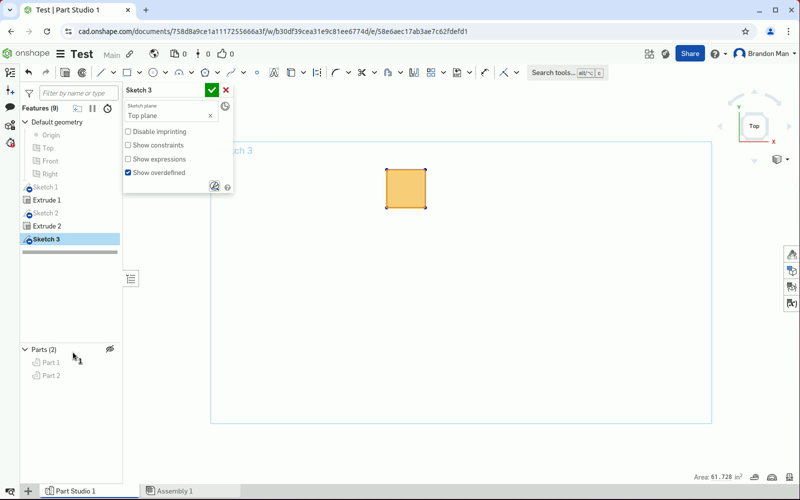
key(shift+y)
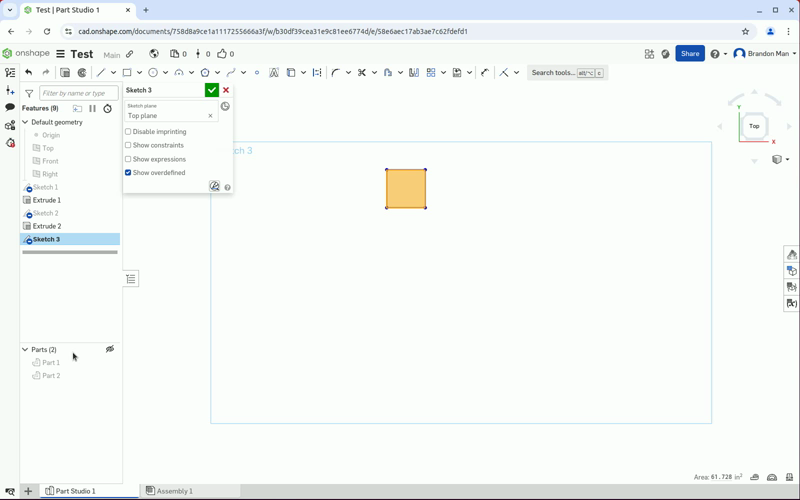
key(shift+e)
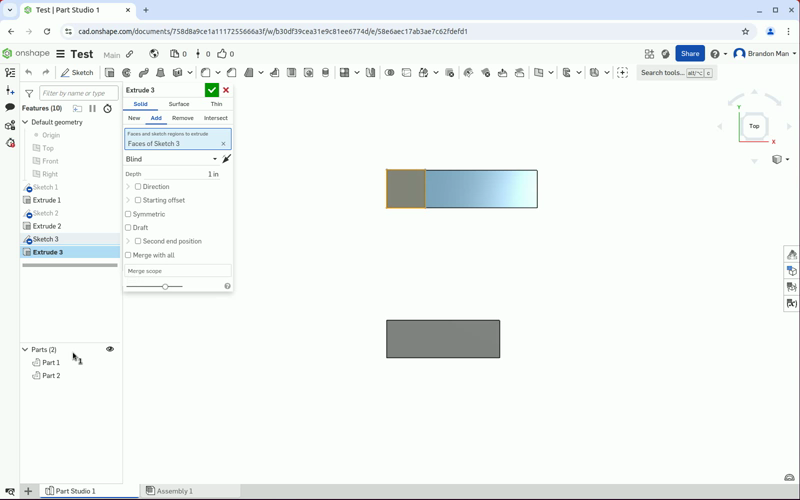
mouse_move(143, 106)
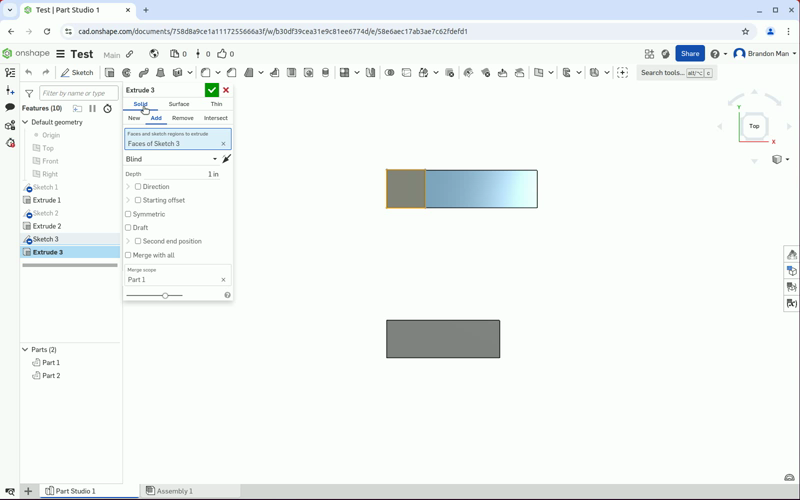
click(143, 106)
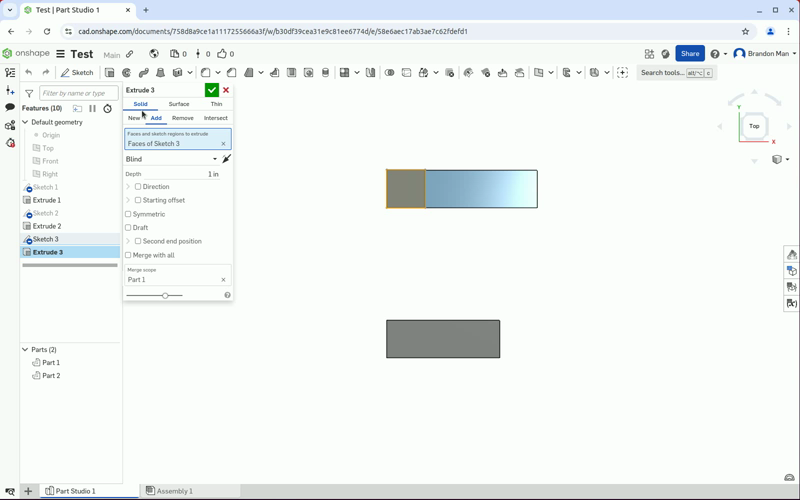
mouse_move(137, 120)
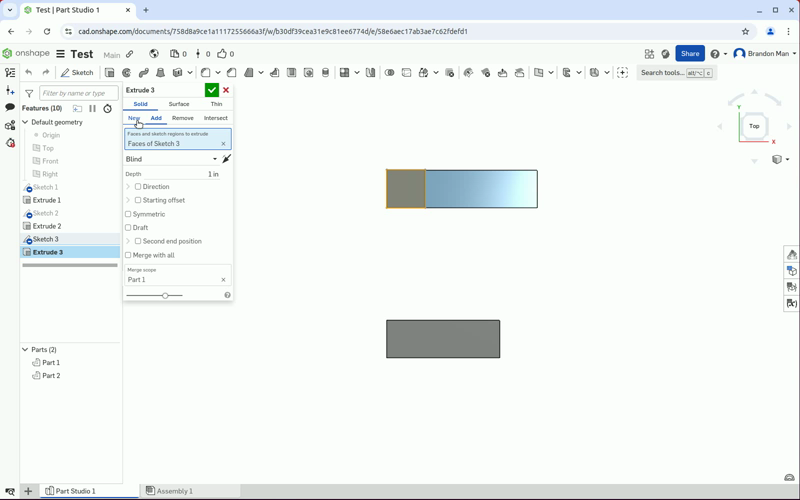
click(137, 120)
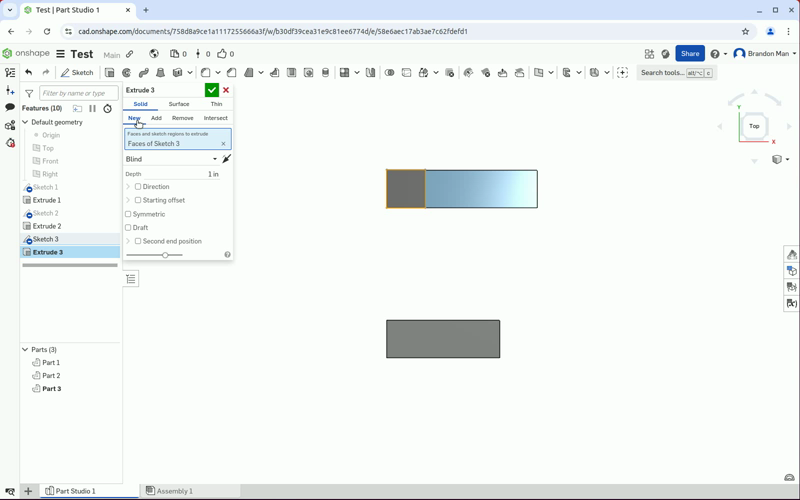
key(tab, 4)
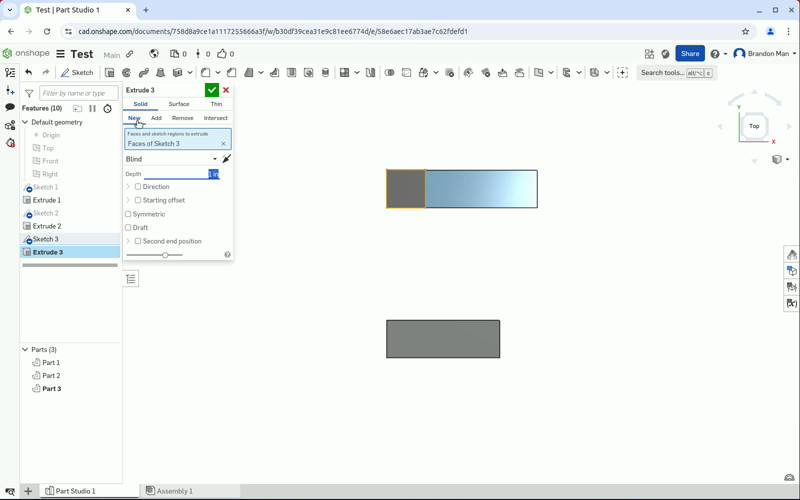
text(3.851)
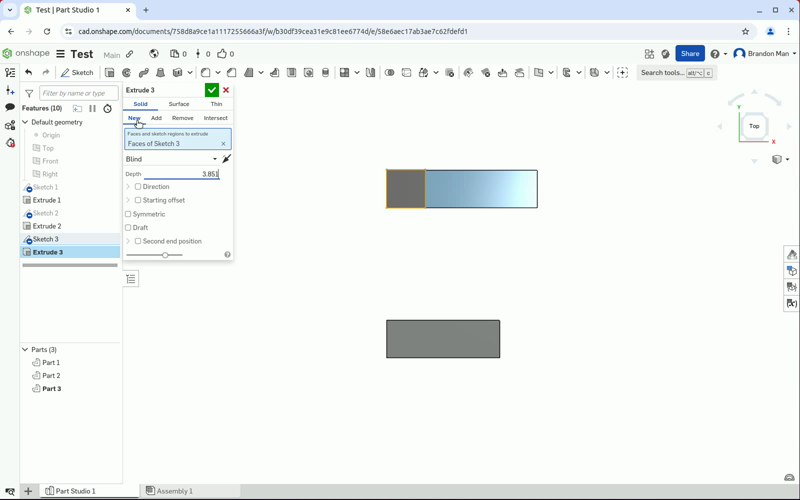
key(enter)
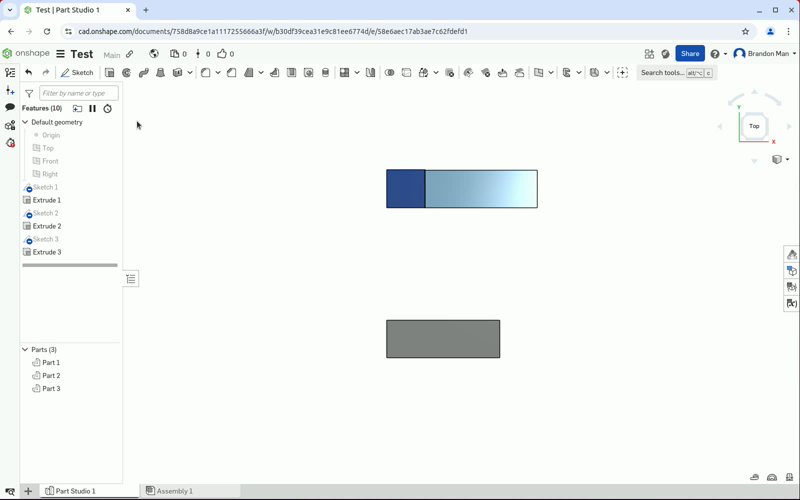
key(shift+h)
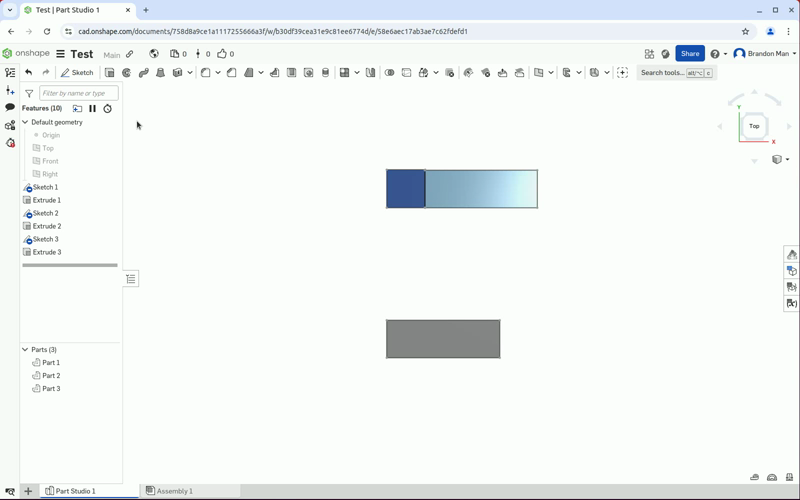
key(shift+h)
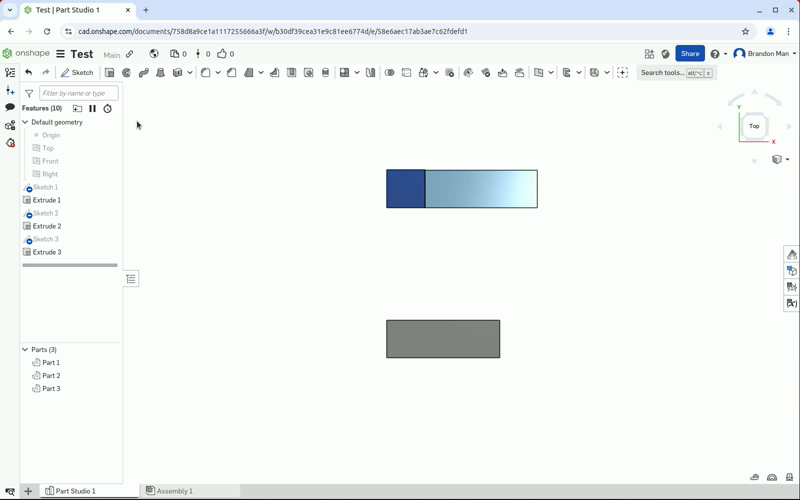
mouse_move(73, 189)
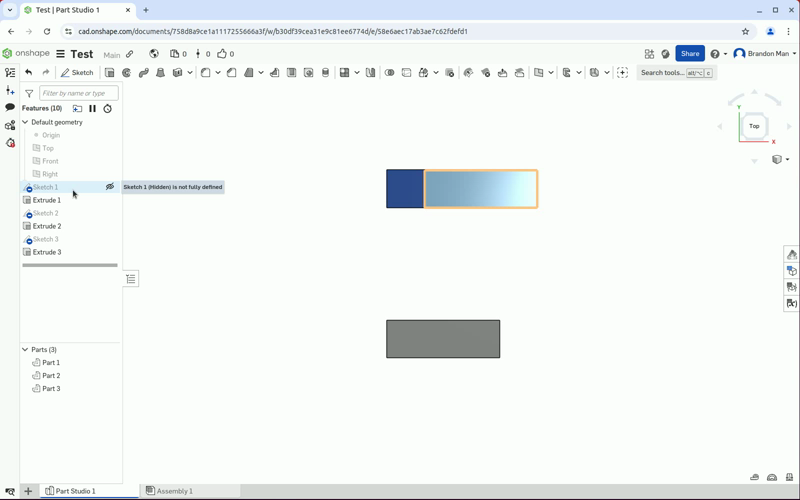
click(73, 189)
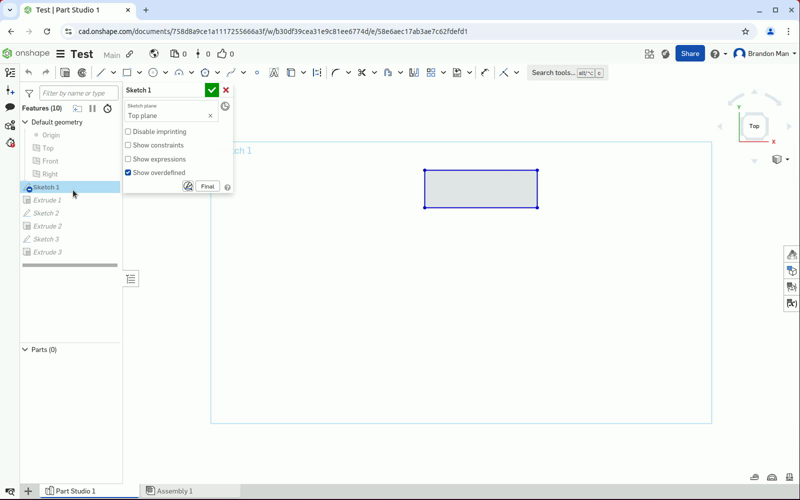
mouse_move(229, 92)
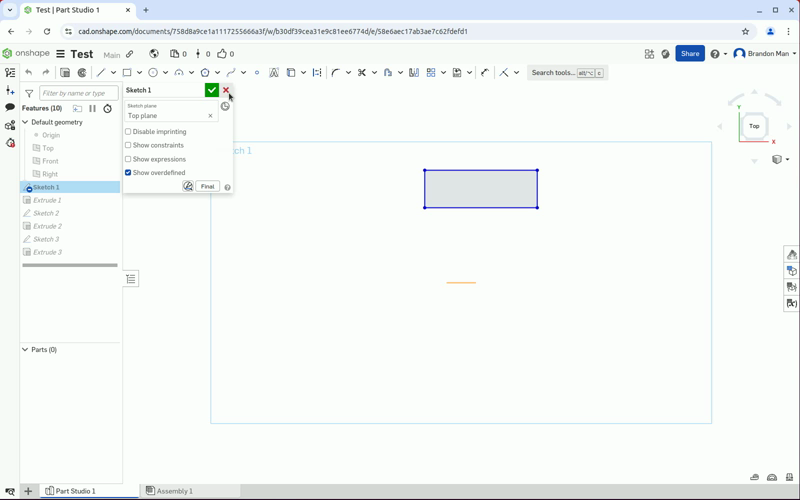
click(229, 92)
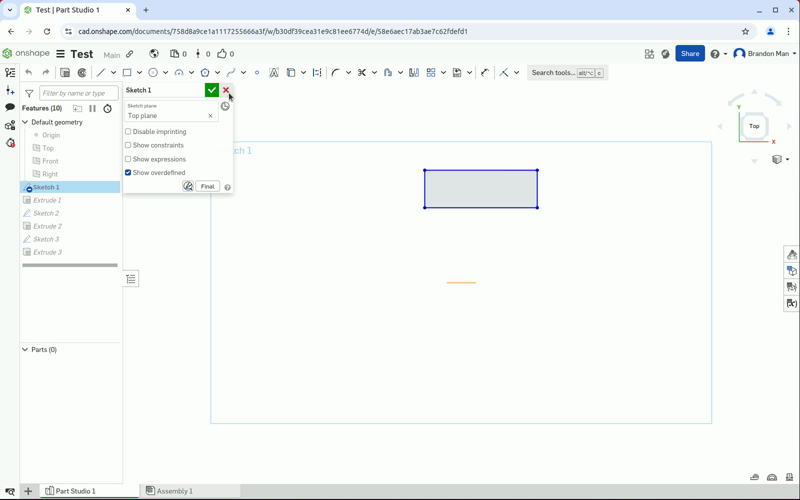
key(shift+s)
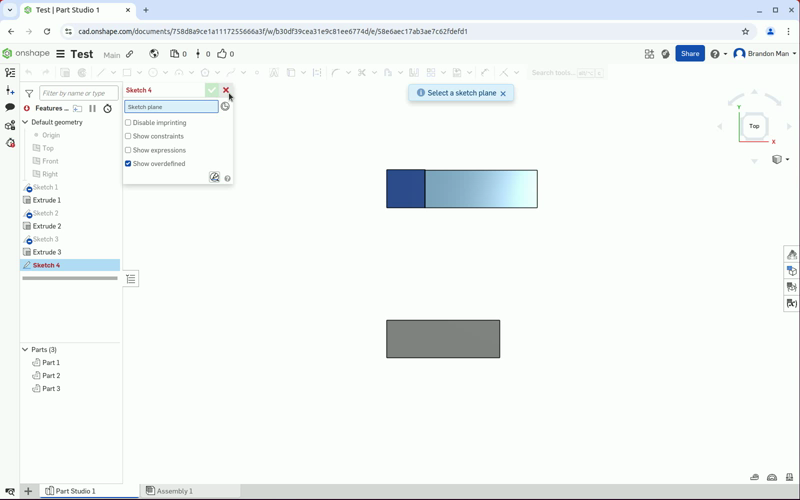
mouse_move(73, 150)
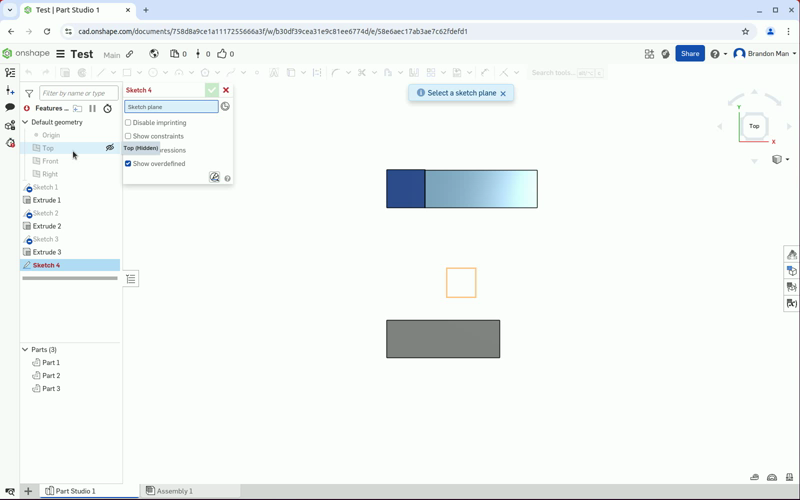
click(73, 150)
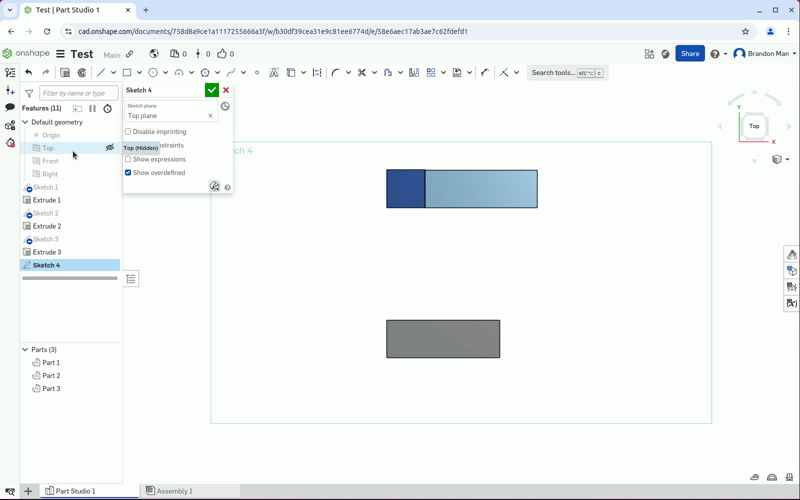
mouse_move(73, 352)
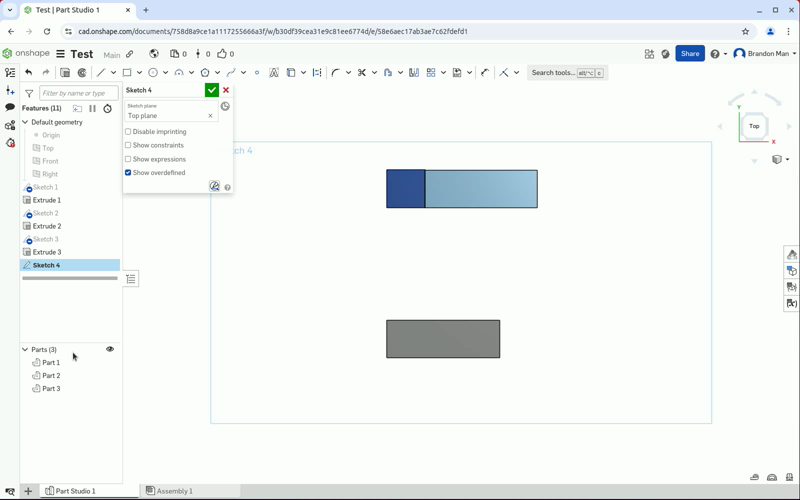
key(y)
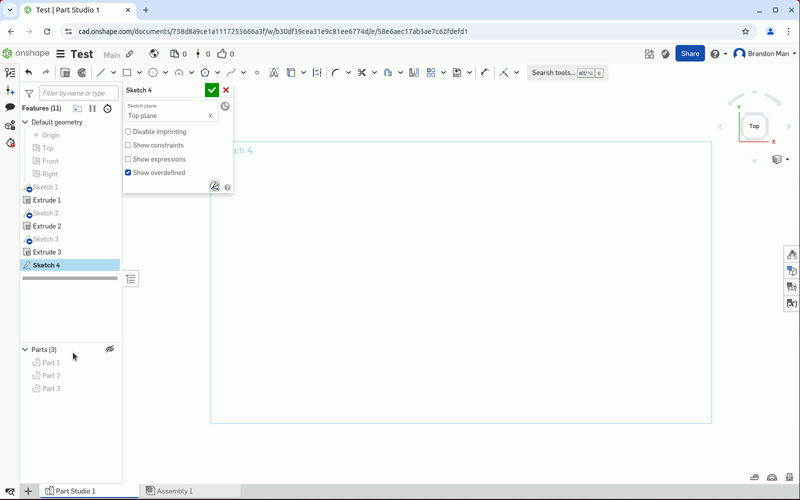
key(l)
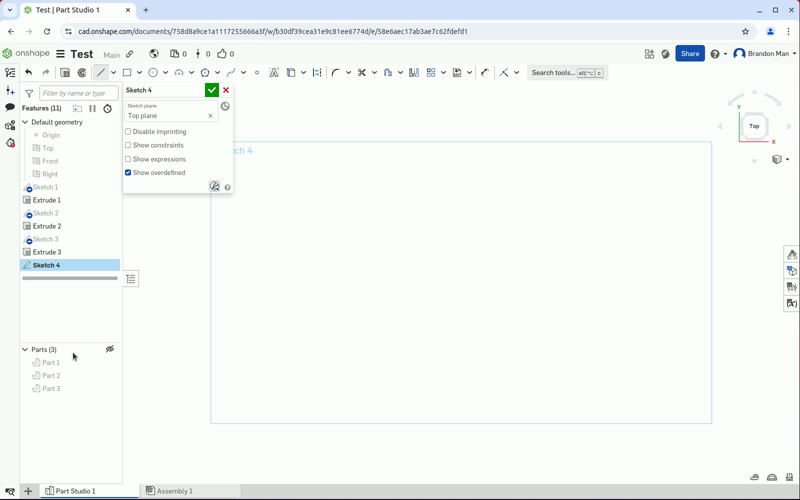
key_down(shift)
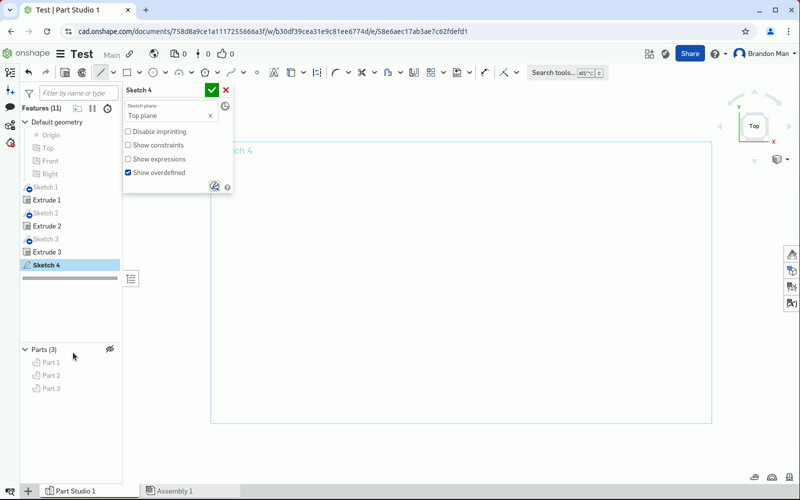
mouse_move(386, 245)
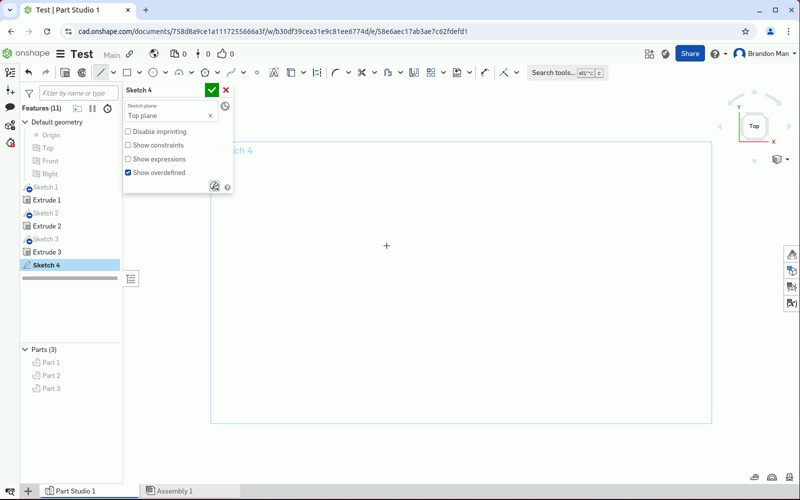
click(386, 245)
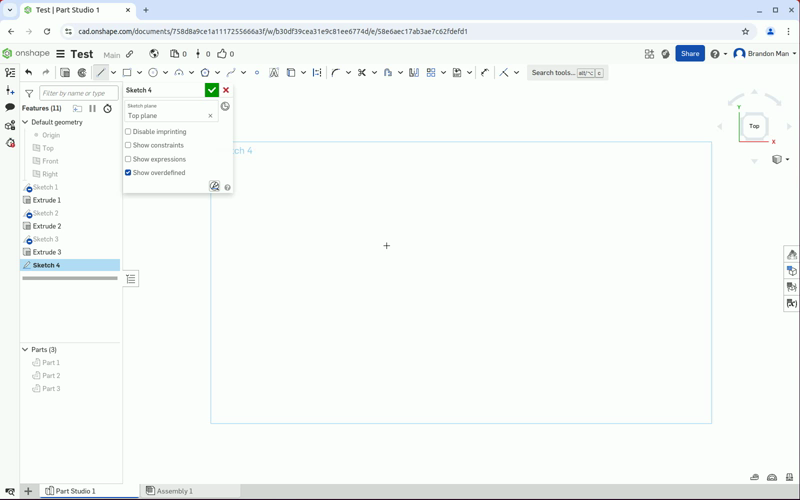
key_up(shift)
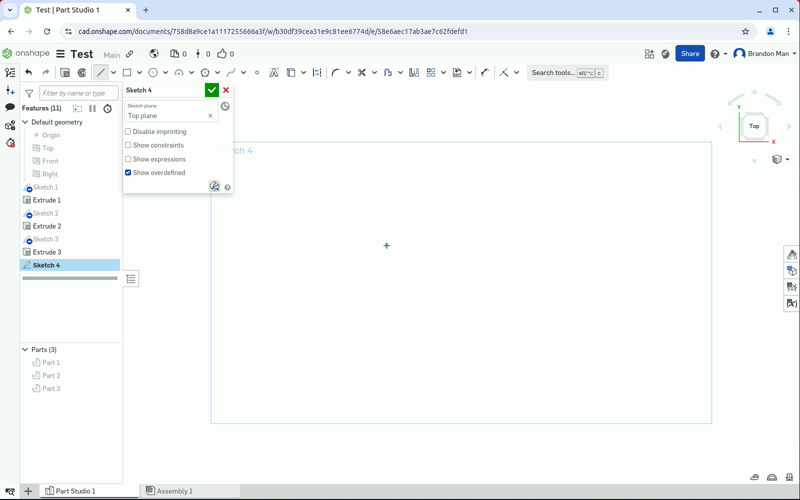
key_down(shift)
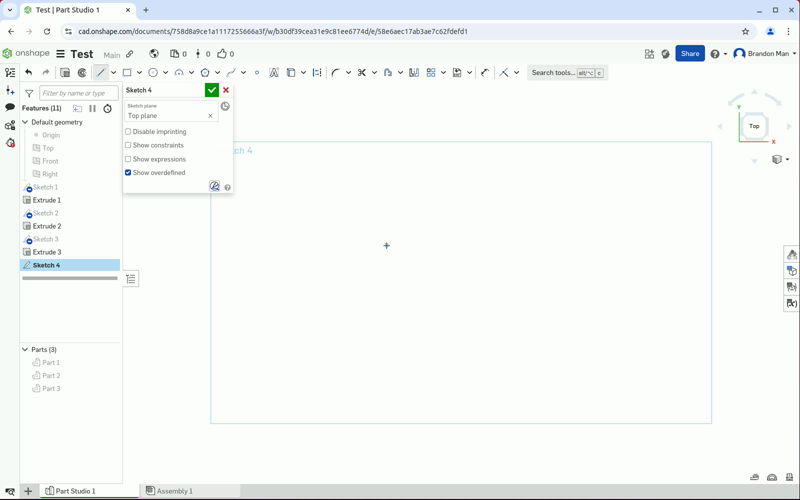
mouse_move(417, 245)
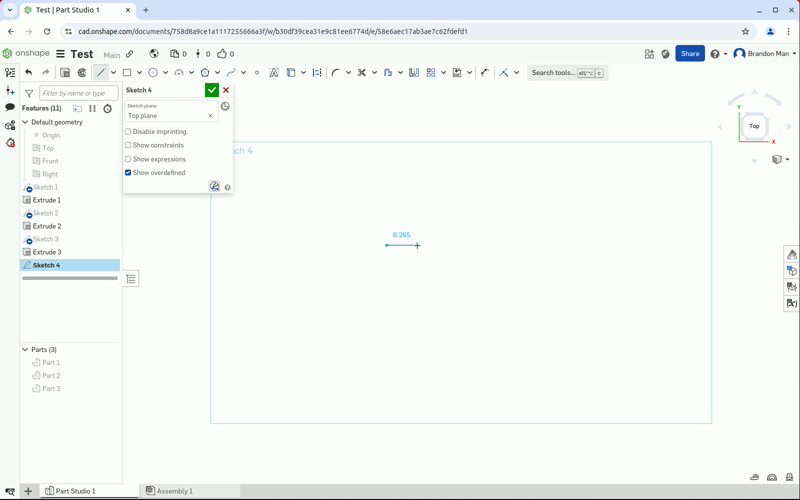
mouse_move(425, 245)
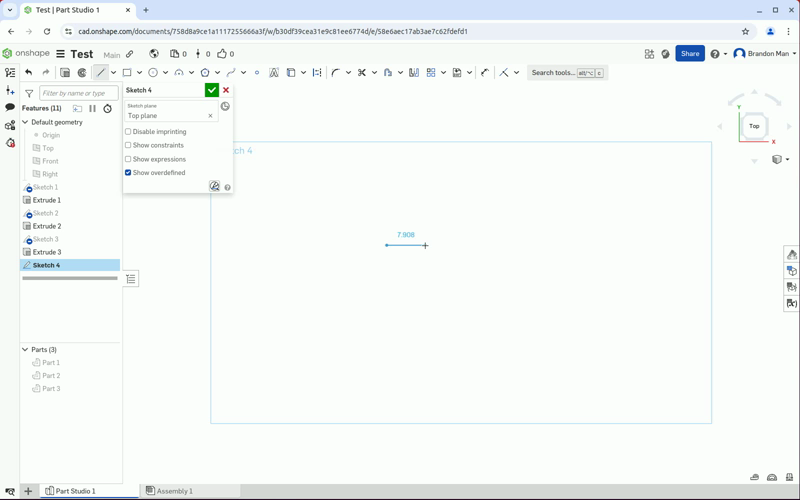
click(425, 245)
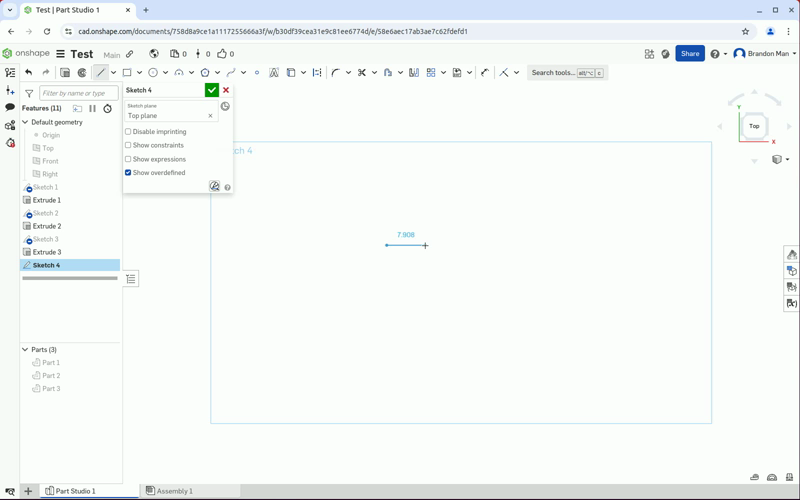
key_up(shift)
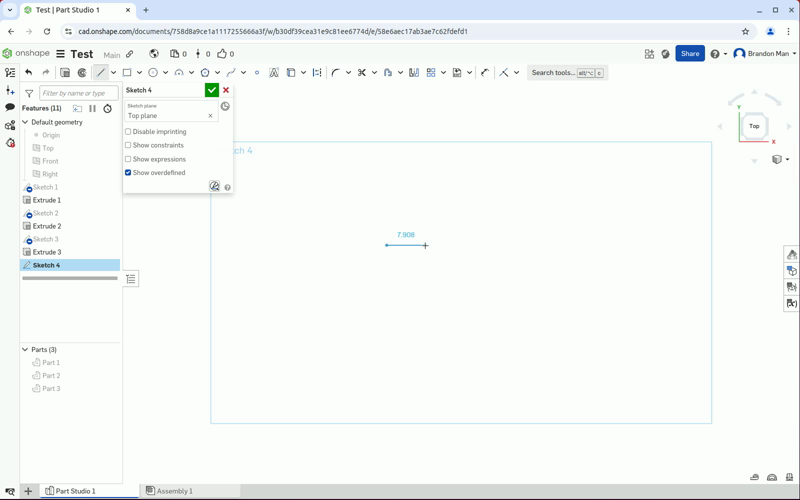
key_down(shift)
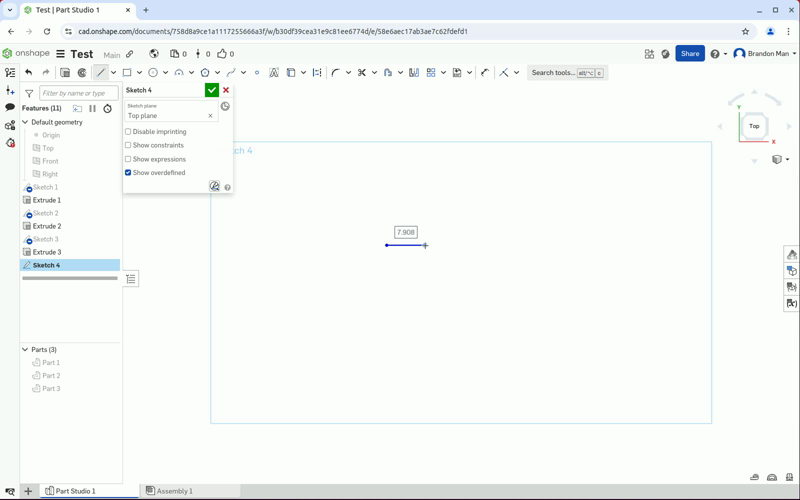
mouse_move(455, 245)
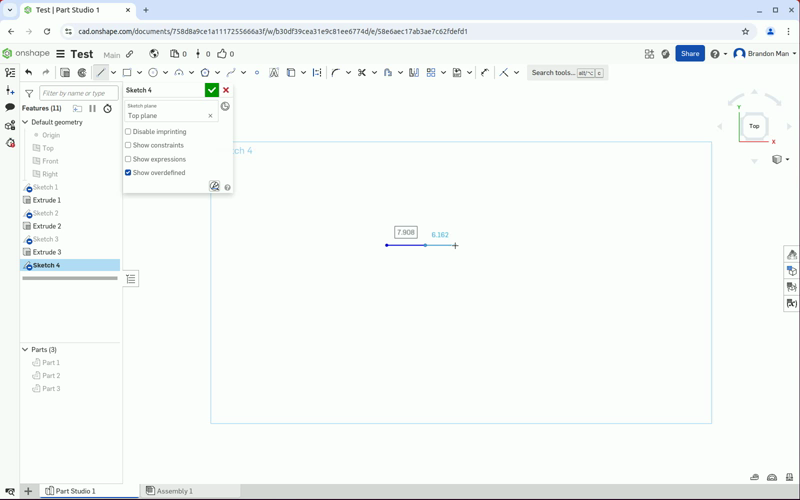
mouse_move(425, 207)
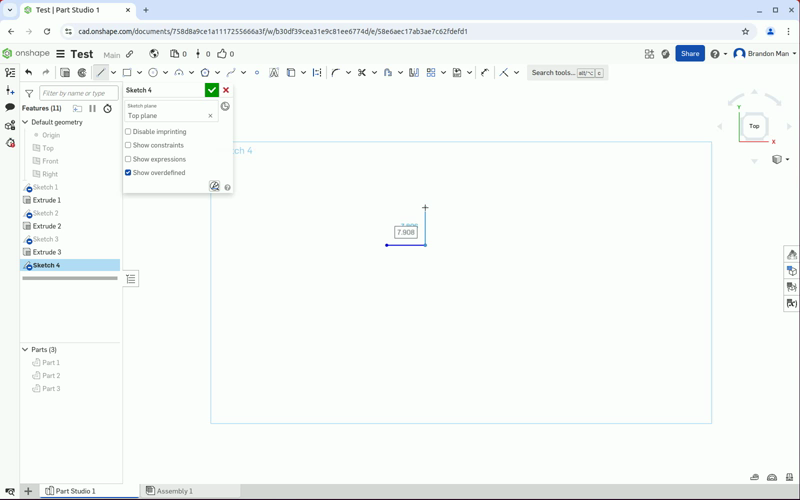
click(425, 207)
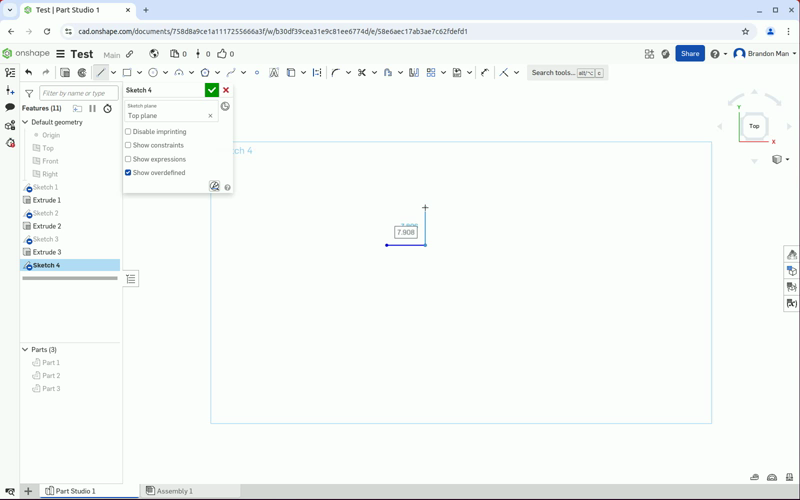
key_up(shift)
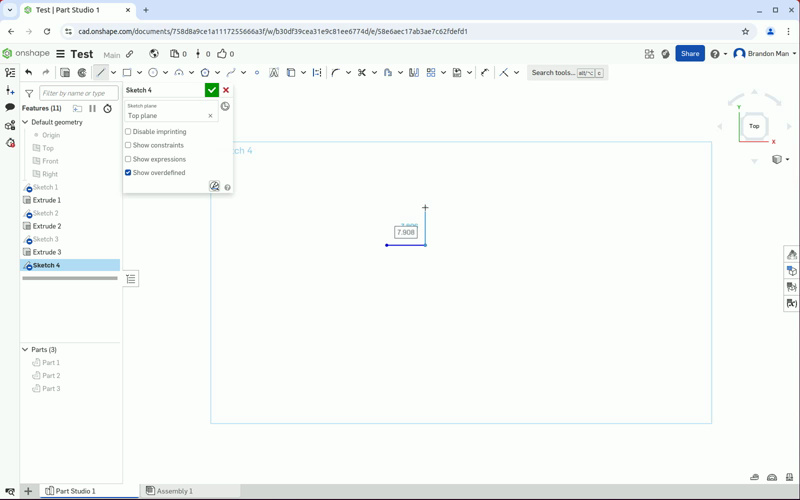
key_down(shift)
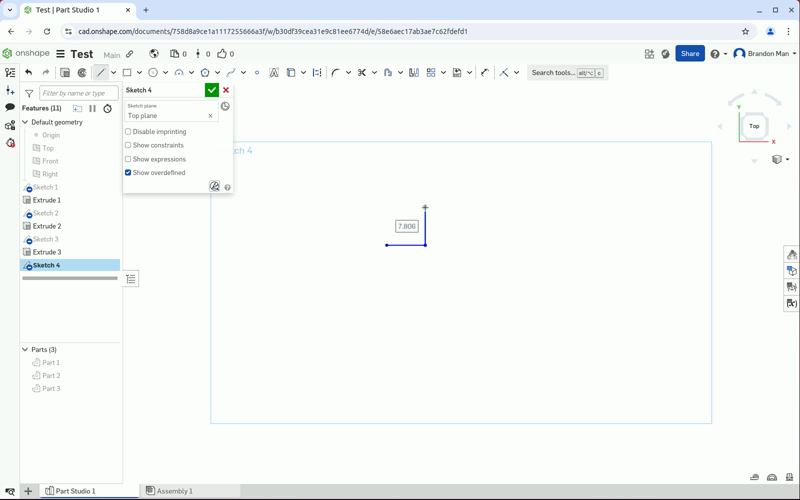
mouse_move(455, 207)
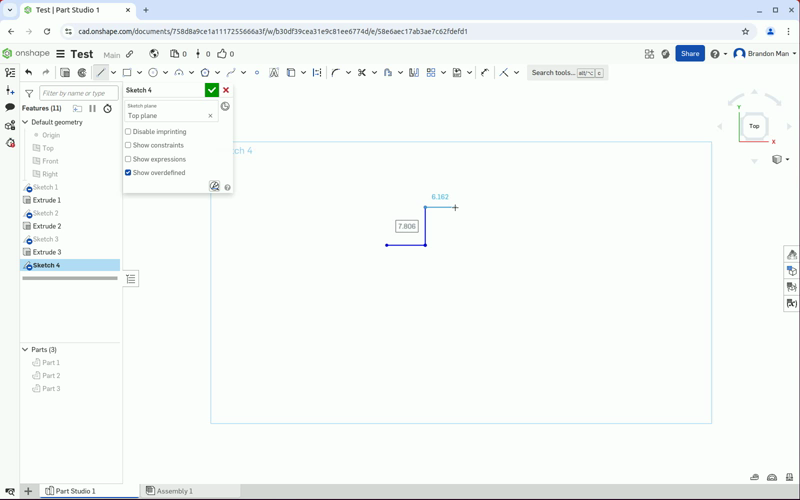
mouse_move(386, 207)
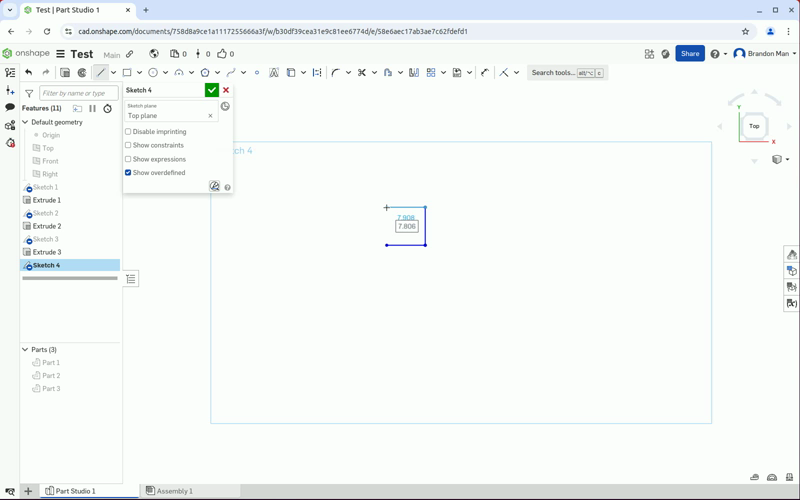
click(386, 207)
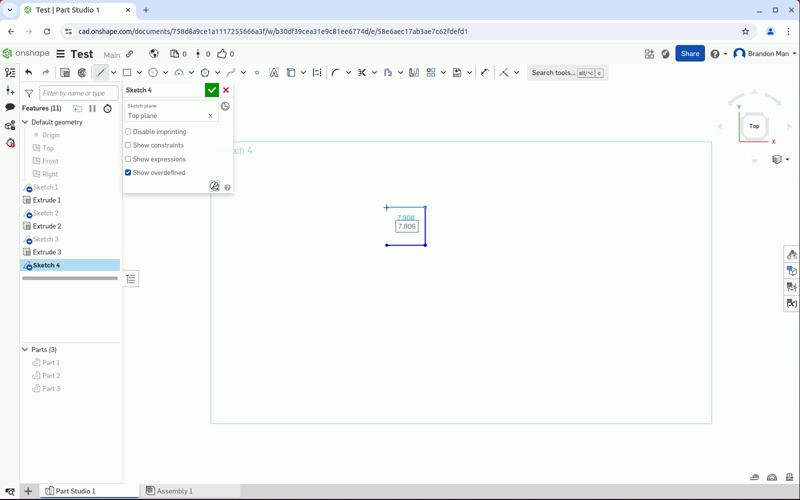
key_up(shift)
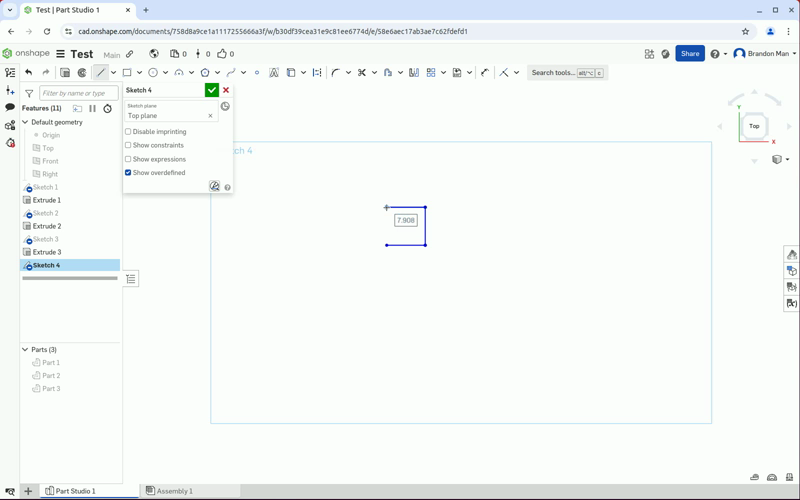
mouse_move(417, 207)
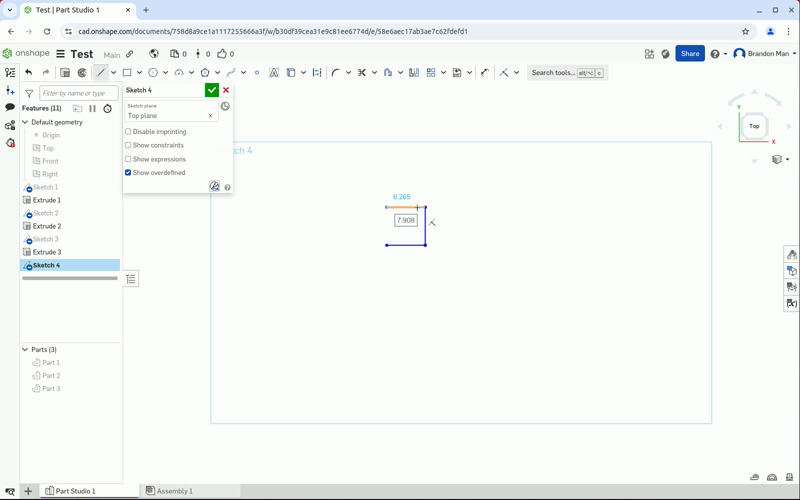
key_down(shift)
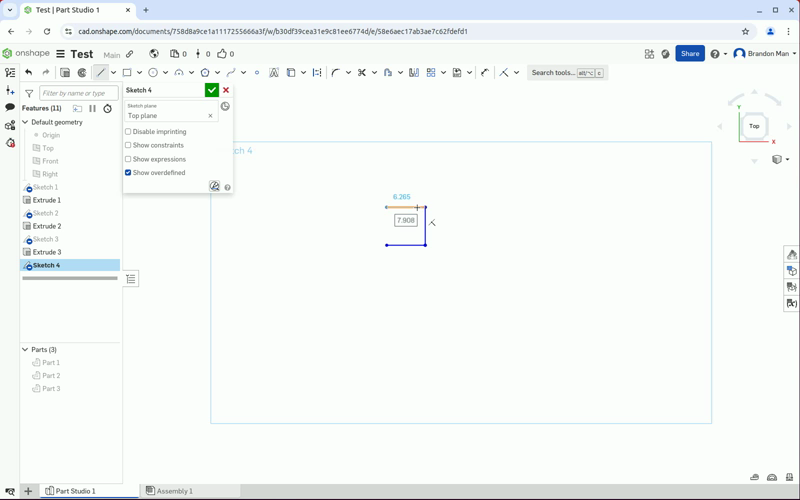
mouse_move(386, 245)
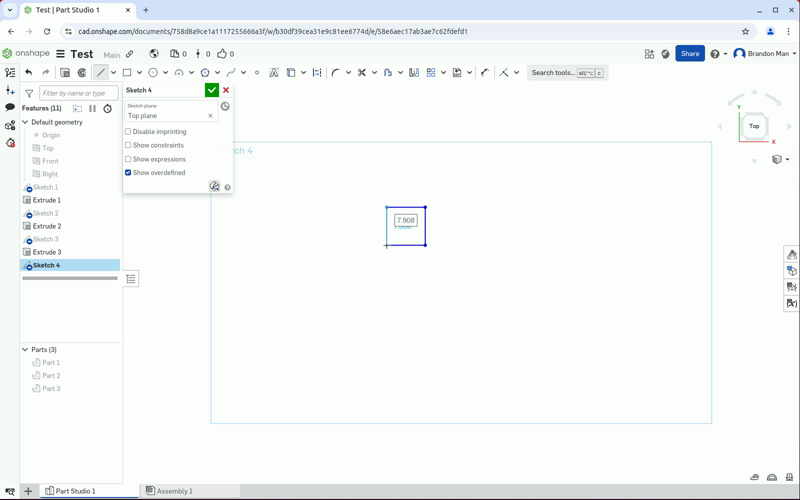
key_up(shift)
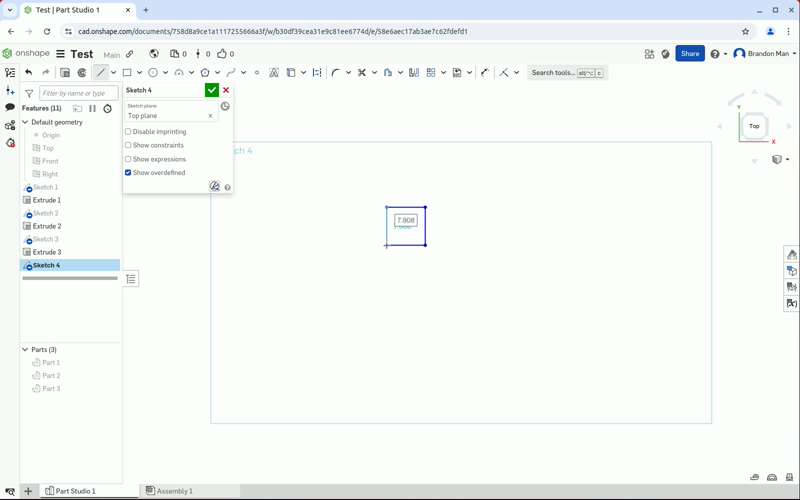
click(386, 245)
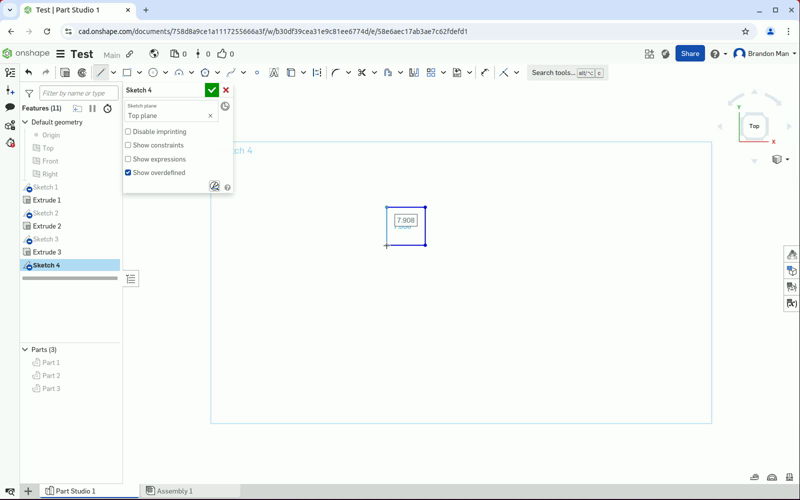
key(esc)
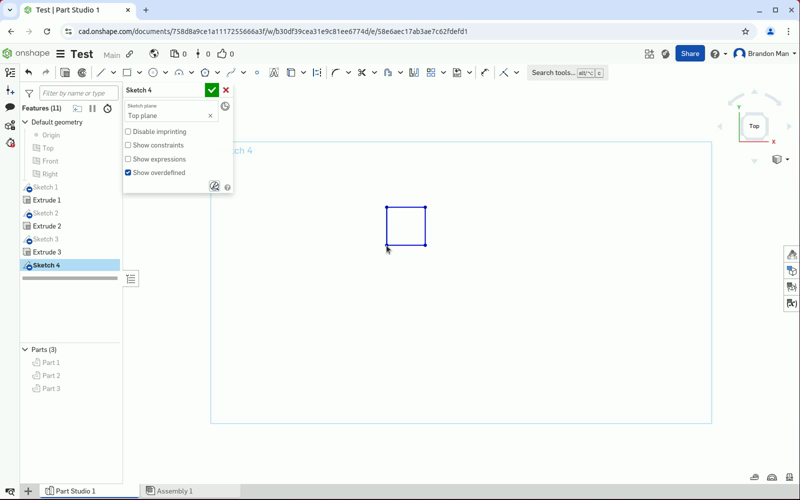
mouse_move(398, 226)
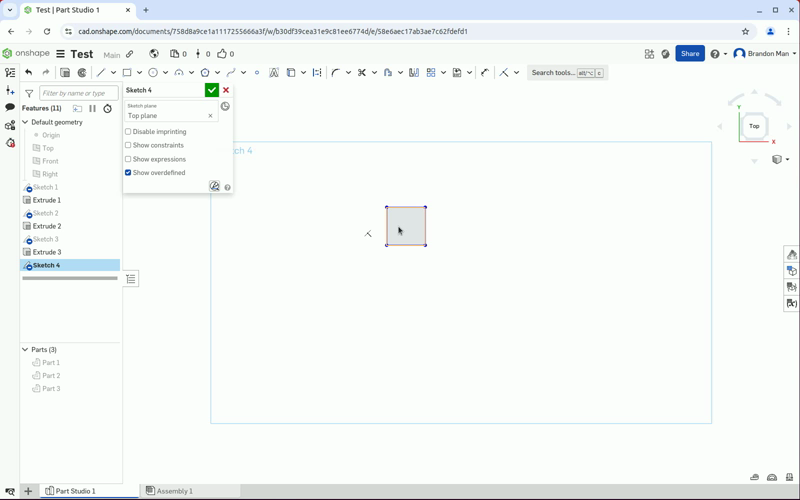
scroll(6)
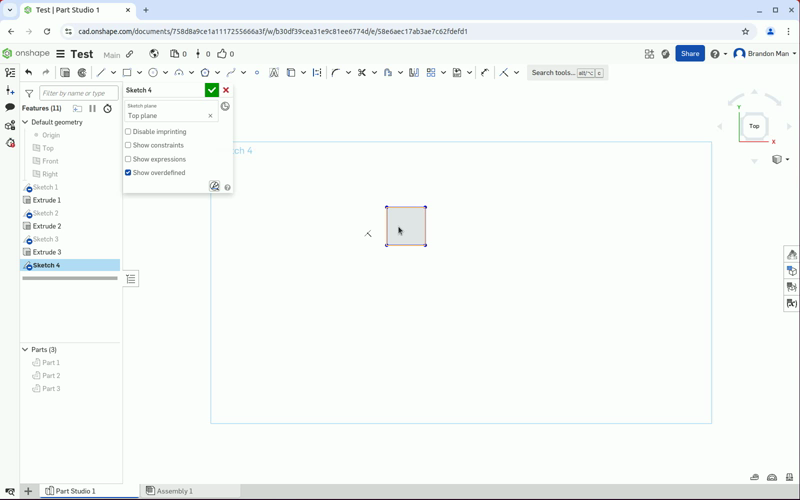
scroll(6)
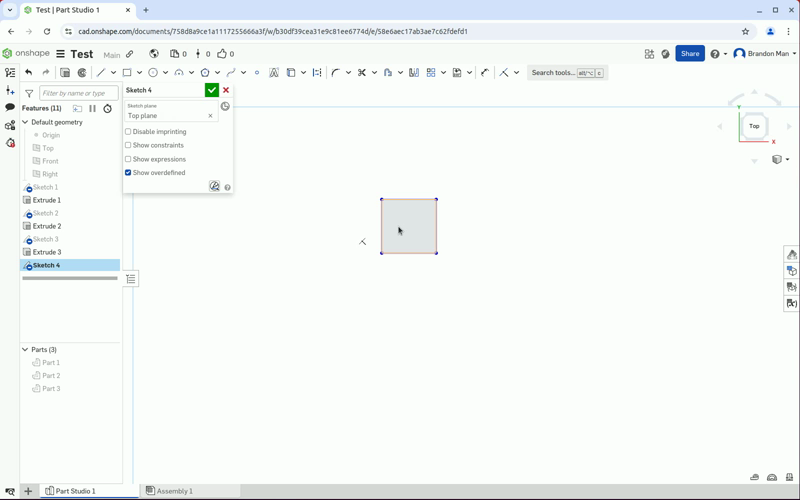
scroll(6)
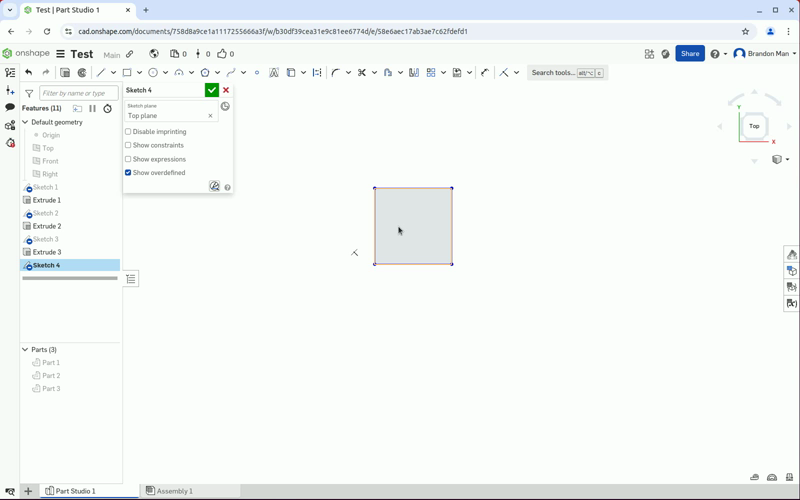
scroll(6)
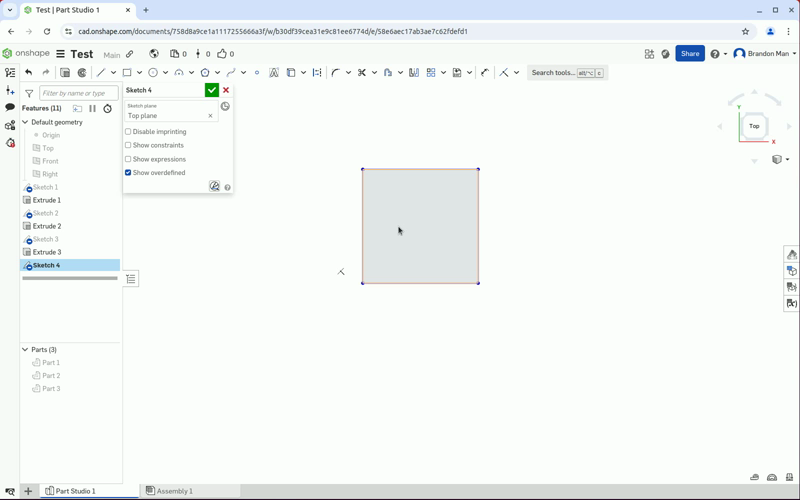
scroll(6)
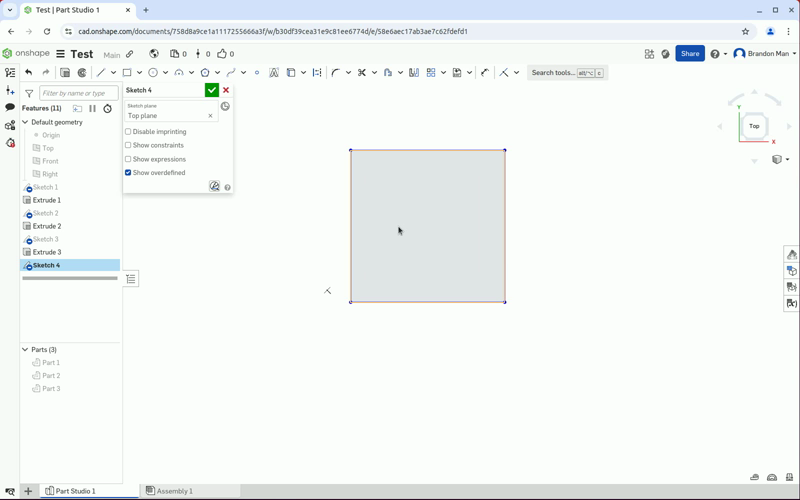
scroll(6)
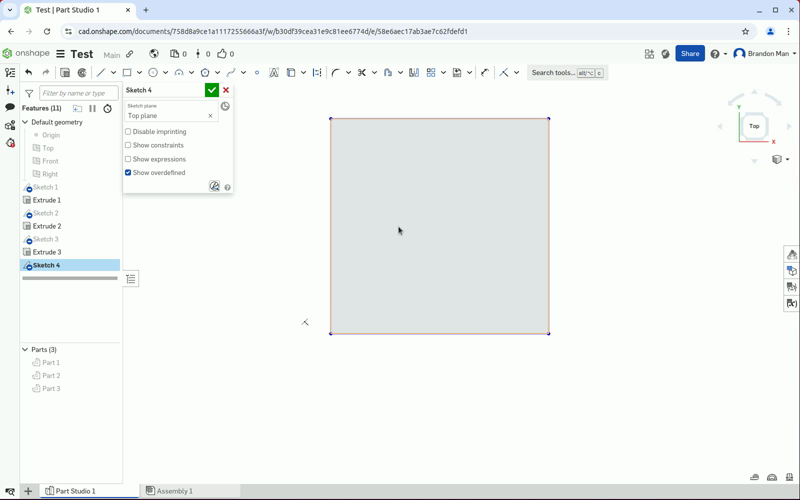
scroll(6)
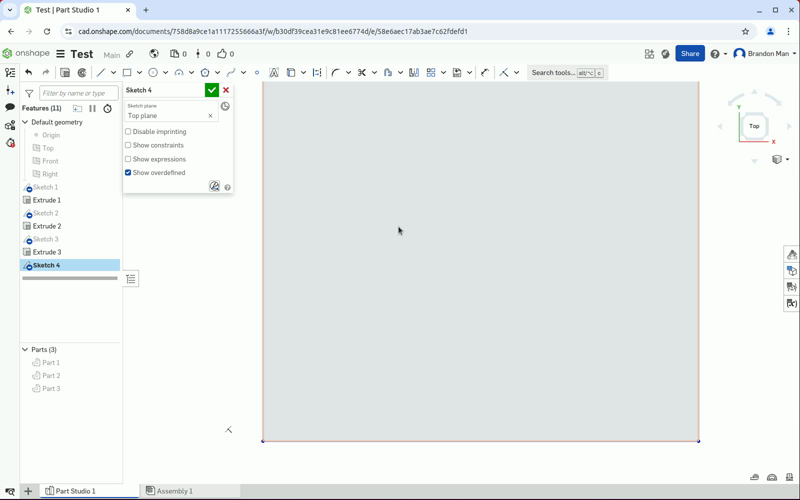
click(398, 226)
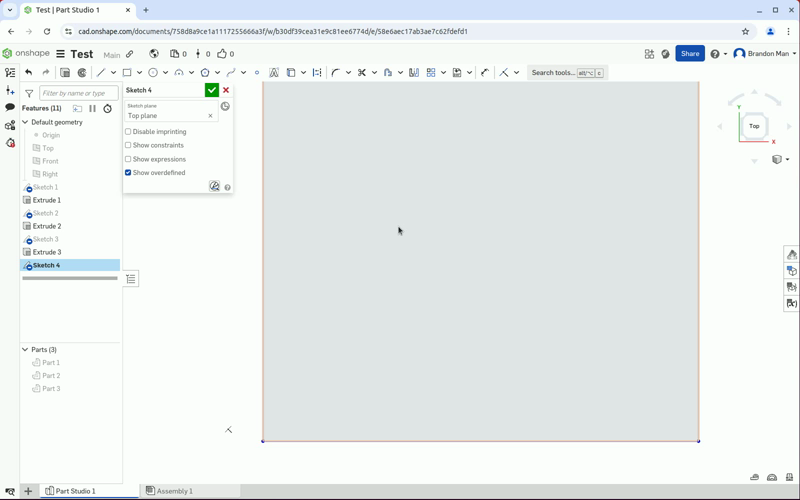
scroll(-6)
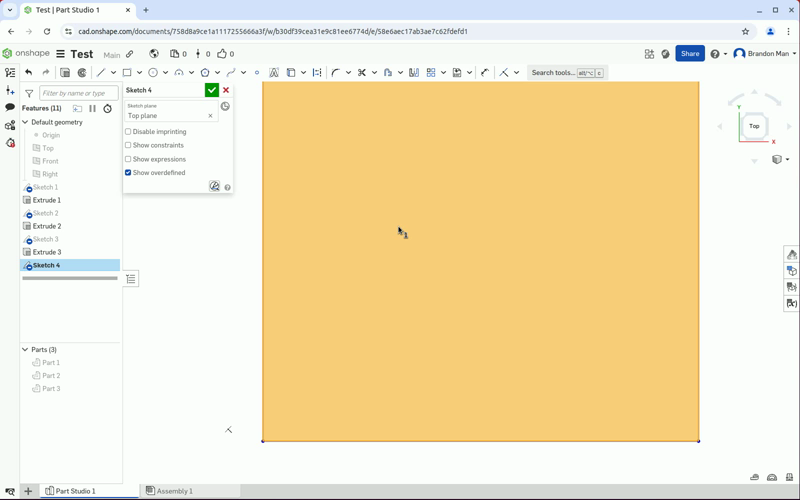
scroll(-6)
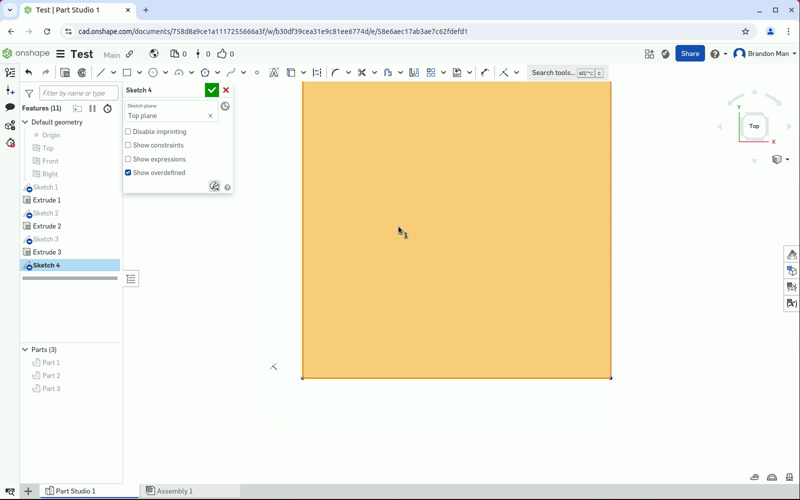
scroll(-6)
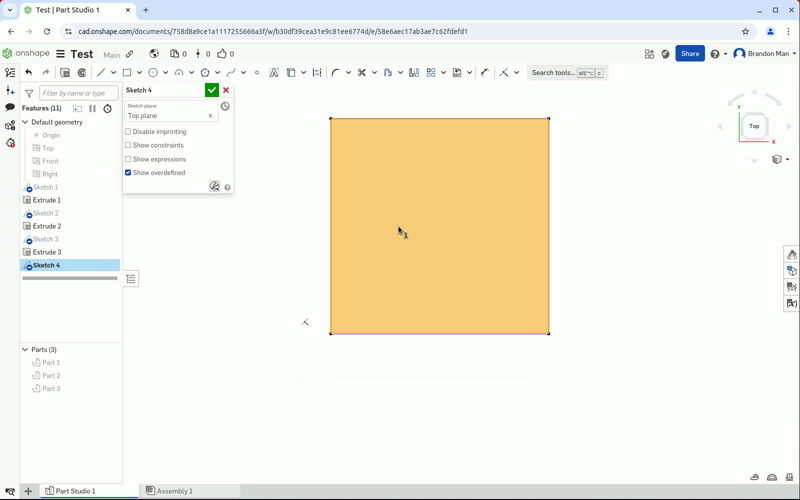
scroll(-6)
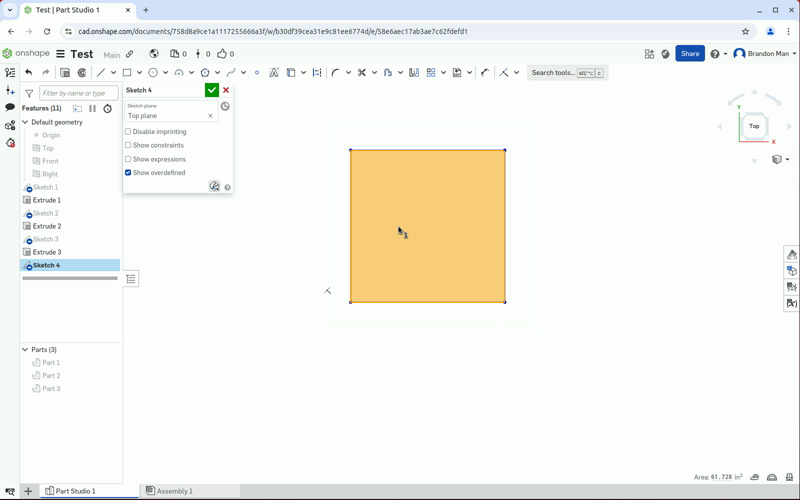
scroll(-6)
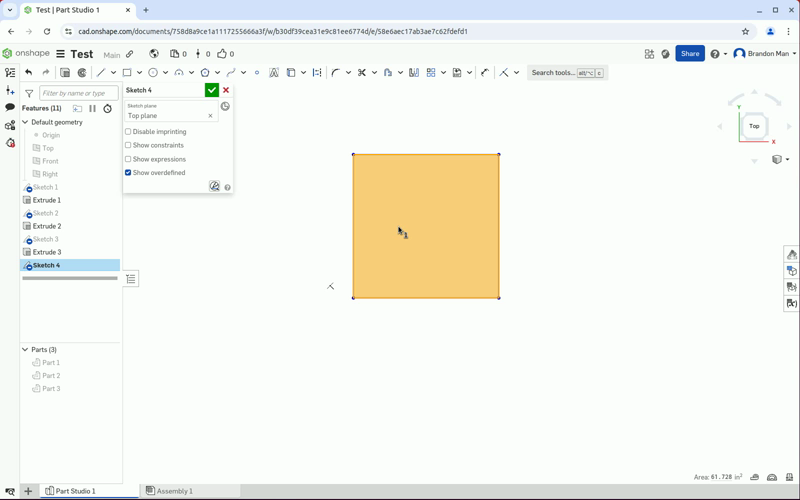
scroll(-6)
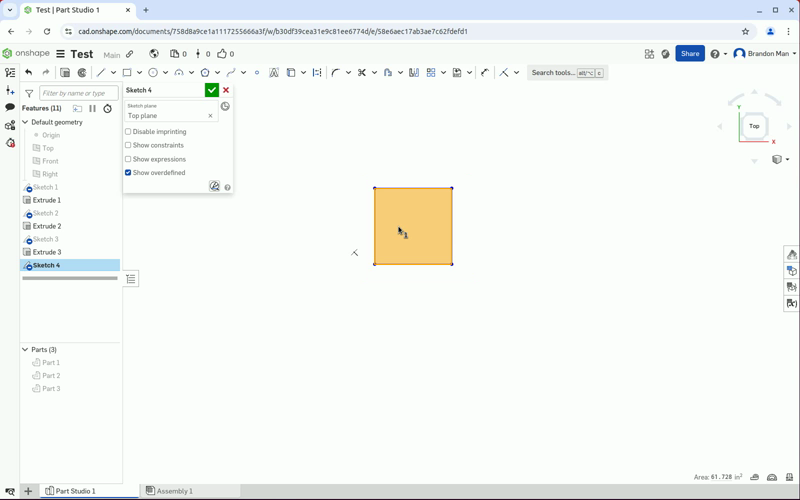
scroll(-6)
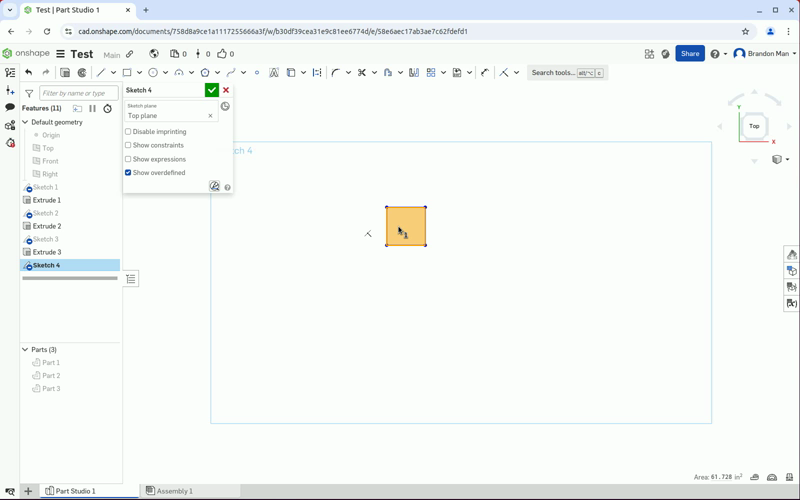
mouse_move(73, 352)
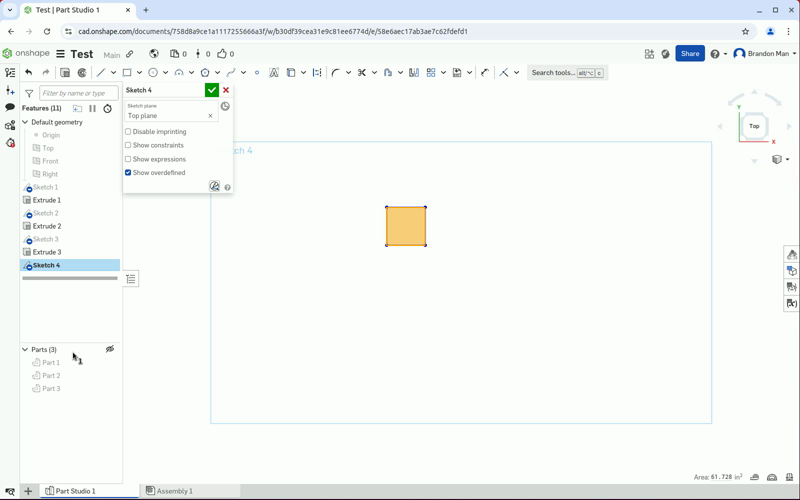
key(shift+y)
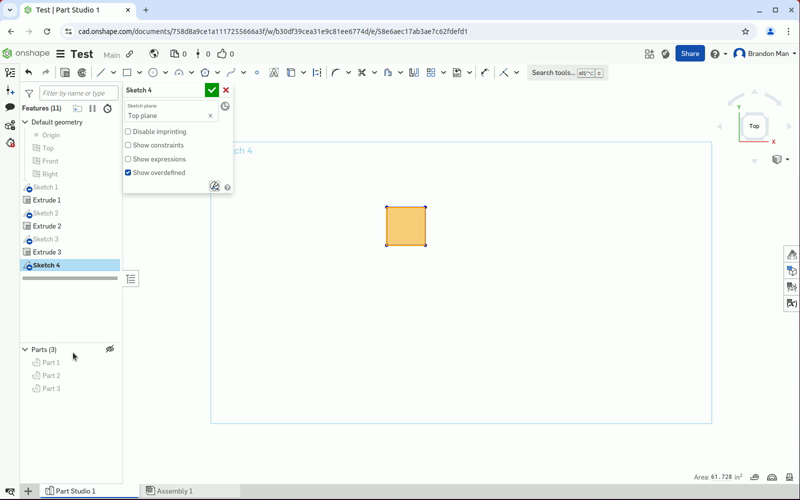
key(shift+e)
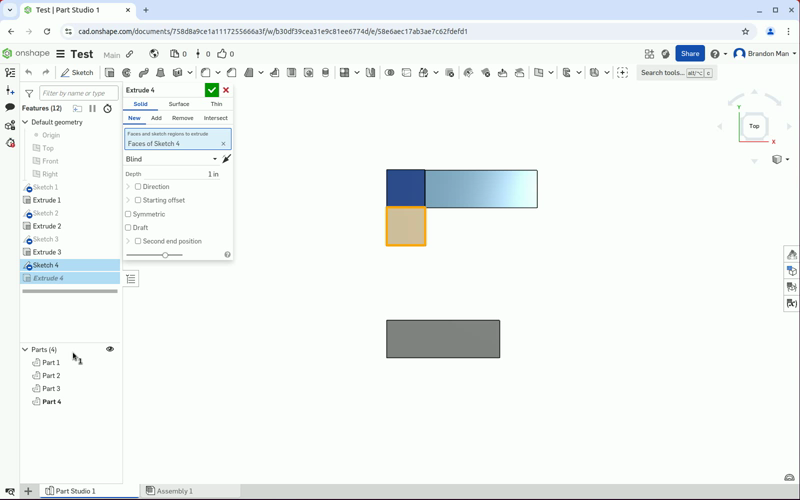
mouse_move(143, 106)
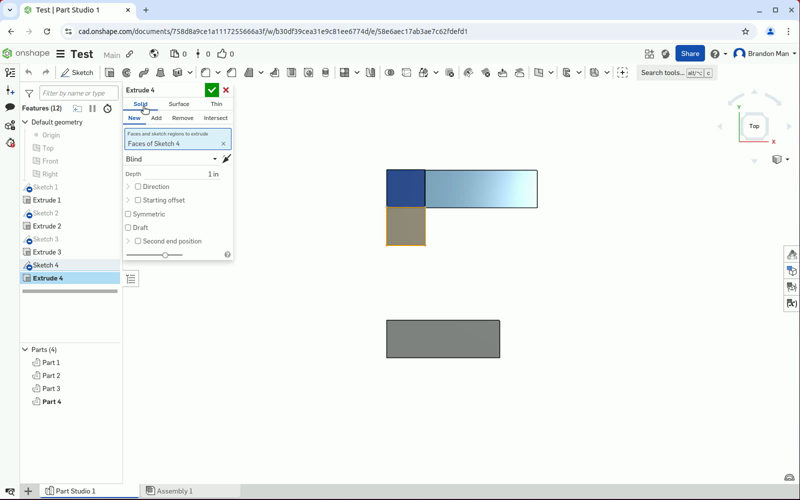
click(143, 106)
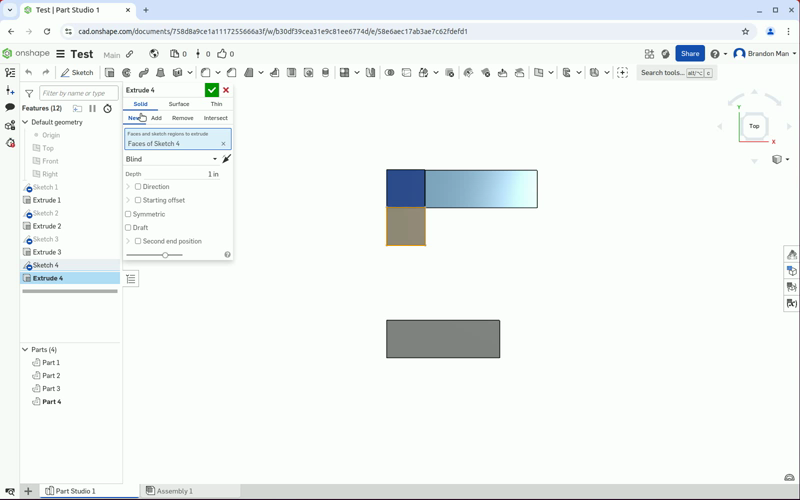
mouse_move(137, 120)
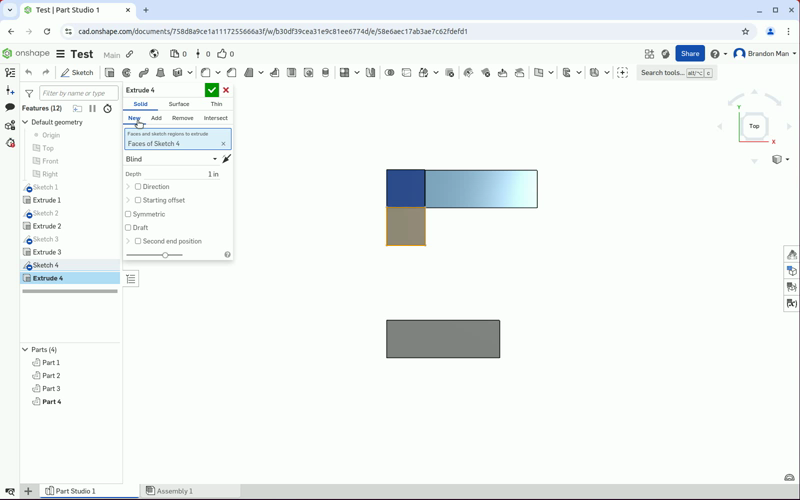
click(137, 120)
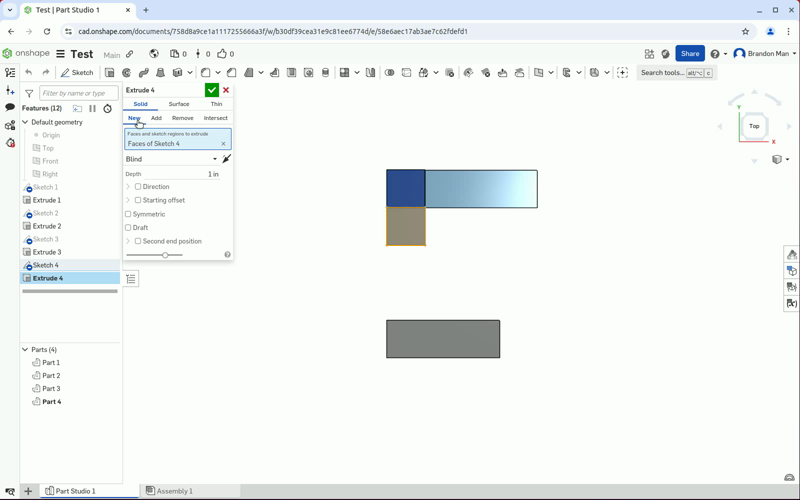
key(tab, 4)
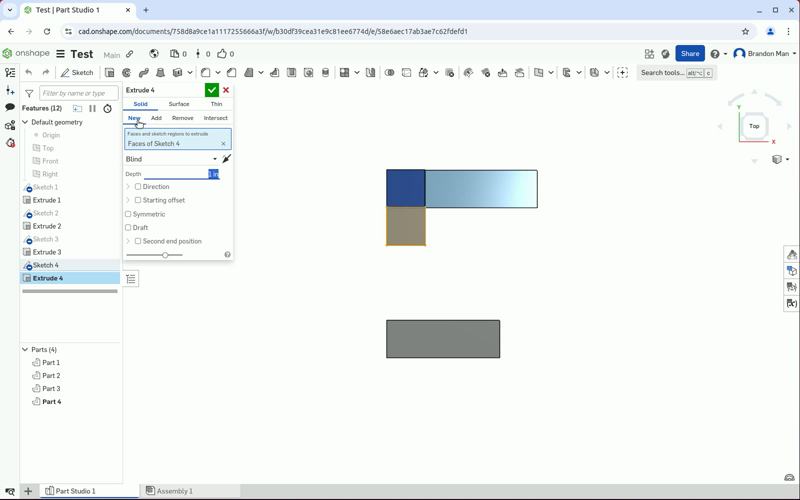
text(3.851)
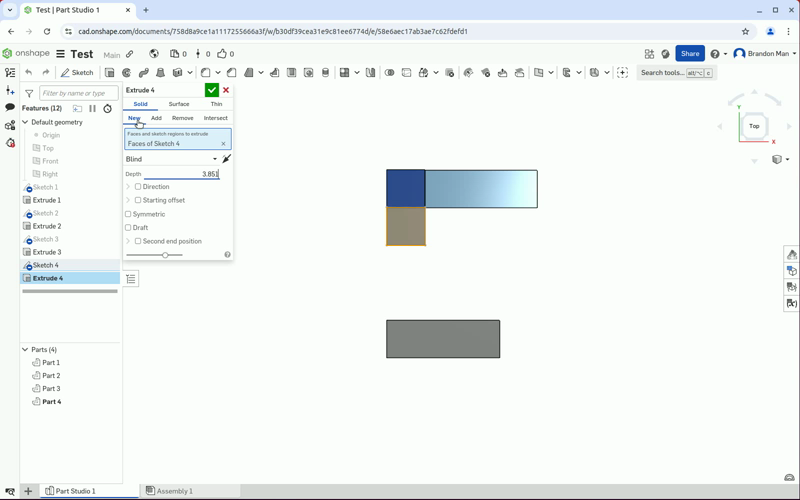
key(enter)
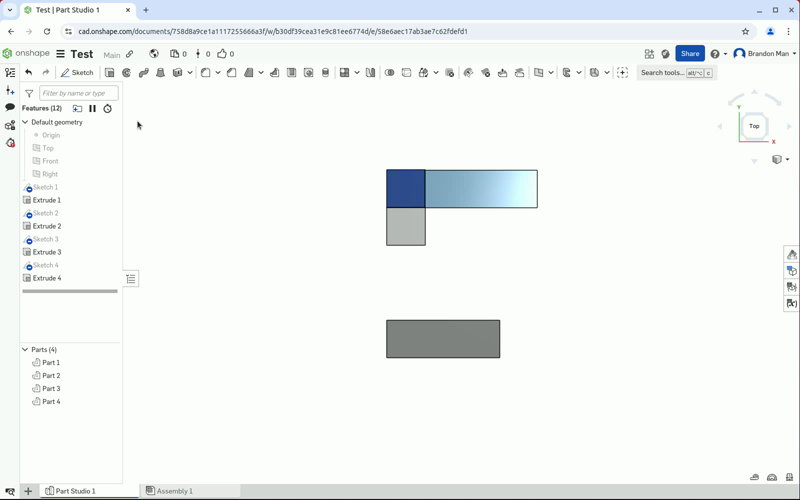
key(shift+h)
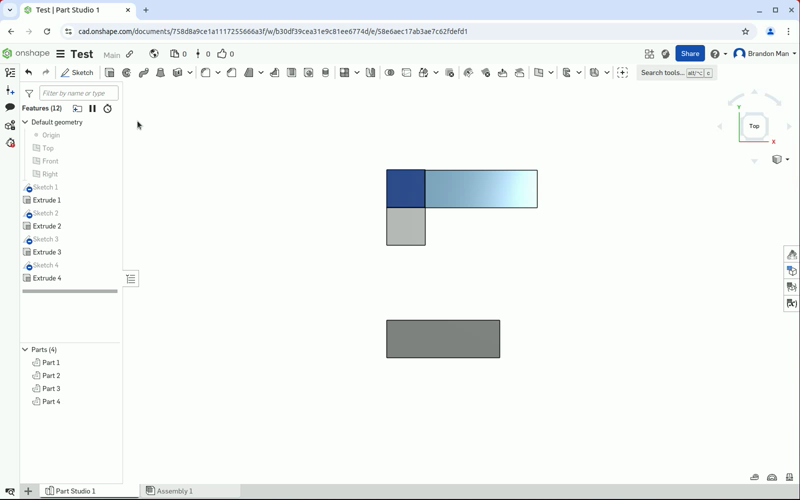
key(shift+h)
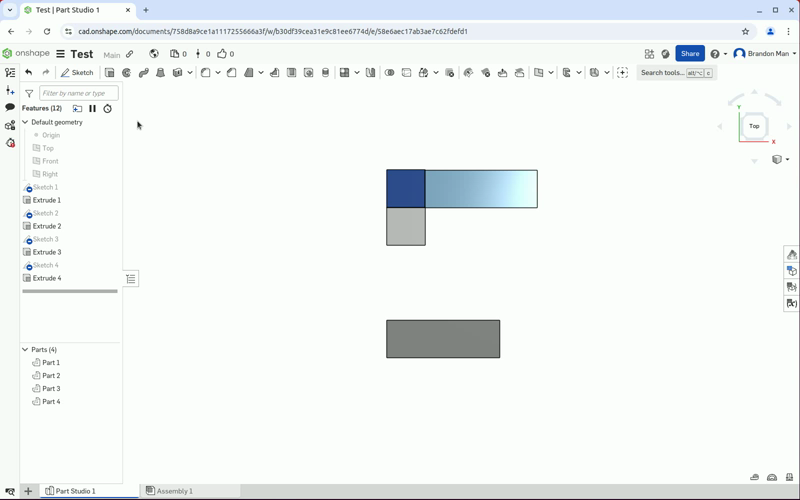
mouse_move(73, 189)
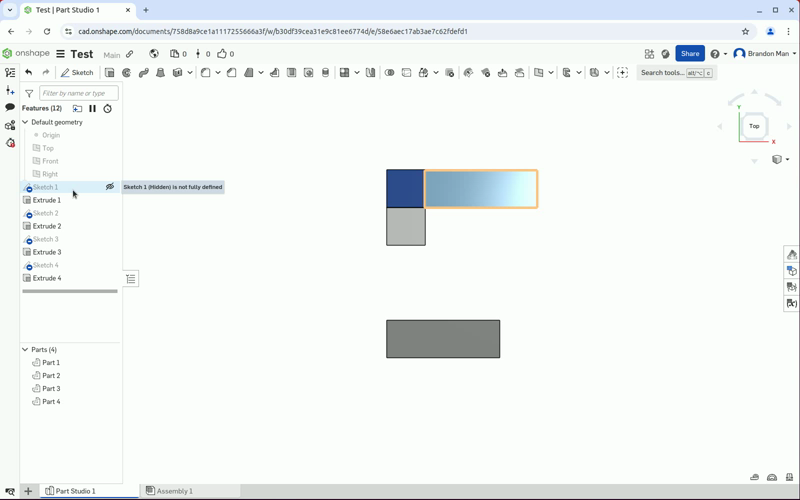
click(73, 189)
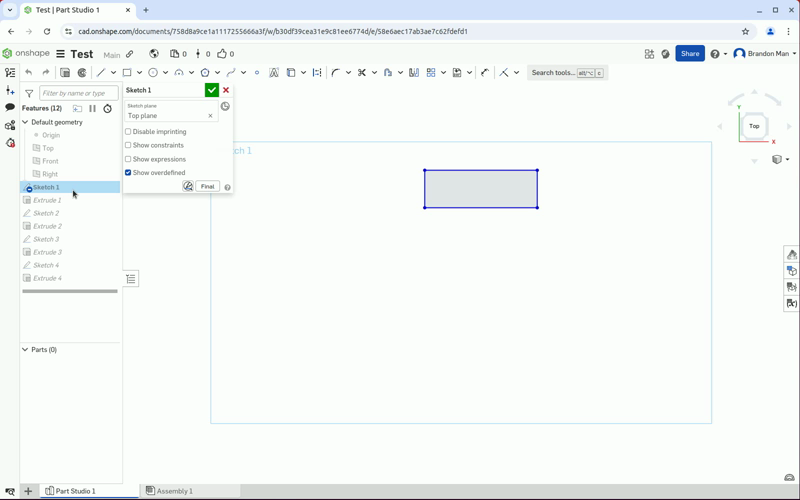
mouse_move(229, 92)
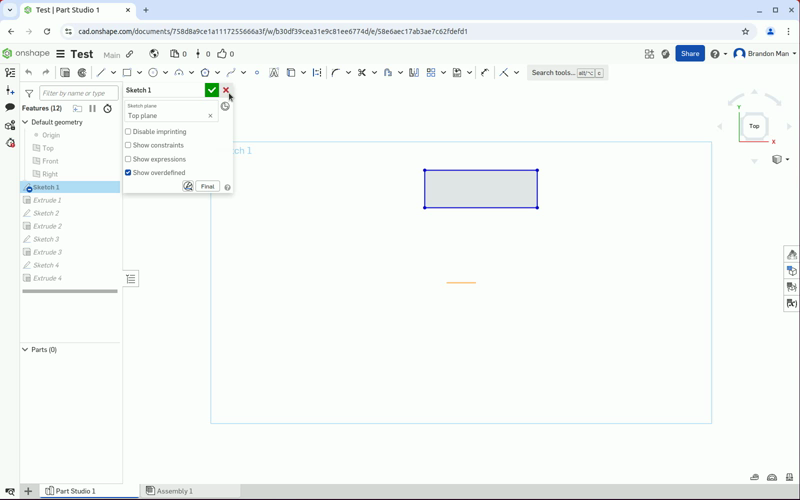
click(229, 92)
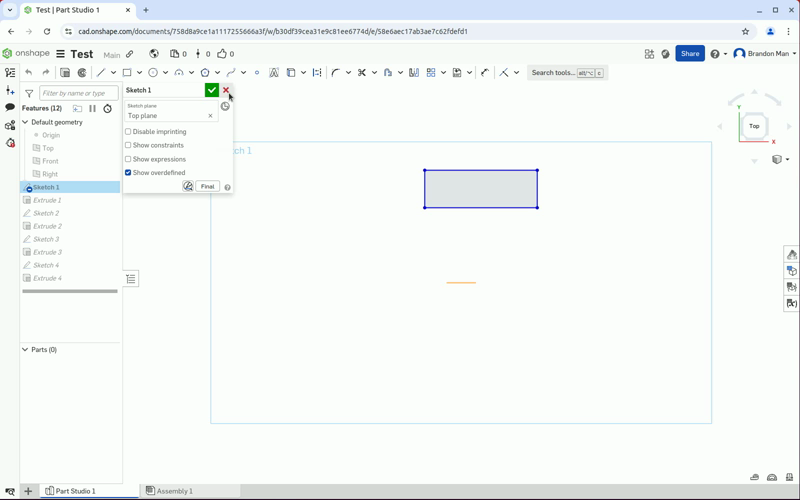
key(shift+s)
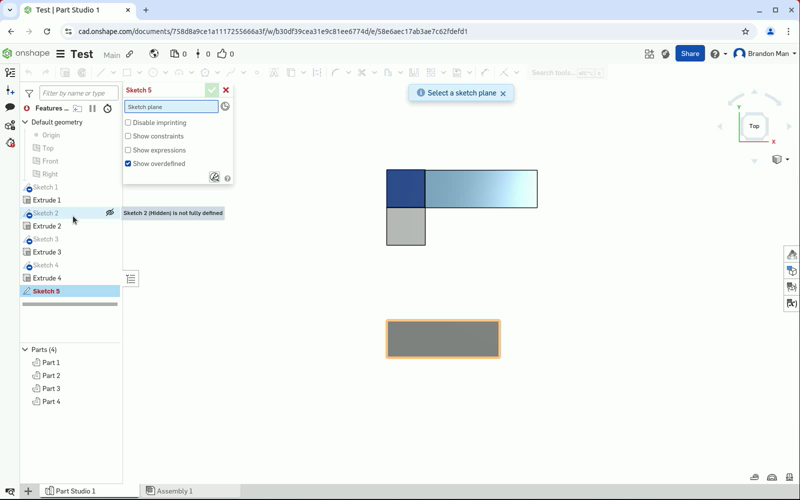
scroll(3)
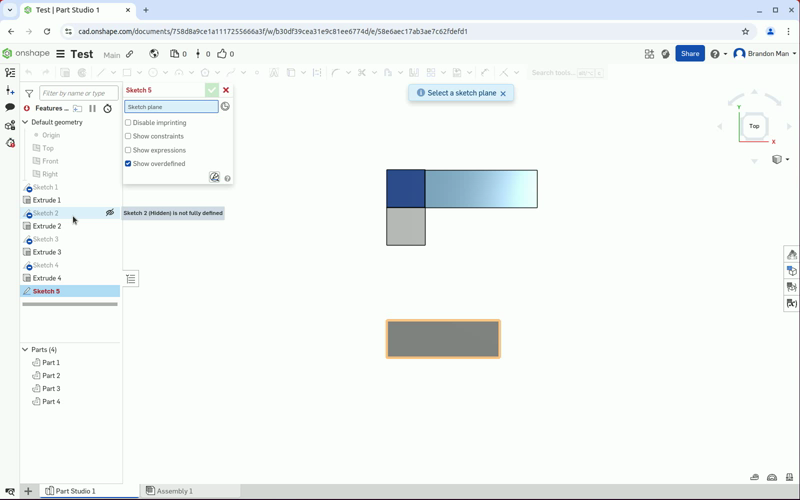
mouse_move(73, 150)
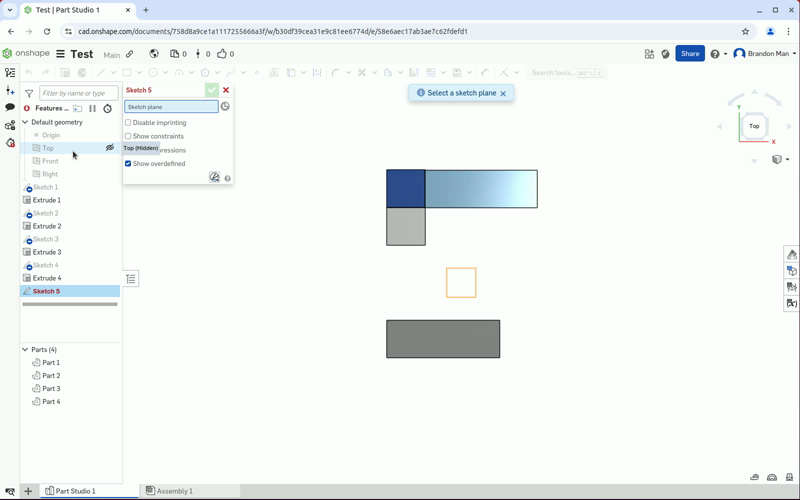
click(73, 150)
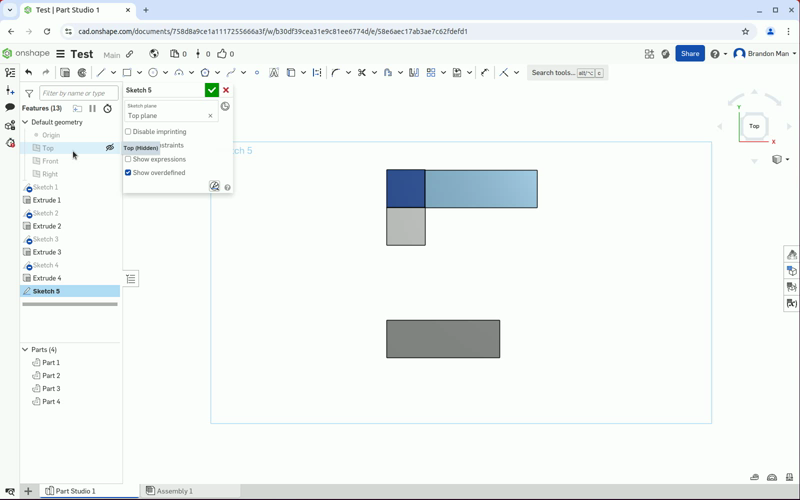
mouse_move(73, 352)
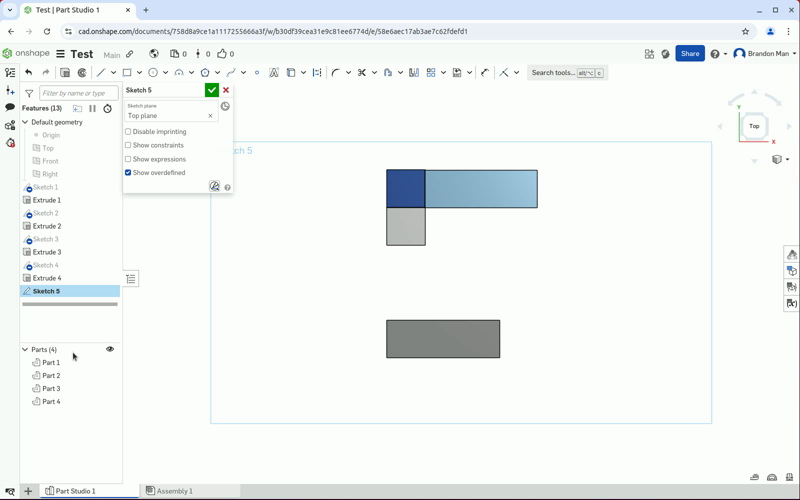
key(y)
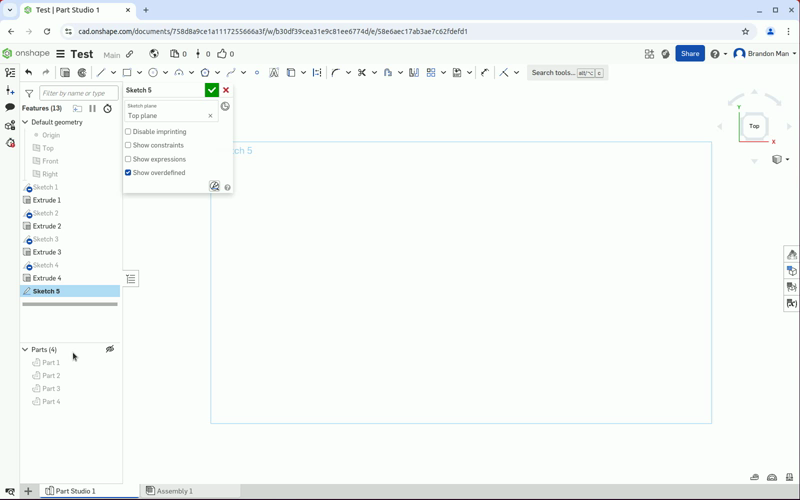
key(l)
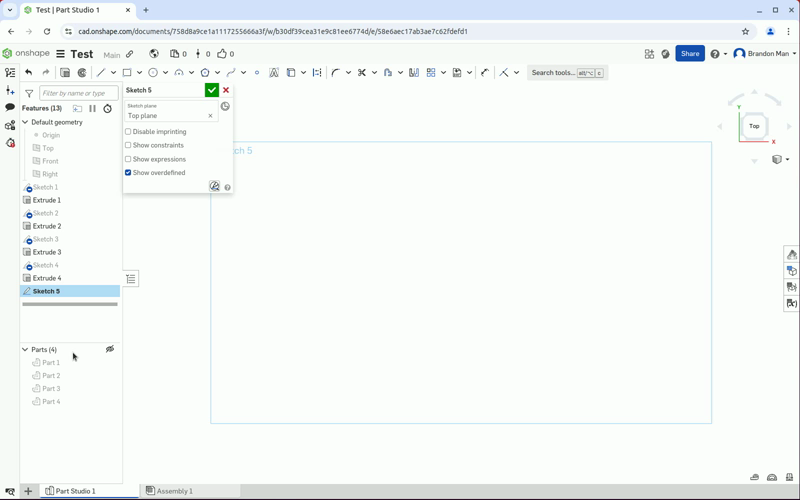
key_down(shift)
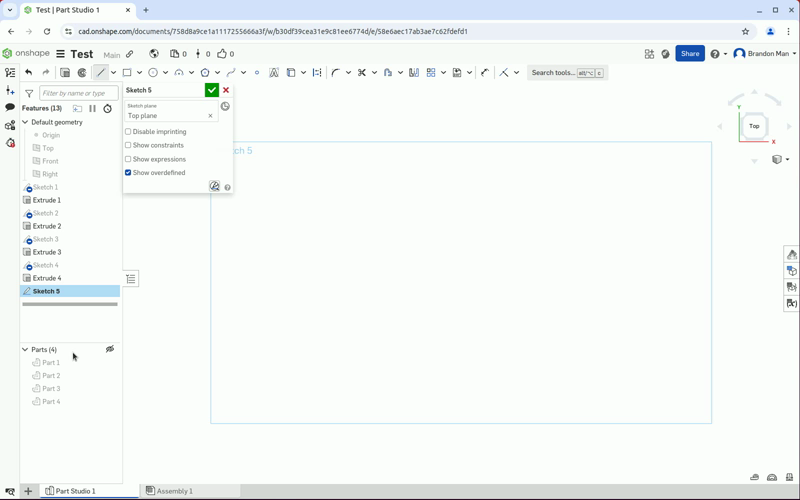
mouse_move(386, 282)
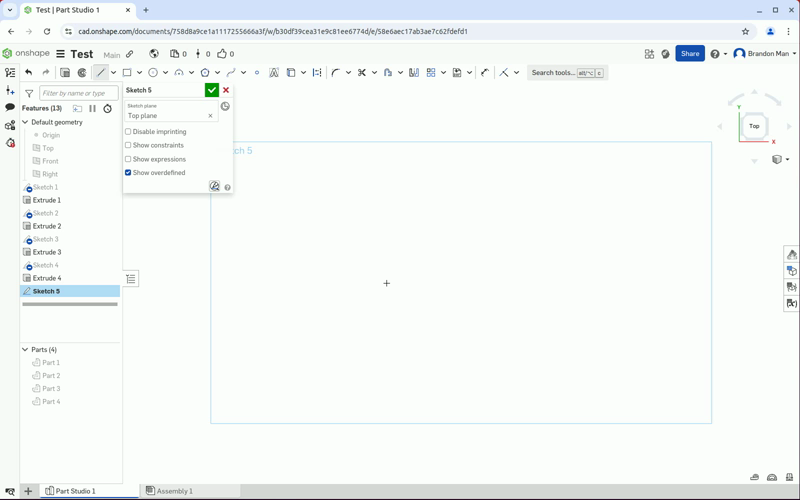
click(386, 282)
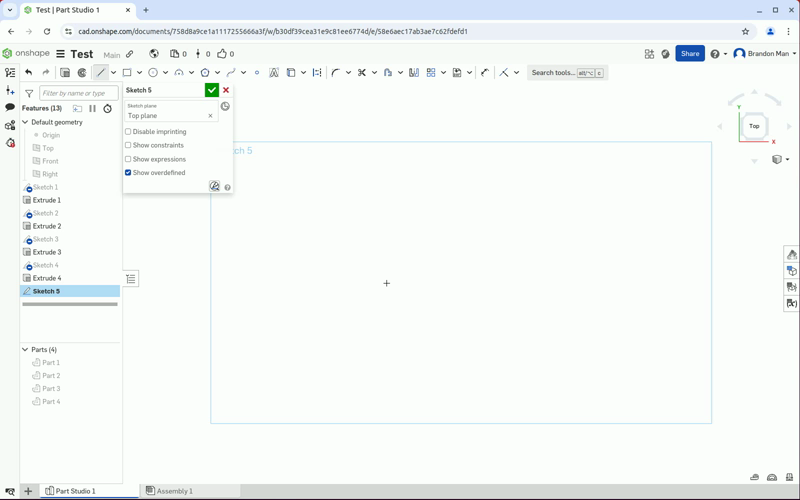
key_up(shift)
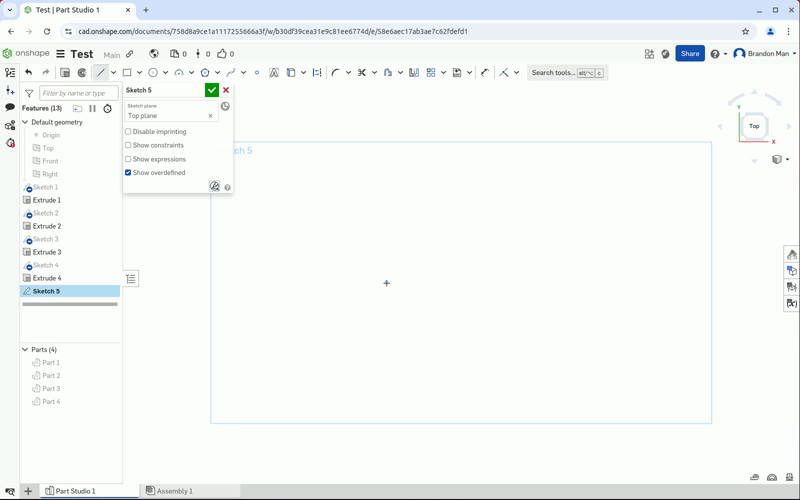
key_down(shift)
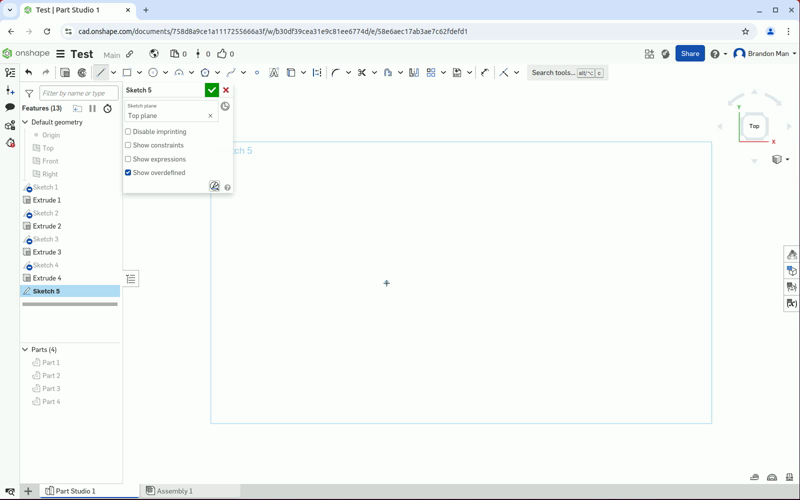
mouse_move(417, 282)
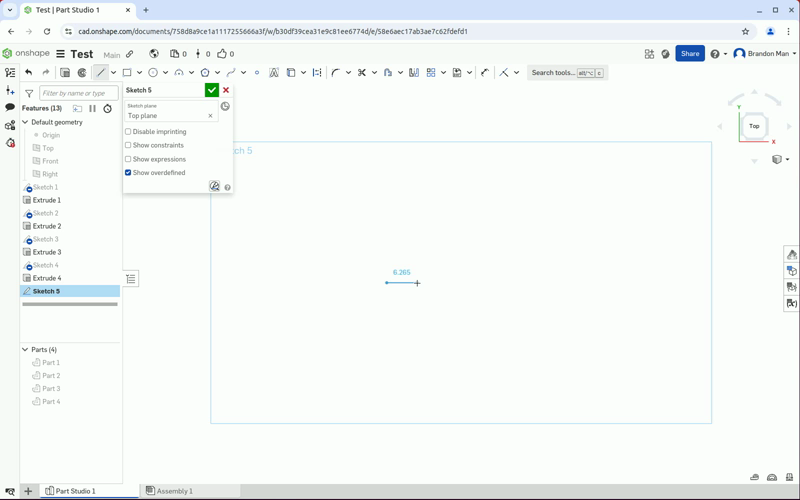
mouse_move(425, 282)
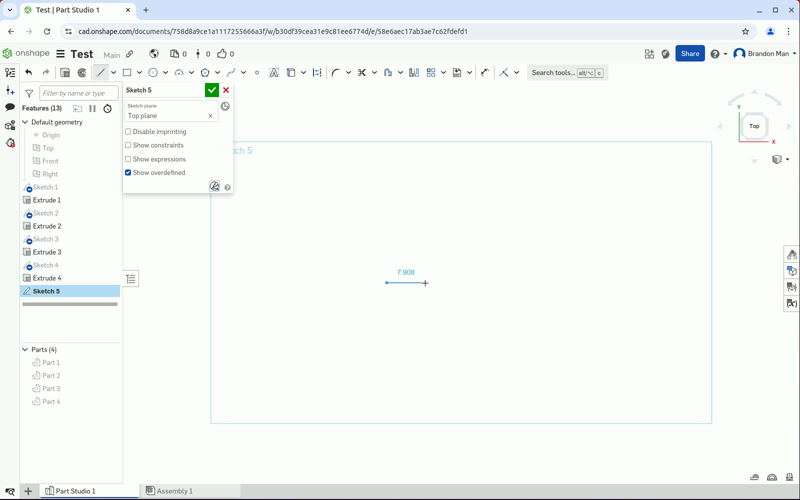
click(425, 282)
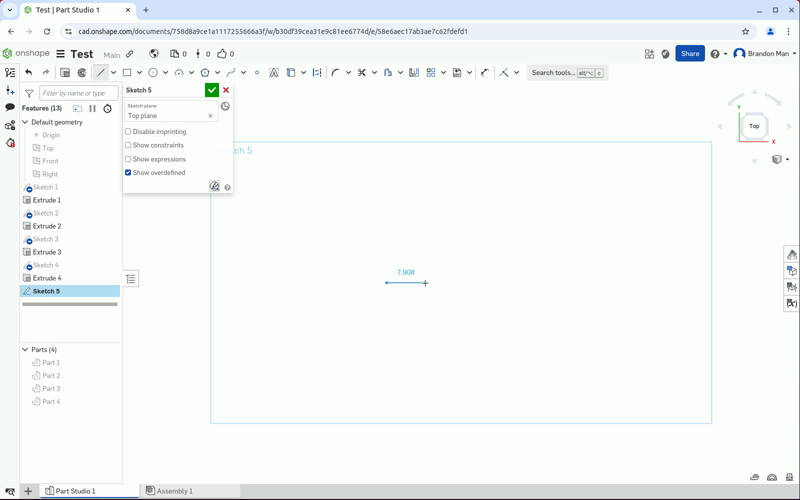
key_up(shift)
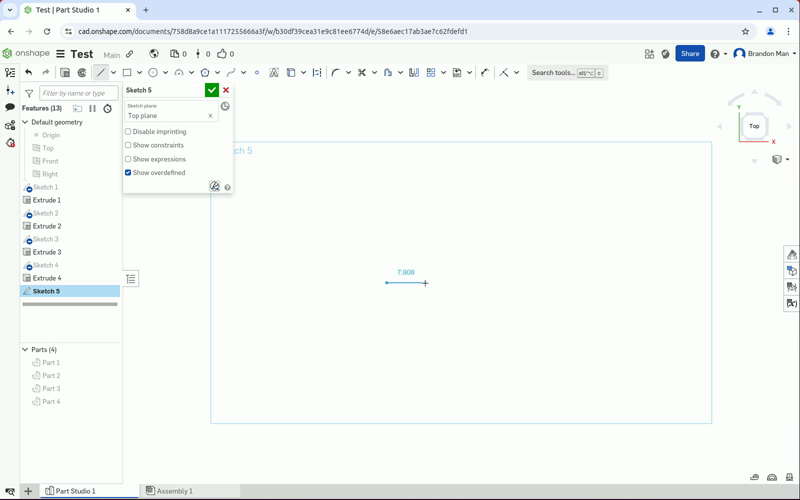
key_down(shift)
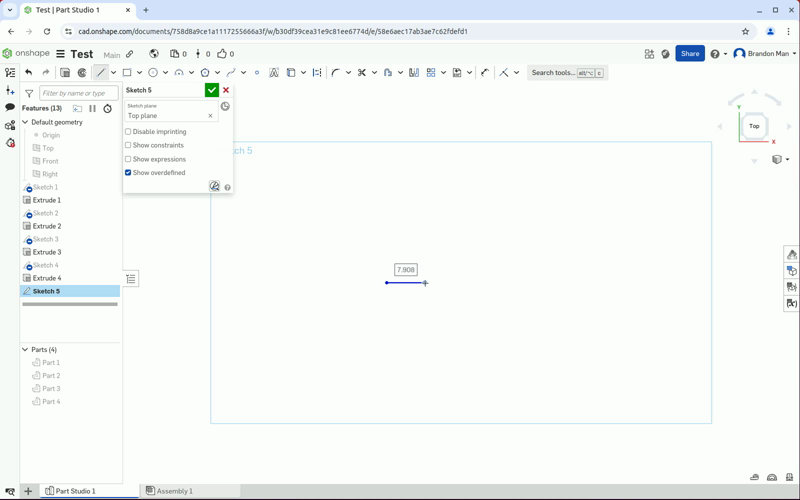
mouse_move(455, 282)
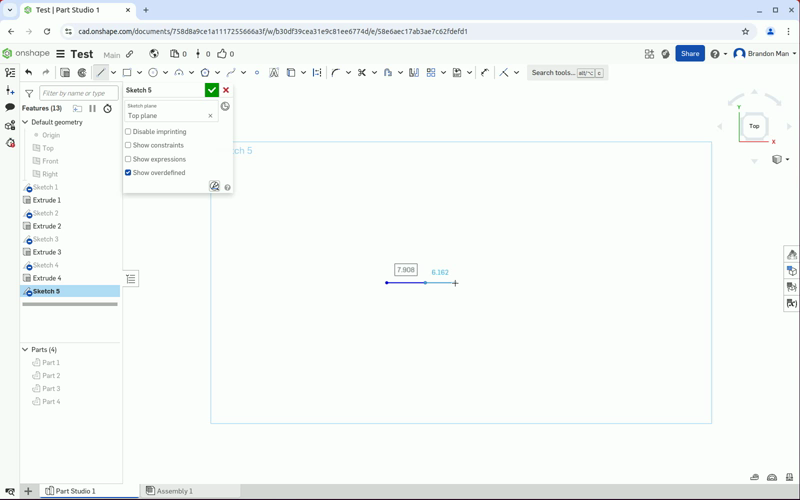
mouse_move(425, 244)
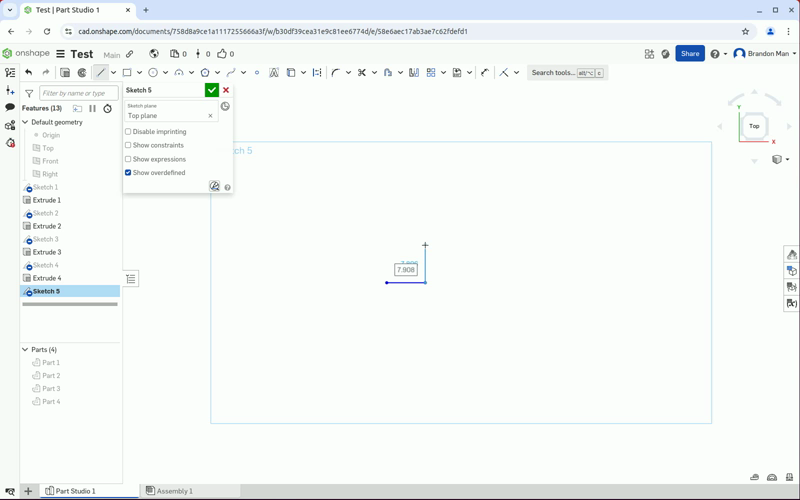
click(425, 244)
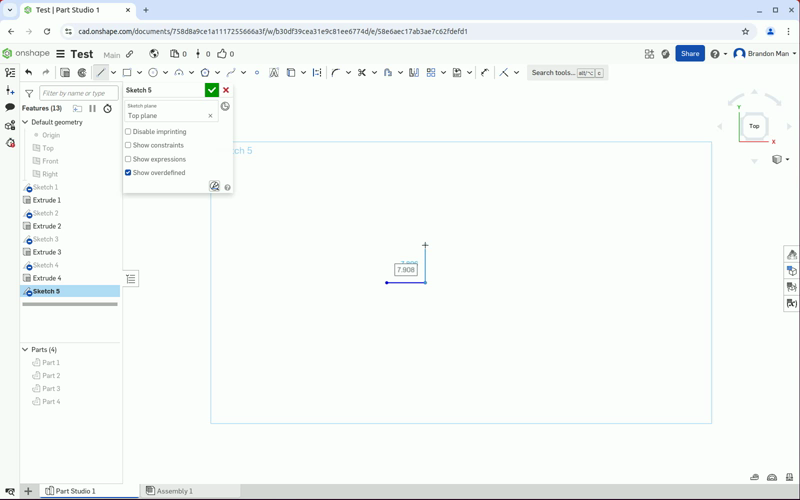
key_up(shift)
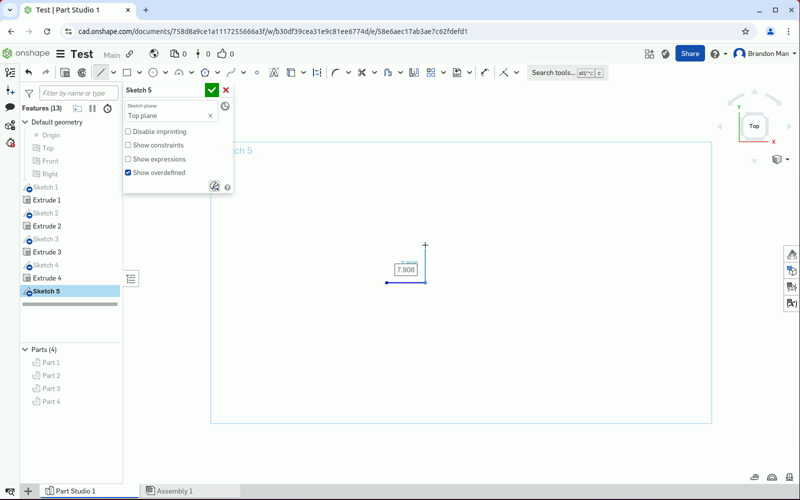
key_down(shift)
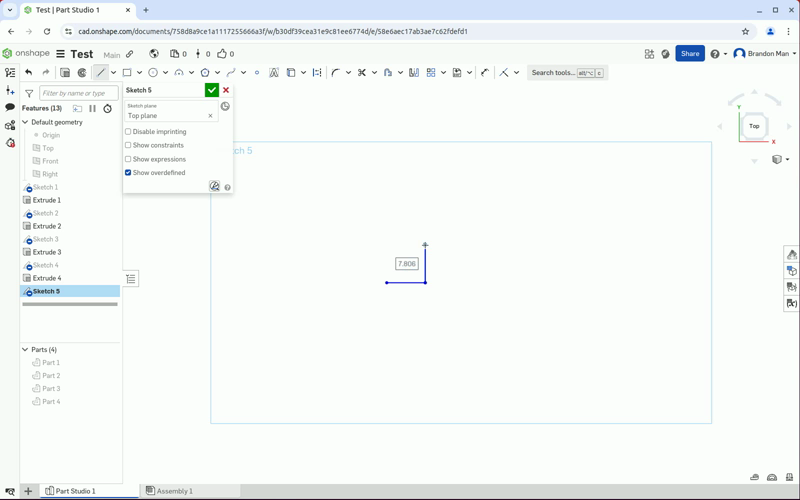
mouse_move(455, 244)
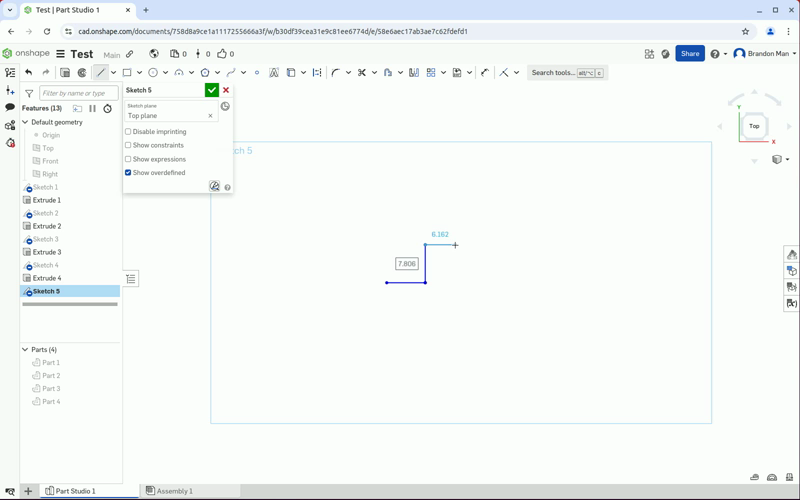
mouse_move(386, 244)
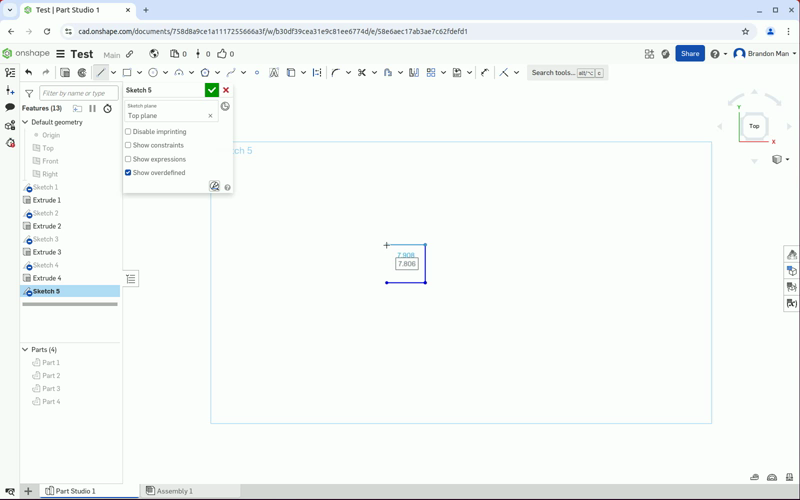
click(386, 244)
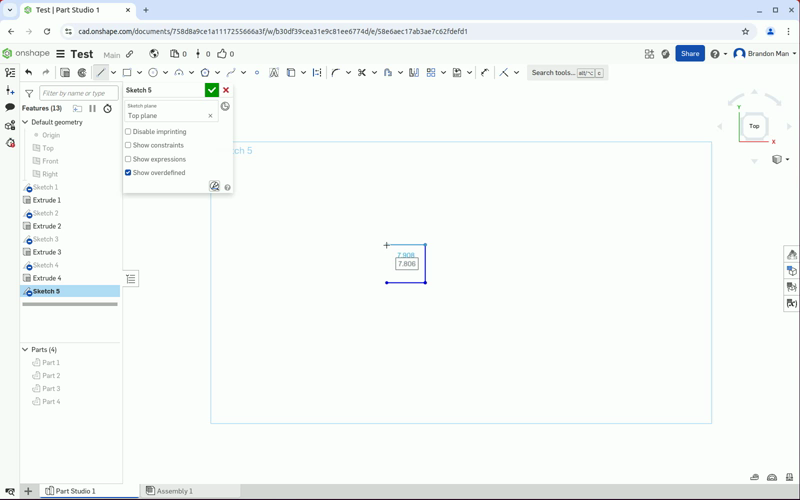
key_up(shift)
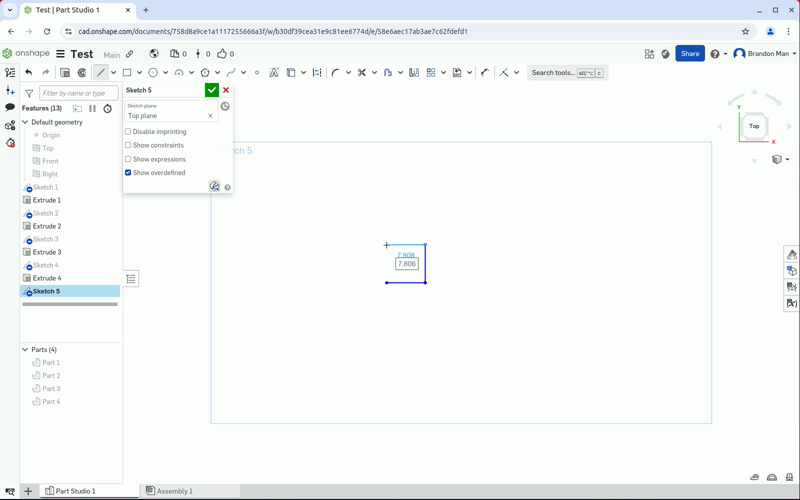
mouse_move(417, 244)
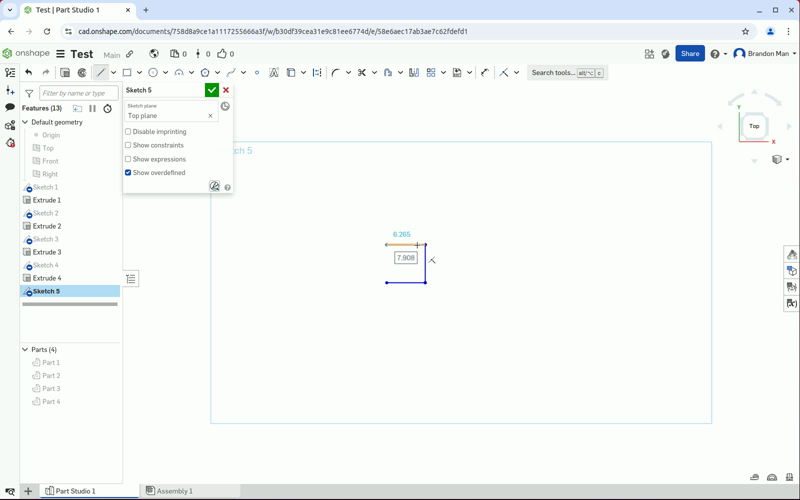
key_down(shift)
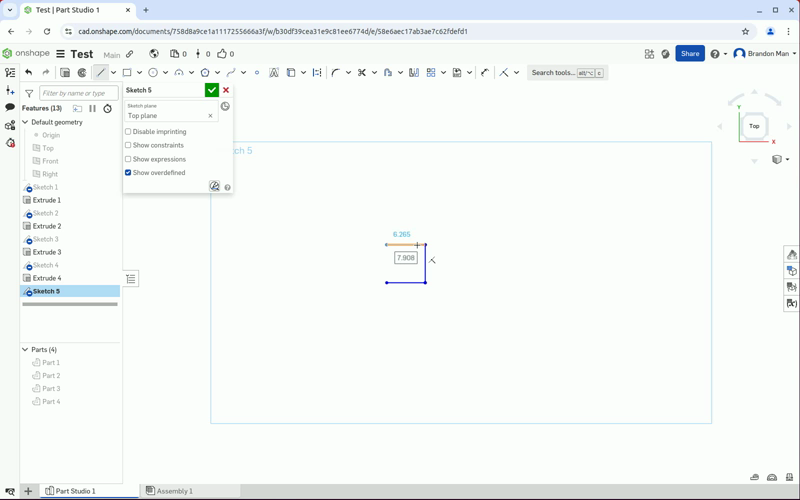
mouse_move(386, 282)
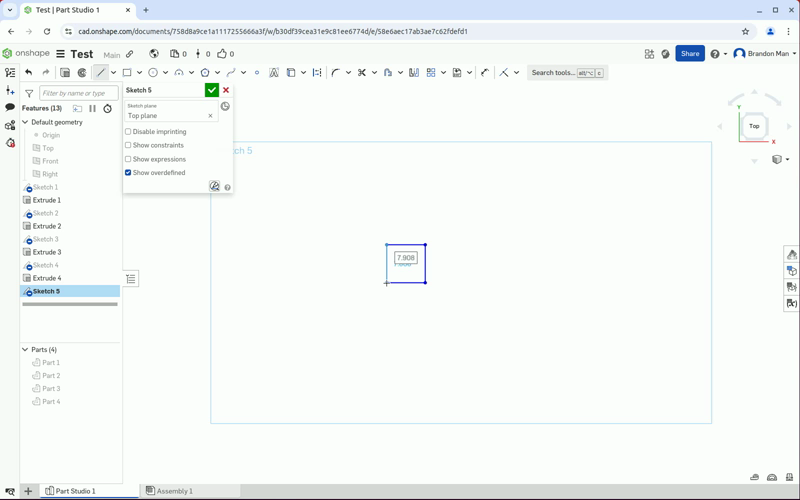
key_up(shift)
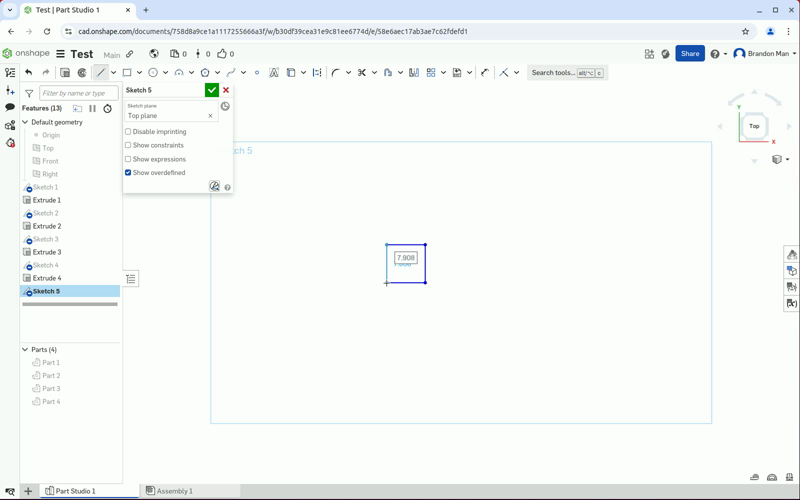
click(386, 282)
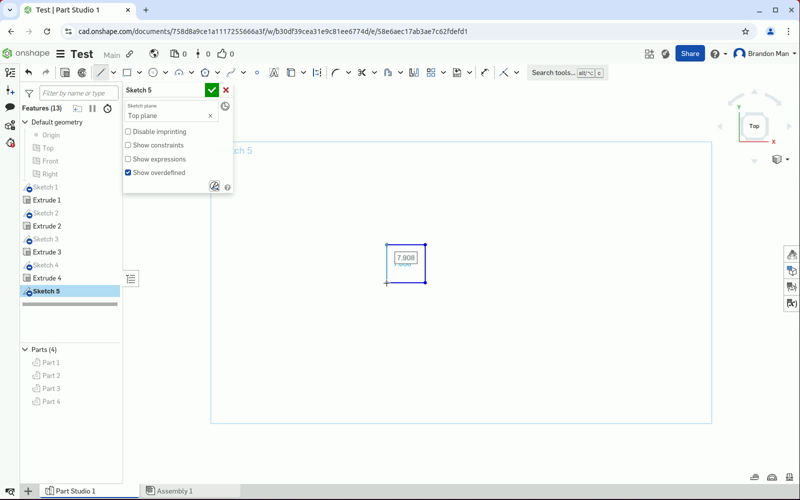
key(esc)
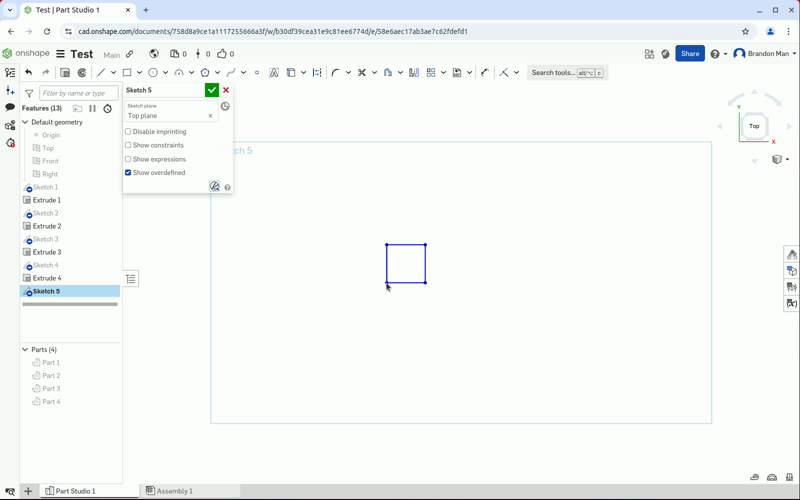
mouse_move(410, 280)
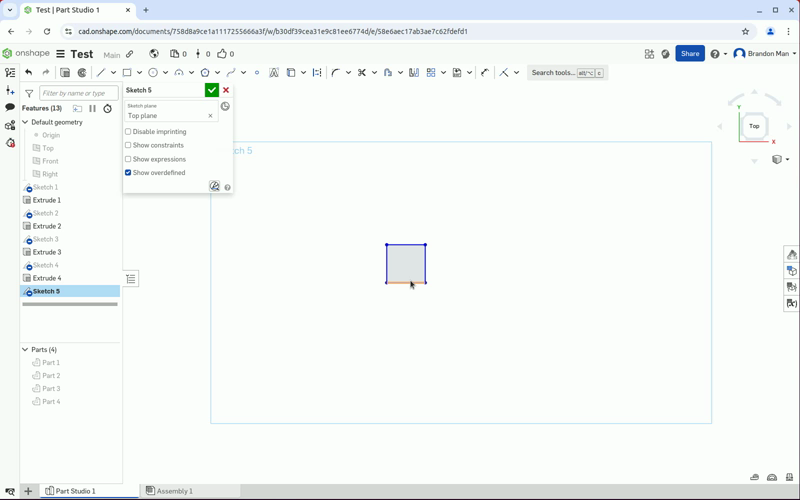
scroll(6)
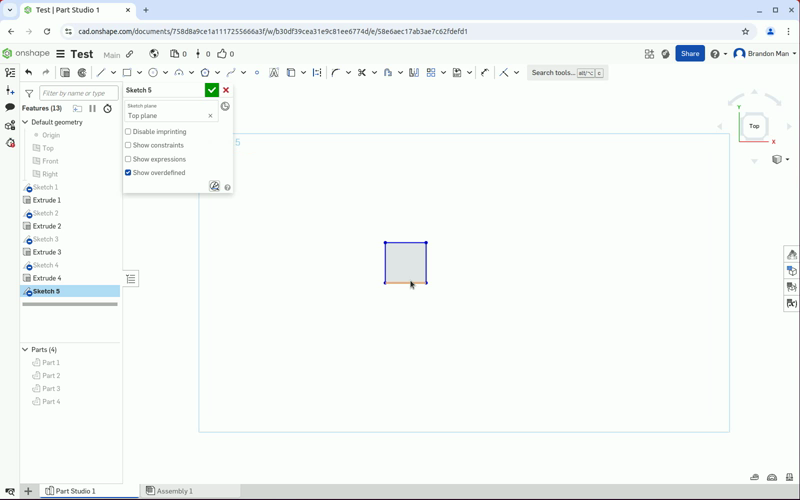
scroll(6)
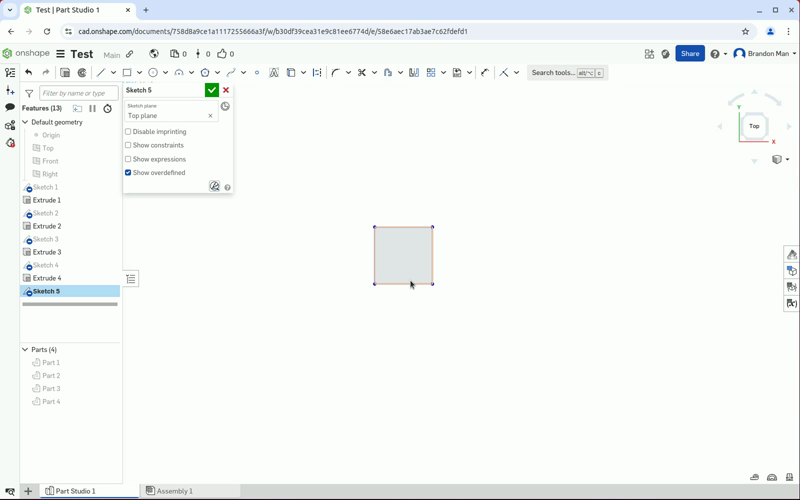
scroll(6)
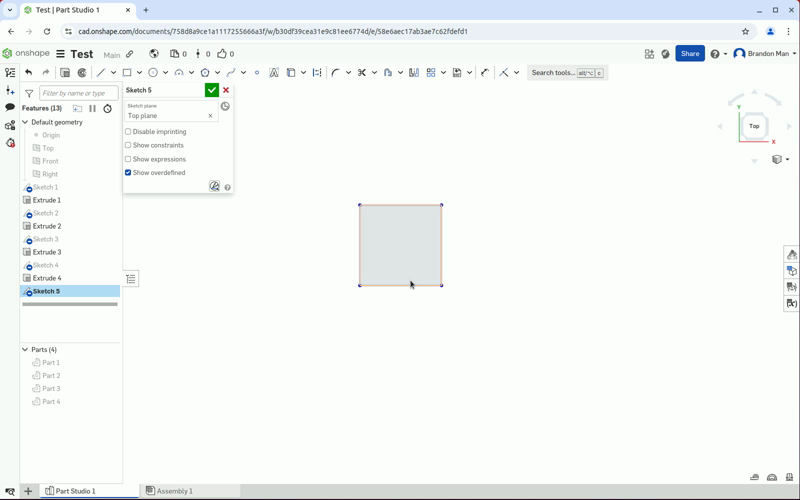
scroll(6)
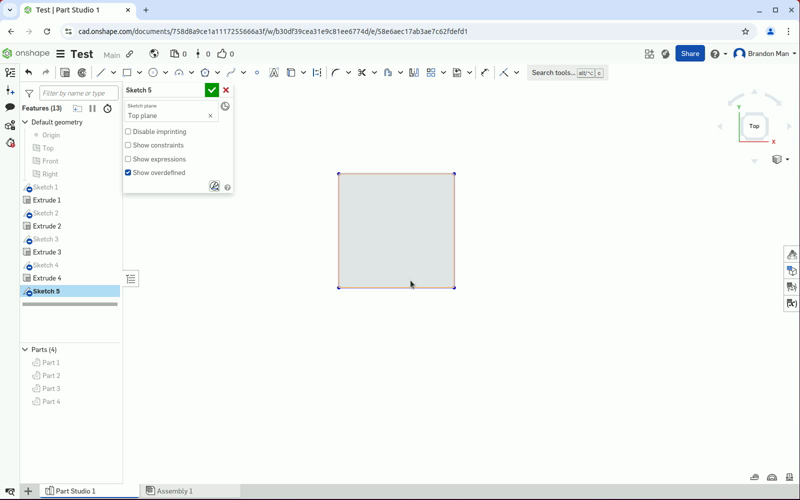
scroll(6)
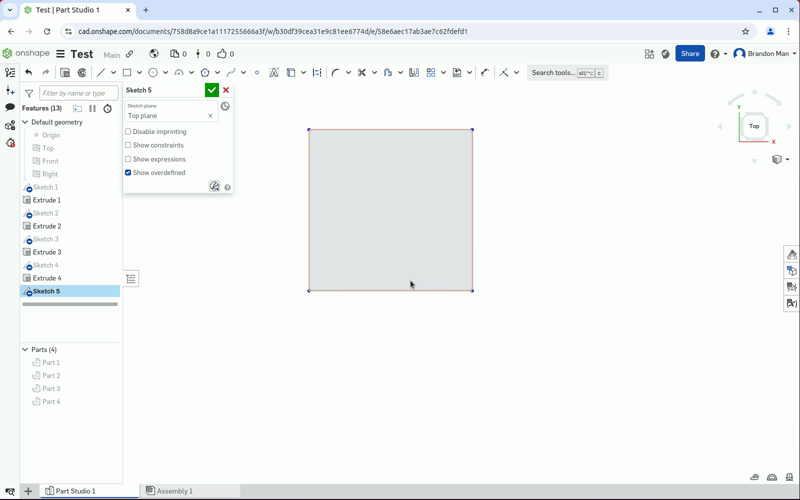
scroll(6)
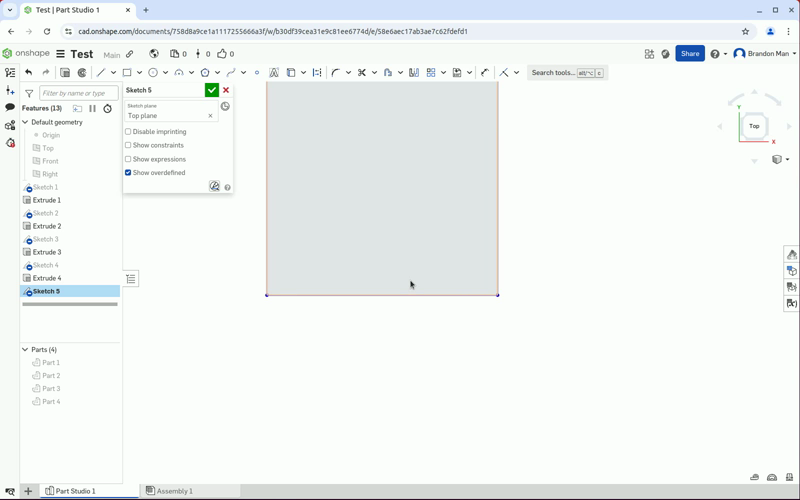
scroll(6)
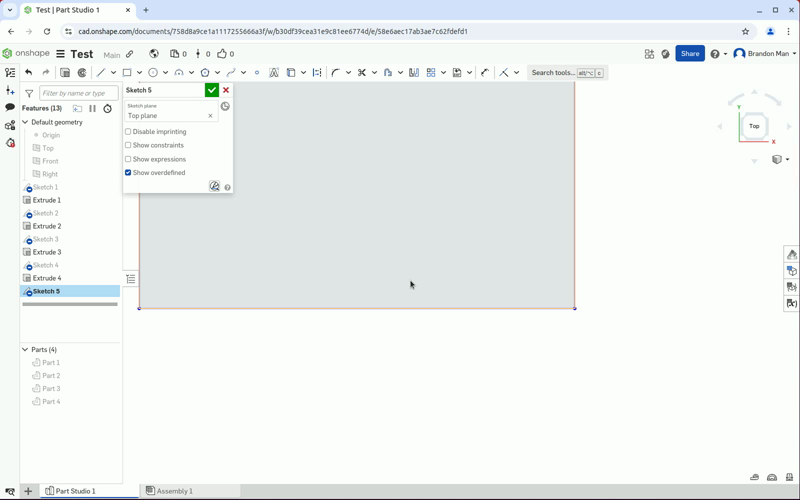
click(410, 280)
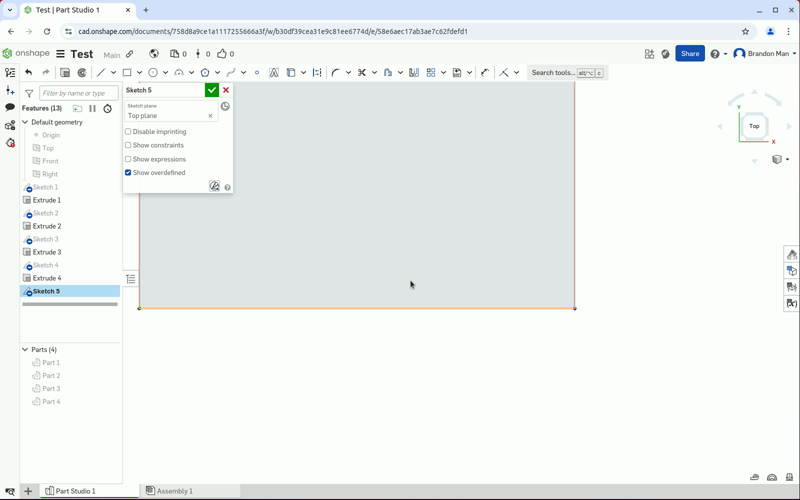
scroll(-6)
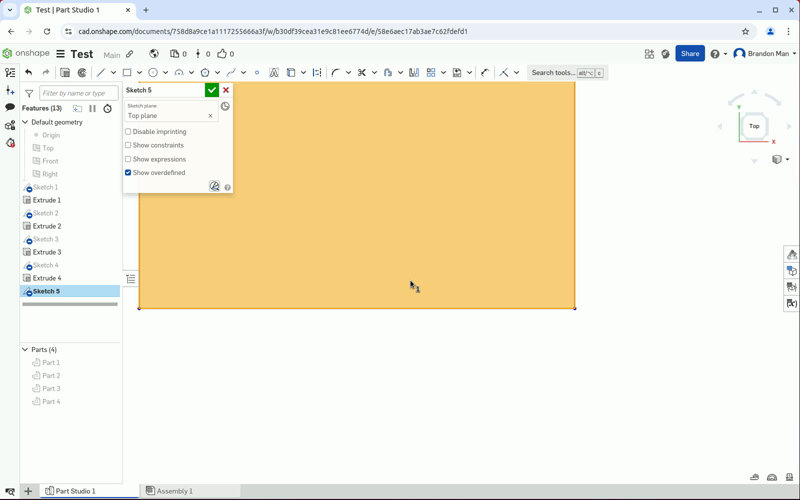
scroll(-6)
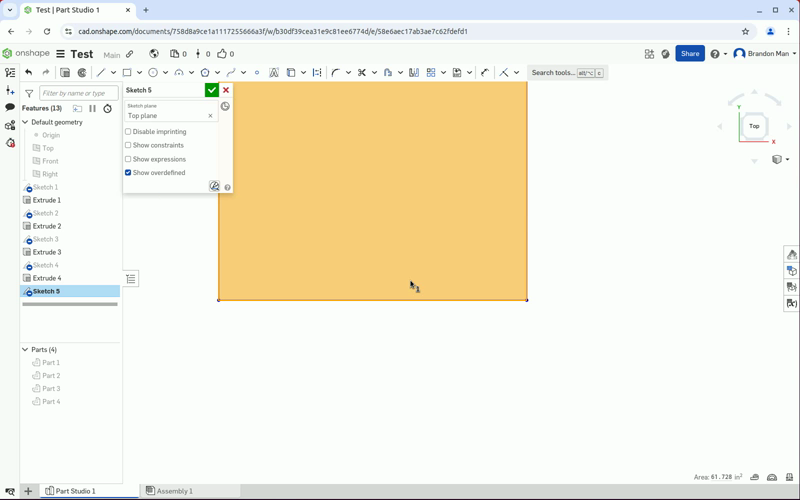
scroll(-6)
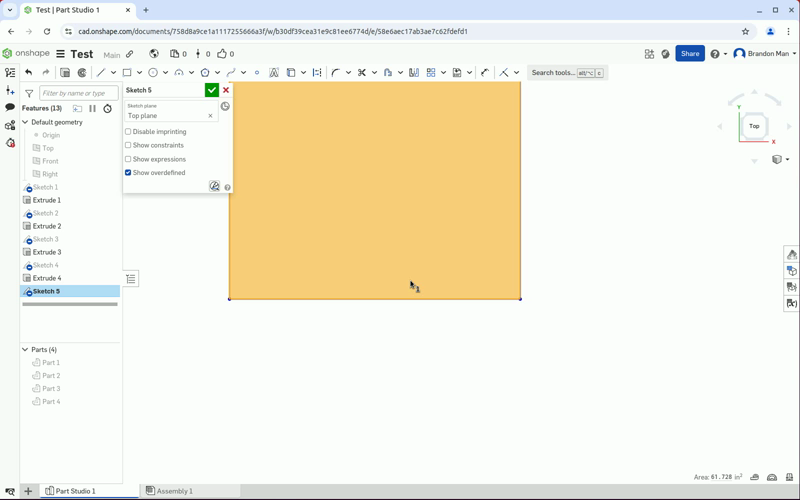
scroll(-6)
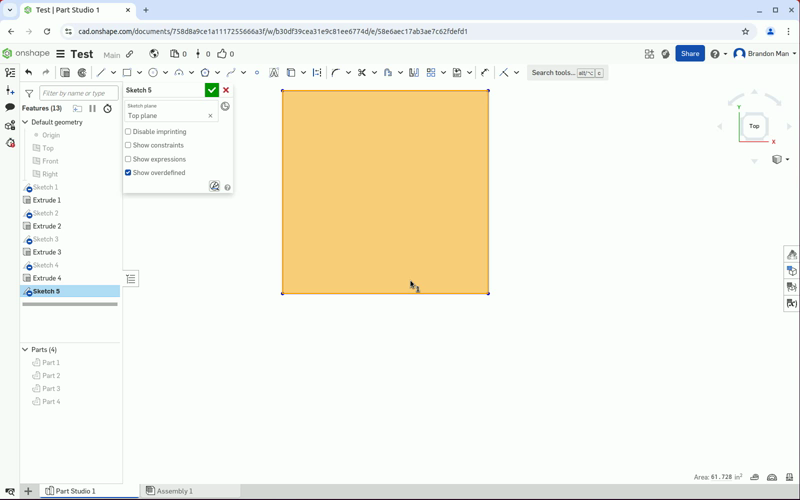
scroll(-6)
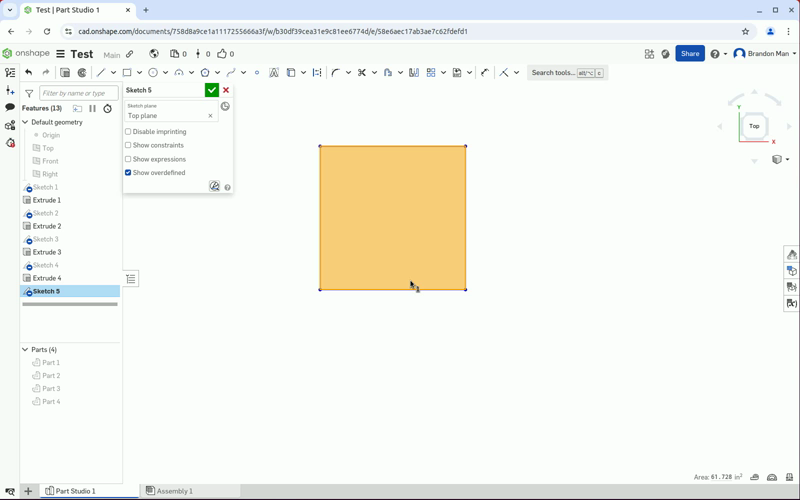
scroll(-6)
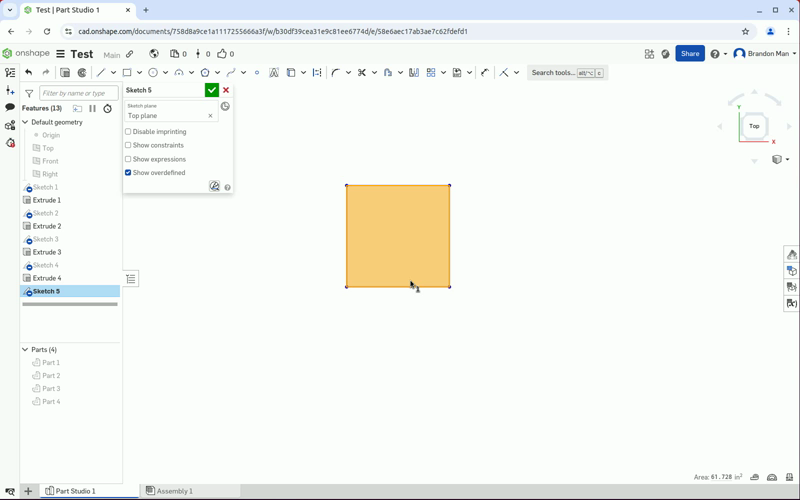
scroll(-6)
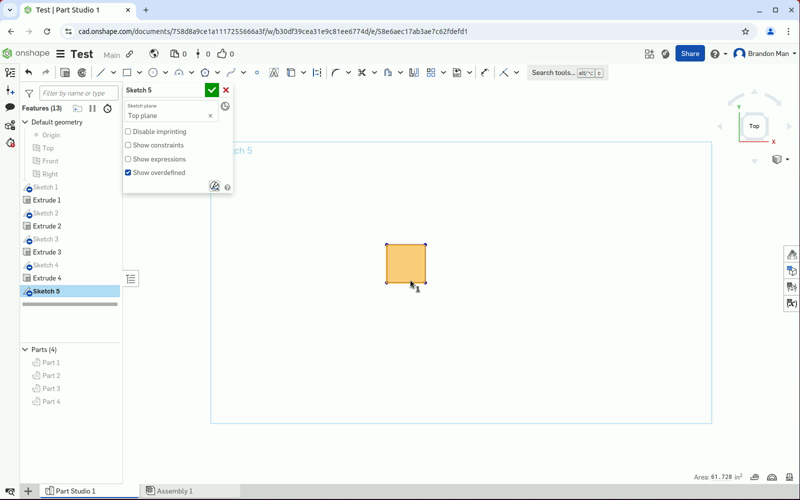
mouse_move(73, 352)
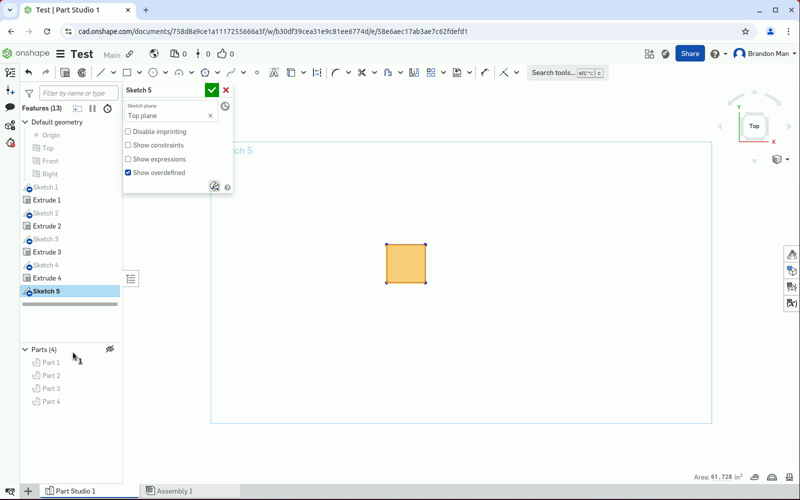
key(shift+y)
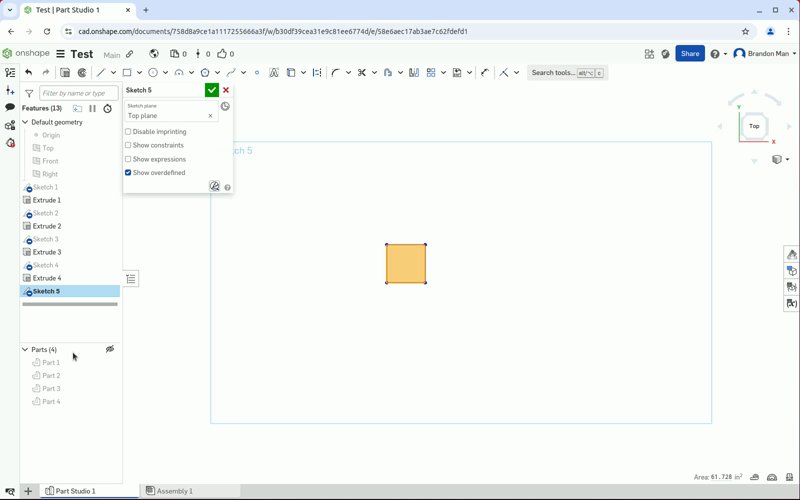
key(shift+e)
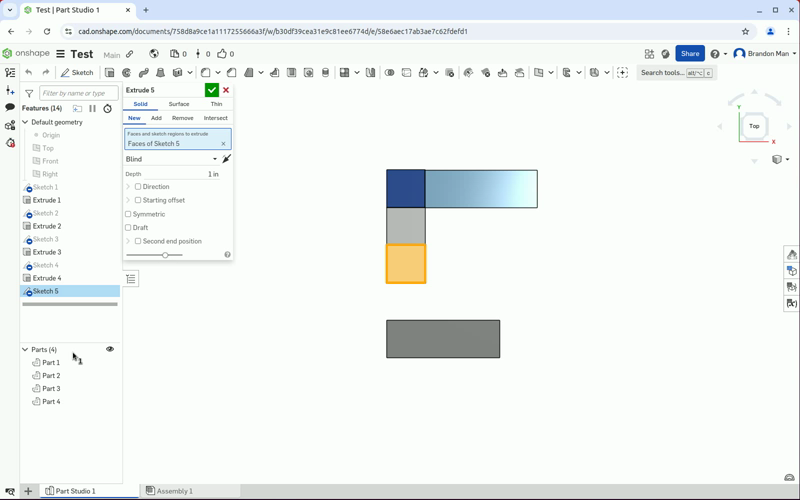
mouse_move(143, 106)
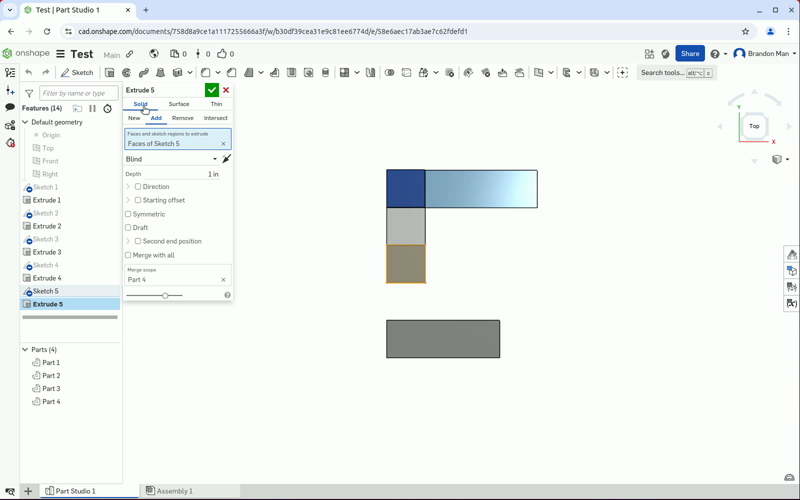
click(143, 106)
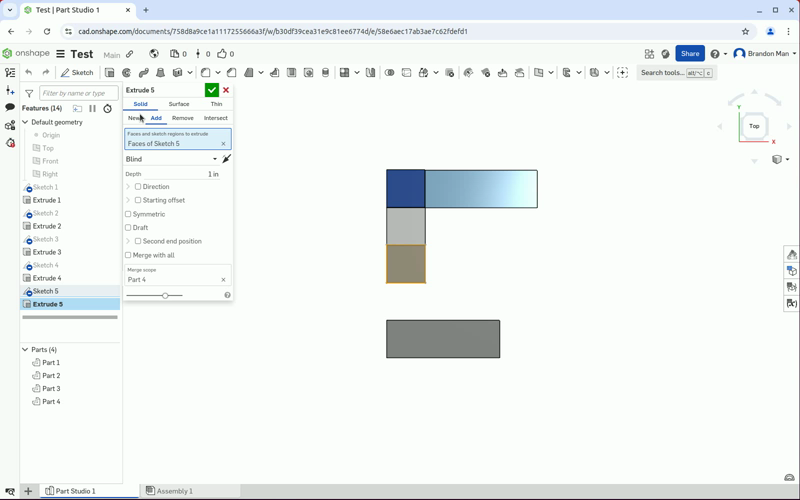
mouse_move(137, 120)
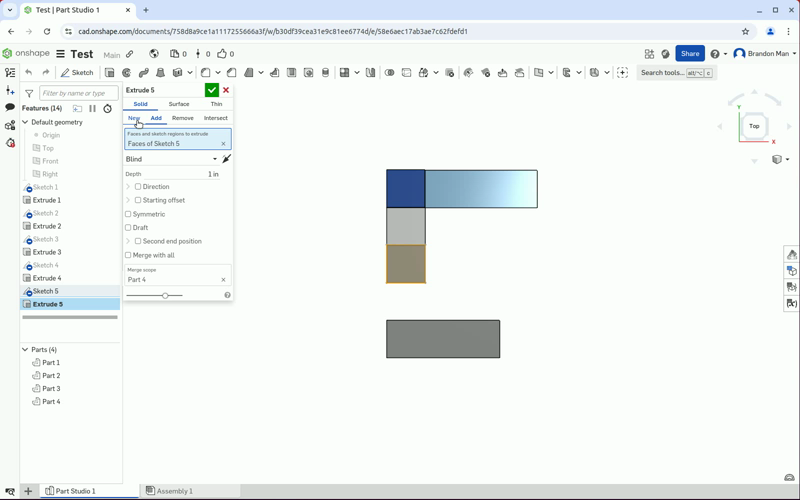
click(137, 120)
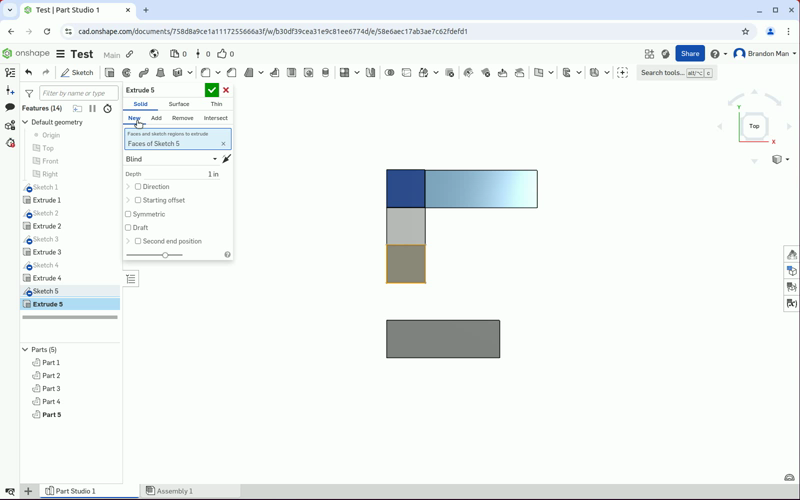
key(tab, 4)
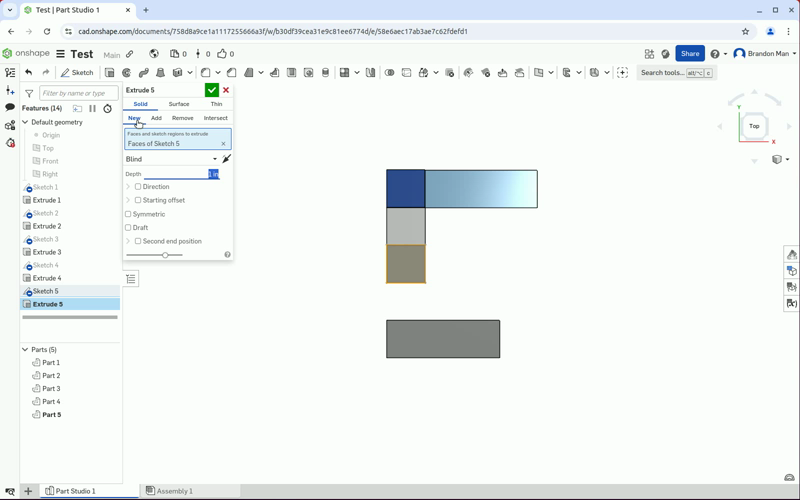
text(3.851)
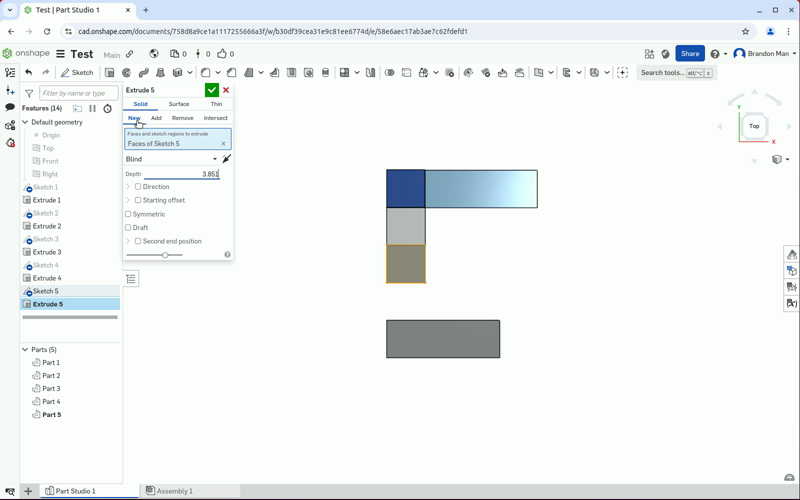
key(enter)
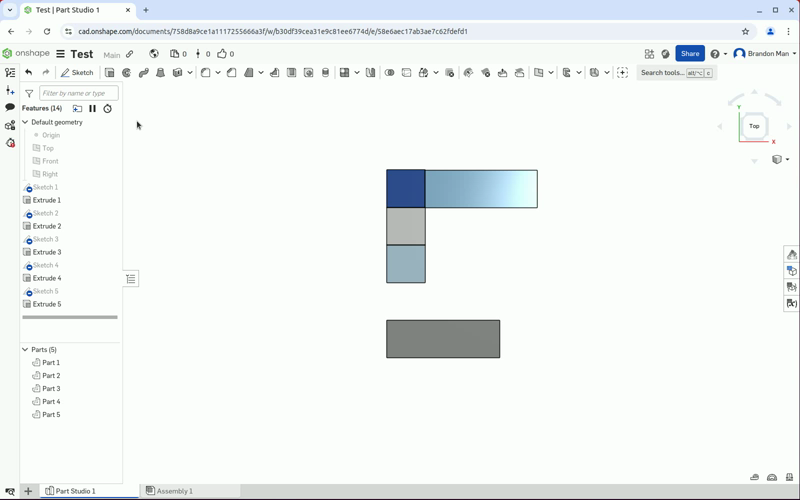
key(shift+h)
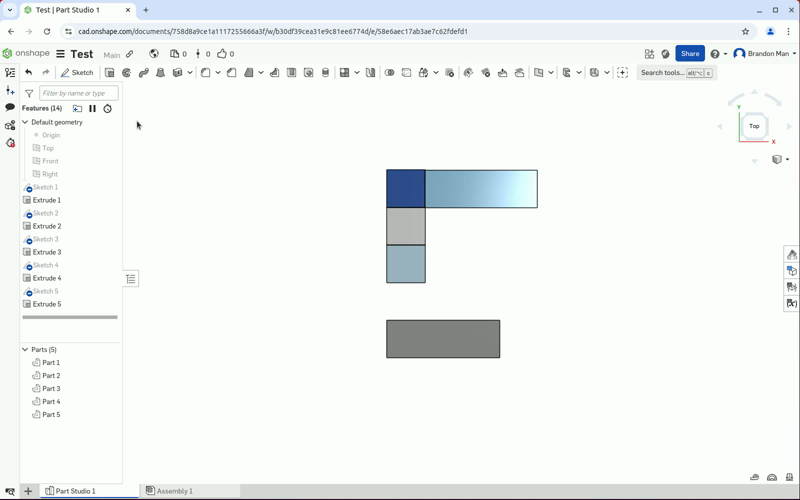
key(shift+h)
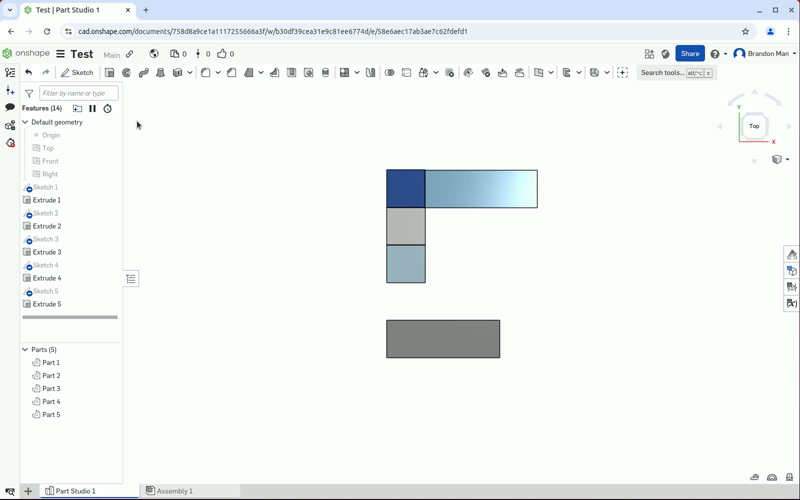
mouse_move(73, 189)
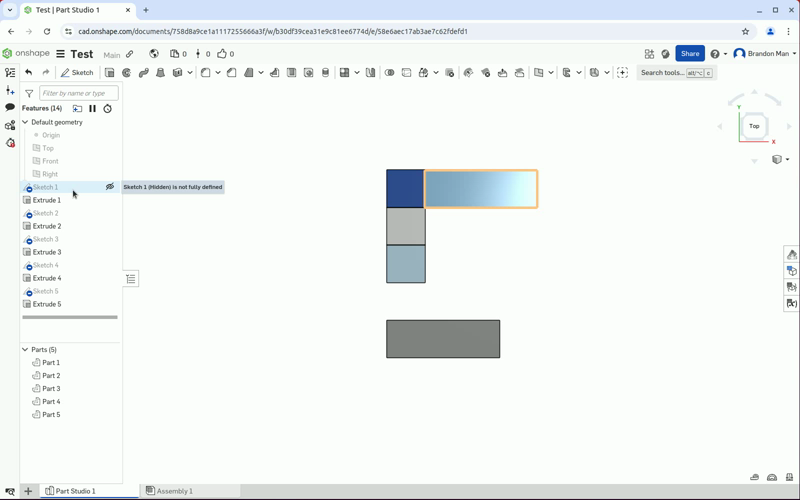
click(73, 189)
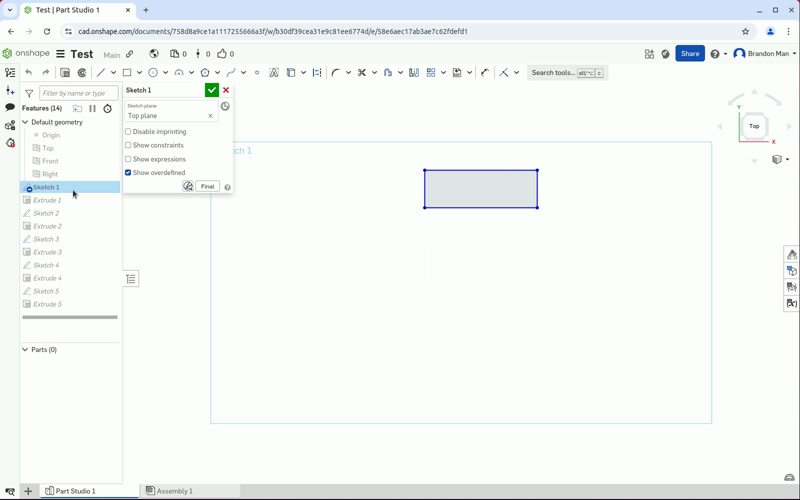
mouse_move(229, 92)
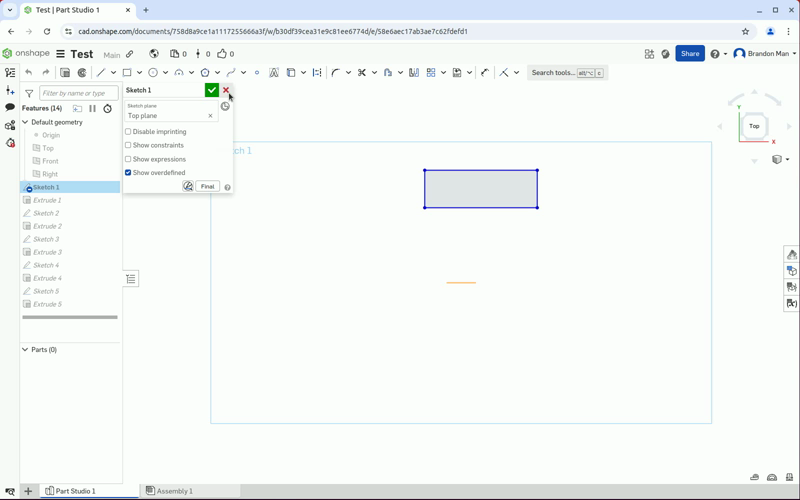
click(229, 92)
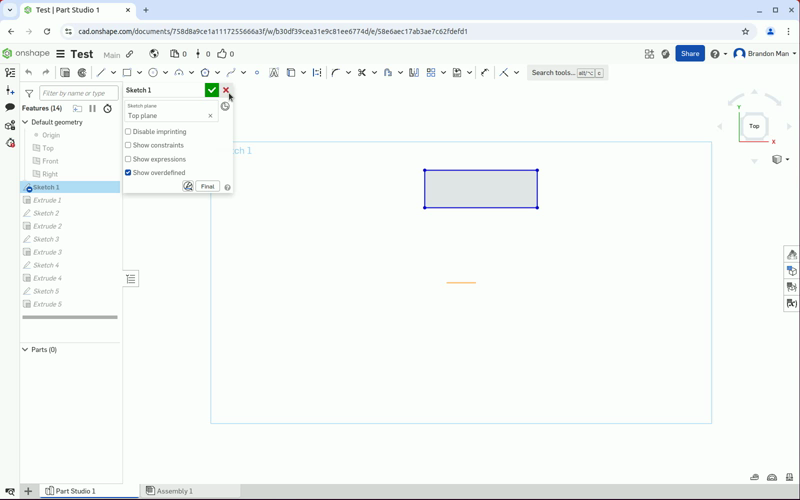
key(shift+s)
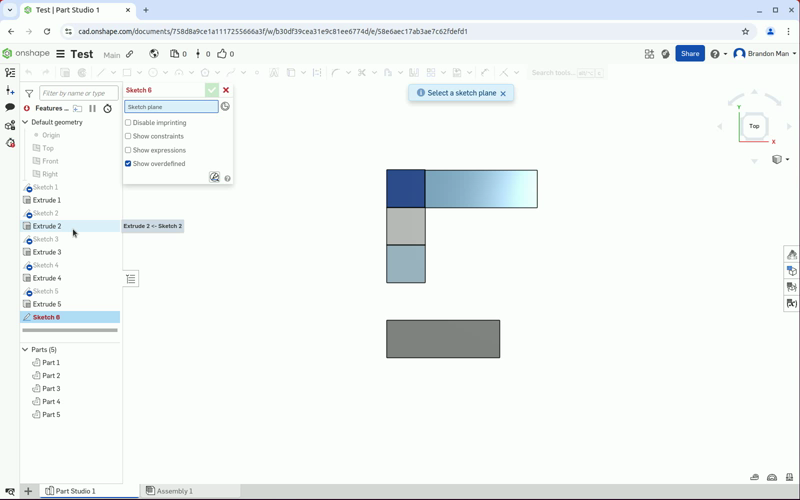
scroll(3)
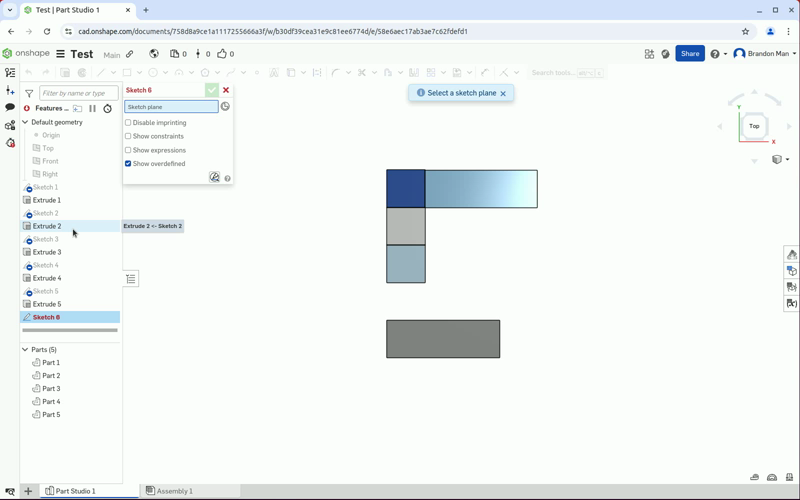
mouse_move(73, 150)
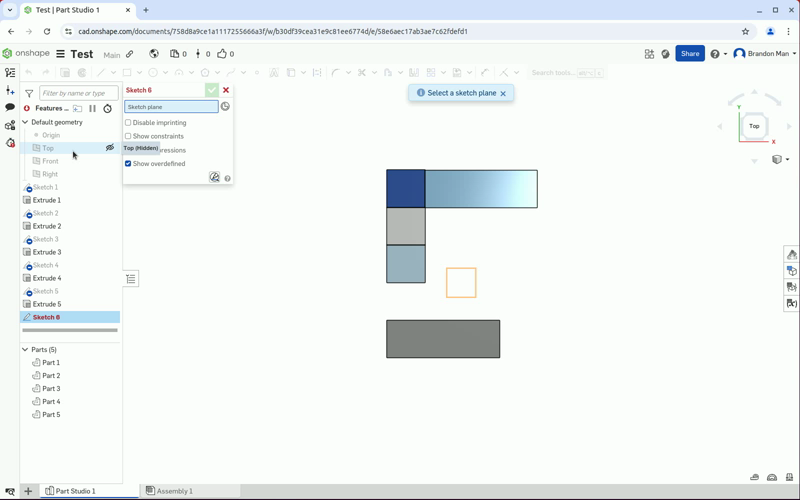
click(73, 150)
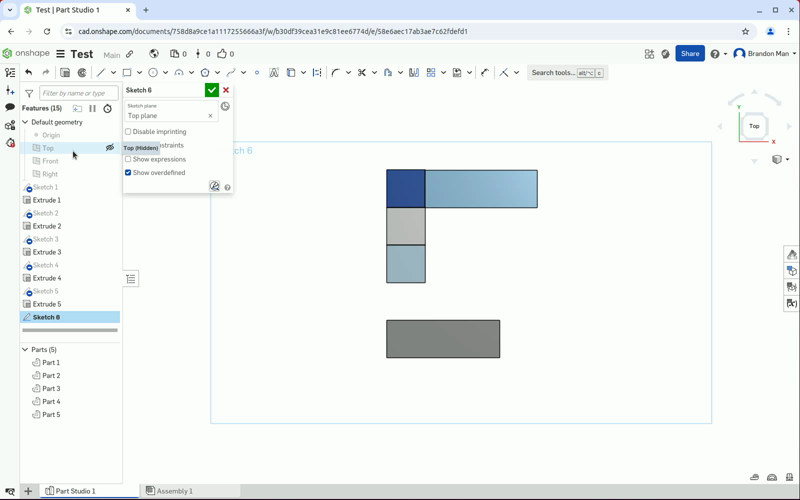
mouse_move(73, 352)
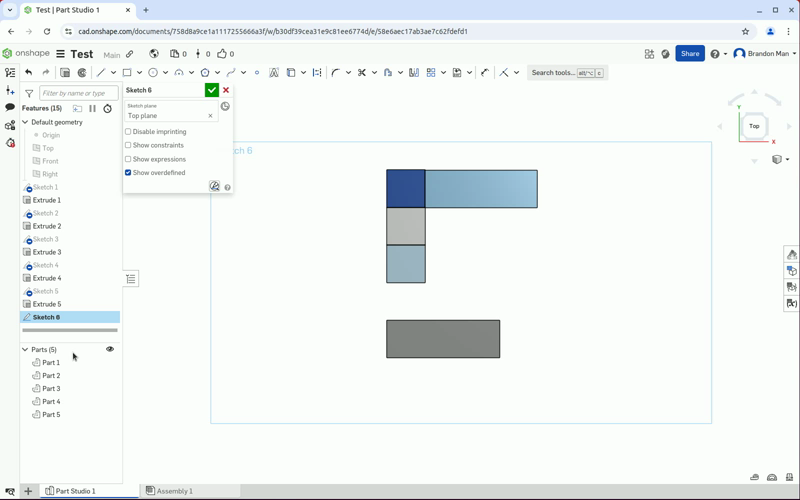
key(y)
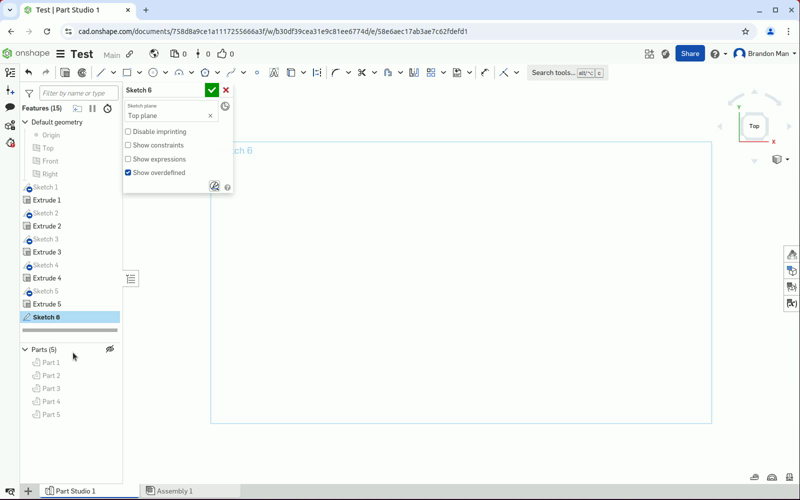
key(l)
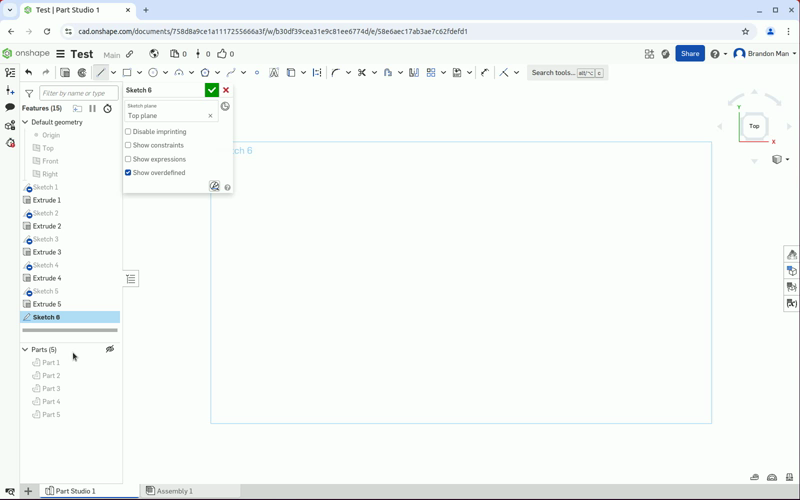
key_down(shift)
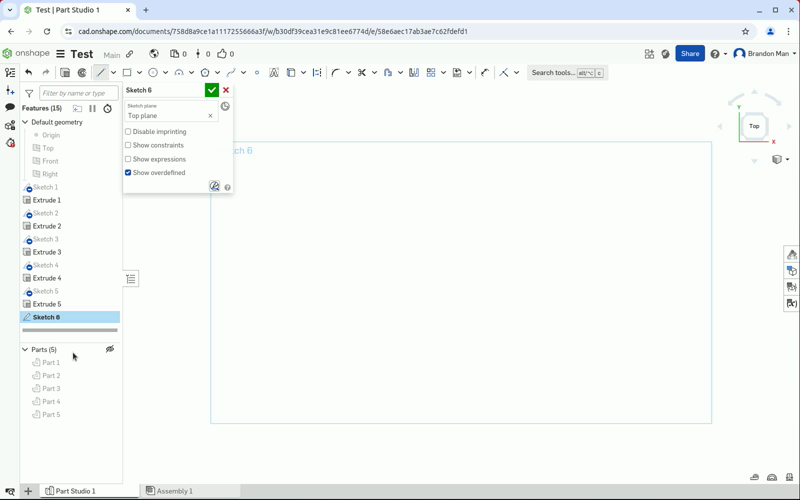
mouse_move(424, 282)
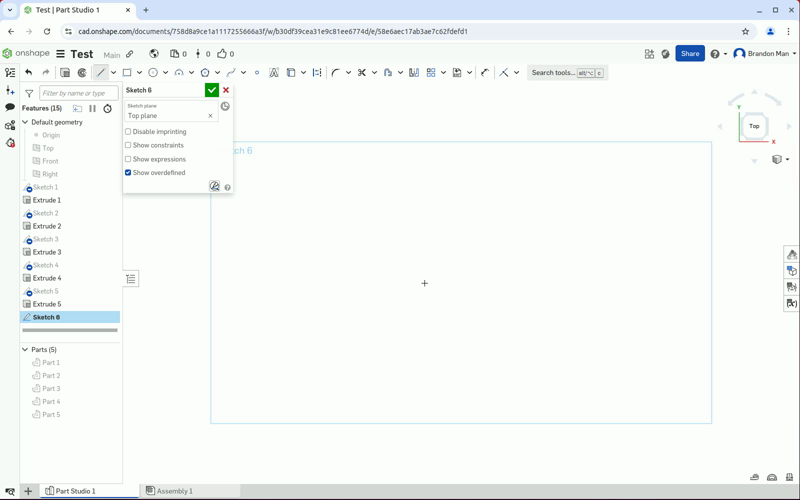
click(424, 282)
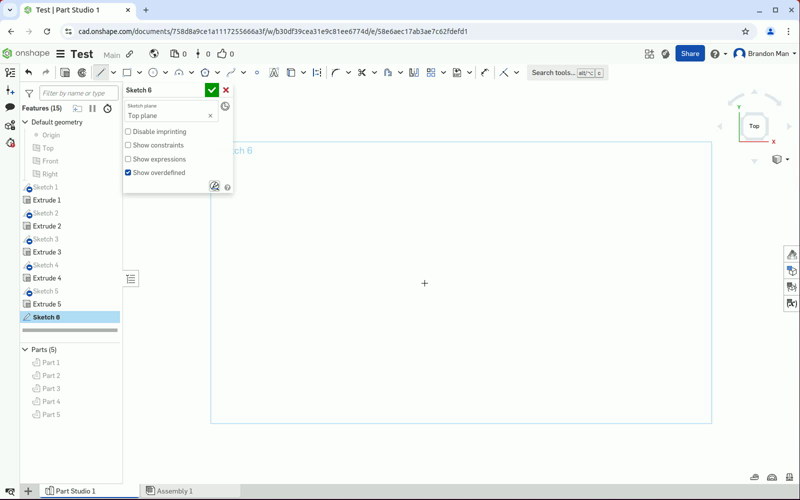
key_up(shift)
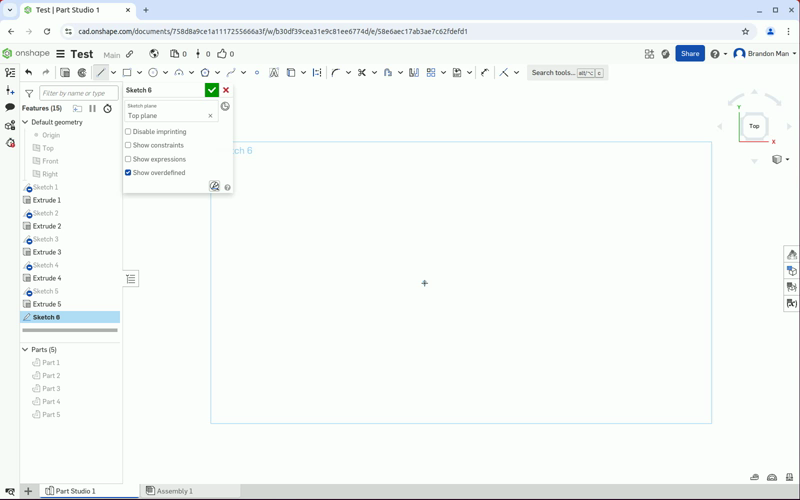
key_down(shift)
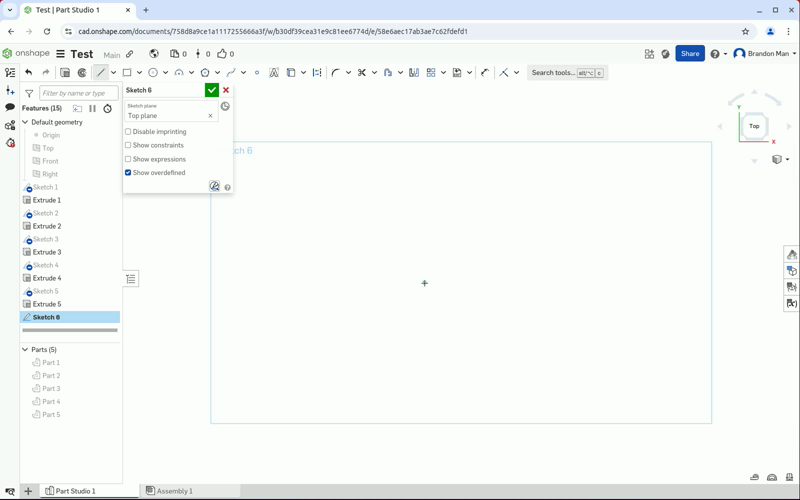
mouse_move(499, 282)
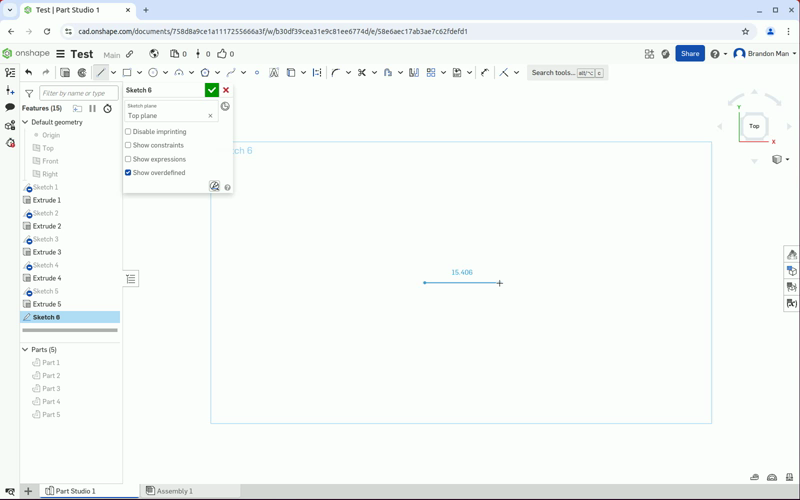
click(499, 282)
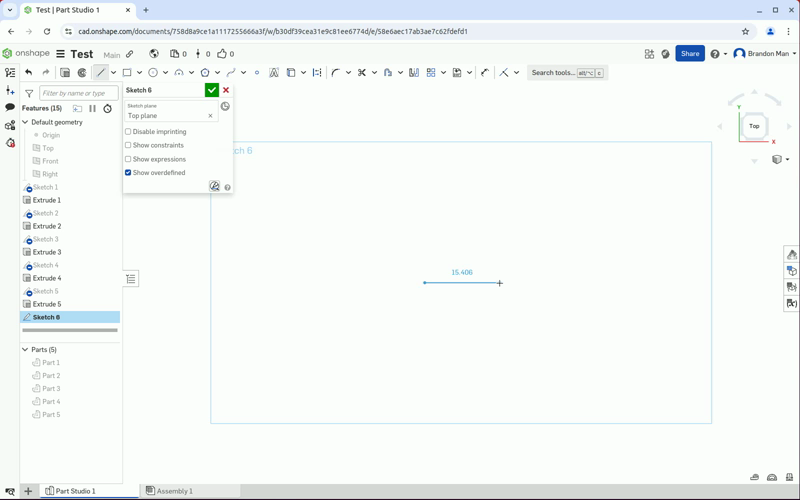
key_up(shift)
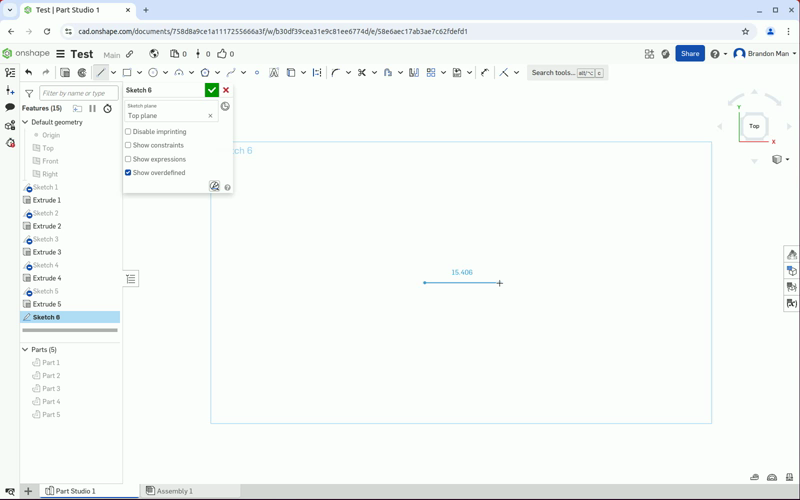
key_down(shift)
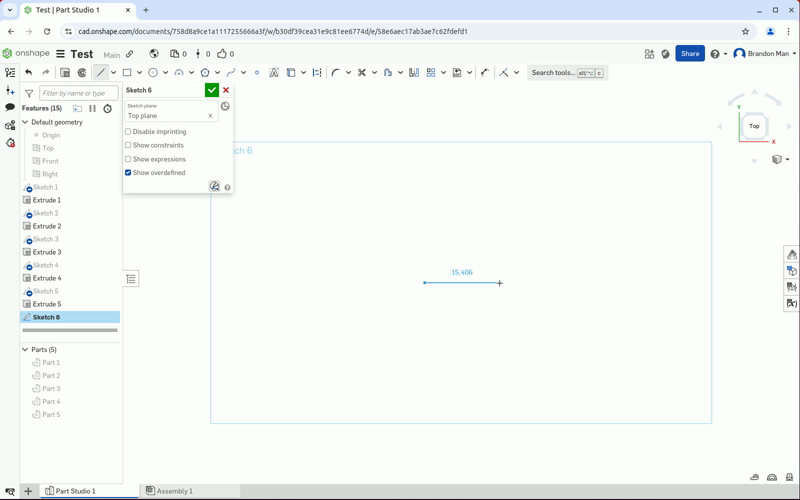
mouse_move(529, 282)
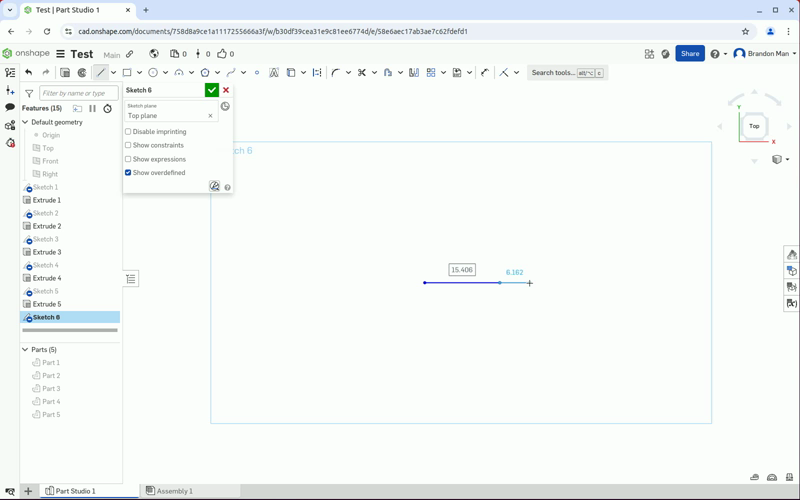
mouse_move(499, 244)
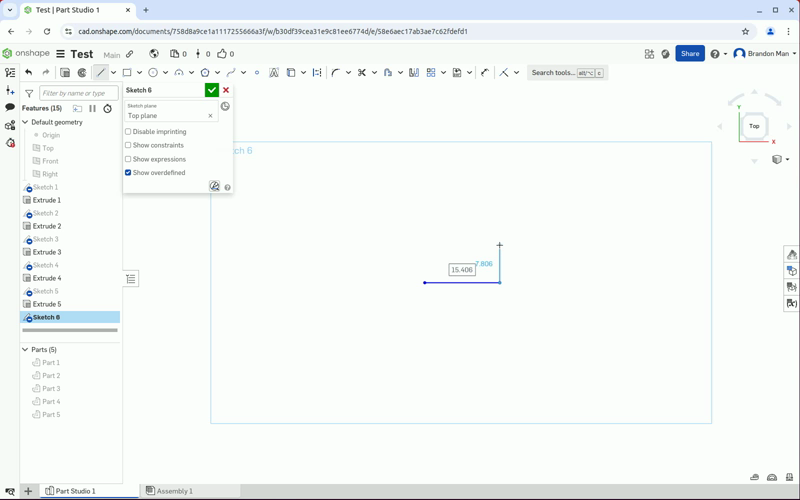
click(499, 244)
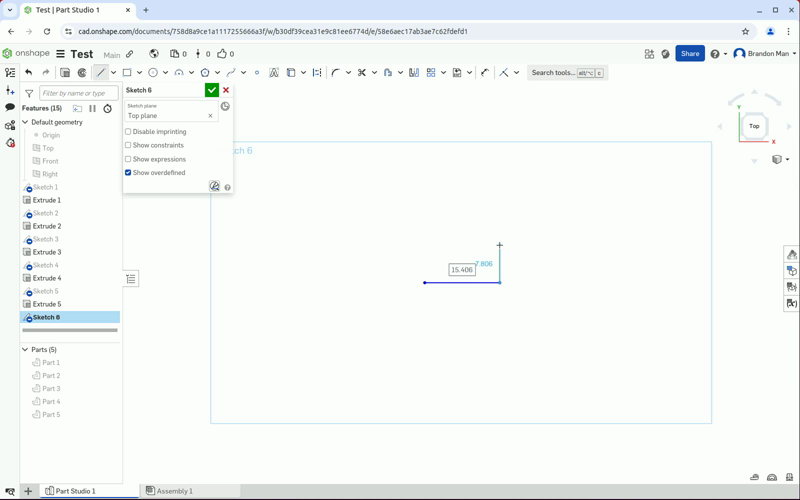
key_up(shift)
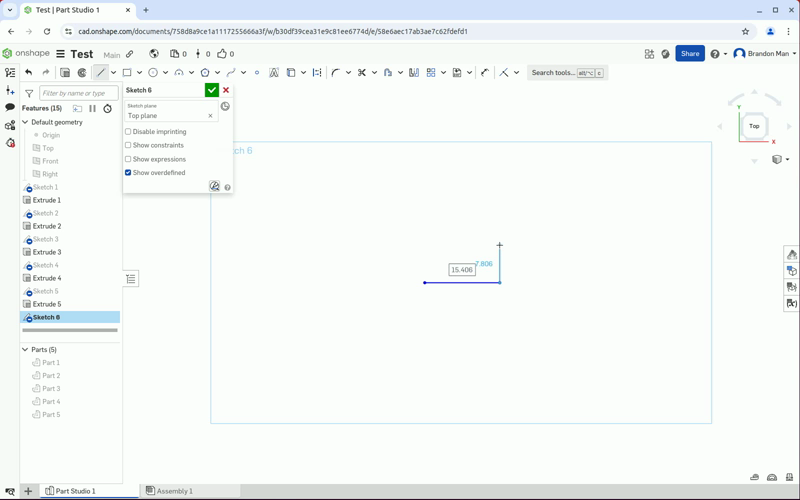
key_down(shift)
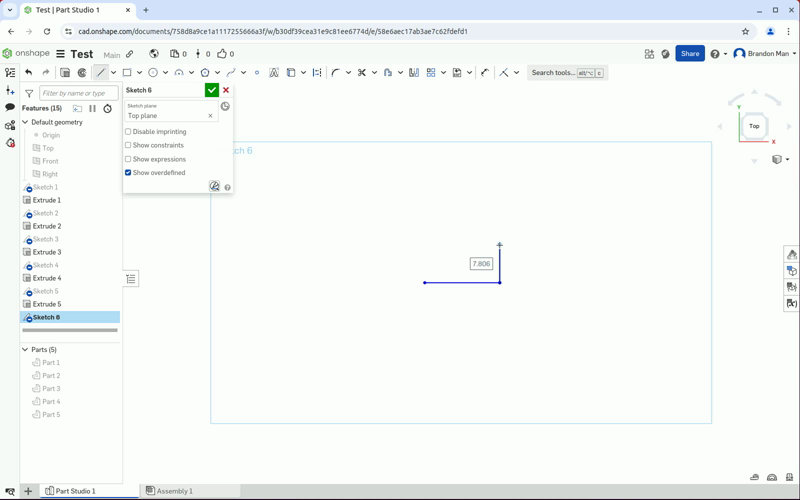
mouse_move(424, 244)
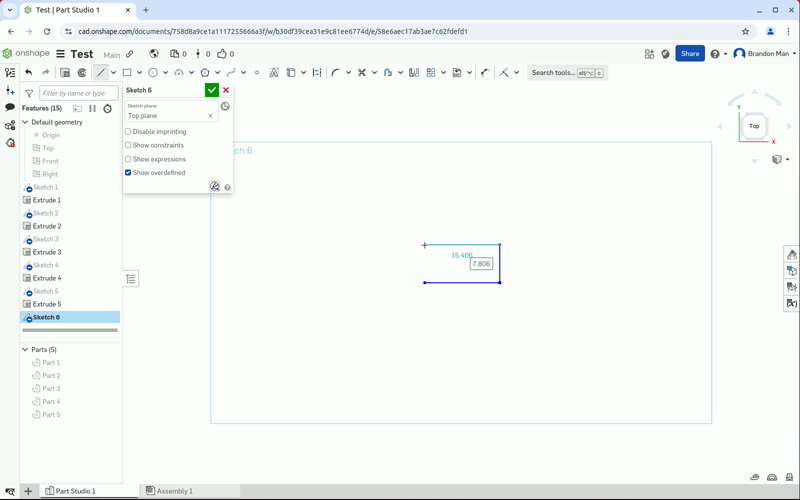
click(424, 244)
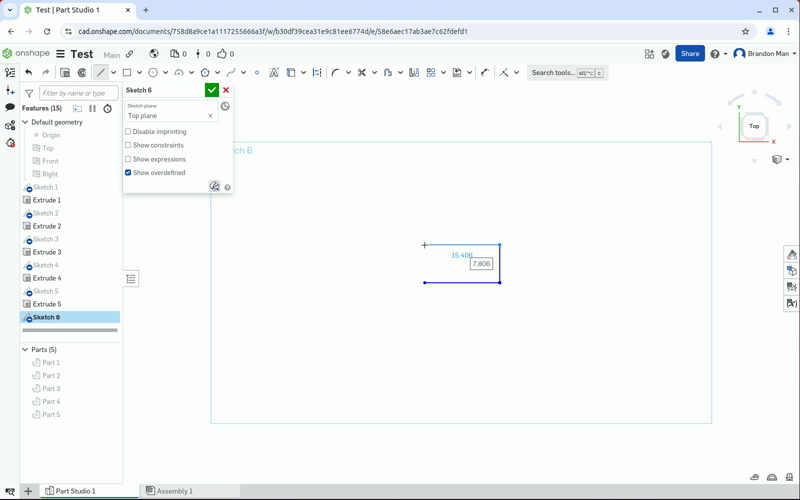
key_up(shift)
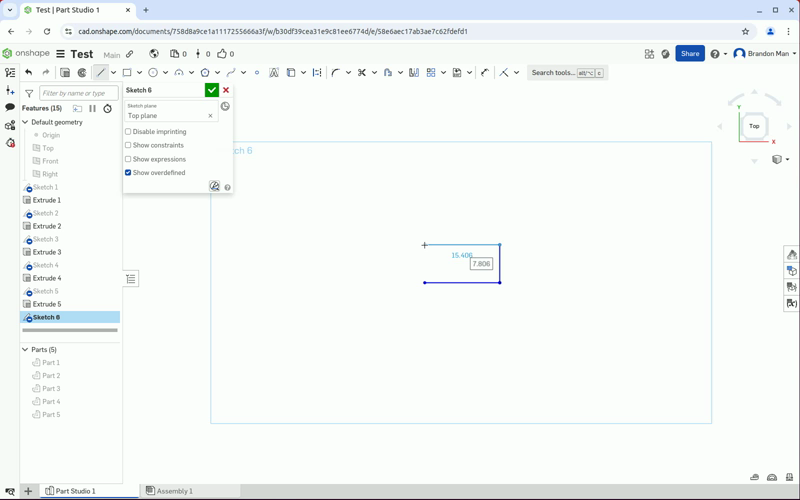
mouse_move(454, 244)
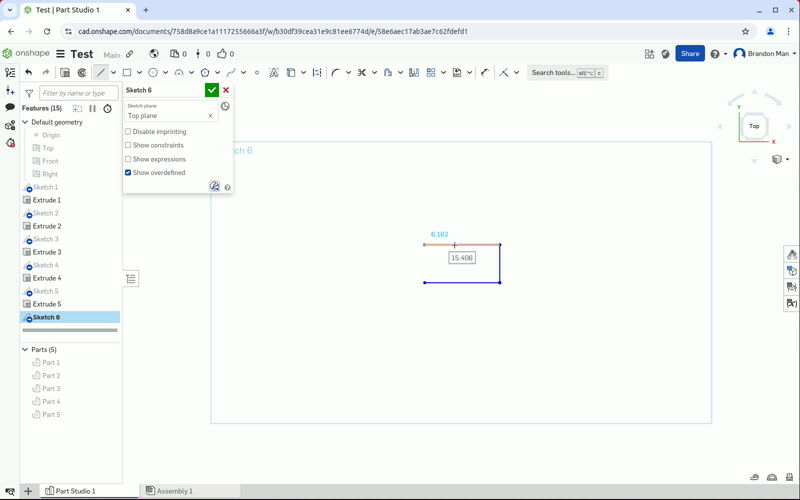
key_down(shift)
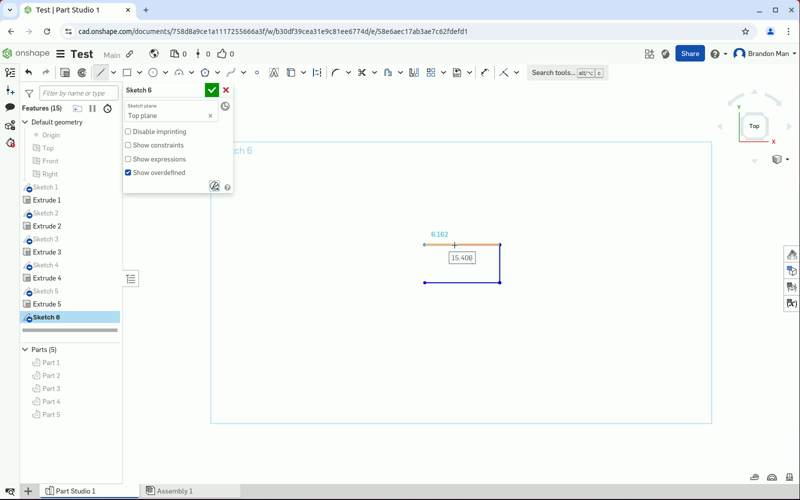
mouse_move(424, 282)
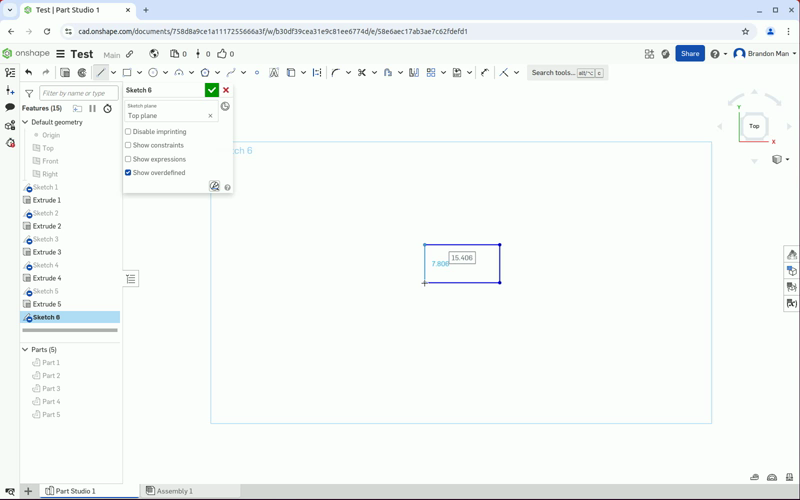
key_up(shift)
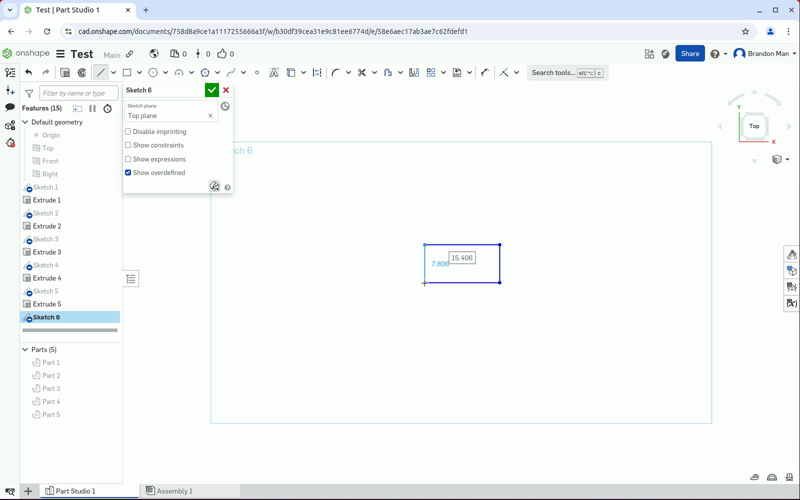
click(424, 282)
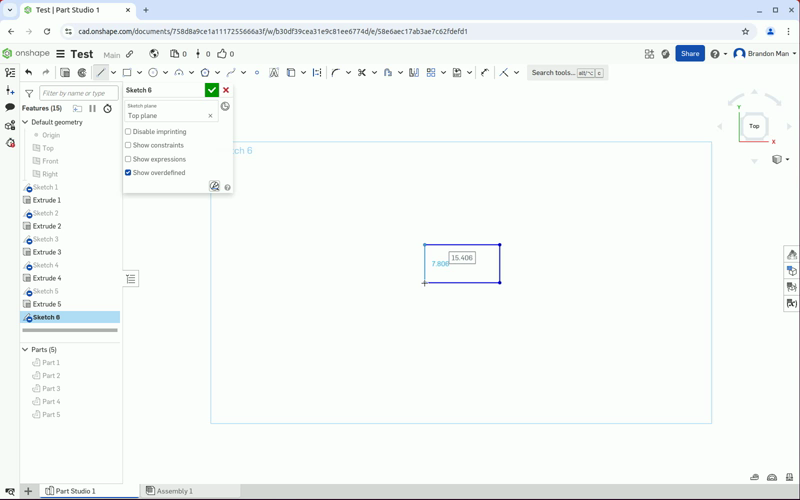
key(esc)
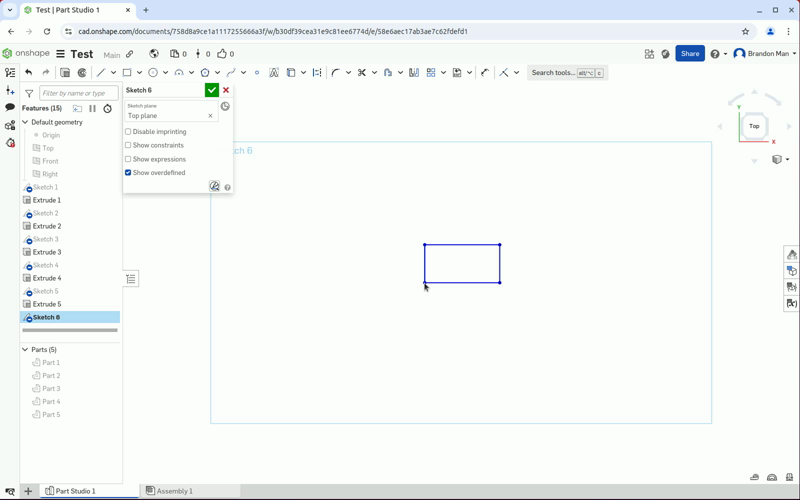
mouse_move(489, 279)
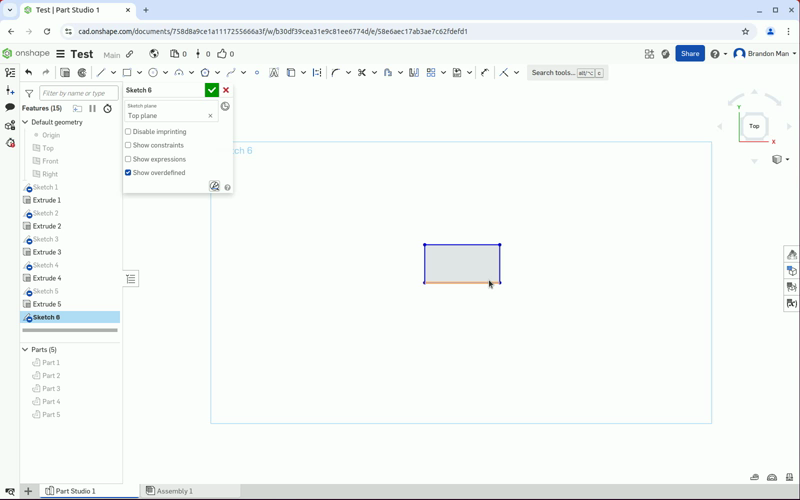
click(489, 279)
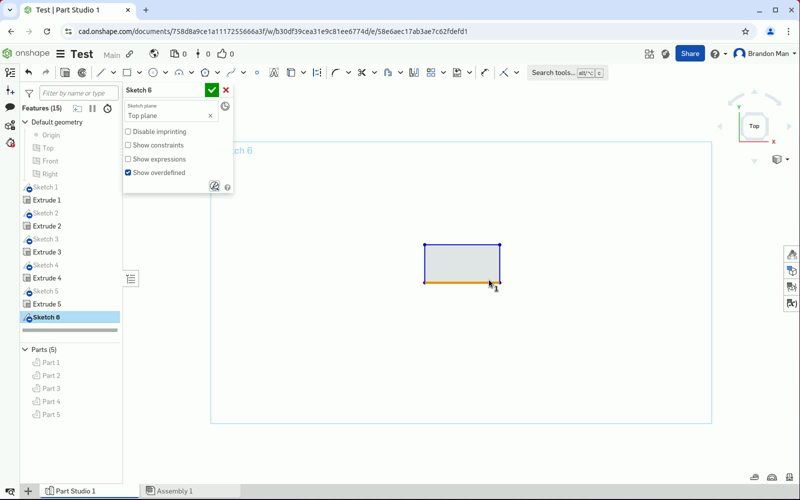
mouse_move(73, 352)
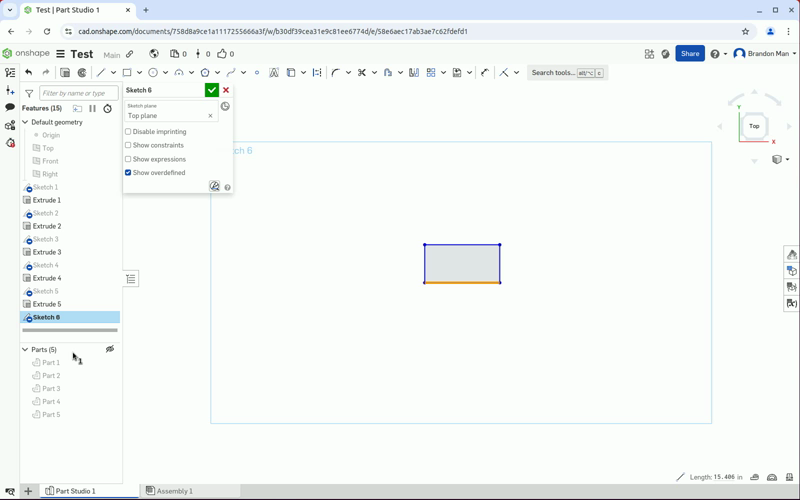
key(shift+y)
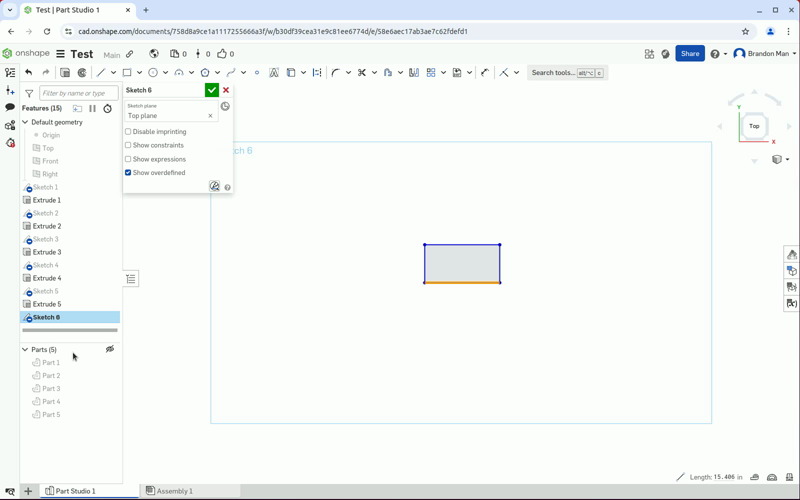
key(shift+e)
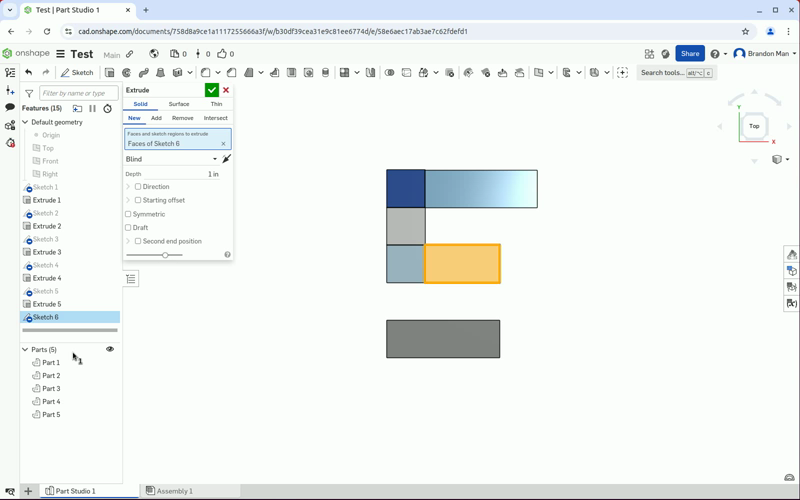
mouse_move(143, 106)
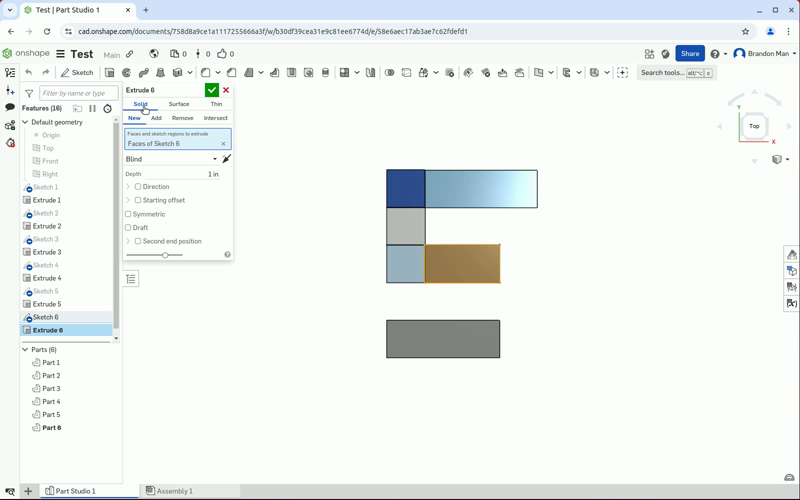
click(143, 106)
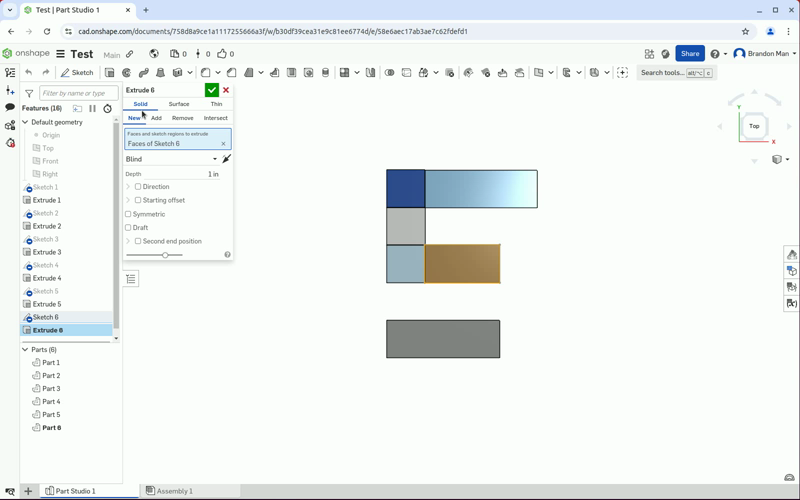
mouse_move(137, 120)
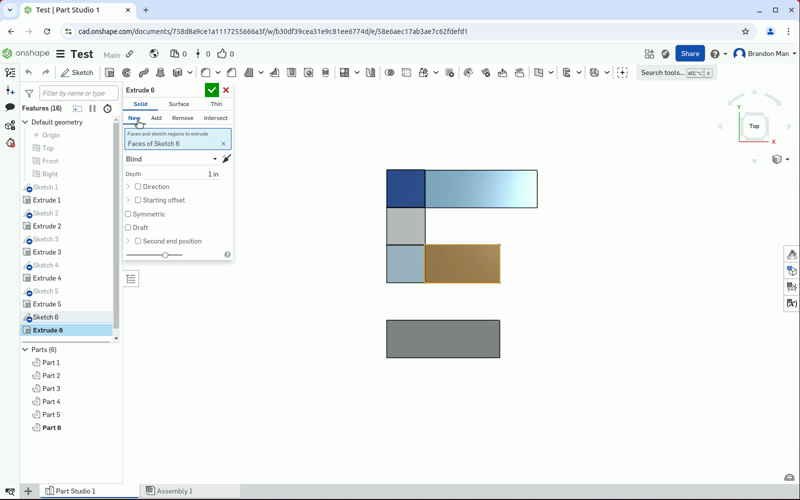
click(137, 120)
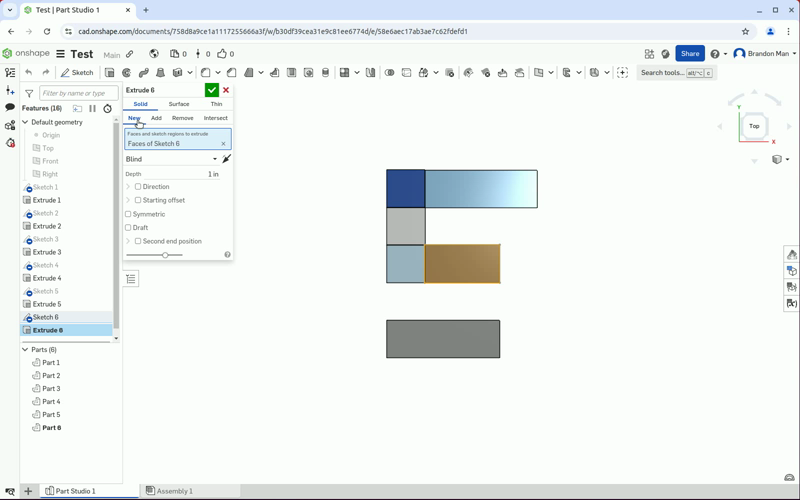
key(tab, 4)
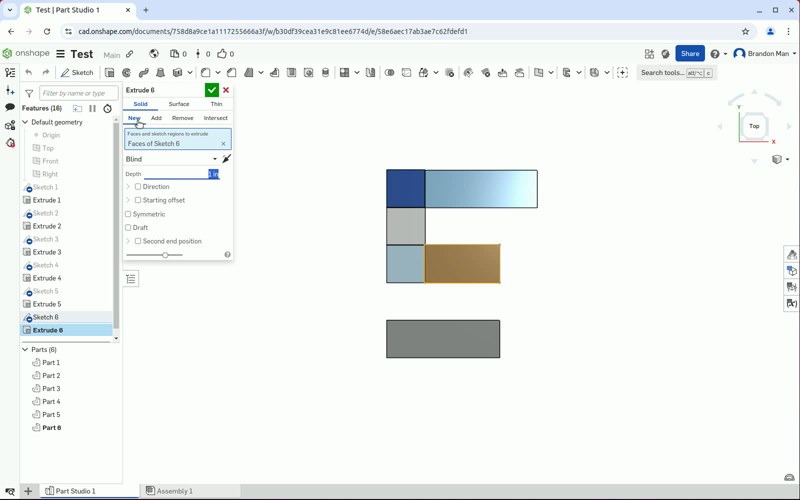
text(3.851)
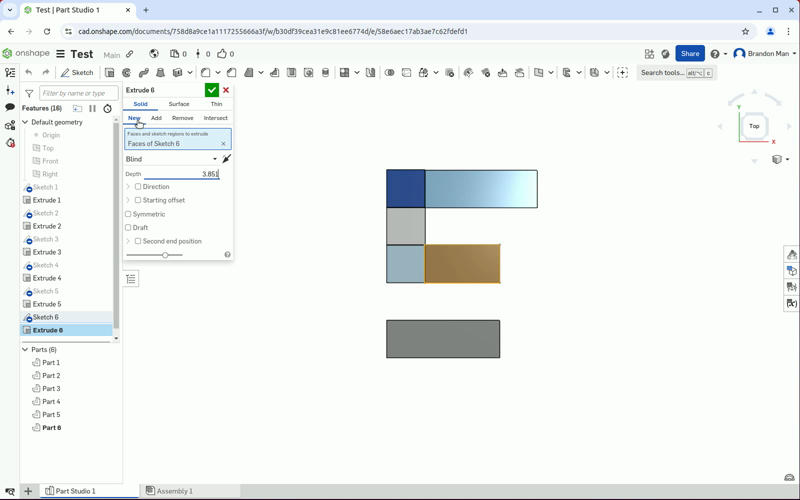
key(enter)
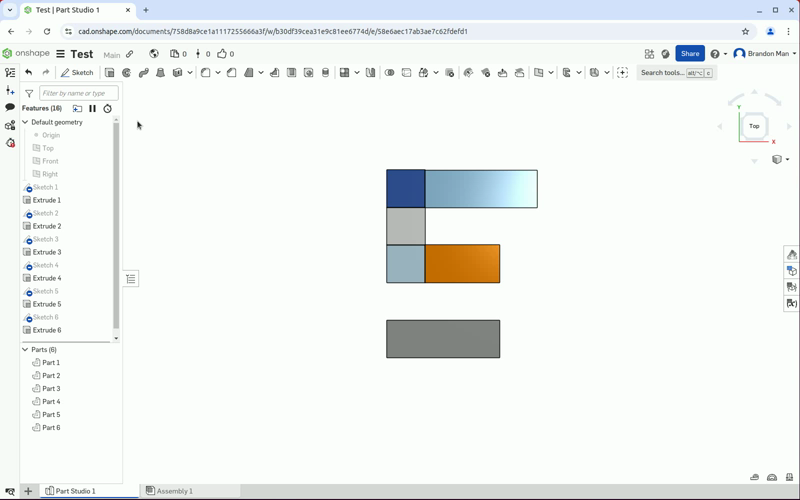
key(shift+h)
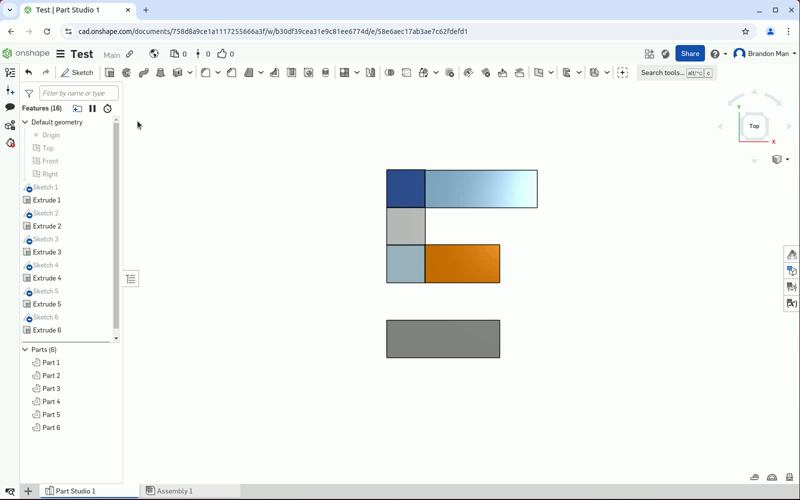
key(shift+h)
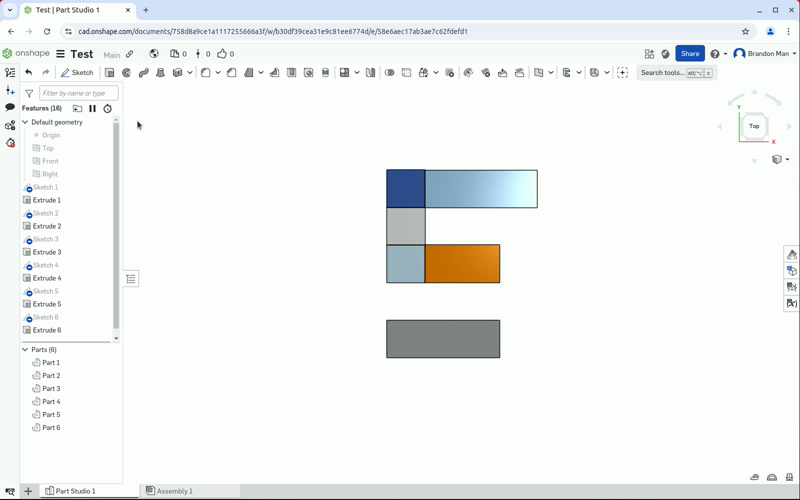
mouse_move(69, 189)
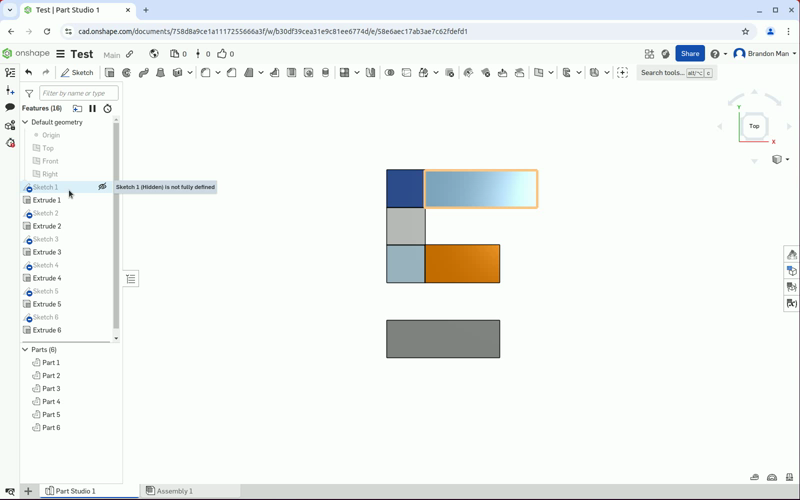
click(69, 189)
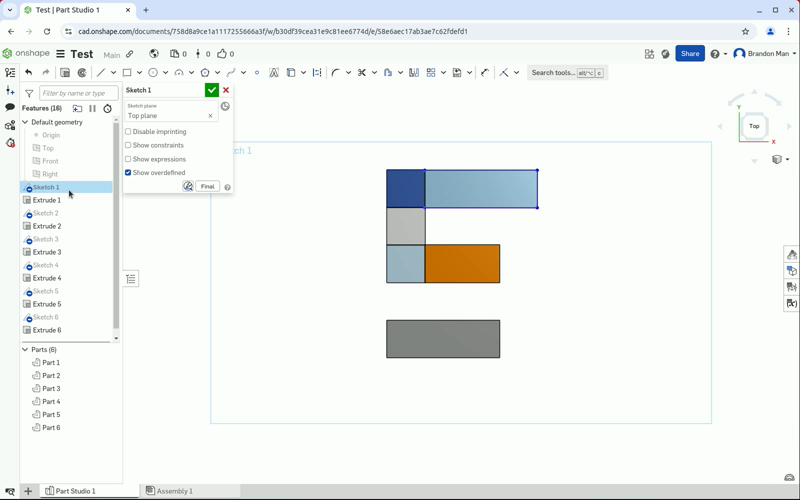
mouse_move(229, 92)
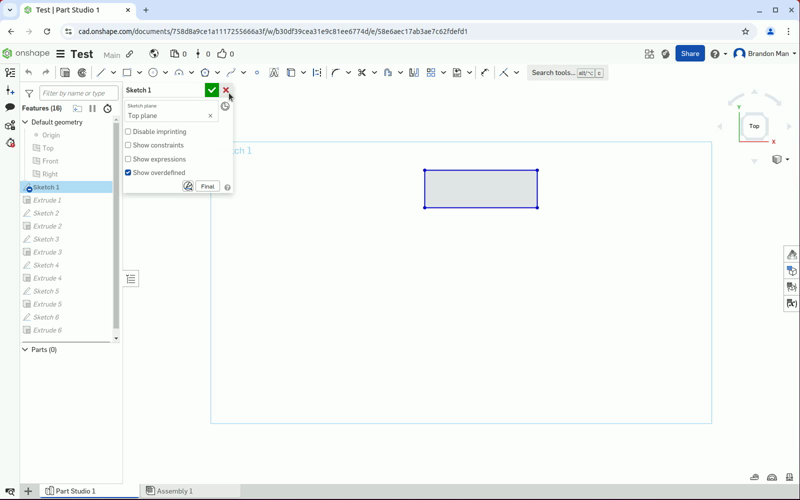
click(229, 92)
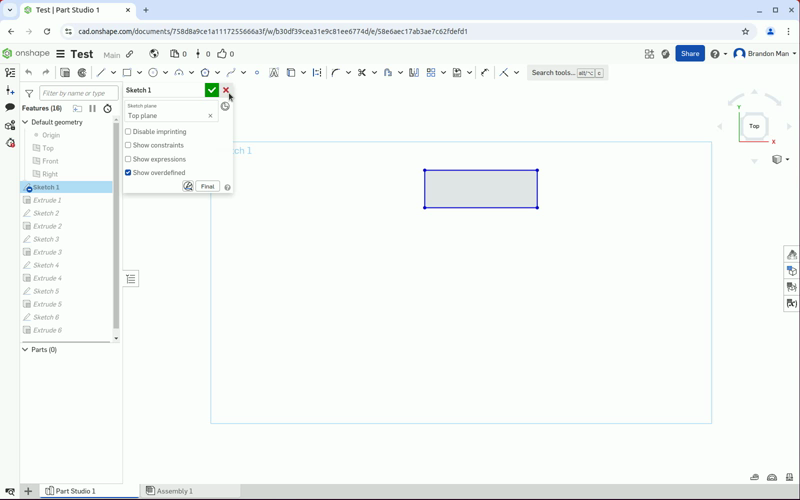
key(shift+s)
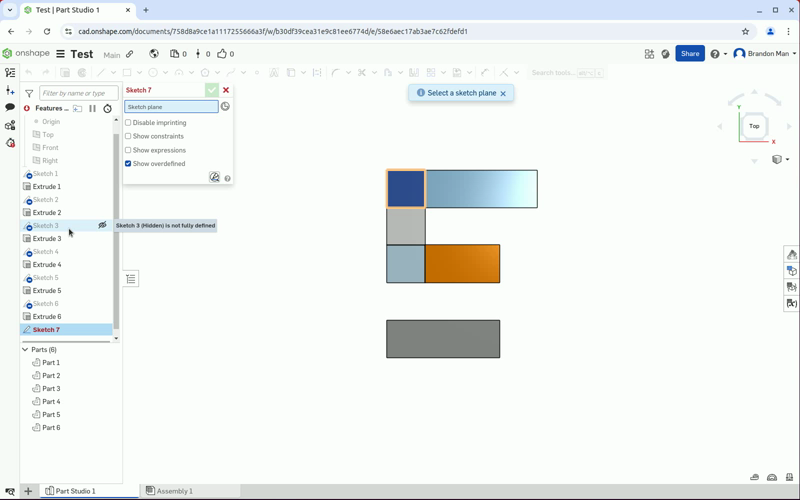
scroll(3)
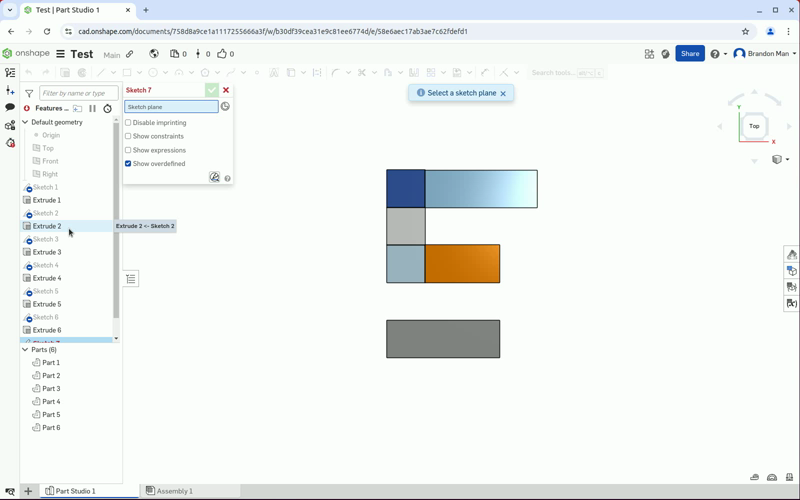
mouse_move(69, 150)
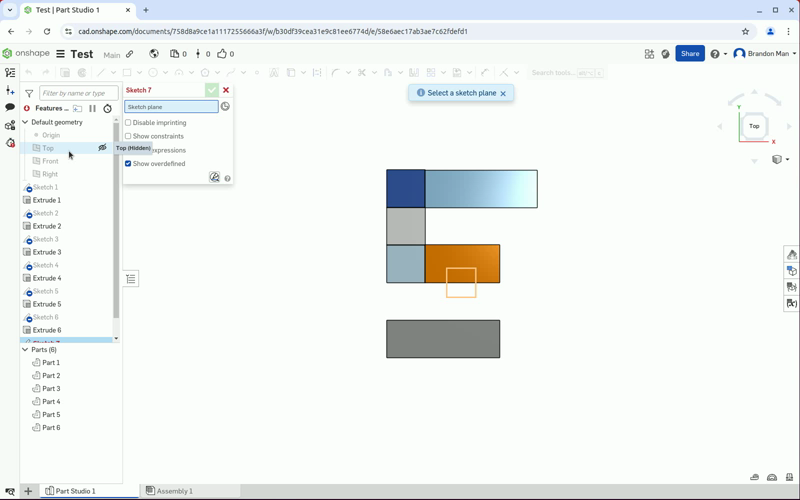
click(69, 150)
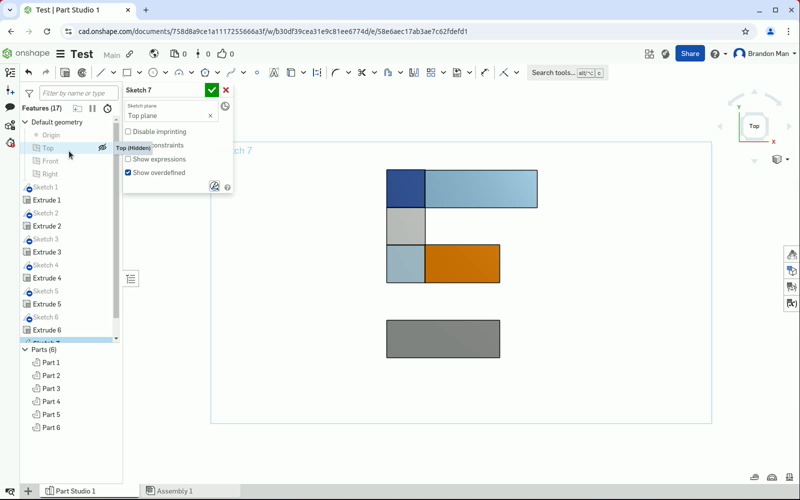
mouse_move(73, 352)
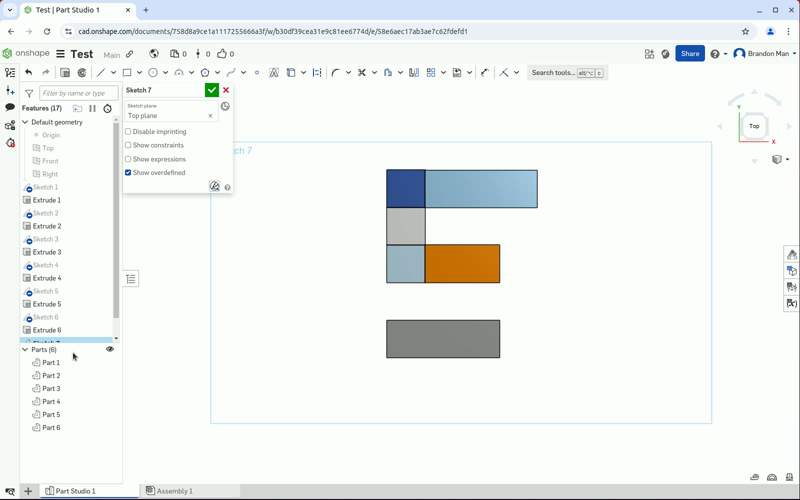
key(y)
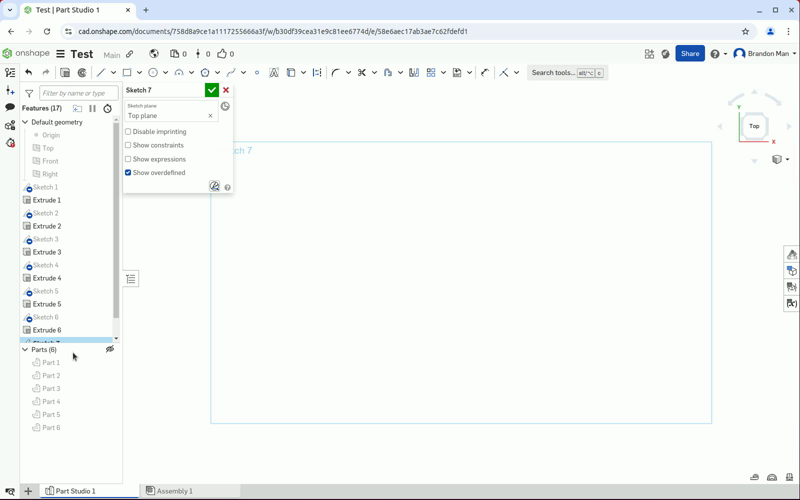
key(l)
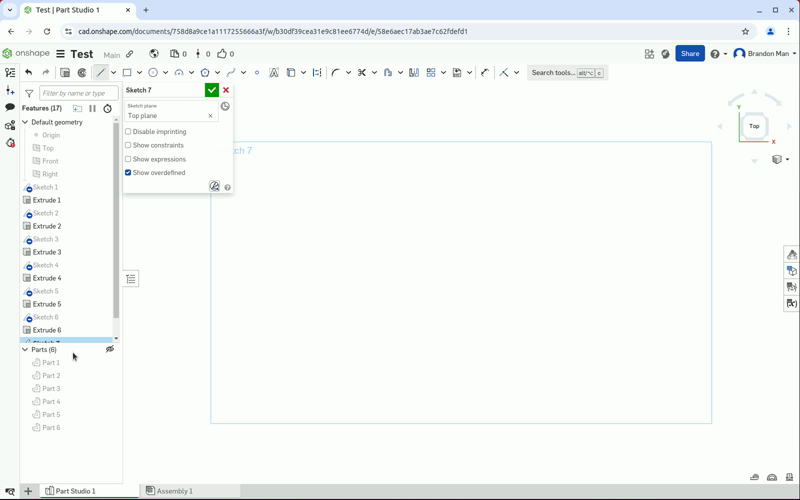
key_down(shift)
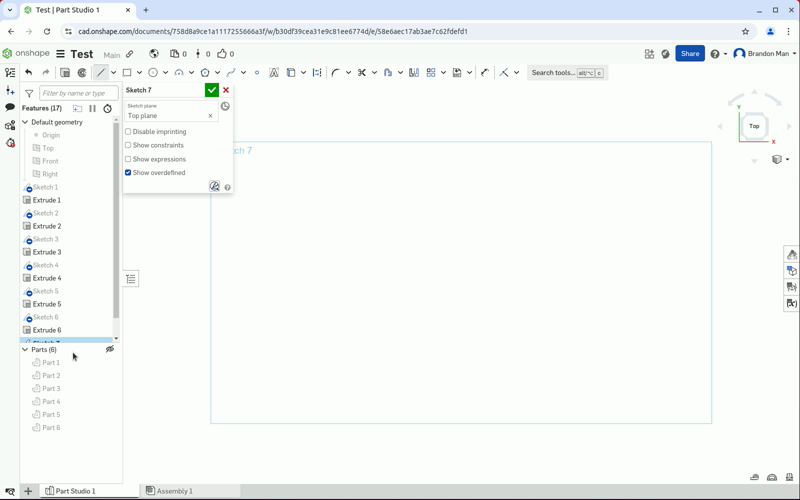
mouse_move(499, 282)
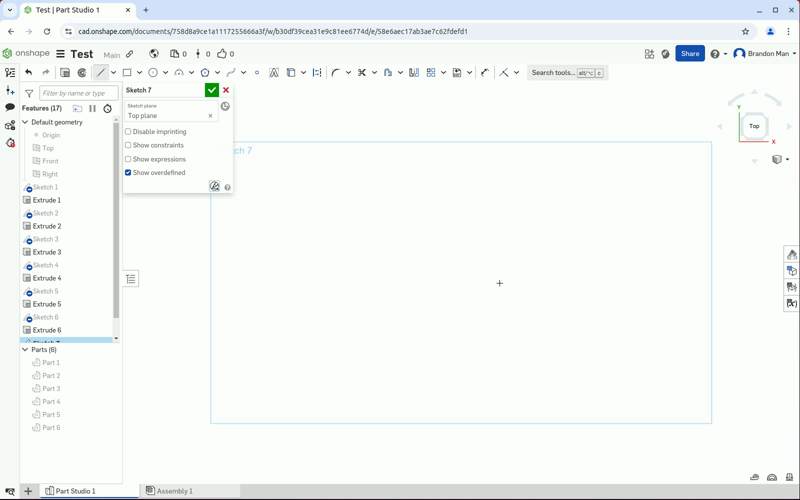
click(499, 282)
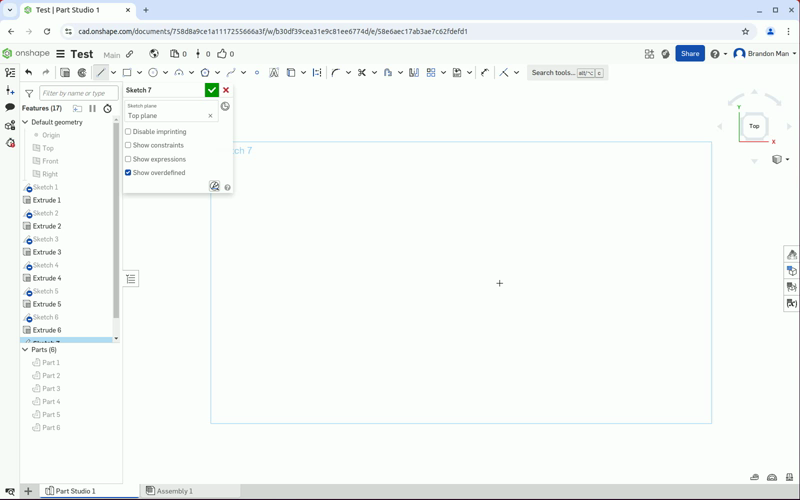
key_up(shift)
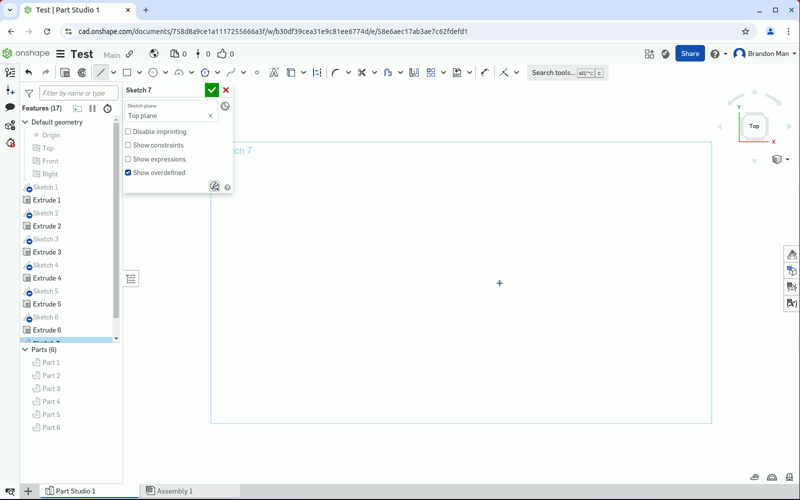
key_down(shift)
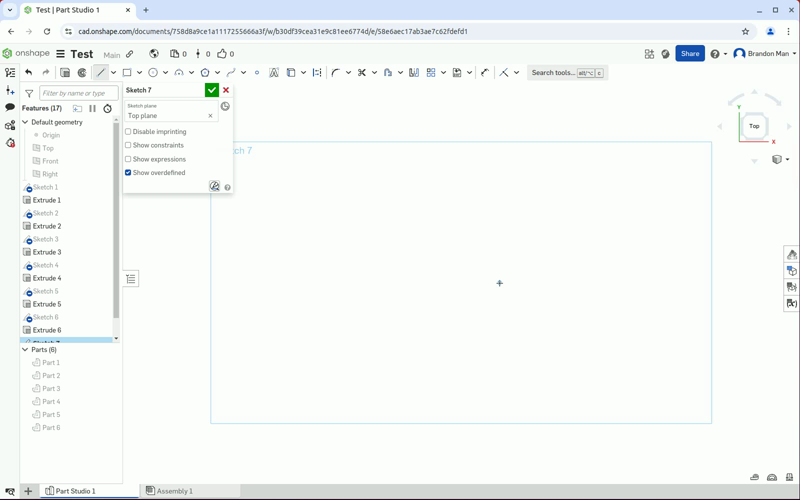
mouse_move(529, 282)
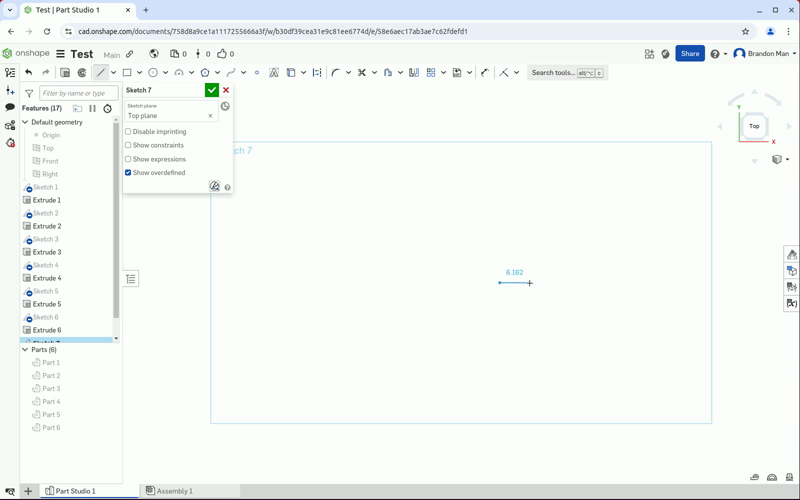
mouse_move(537, 282)
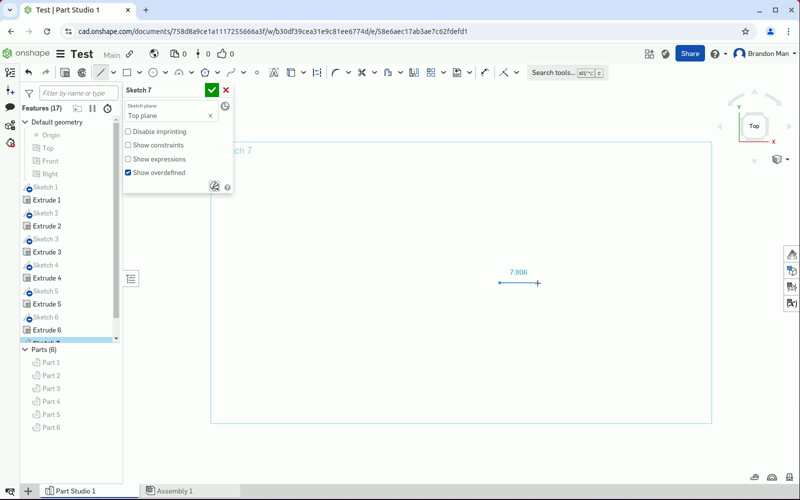
click(537, 282)
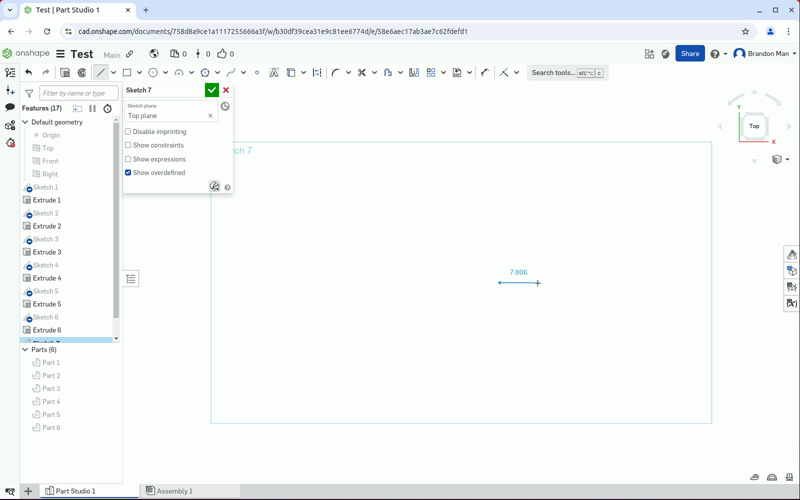
key_up(shift)
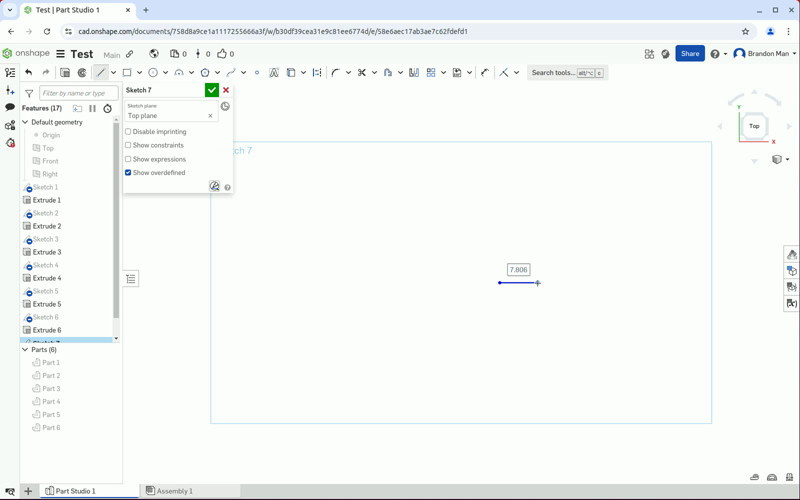
key_down(shift)
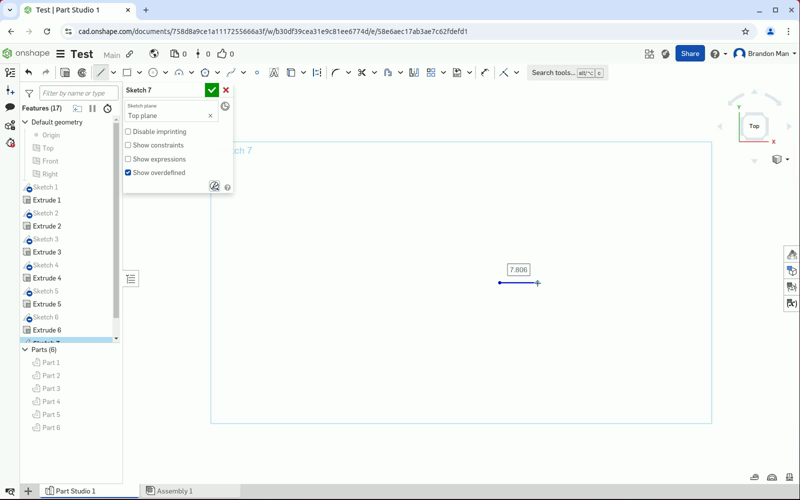
mouse_move(567, 282)
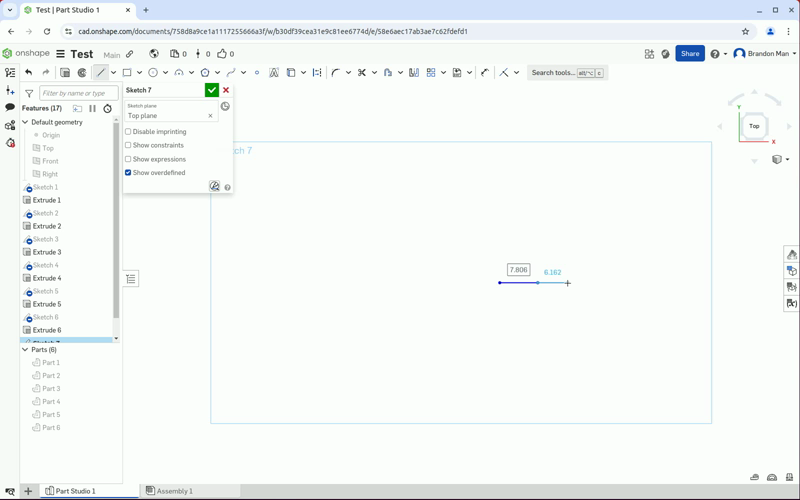
mouse_move(537, 244)
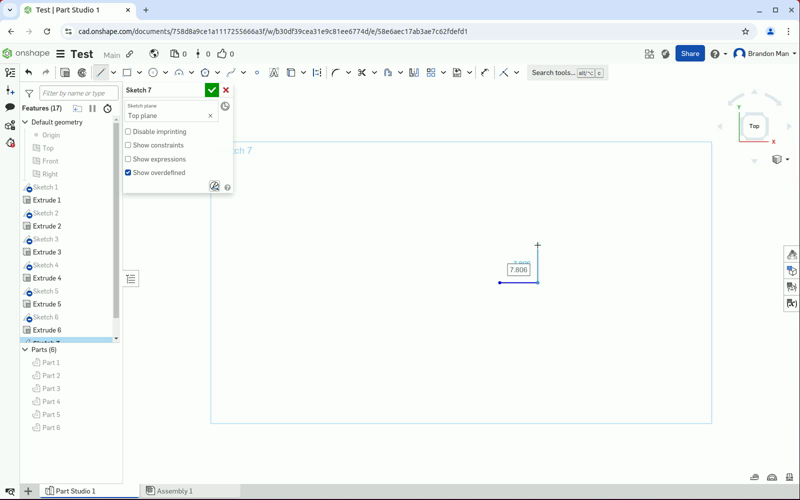
click(537, 244)
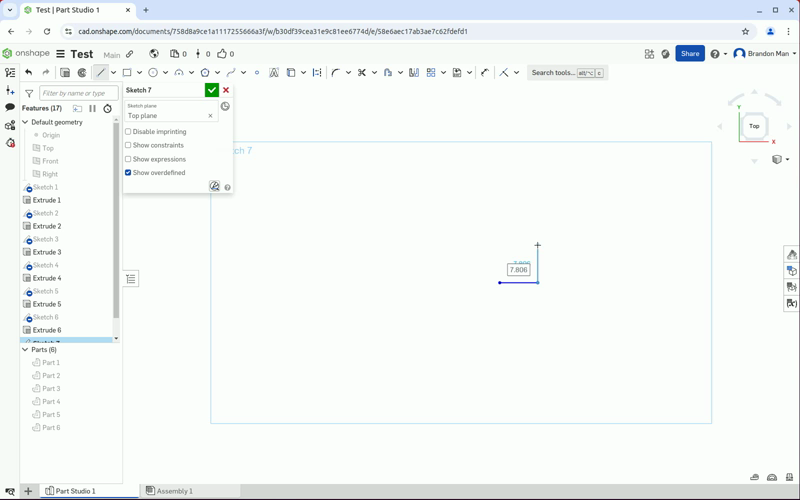
key_up(shift)
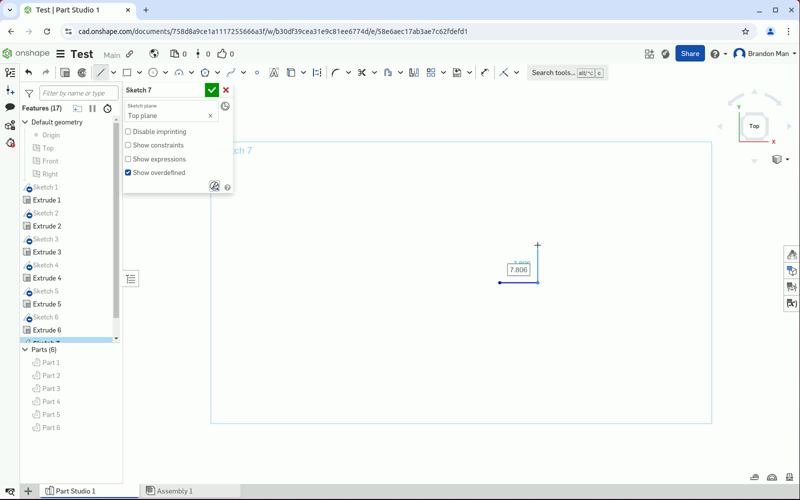
key_down(shift)
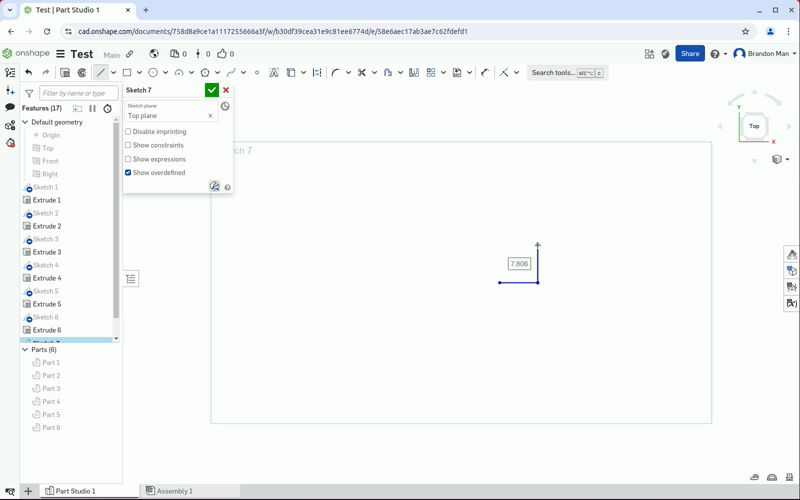
mouse_move(567, 244)
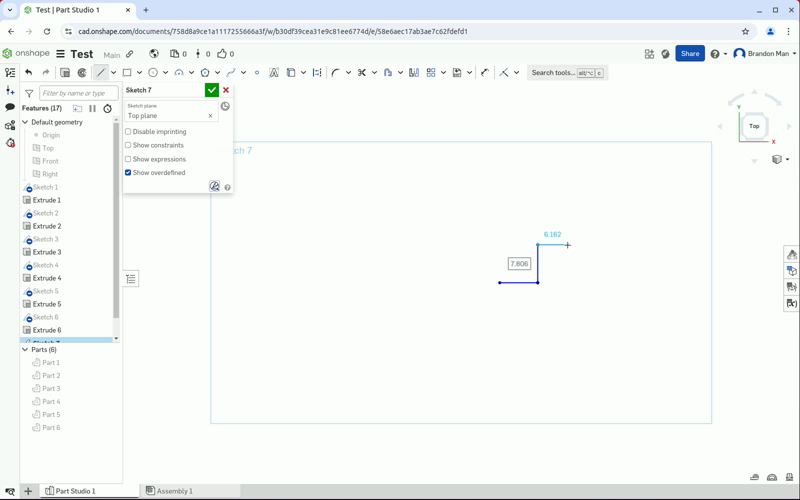
mouse_move(499, 244)
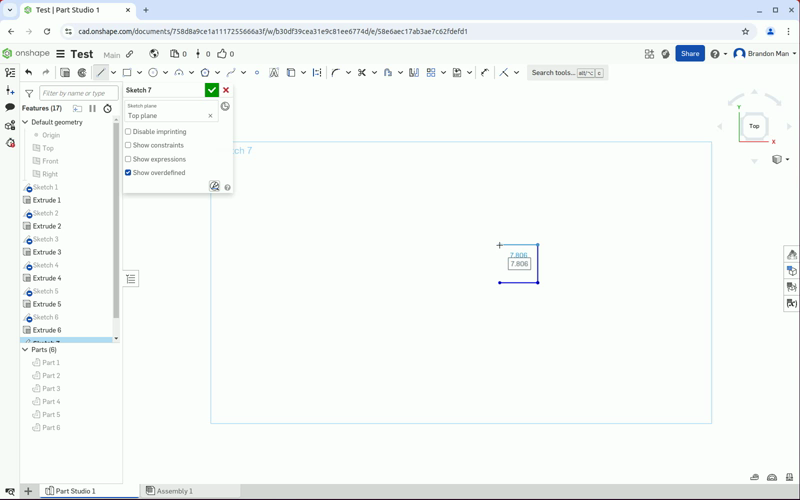
click(499, 244)
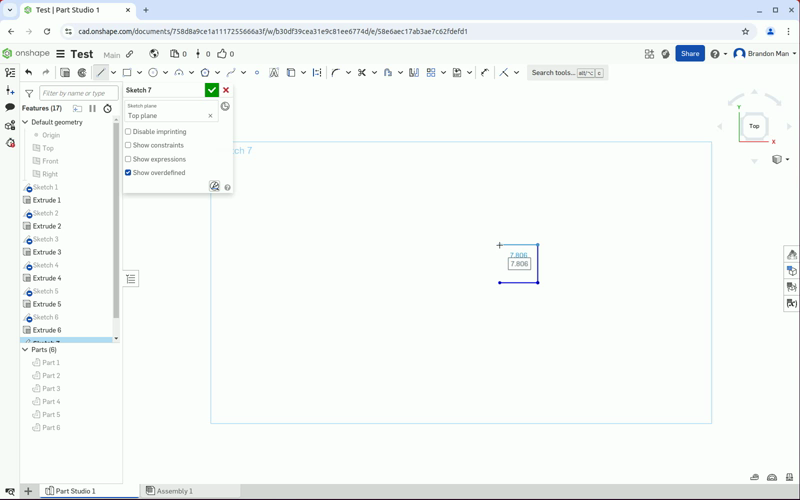
key_up(shift)
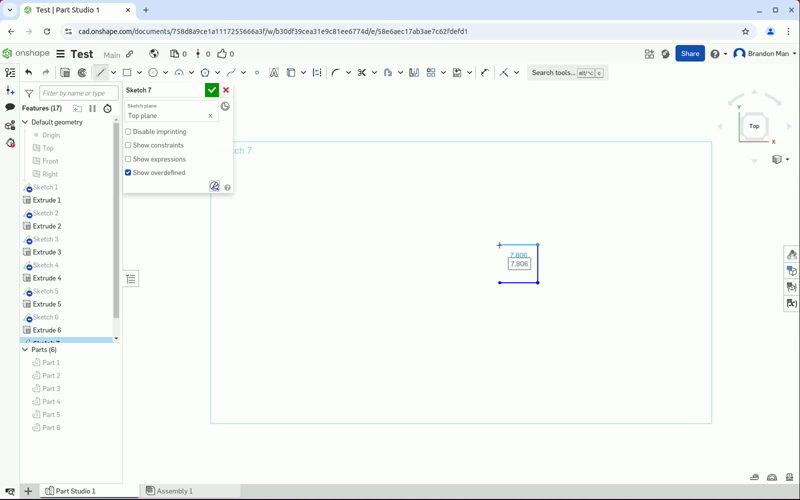
mouse_move(529, 244)
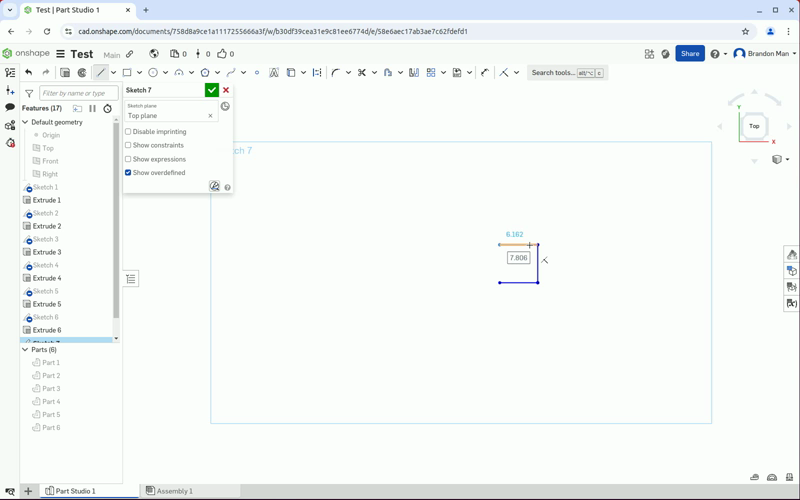
key_down(shift)
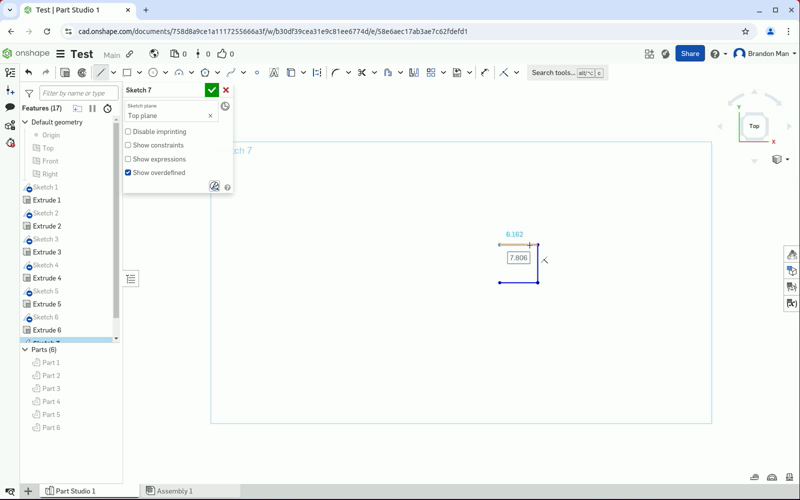
mouse_move(499, 282)
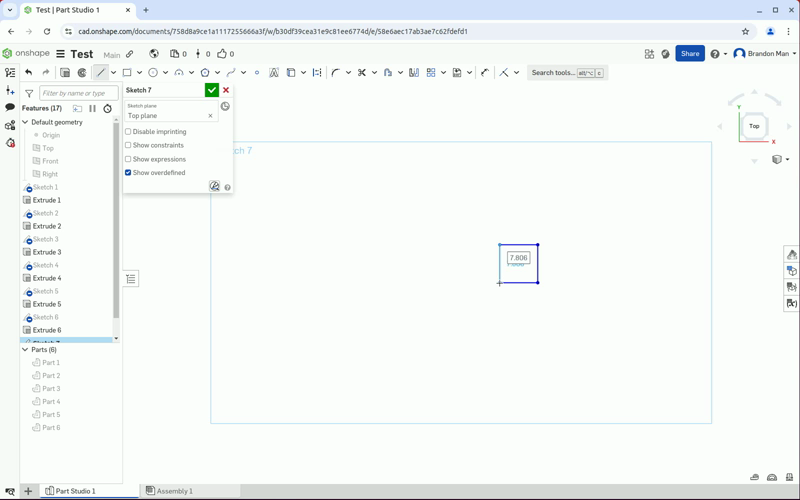
key_up(shift)
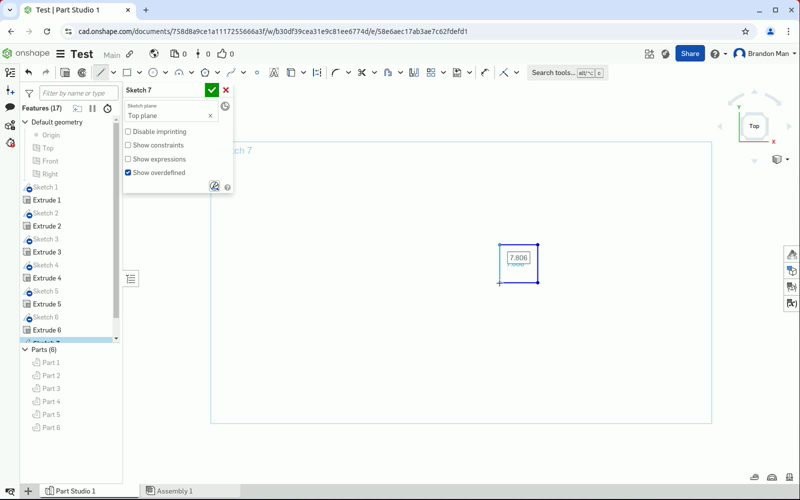
click(499, 282)
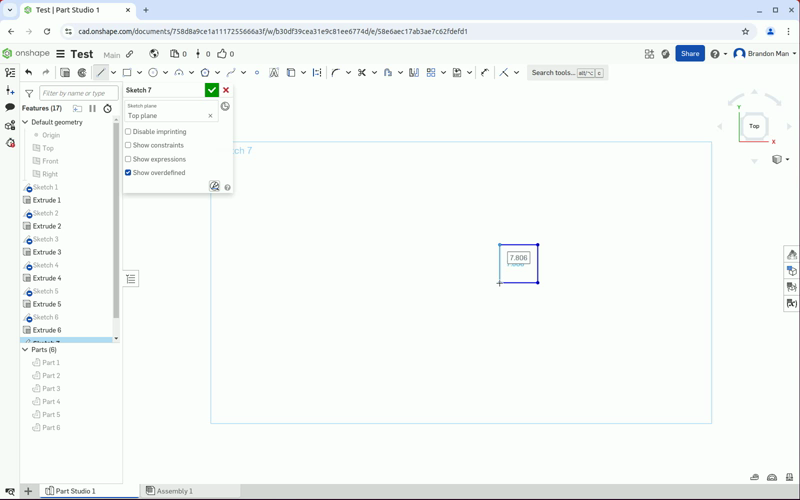
key(esc)
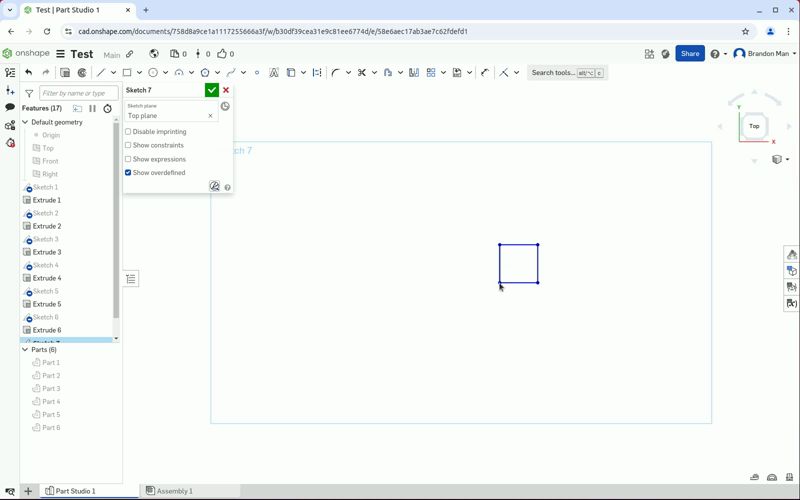
mouse_move(511, 259)
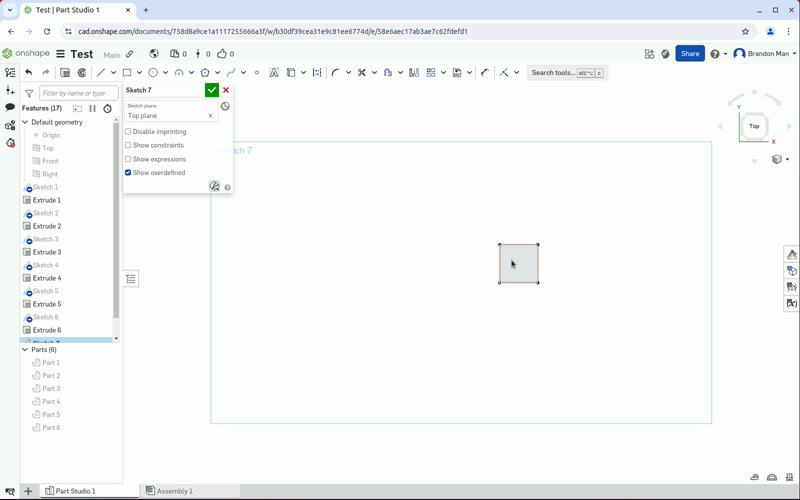
scroll(6)
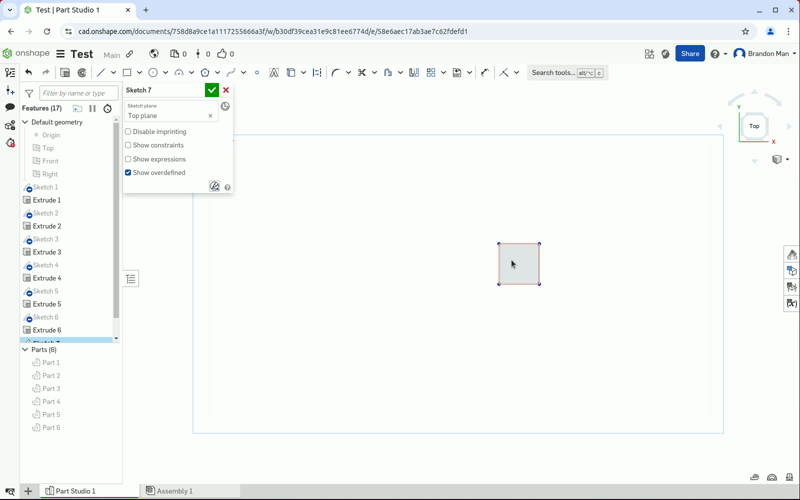
scroll(6)
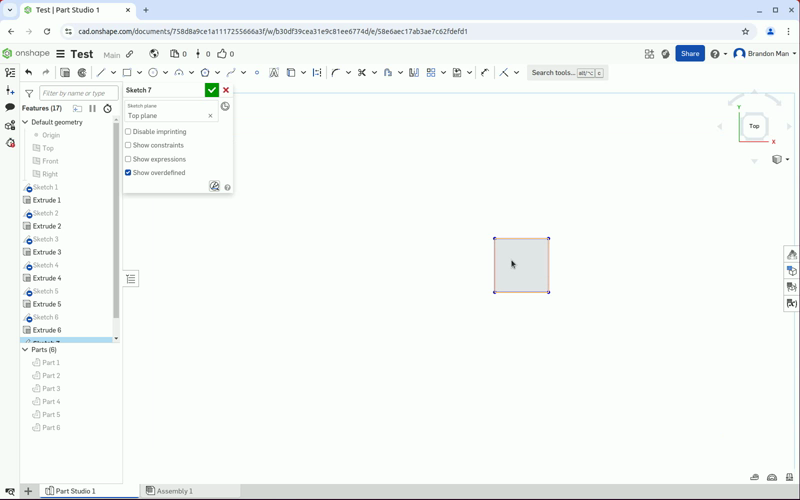
scroll(6)
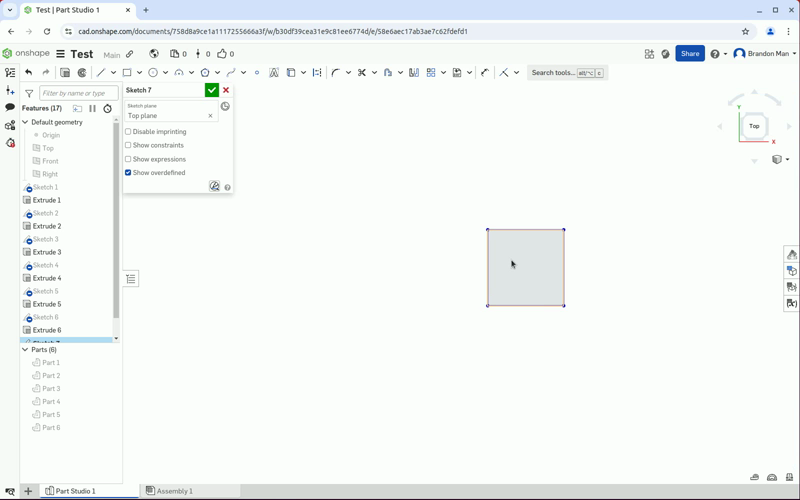
scroll(6)
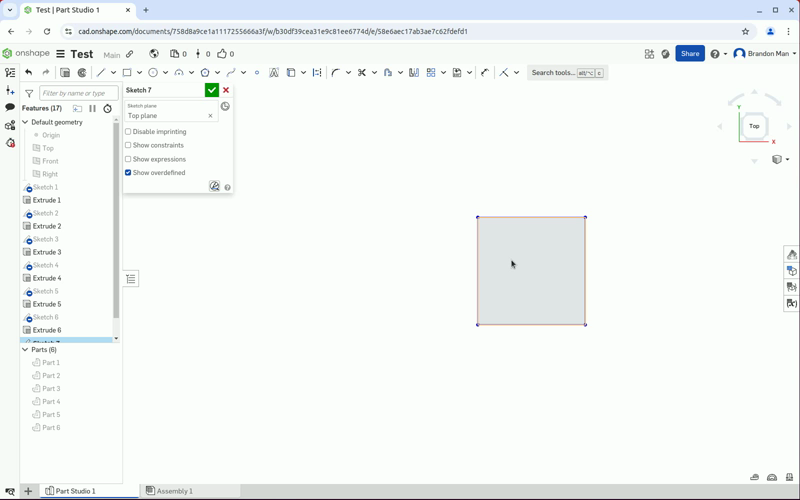
scroll(6)
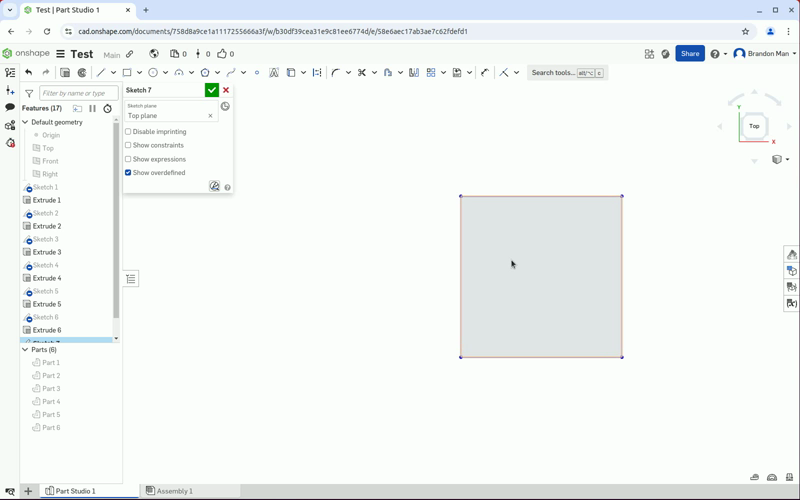
scroll(6)
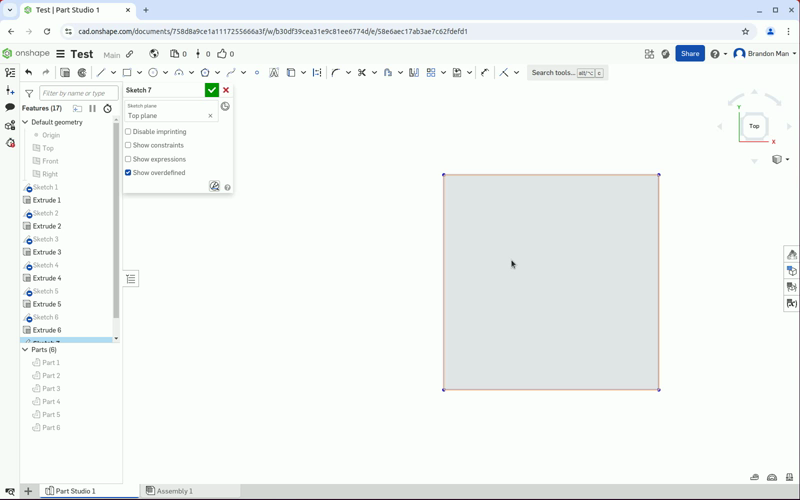
scroll(6)
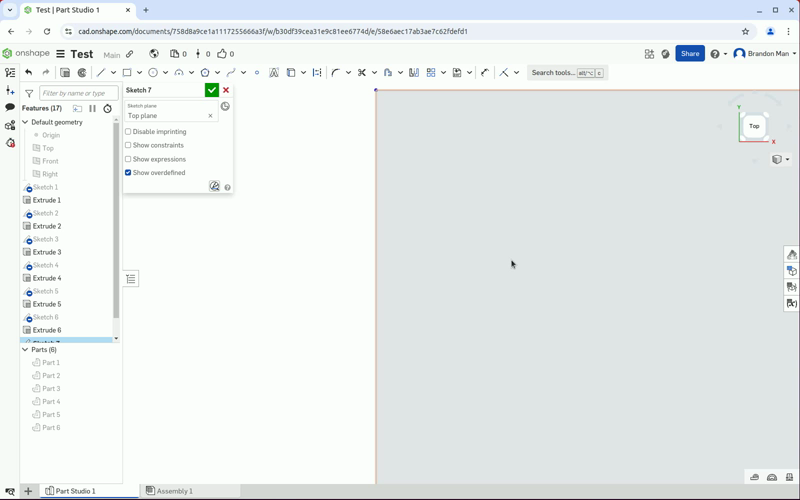
click(511, 259)
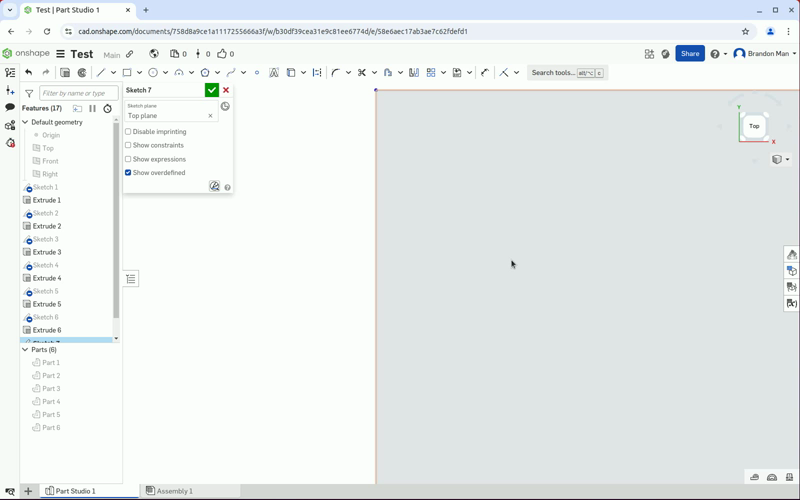
scroll(-6)
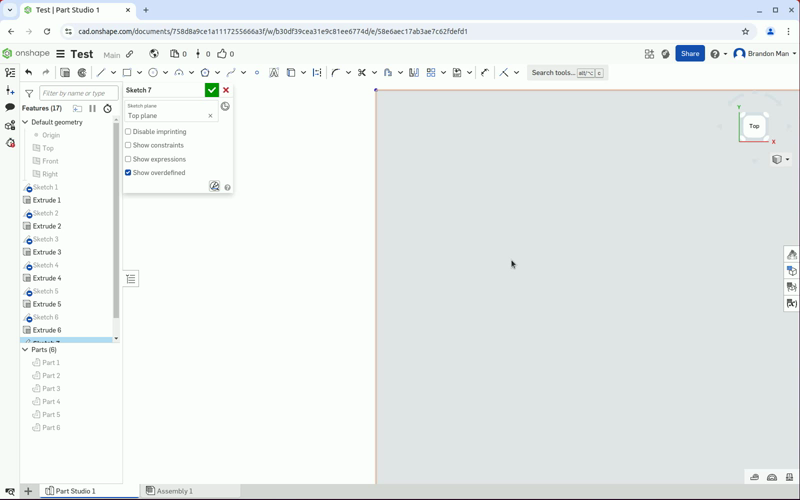
scroll(-6)
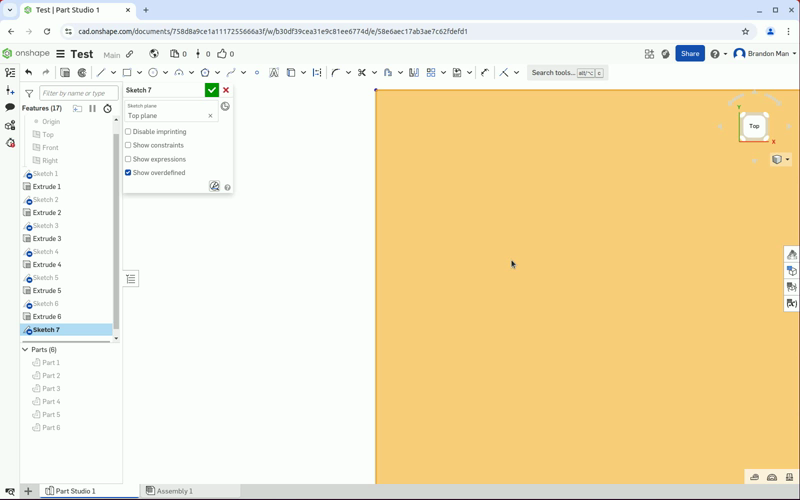
scroll(-6)
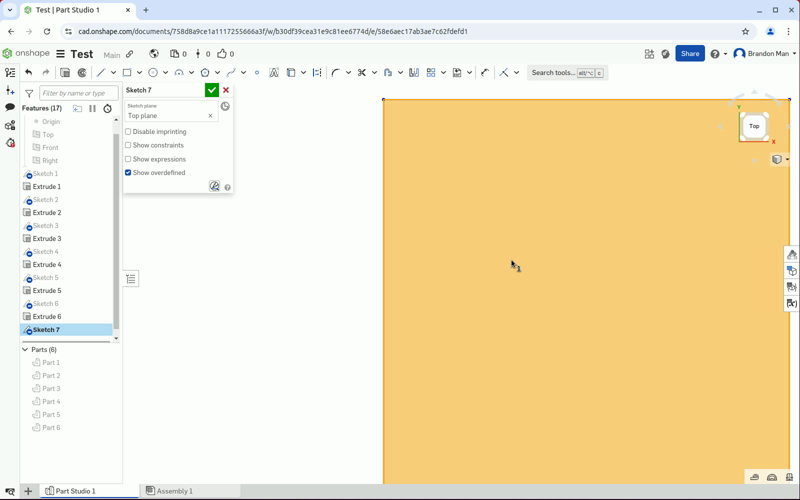
scroll(-6)
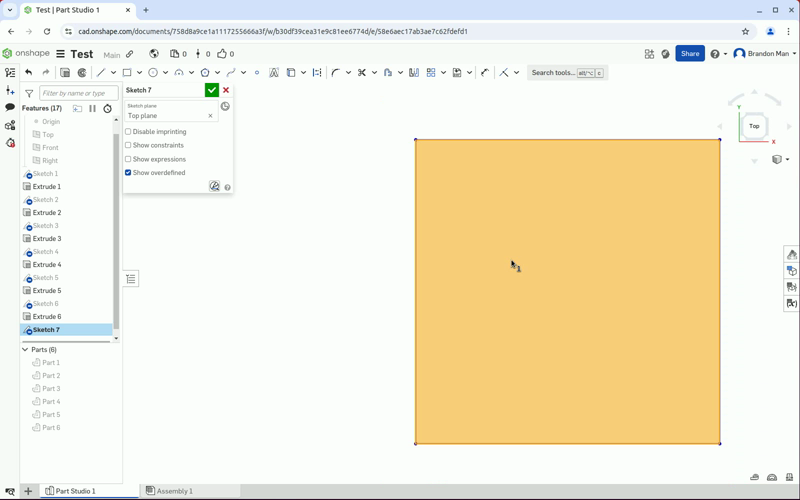
scroll(-6)
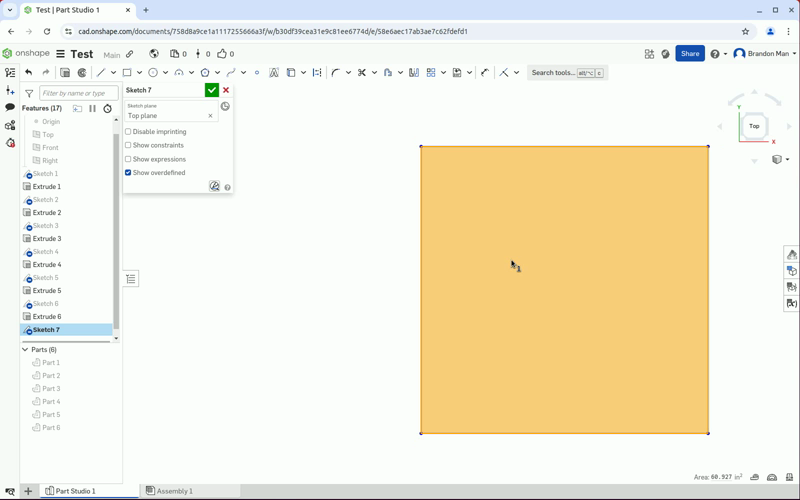
scroll(-6)
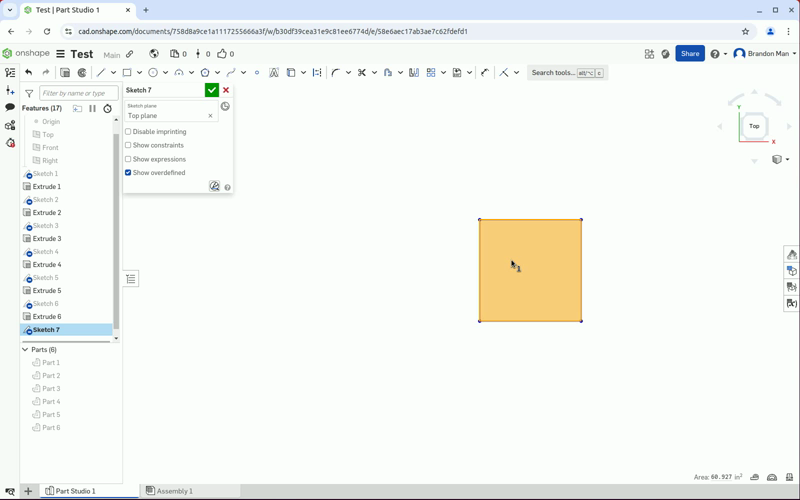
scroll(-6)
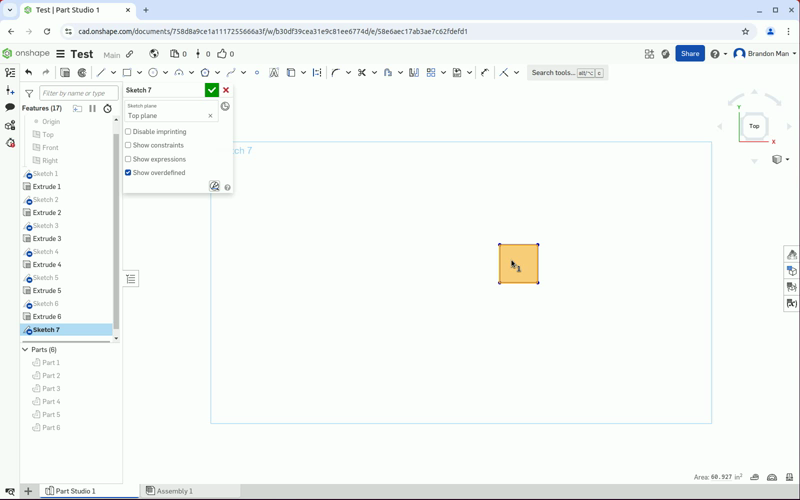
mouse_move(73, 352)
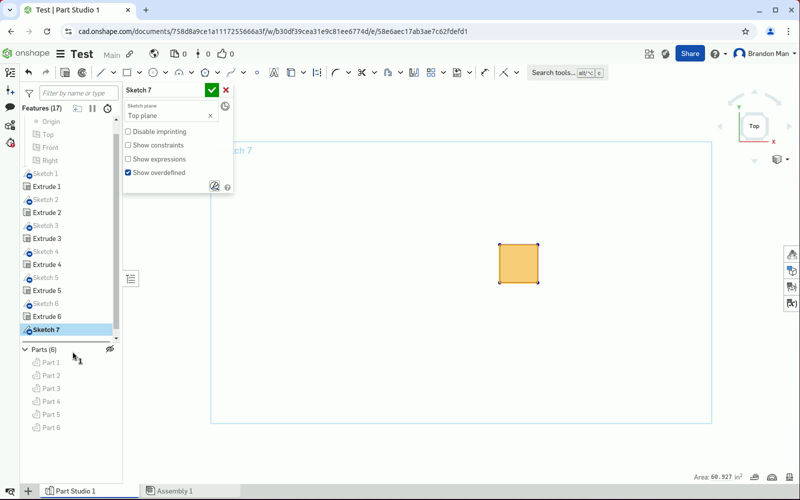
key(shift+y)
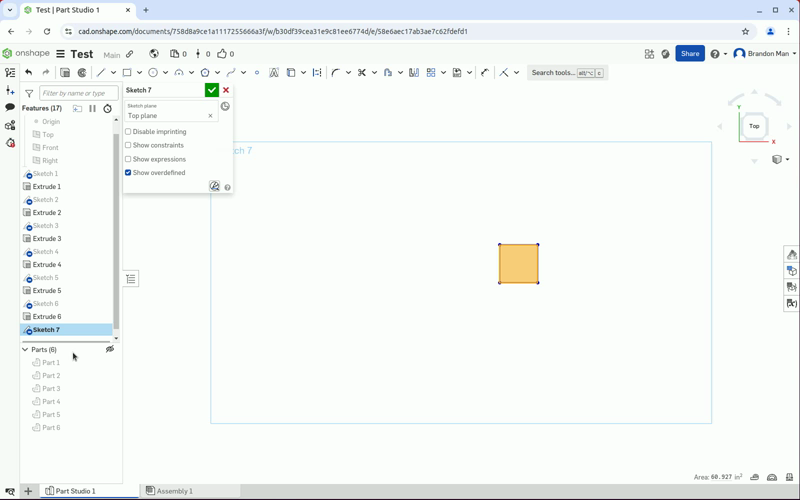
key(shift+e)
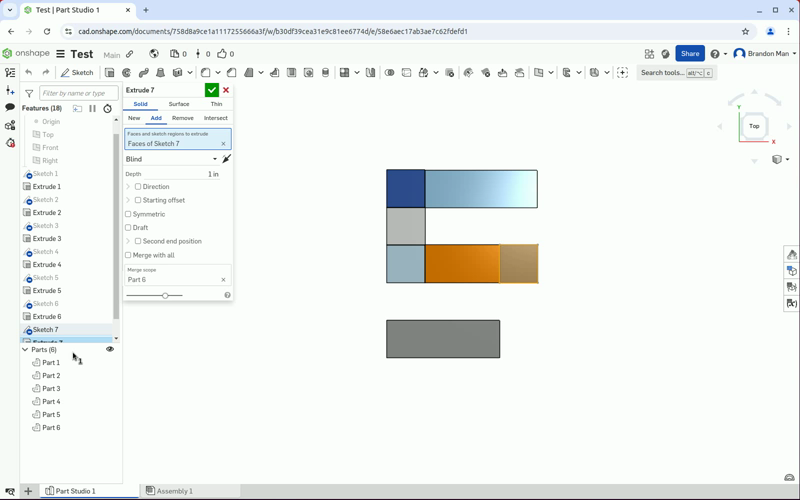
mouse_move(143, 106)
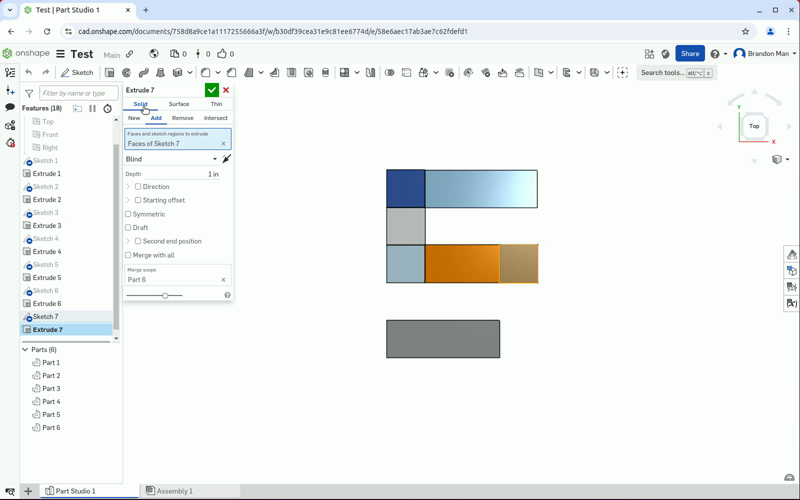
click(143, 106)
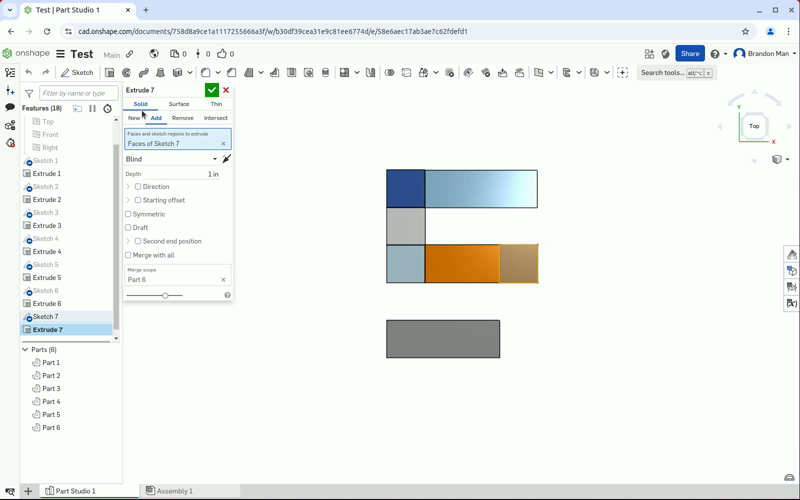
mouse_move(137, 120)
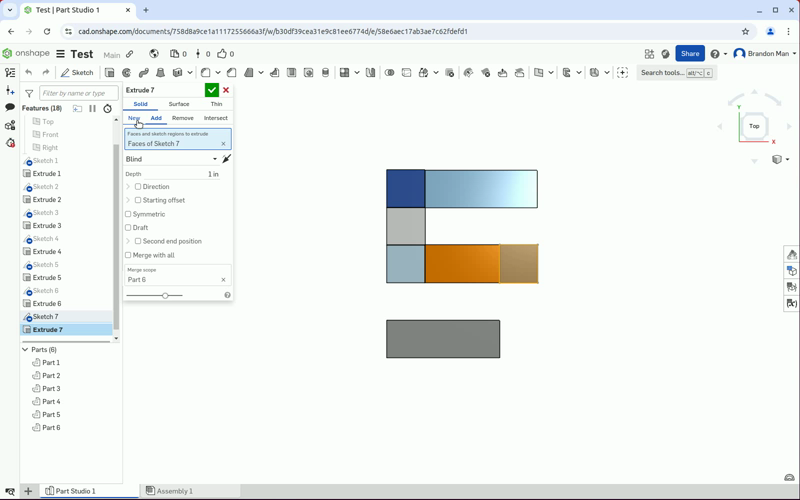
click(137, 120)
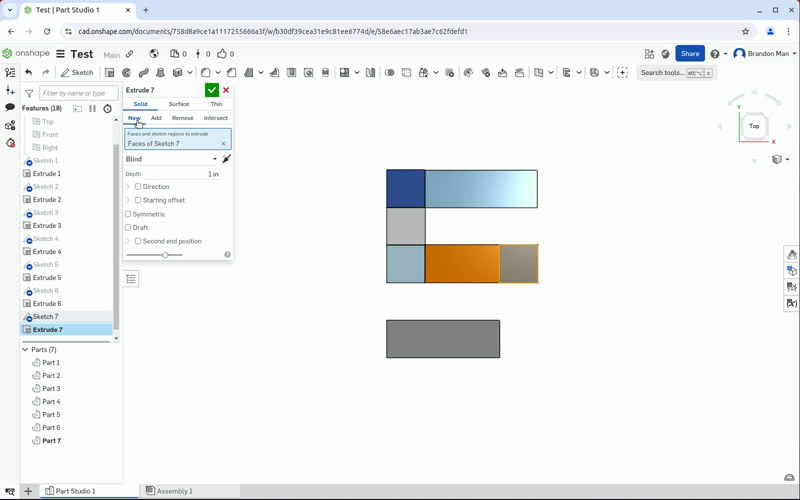
key(tab, 4)
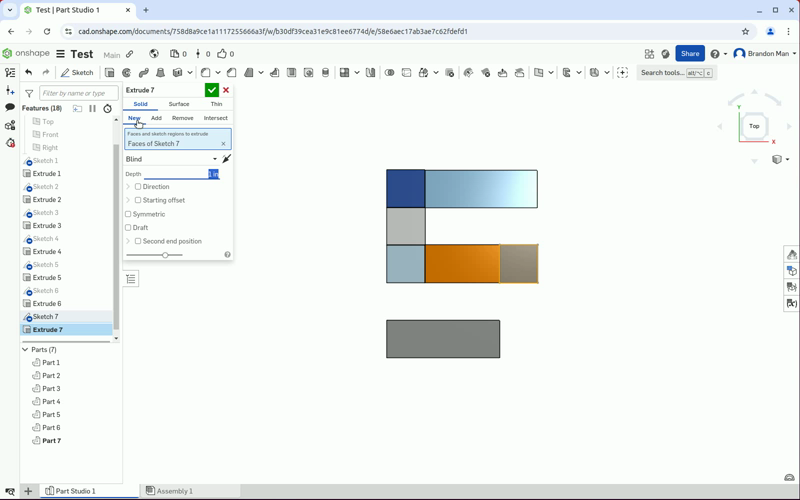
text(3.851)
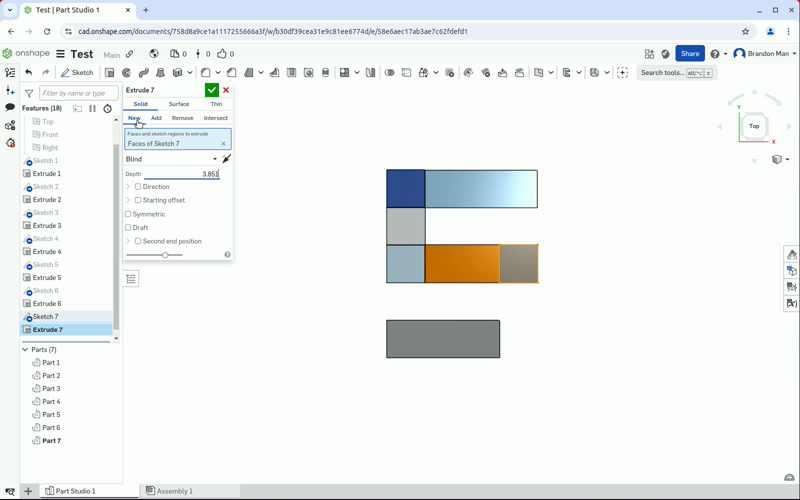
key(enter)
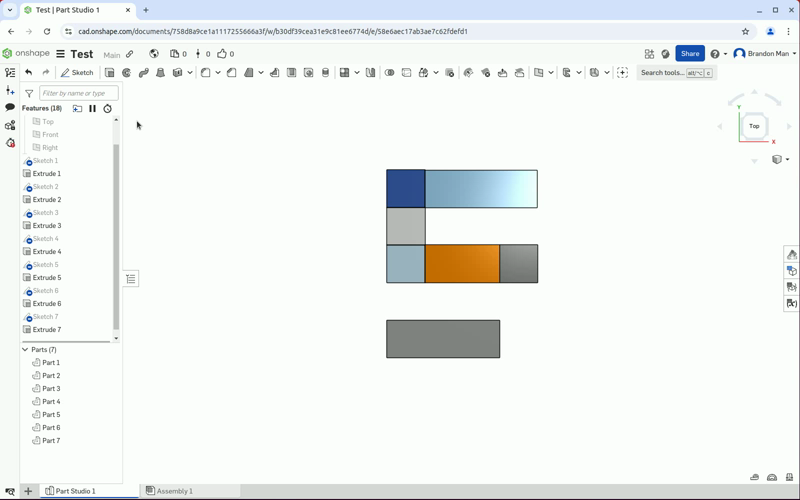
key(shift+h)
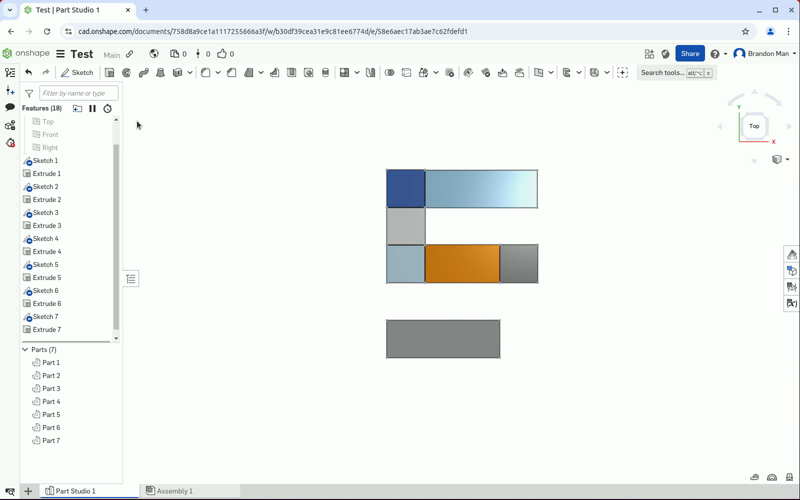
key(shift+h)
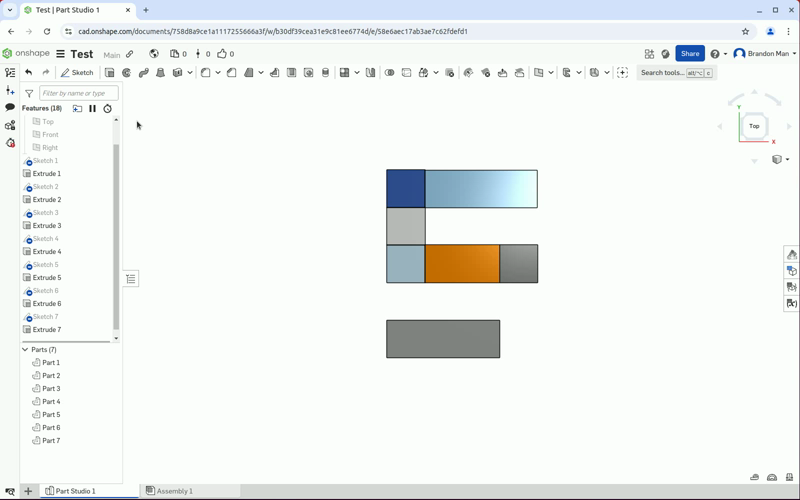
mouse_move(69, 163)
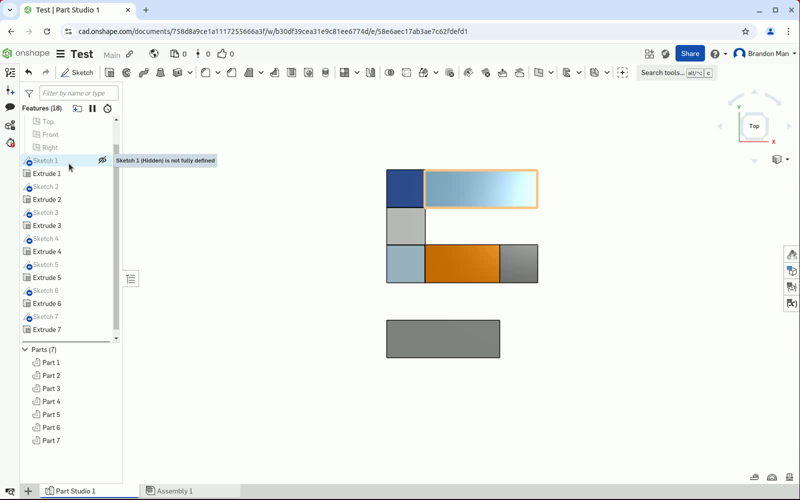
click(69, 163)
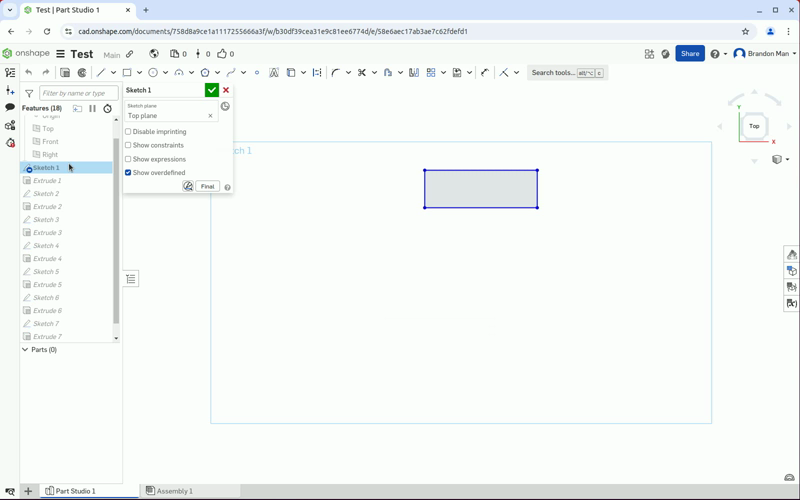
mouse_move(229, 92)
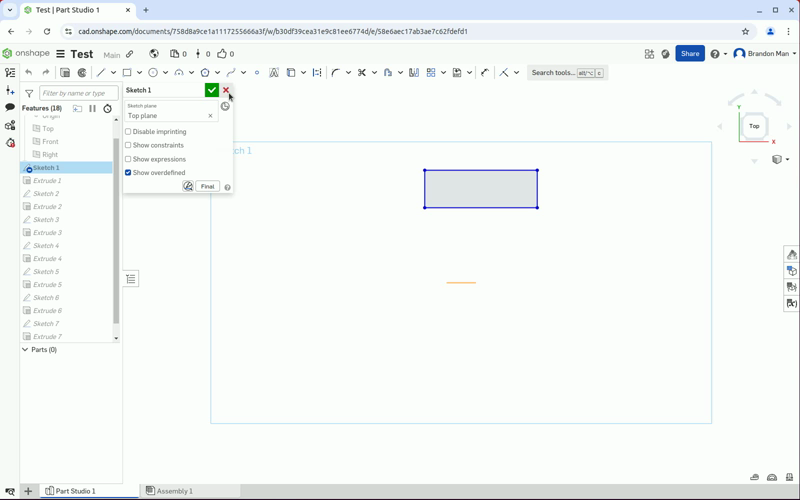
click(229, 92)
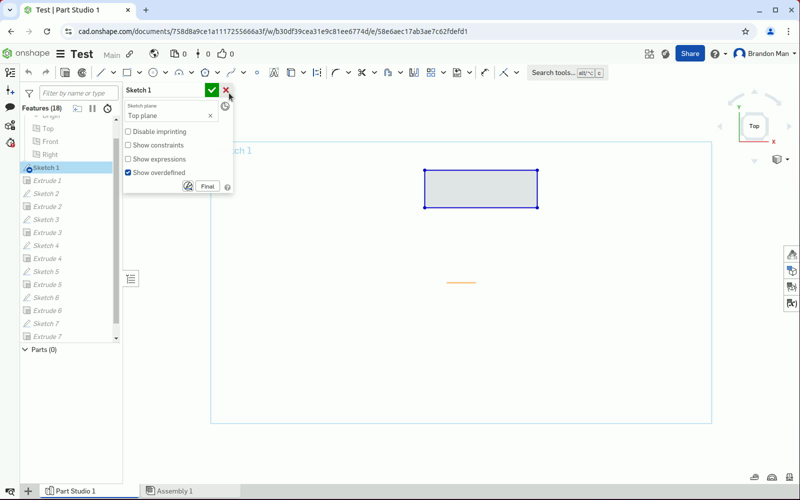
key(shift+s)
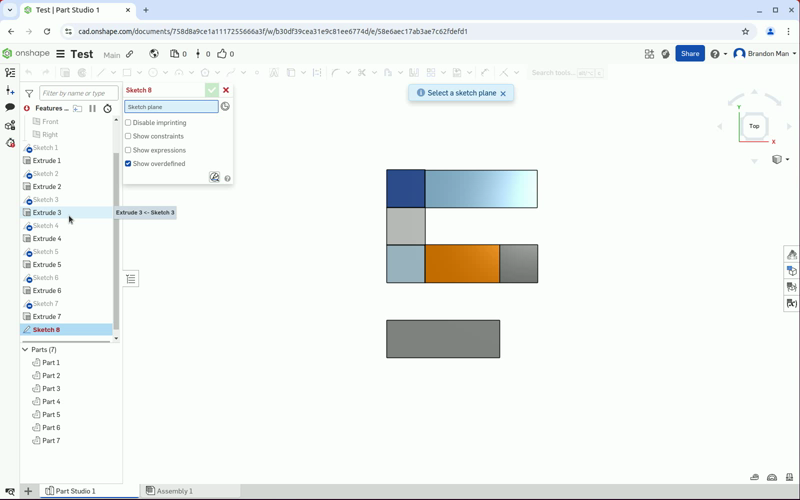
scroll(3)
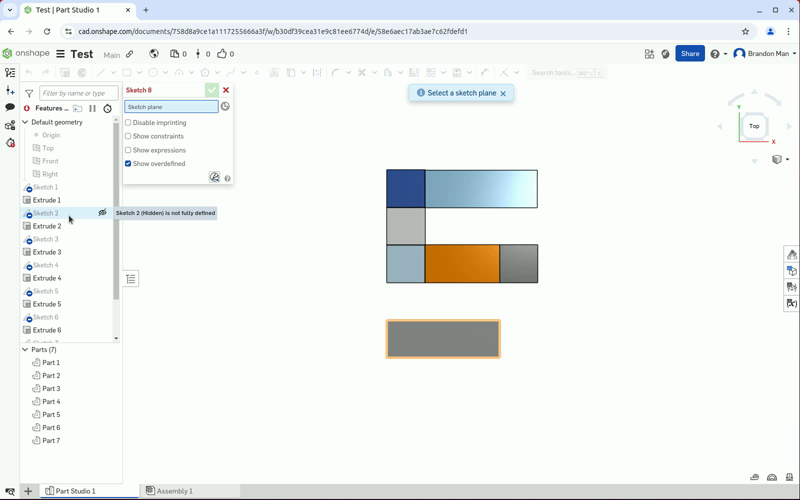
mouse_move(69, 150)
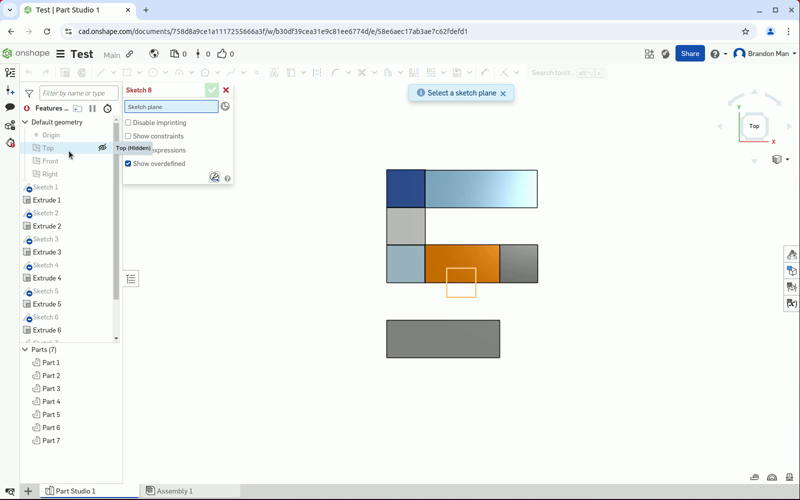
click(69, 150)
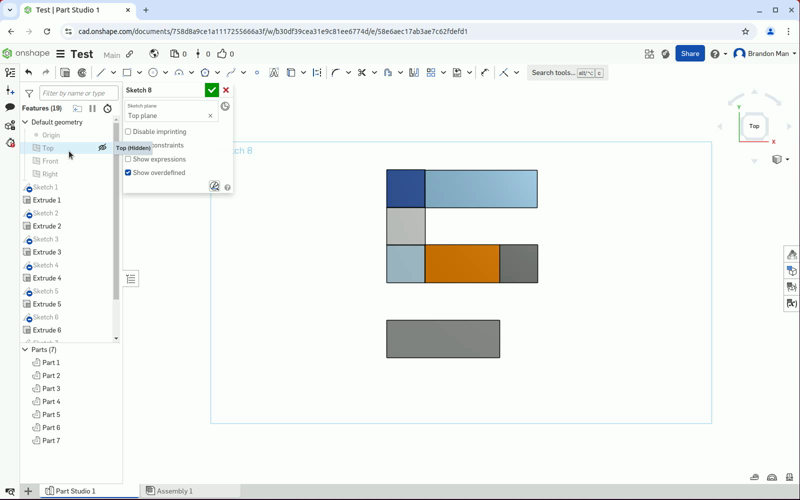
mouse_move(73, 352)
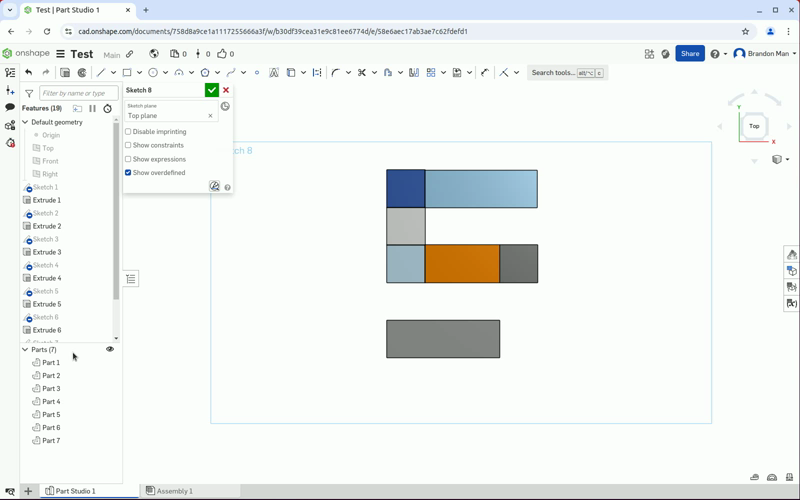
key(y)
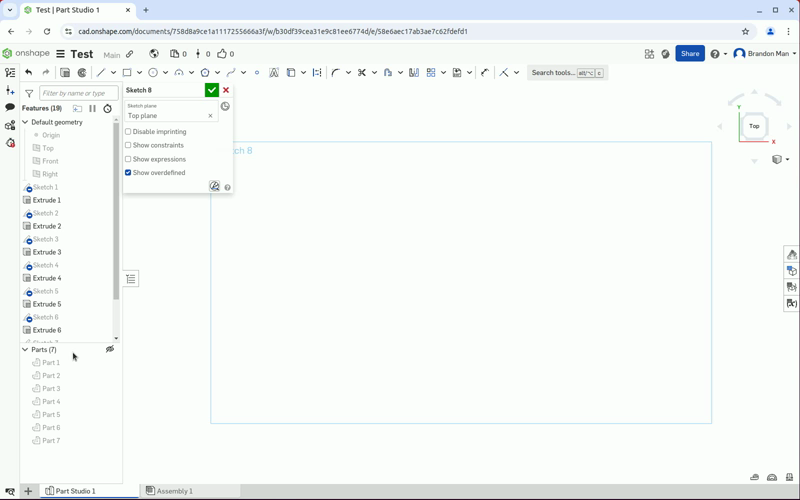
key(l)
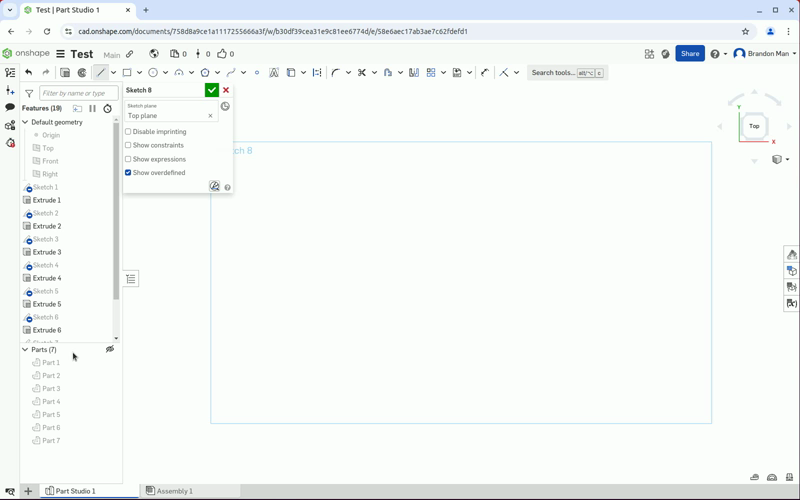
key_down(shift)
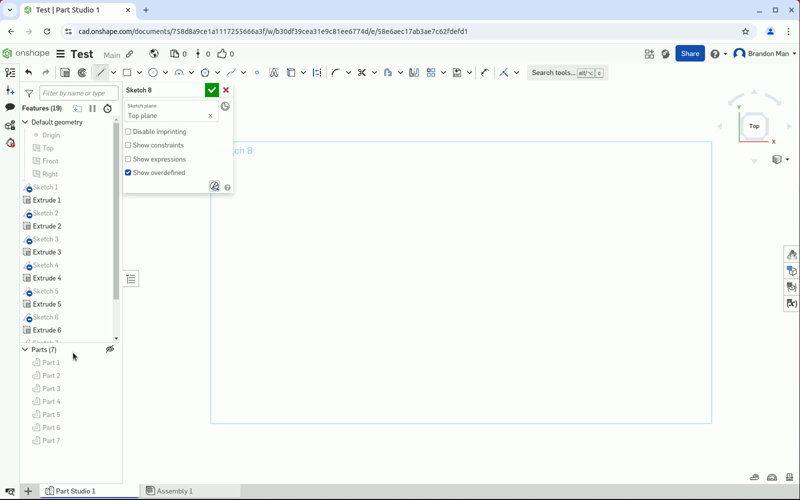
mouse_move(499, 320)
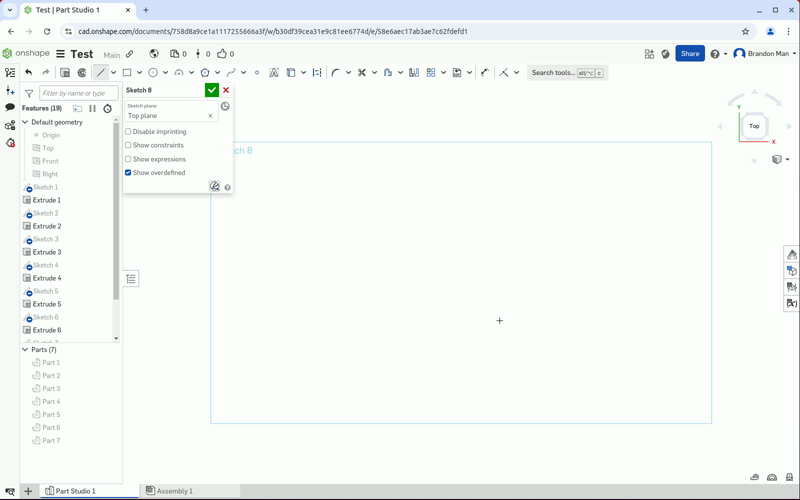
click(499, 320)
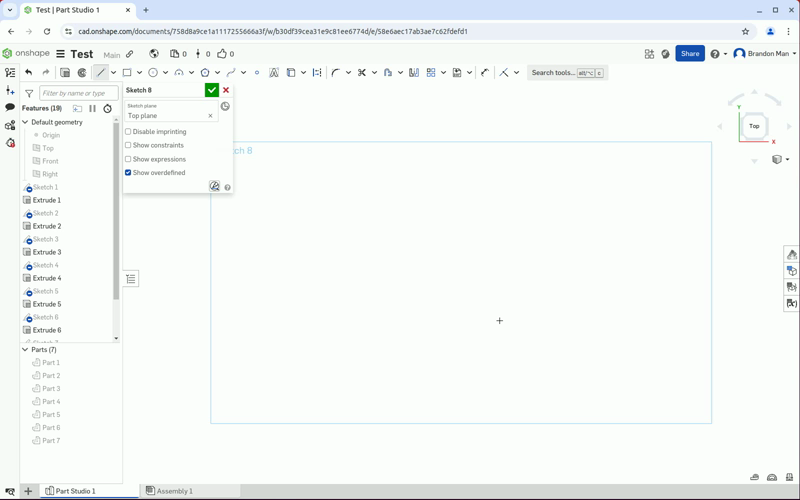
key_up(shift)
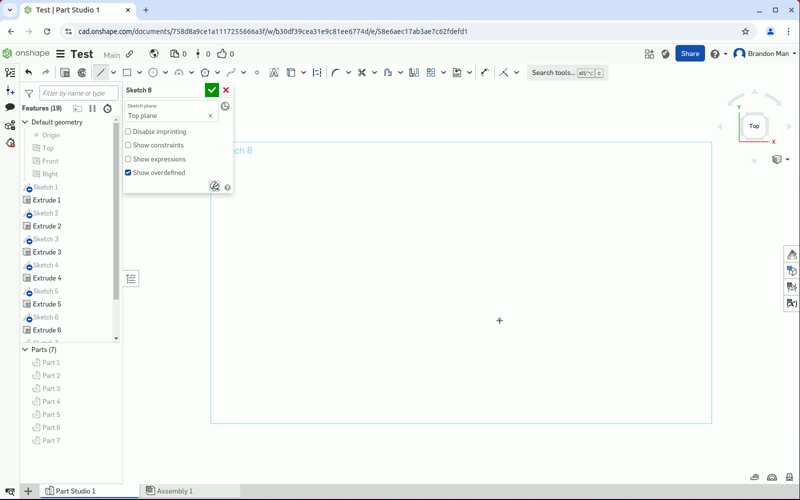
key_down(shift)
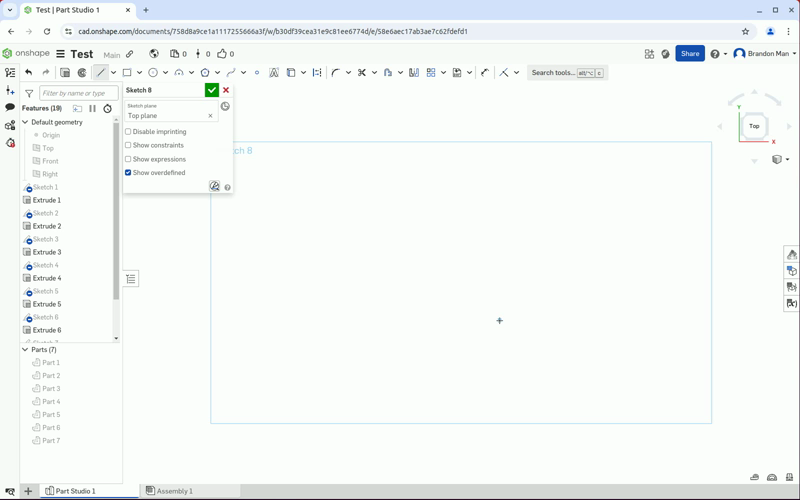
mouse_move(529, 320)
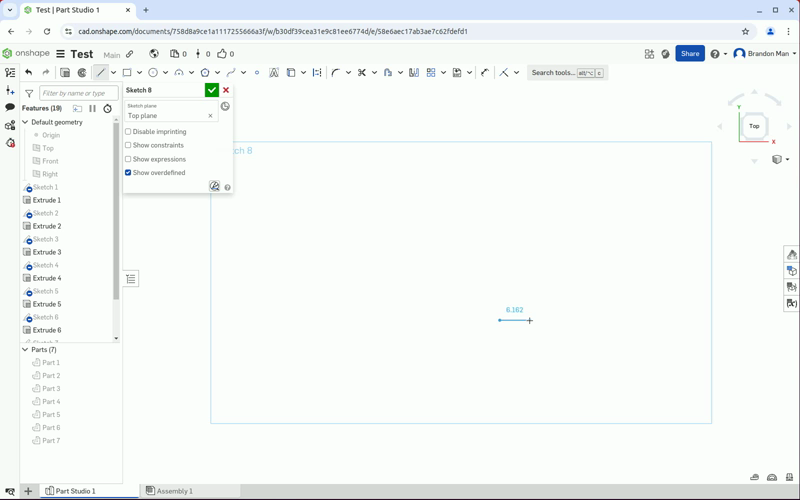
mouse_move(537, 320)
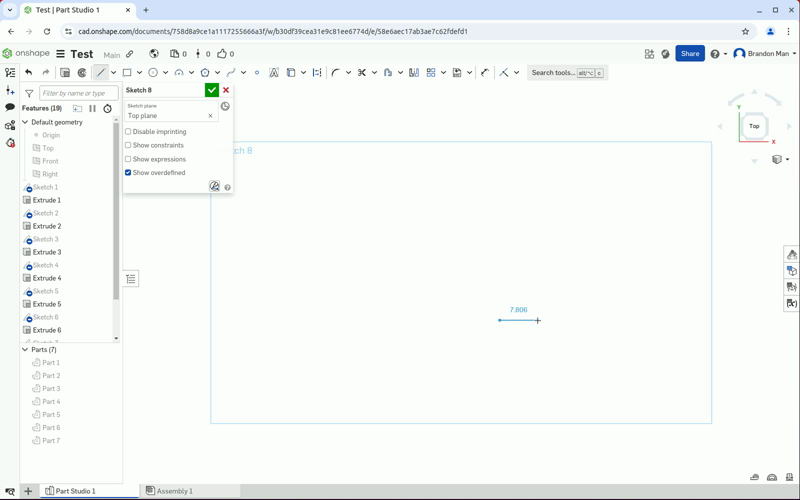
click(537, 320)
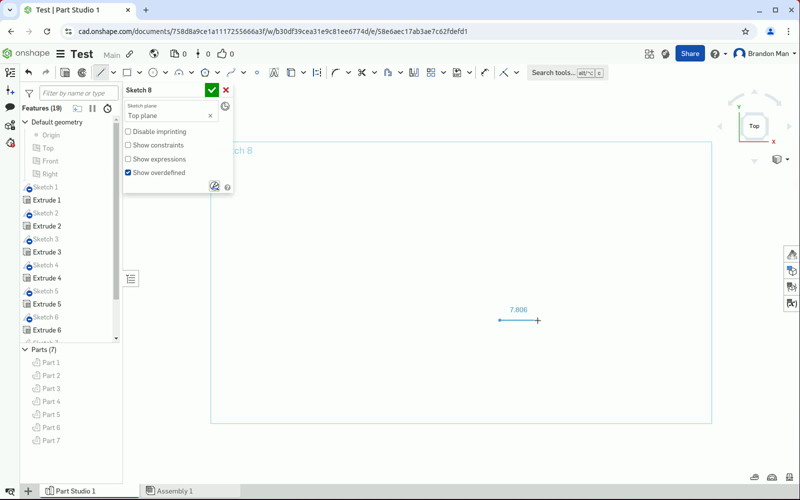
key_up(shift)
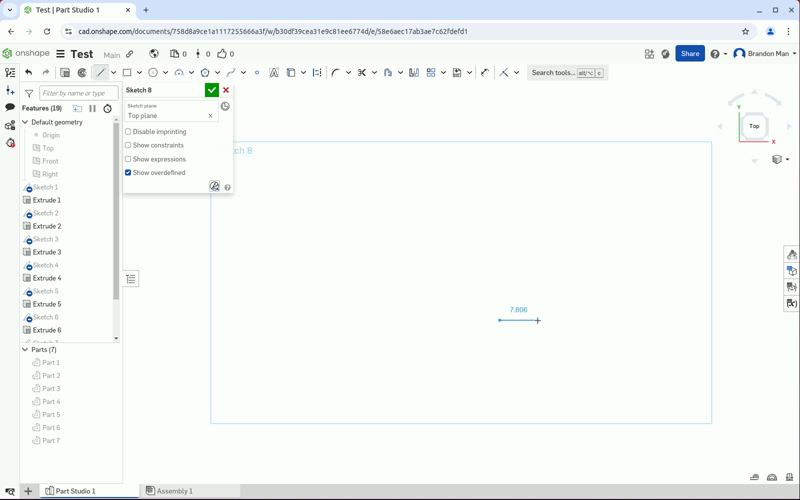
key_down(shift)
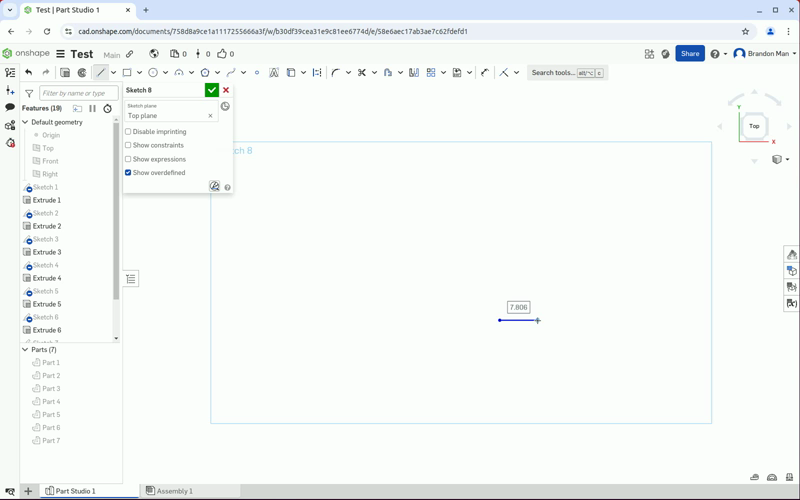
mouse_move(567, 320)
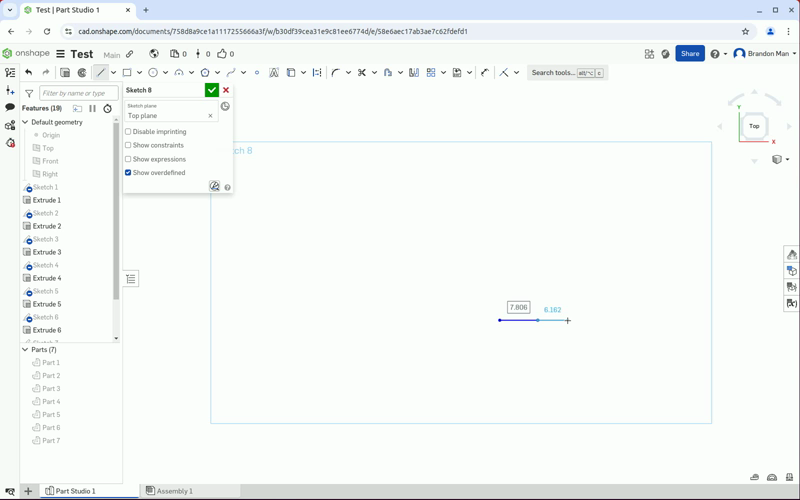
mouse_move(537, 282)
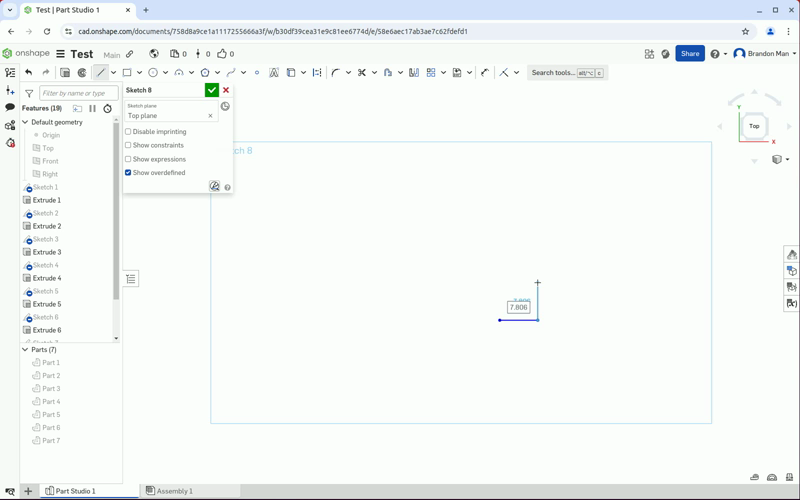
click(537, 282)
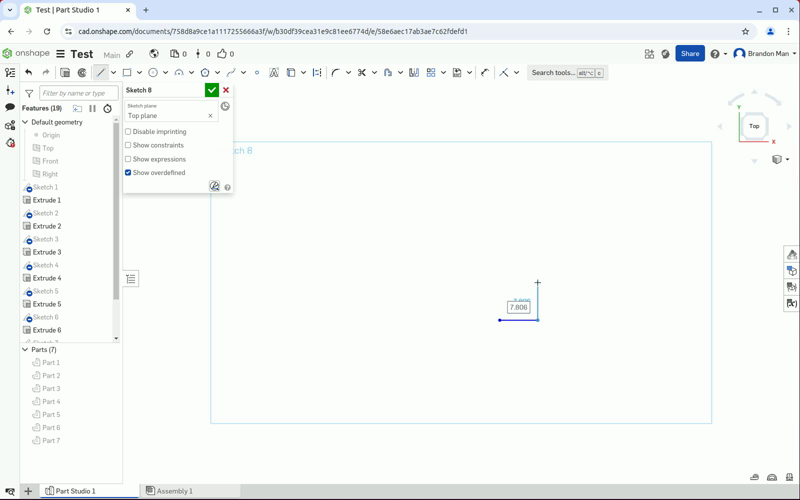
key_up(shift)
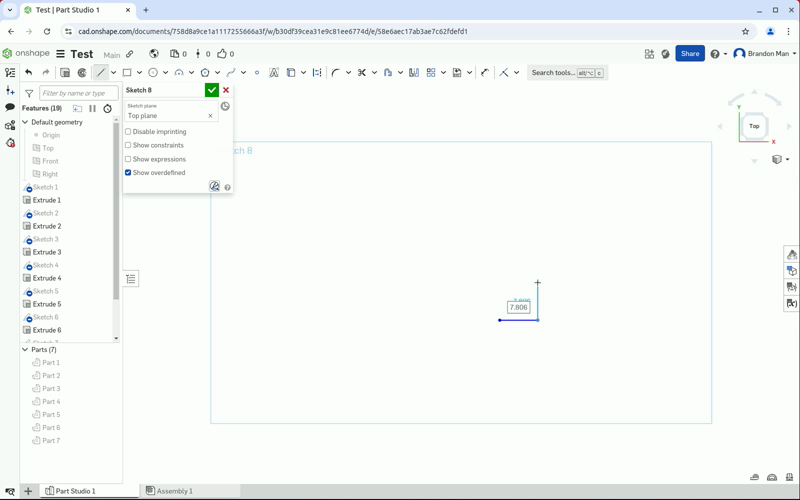
key_down(shift)
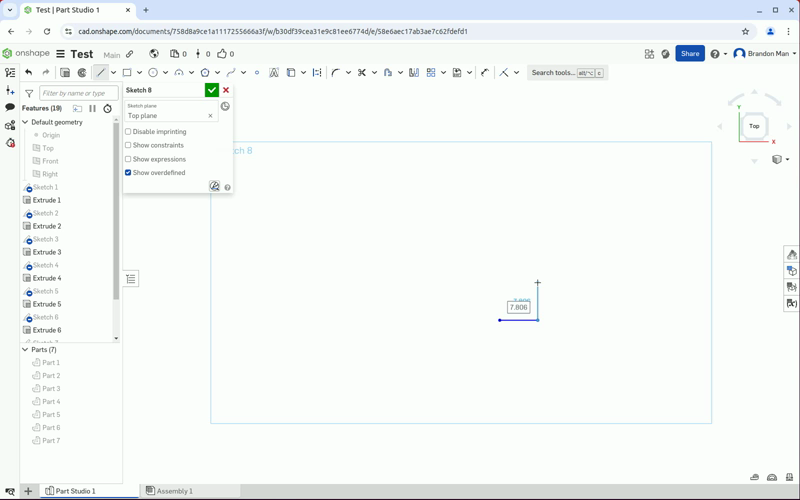
mouse_move(567, 282)
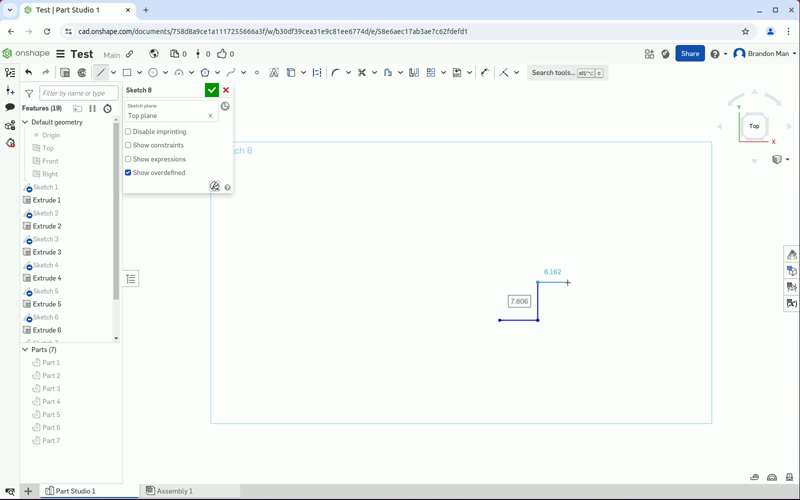
mouse_move(499, 282)
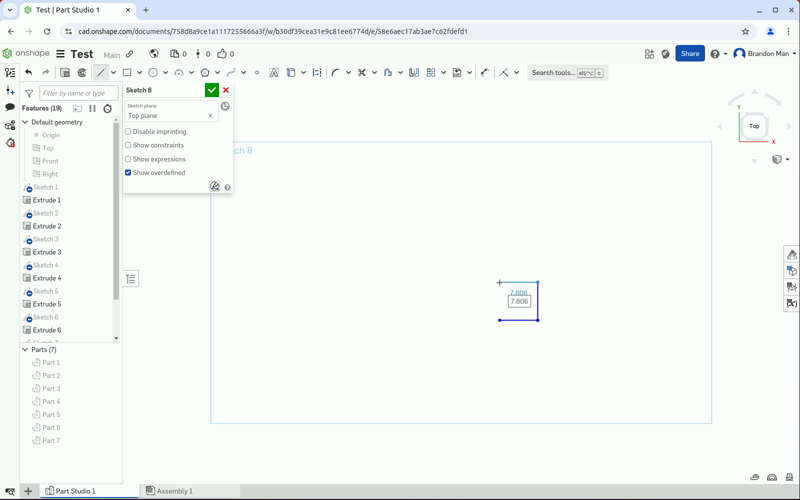
click(499, 282)
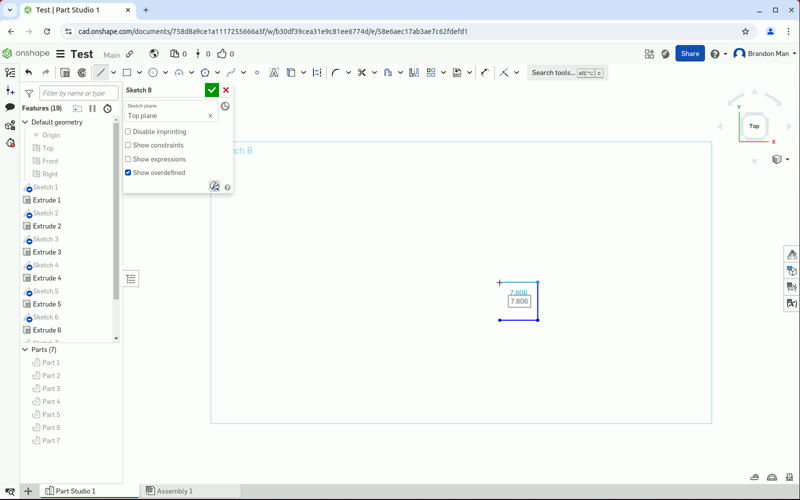
key_up(shift)
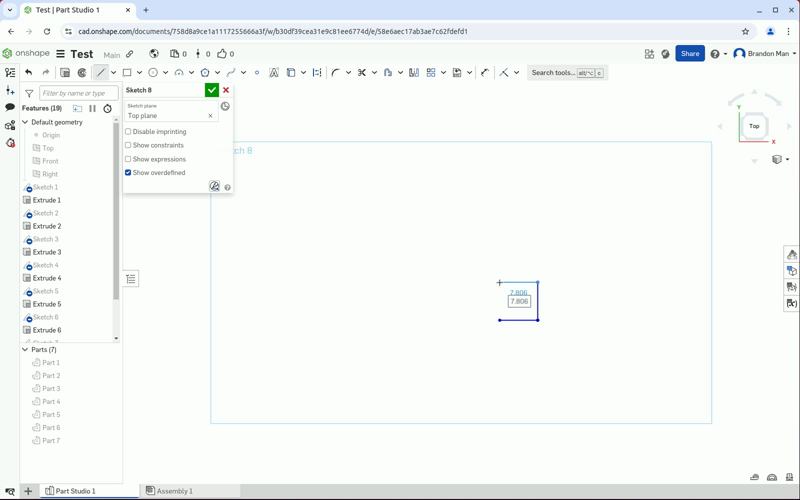
mouse_move(529, 282)
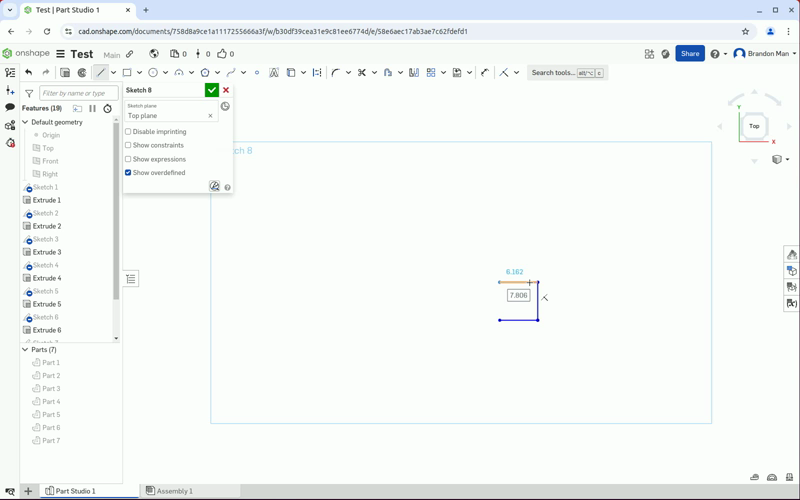
key_down(shift)
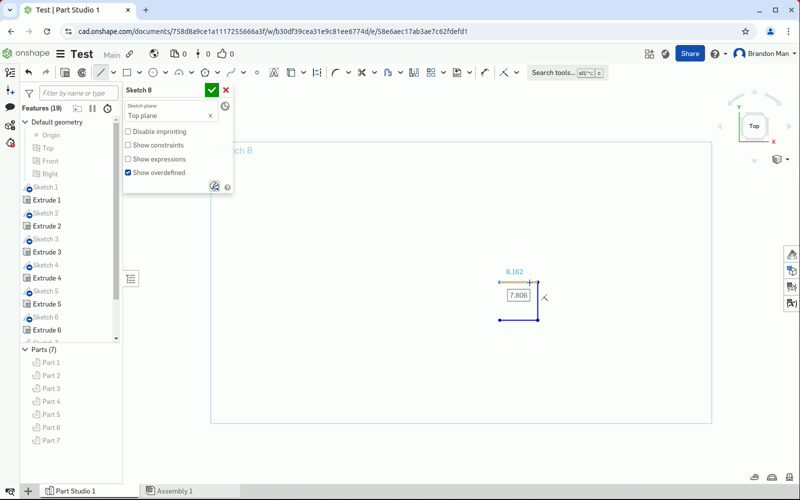
mouse_move(499, 320)
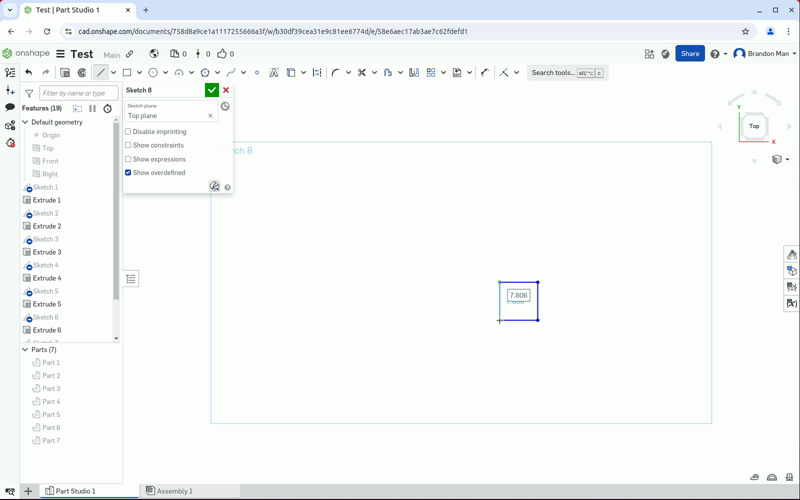
key_up(shift)
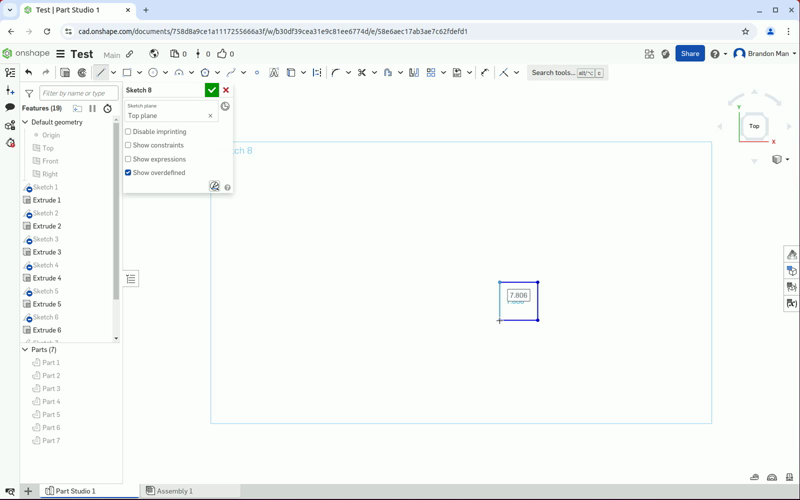
click(499, 320)
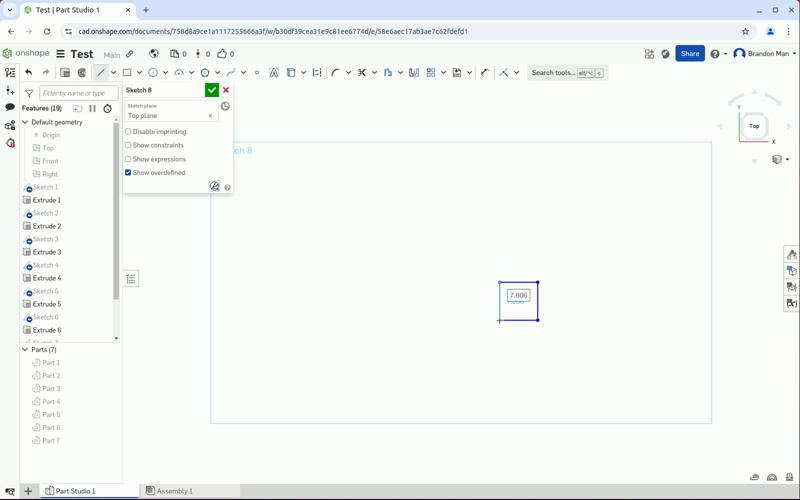
key(esc)
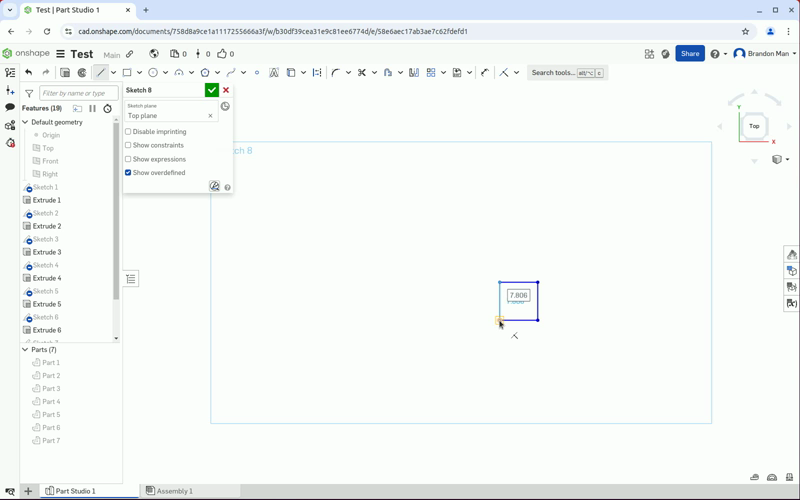
mouse_move(529, 284)
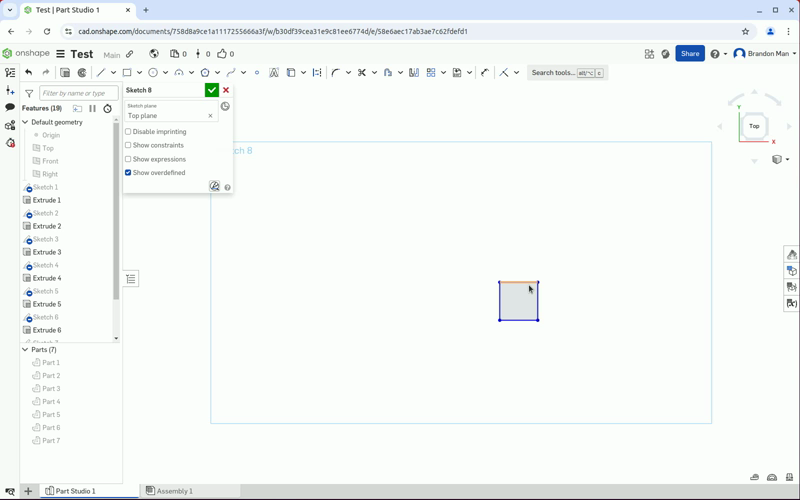
scroll(6)
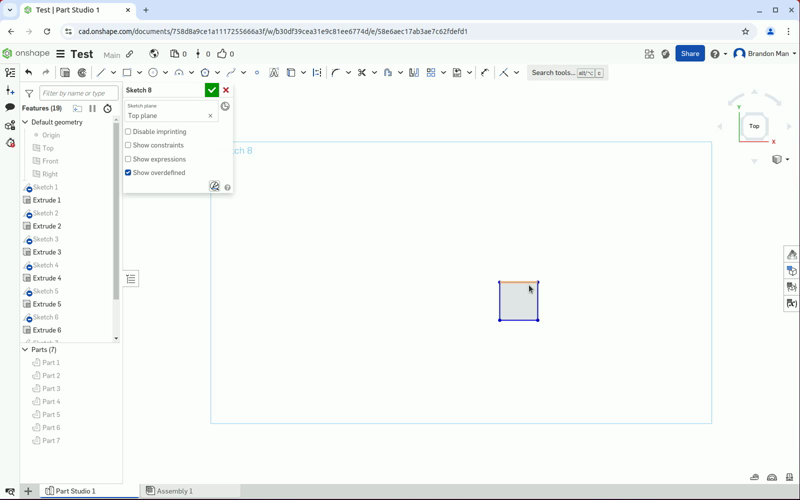
scroll(6)
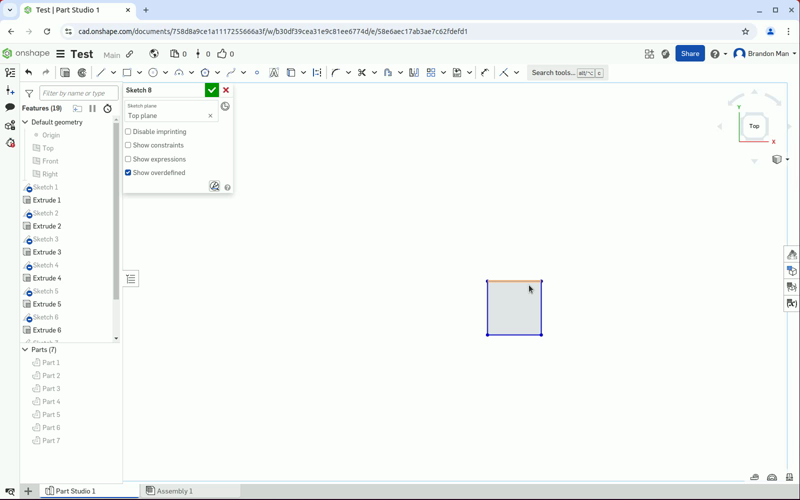
scroll(6)
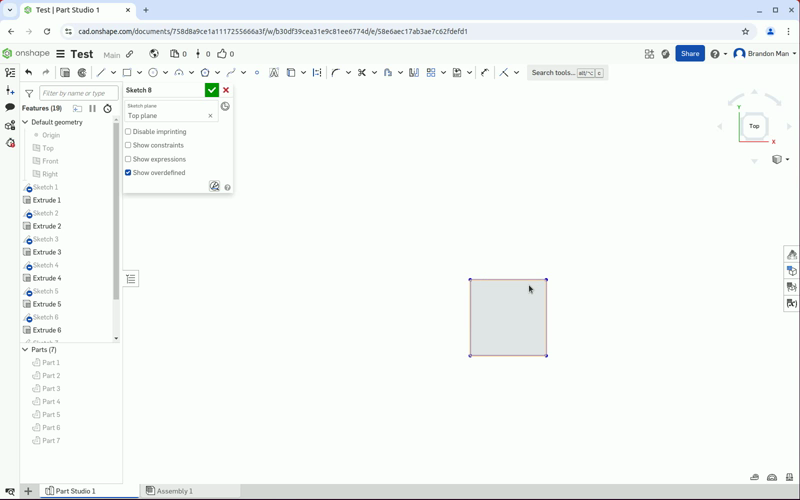
scroll(6)
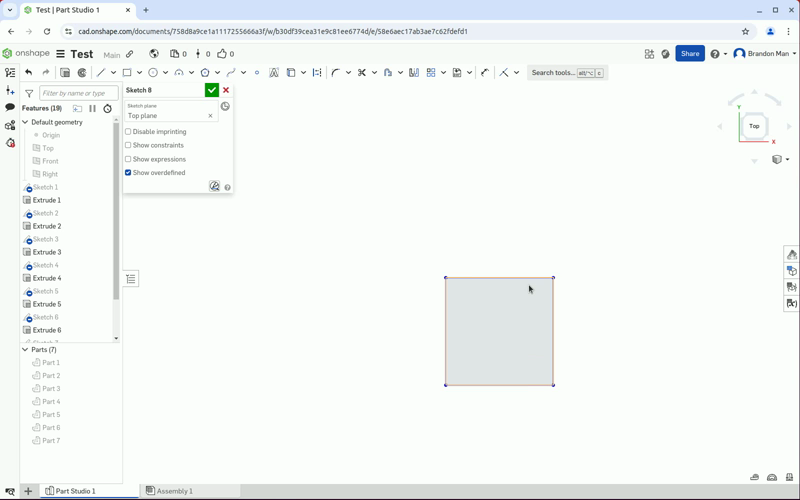
scroll(6)
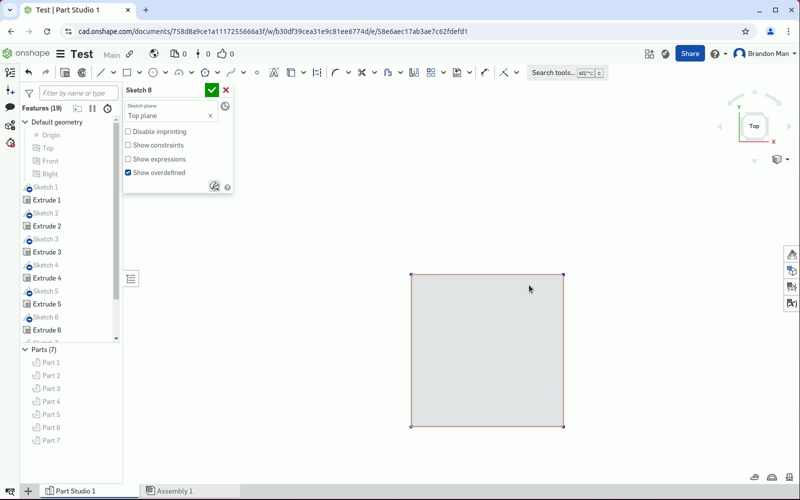
scroll(6)
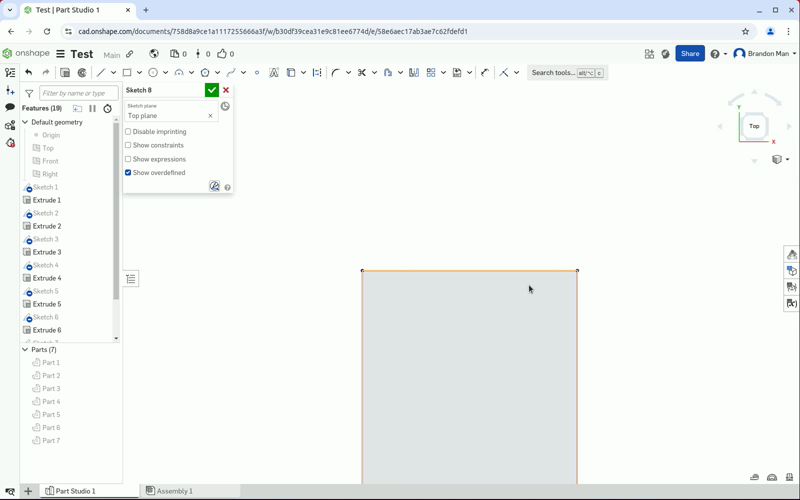
scroll(6)
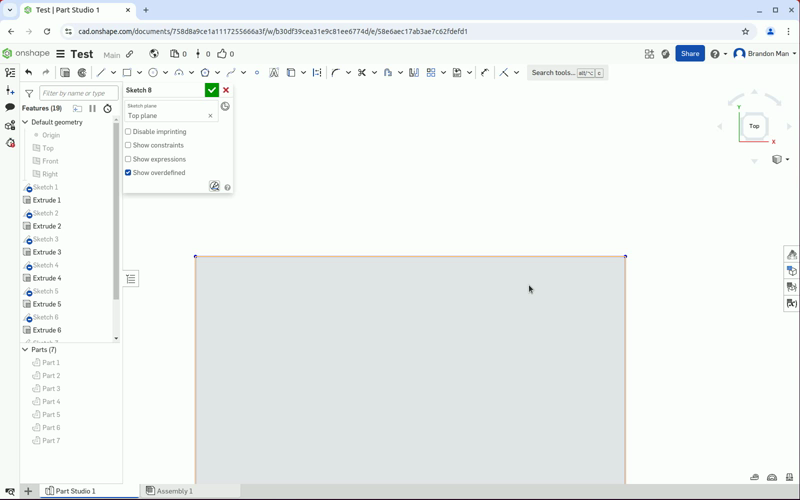
click(529, 284)
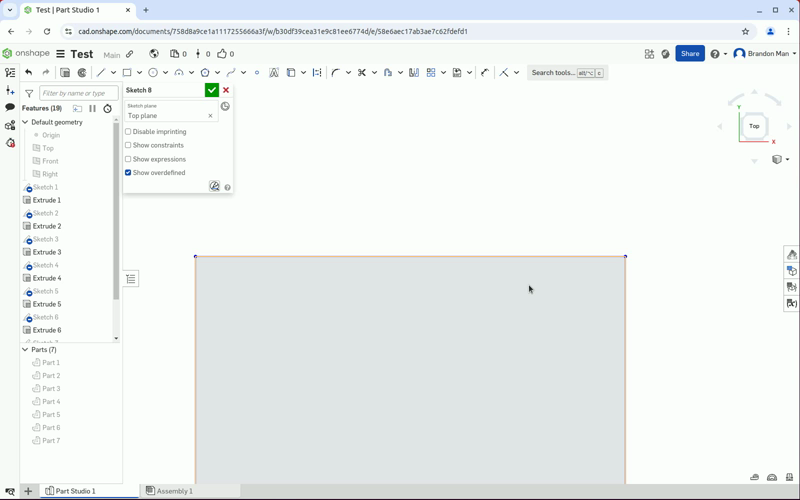
scroll(-6)
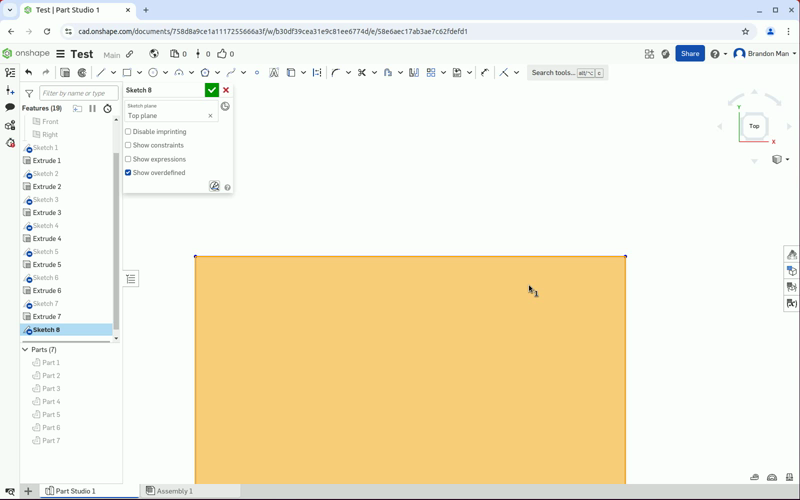
scroll(-6)
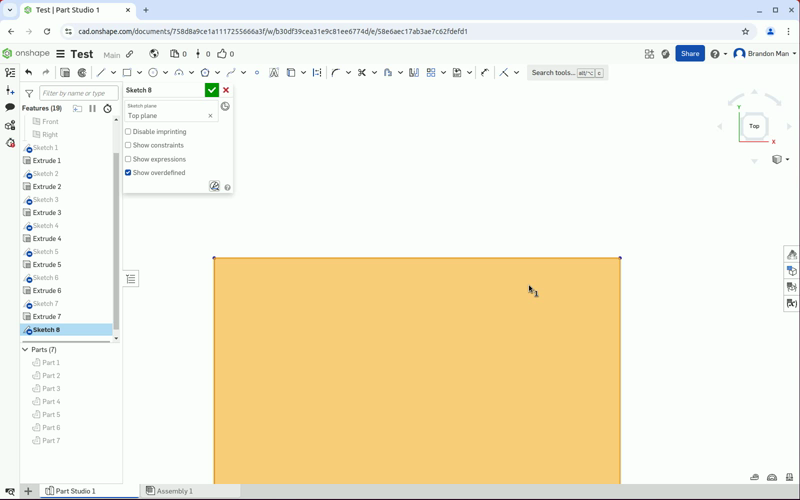
scroll(-6)
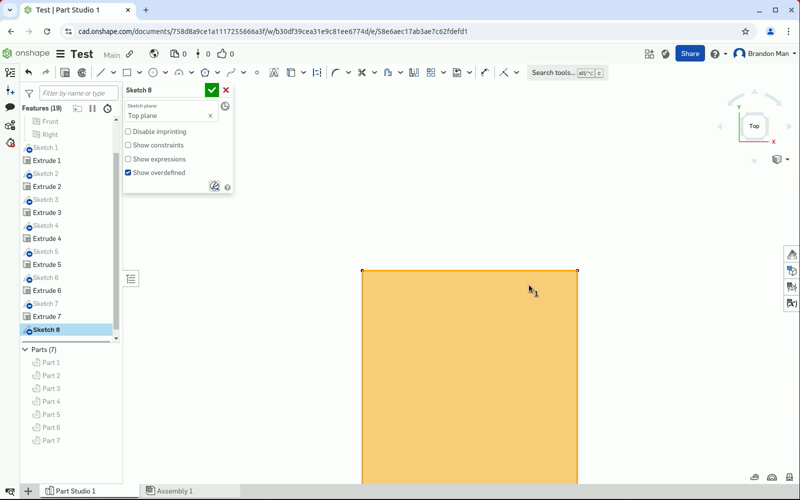
scroll(-6)
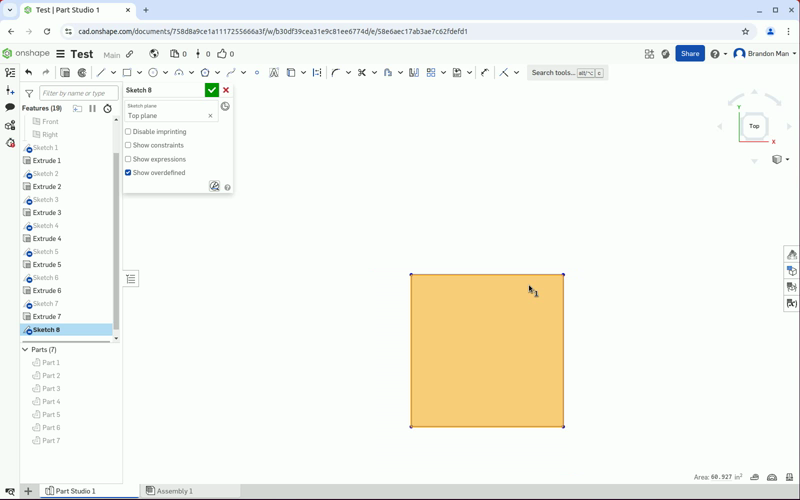
scroll(-6)
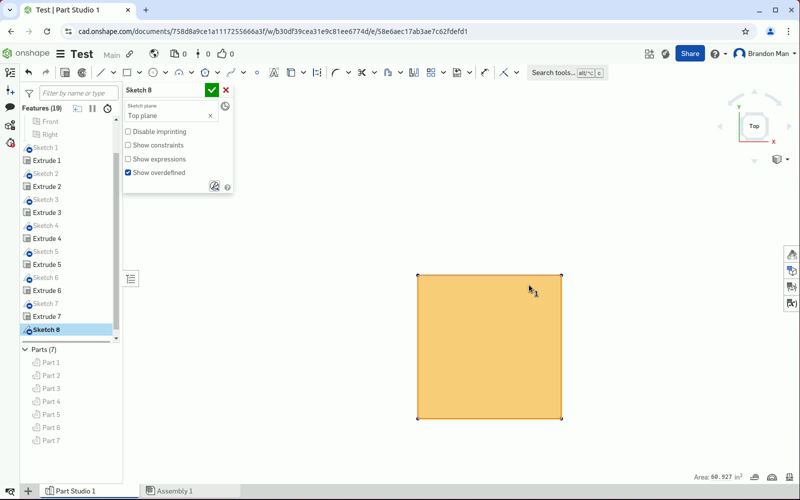
scroll(-6)
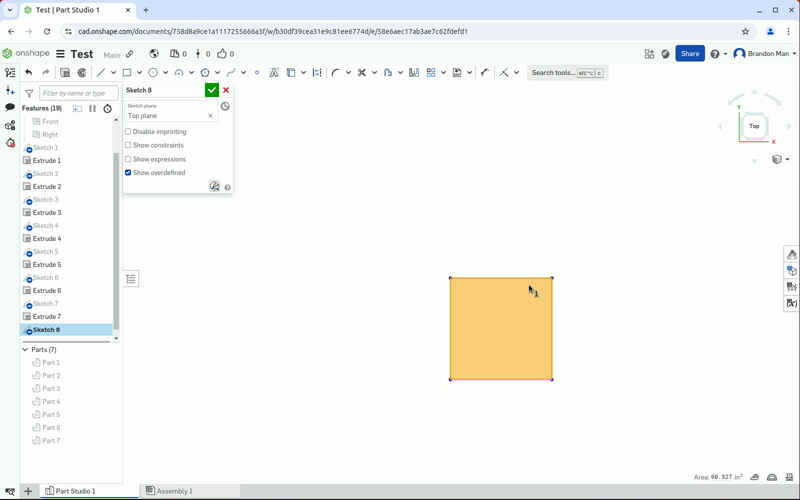
scroll(-6)
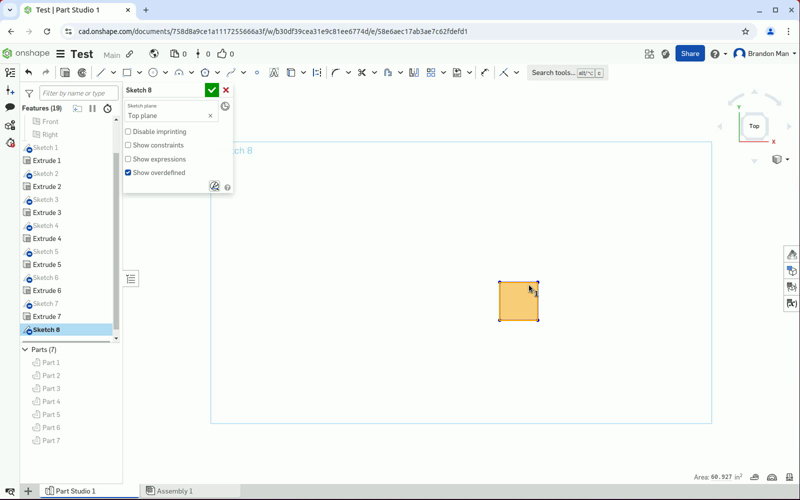
mouse_move(73, 352)
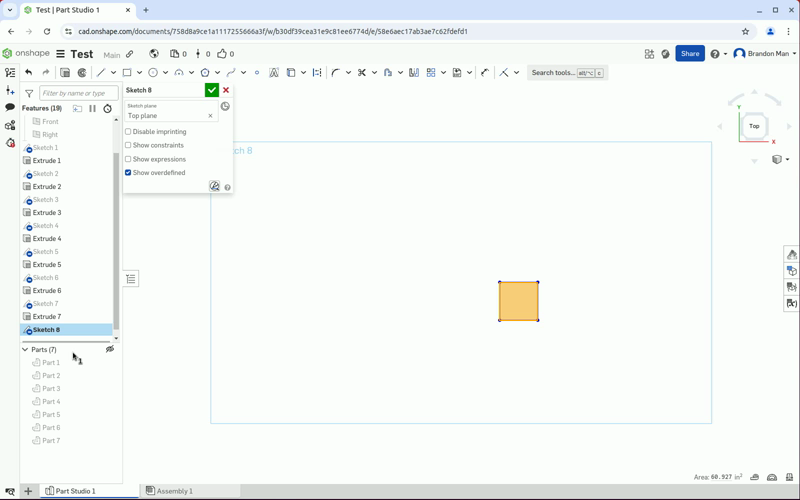
key(shift+y)
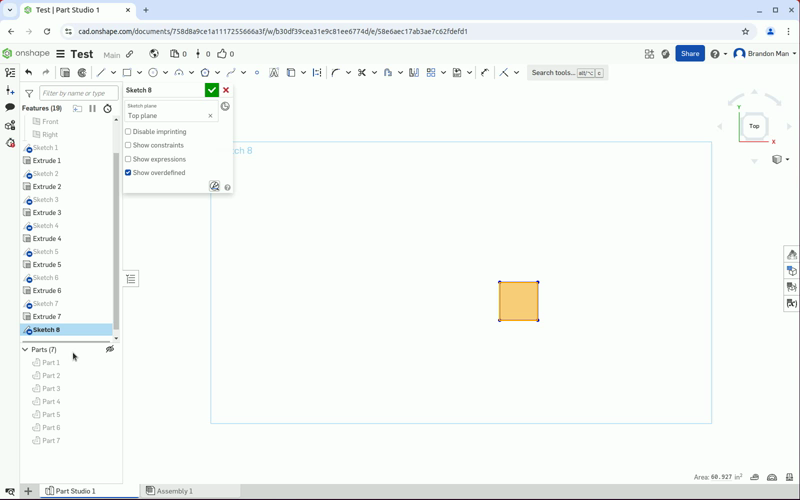
key(shift+e)
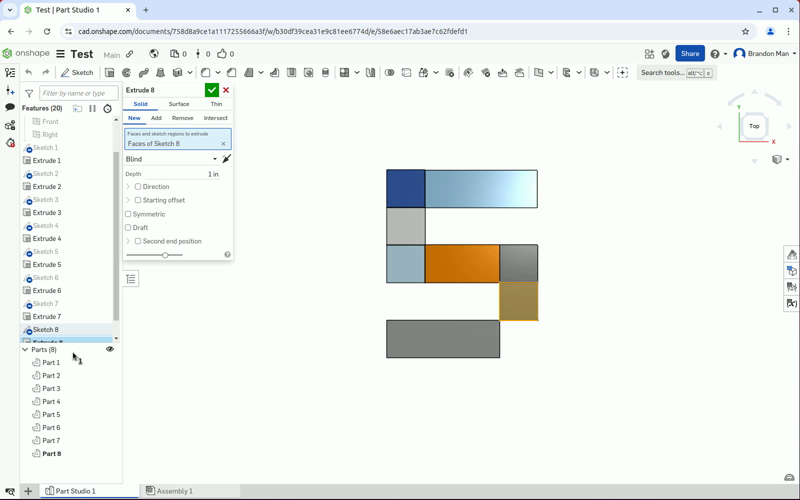
mouse_move(143, 106)
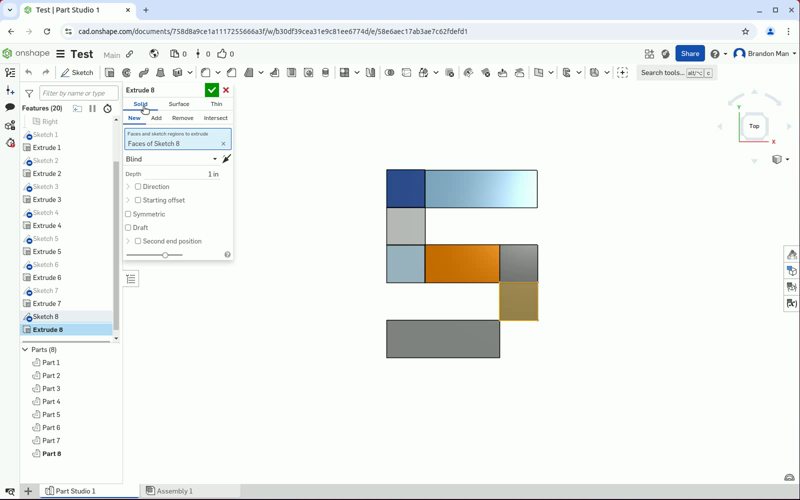
click(143, 106)
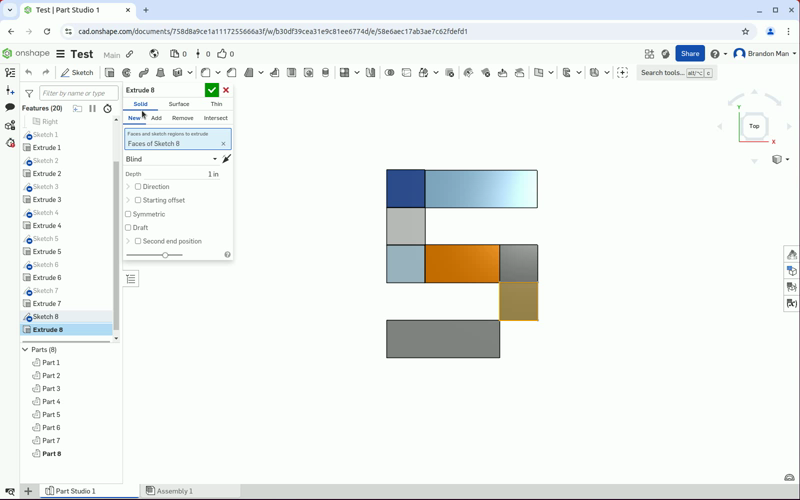
mouse_move(137, 120)
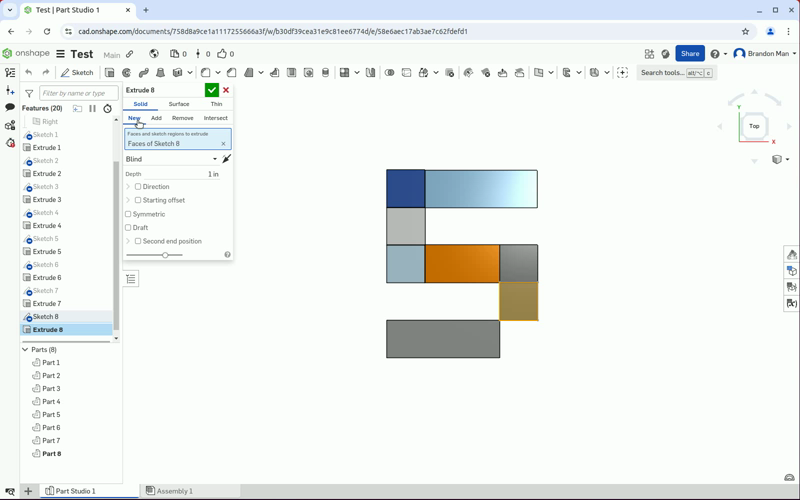
click(137, 120)
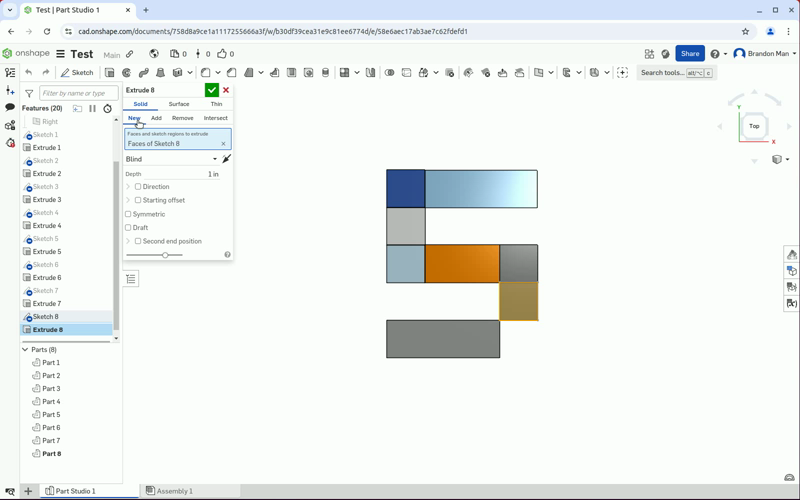
key(tab, 4)
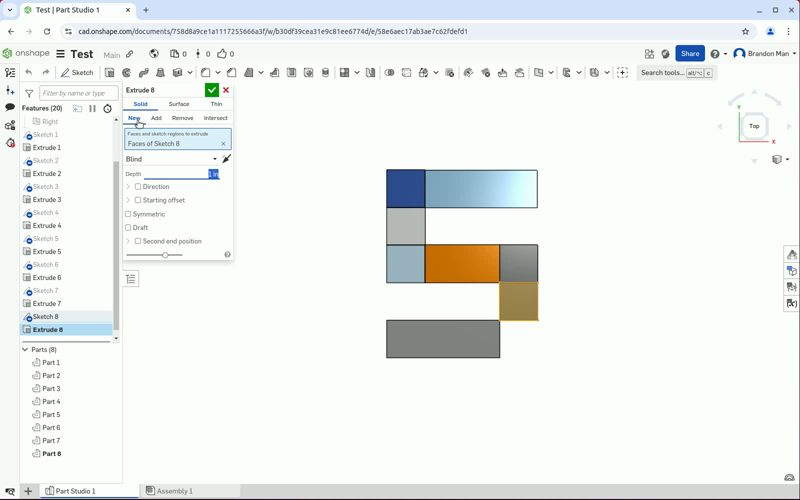
text(3.851)
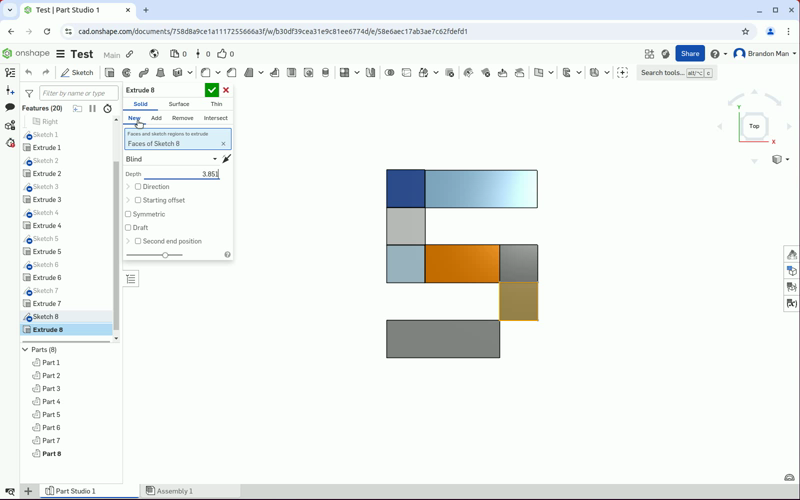
key(enter)
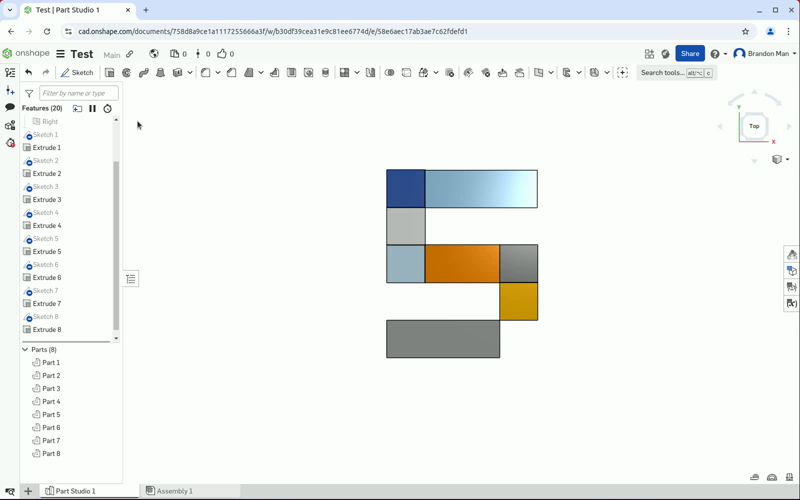
key(shift+h)
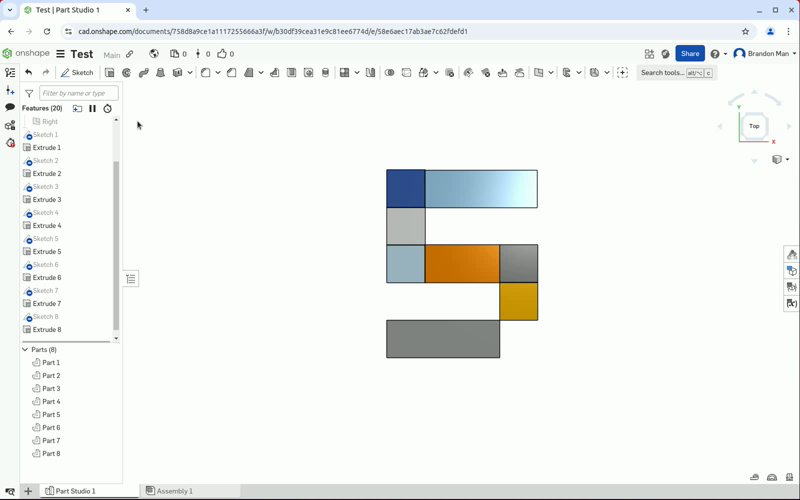
key(shift+h)
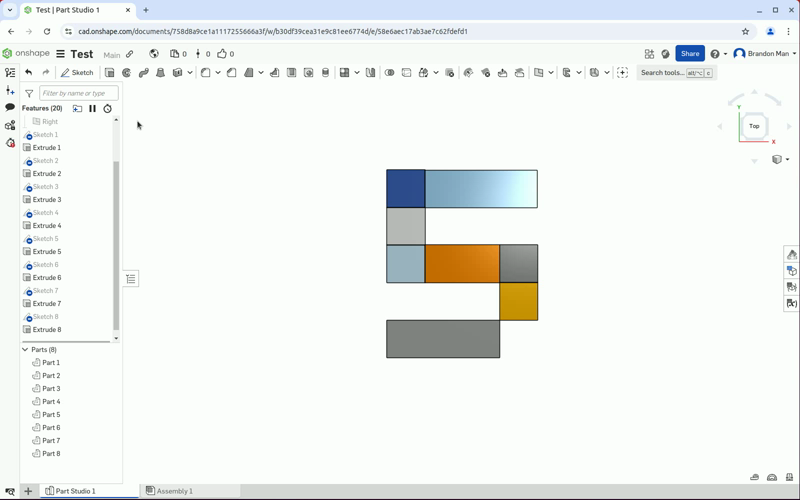
mouse_move(69, 137)
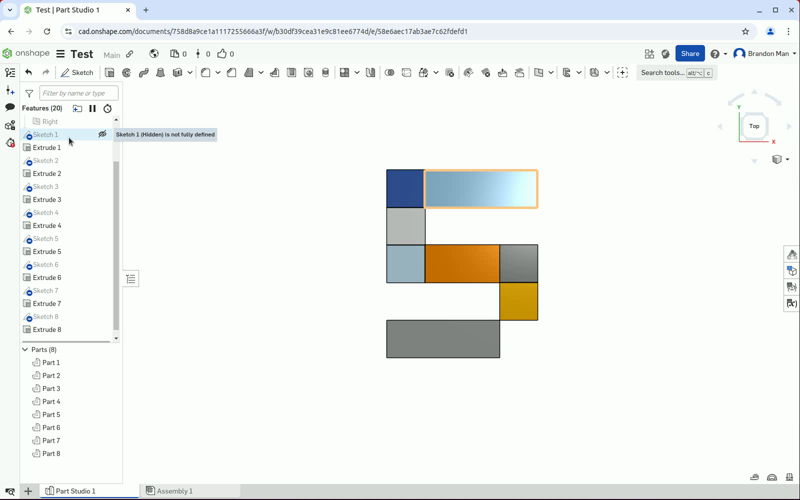
click(69, 137)
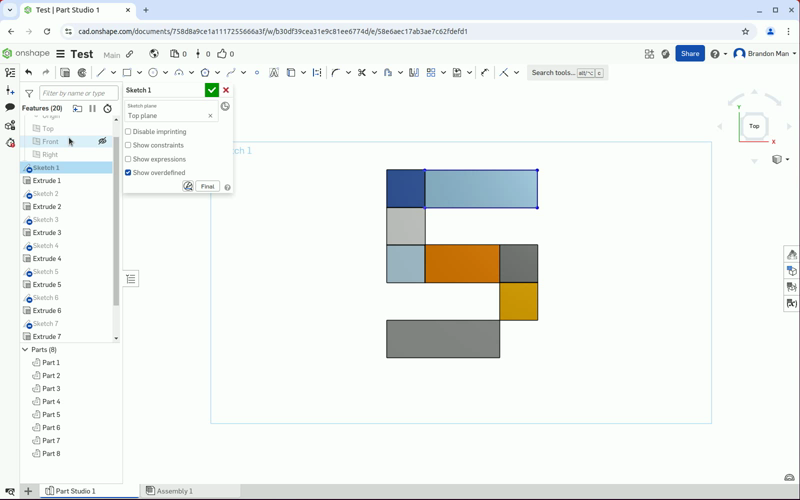
mouse_move(229, 92)
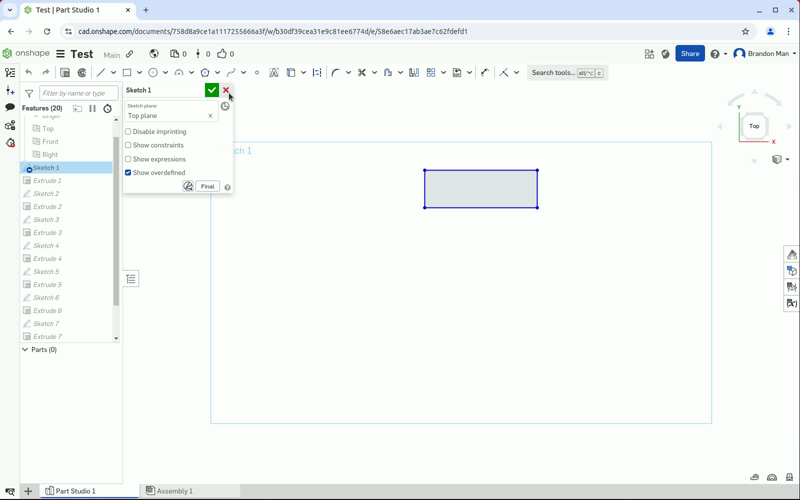
click(229, 92)
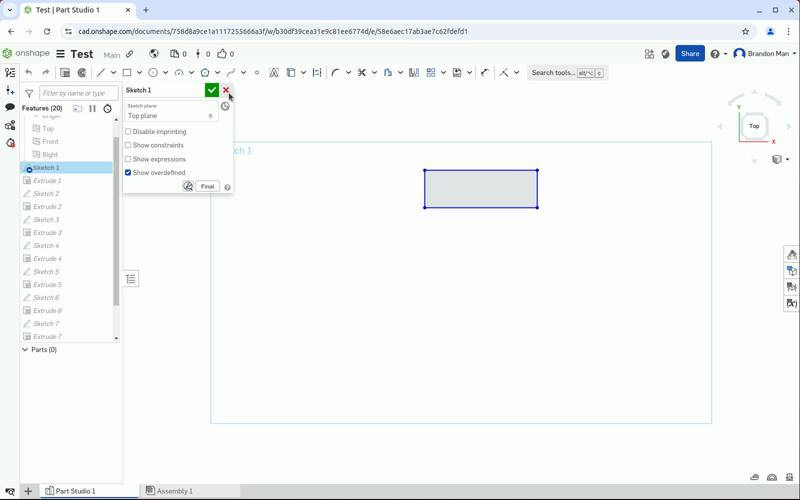
key(shift+s)
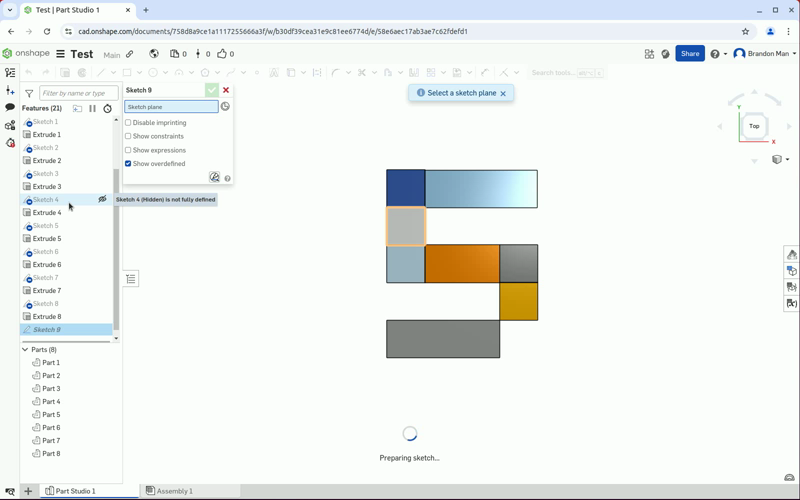
scroll(3)
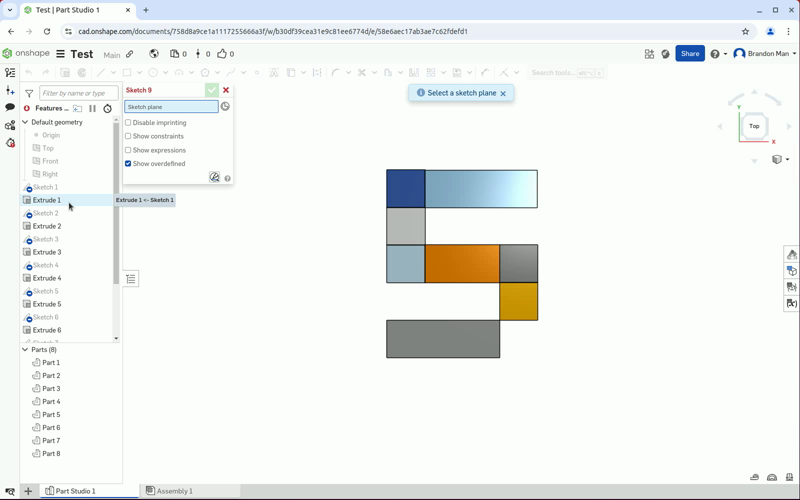
mouse_move(69, 150)
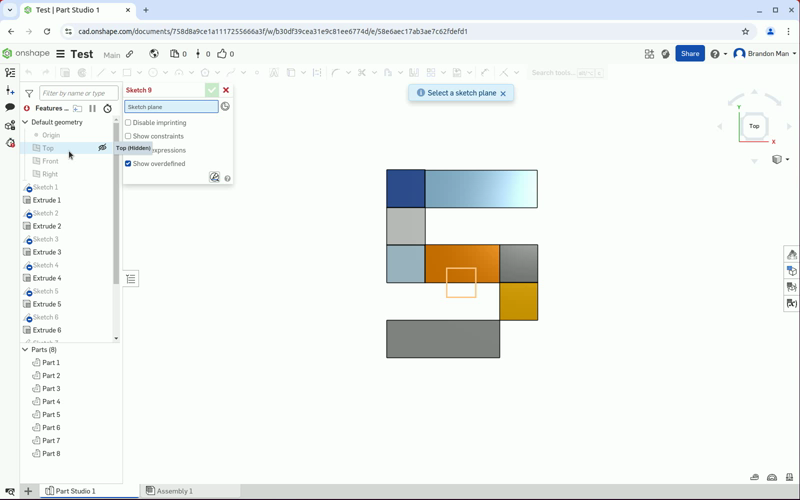
click(69, 150)
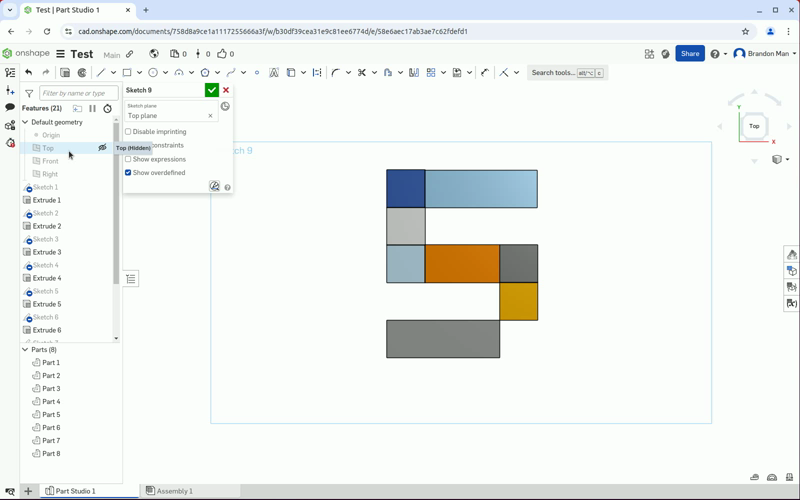
mouse_move(73, 352)
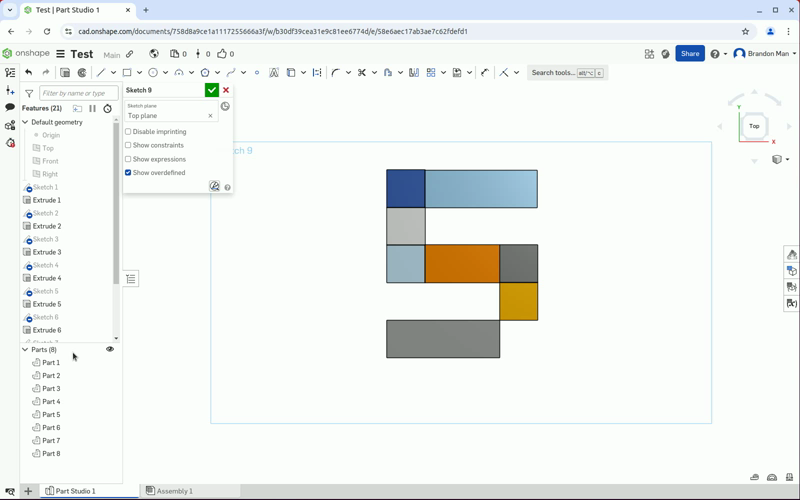
key(y)
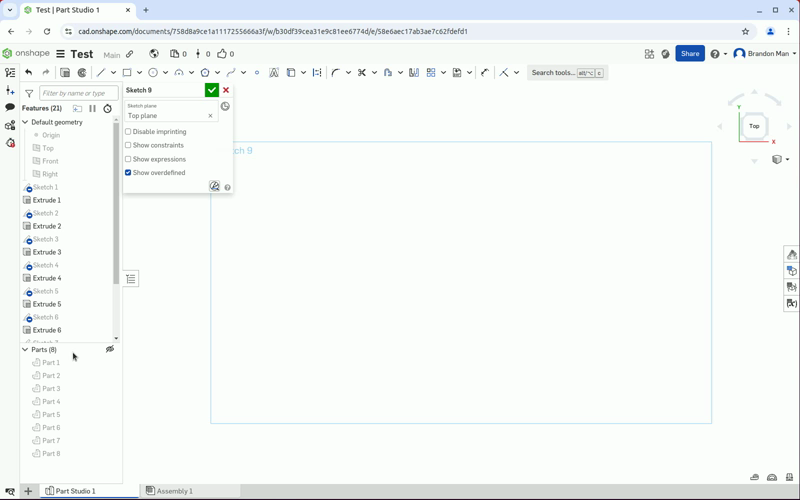
key(l)
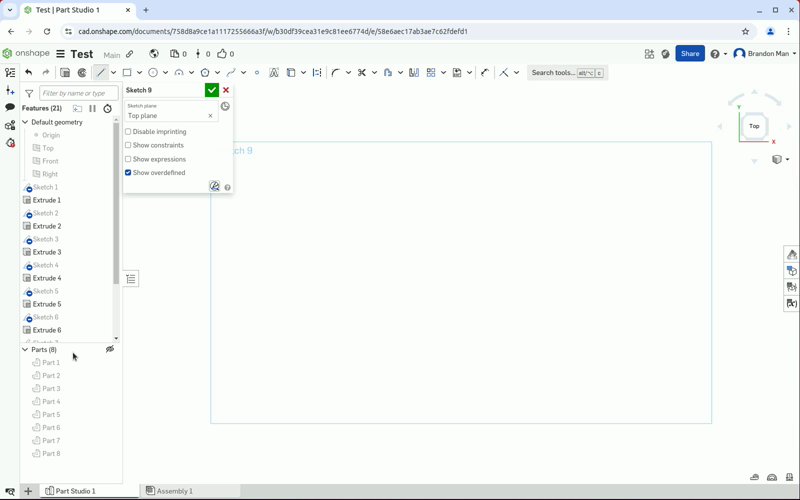
key_down(shift)
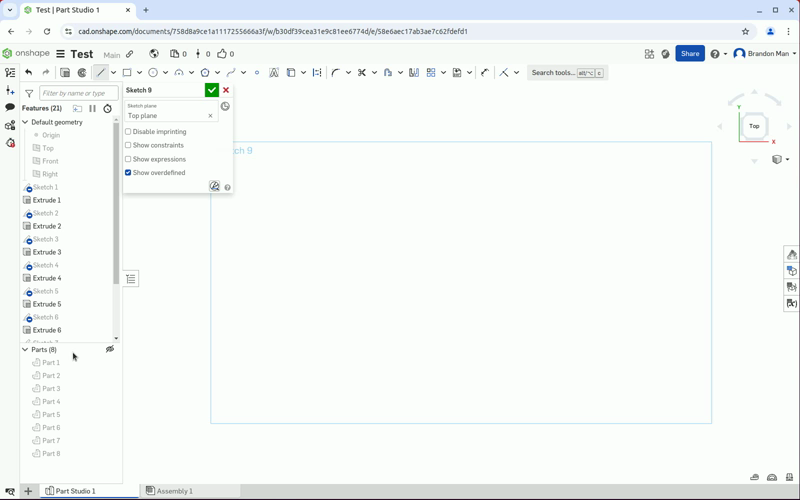
mouse_move(499, 357)
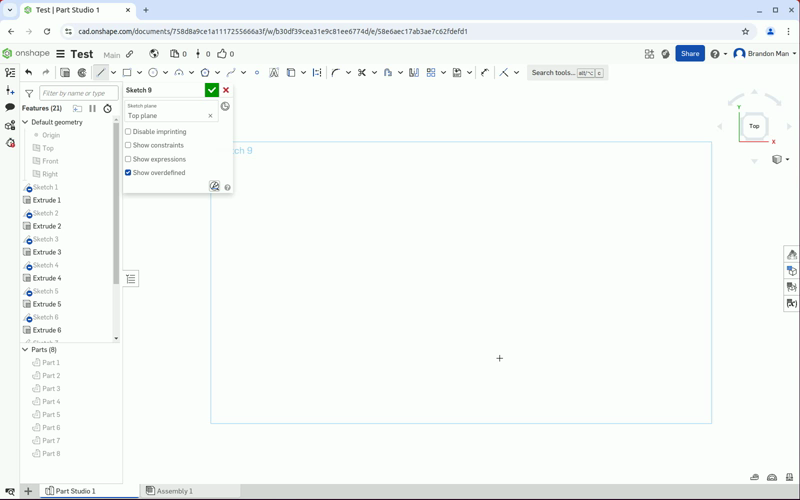
click(499, 357)
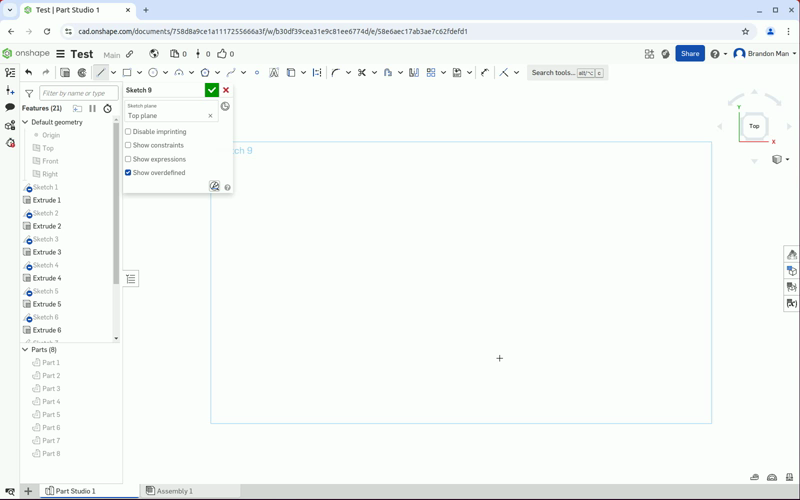
key_up(shift)
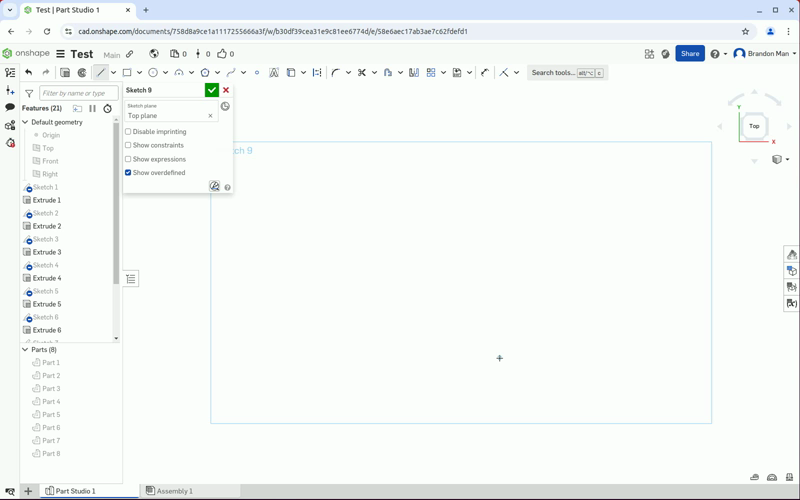
key_down(shift)
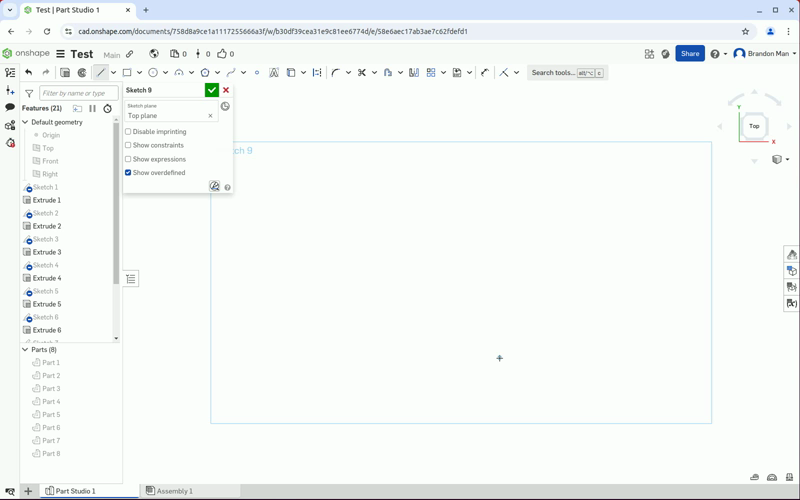
mouse_move(529, 357)
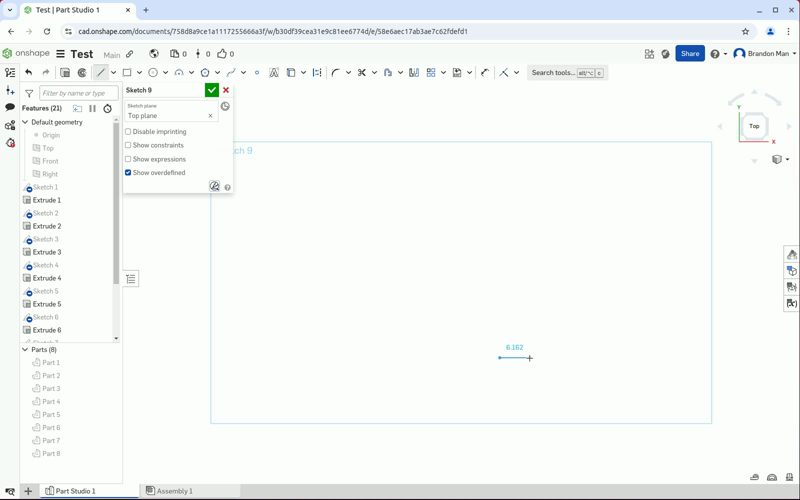
mouse_move(537, 357)
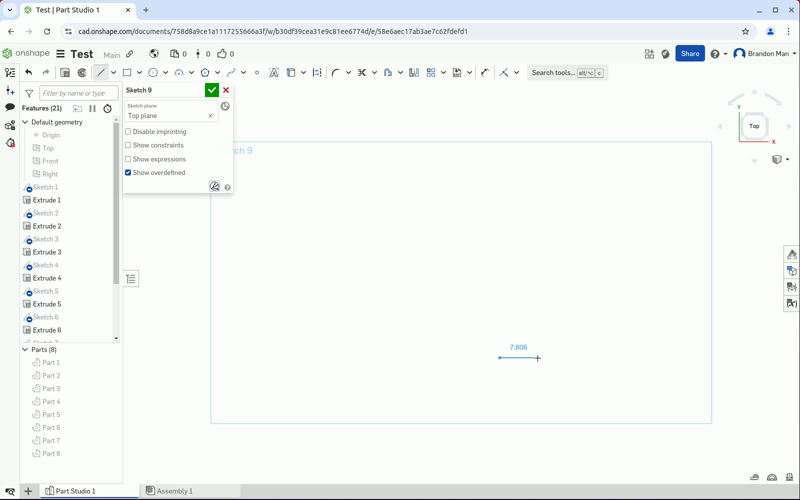
click(537, 357)
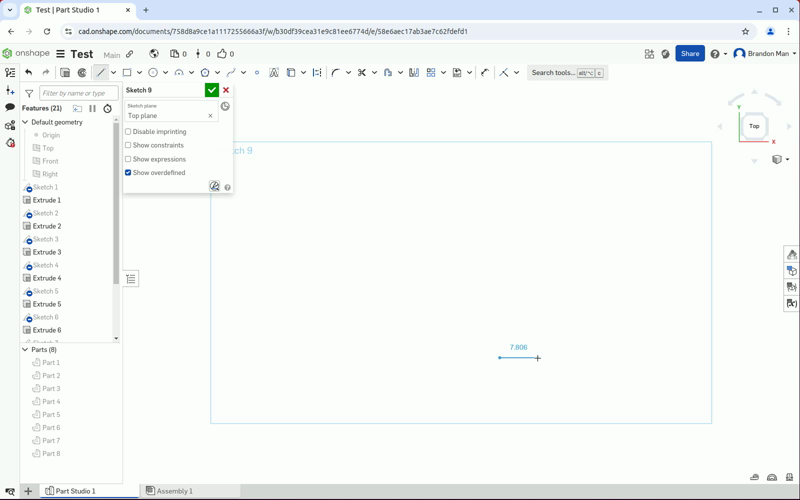
key_up(shift)
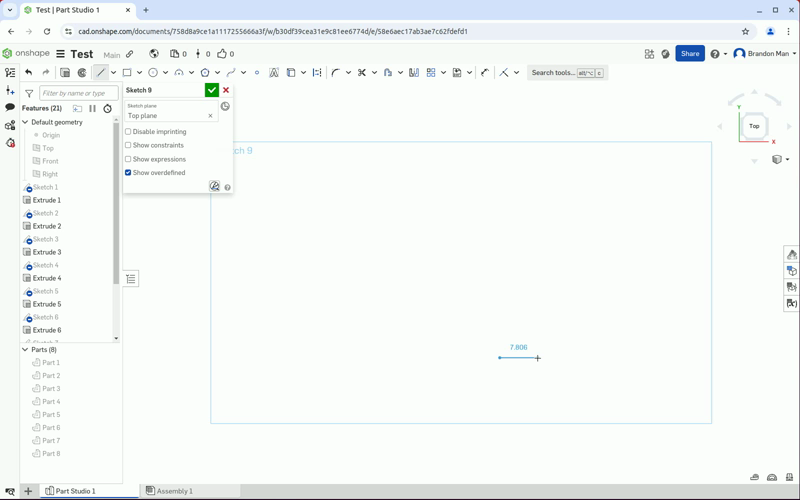
key_down(shift)
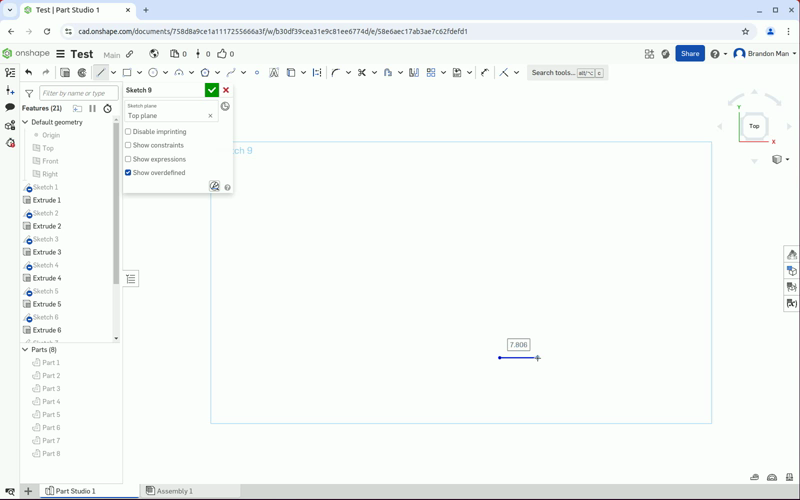
mouse_move(567, 357)
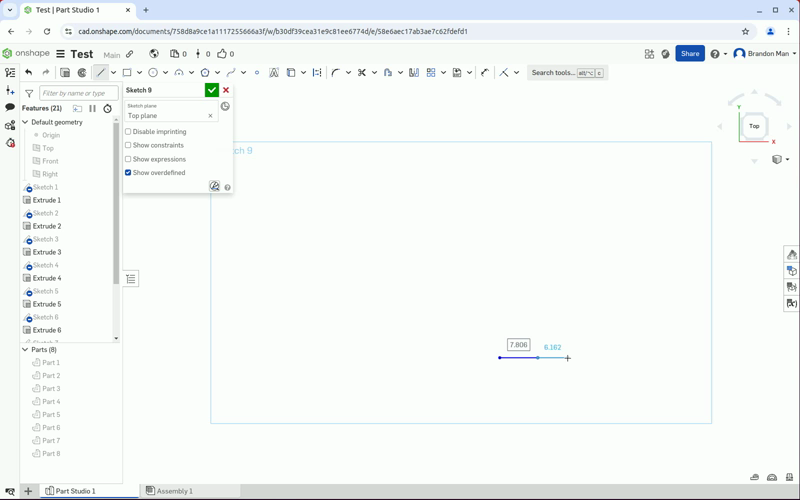
mouse_move(537, 319)
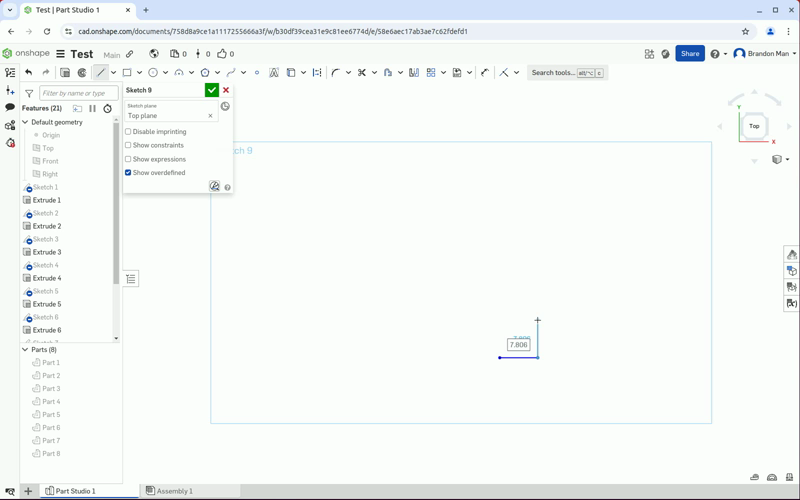
click(537, 319)
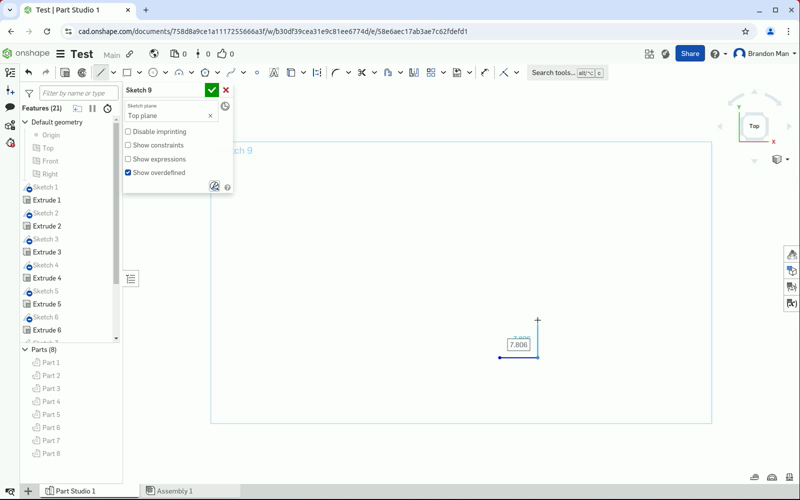
key_up(shift)
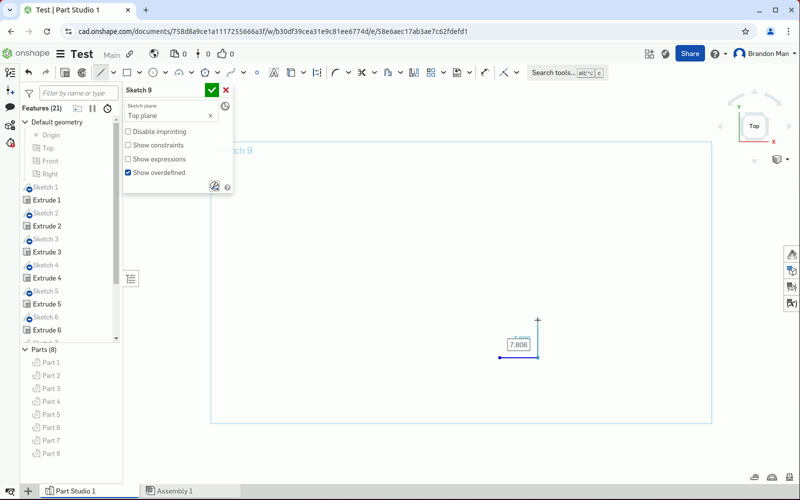
key_down(shift)
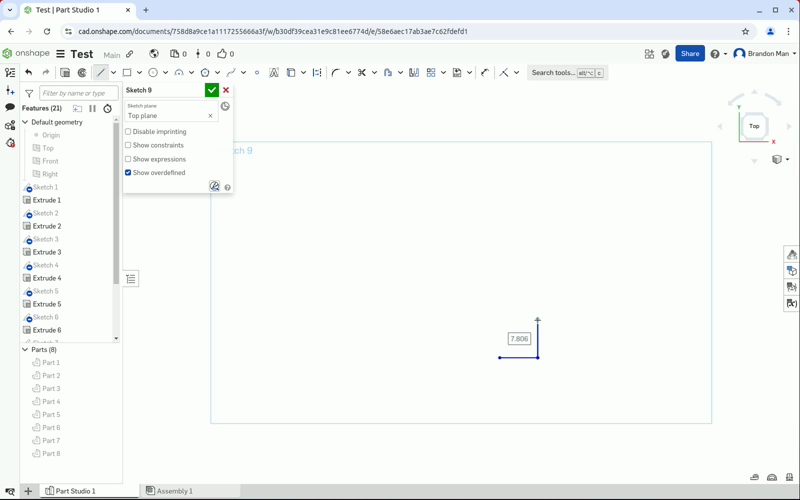
mouse_move(567, 319)
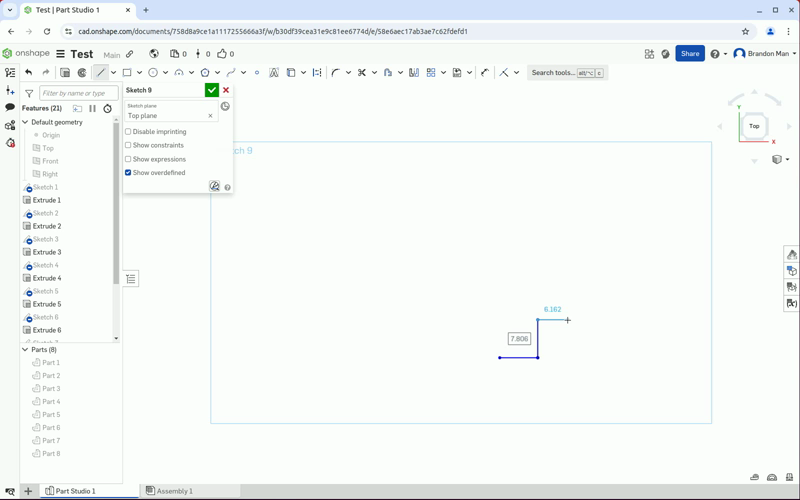
mouse_move(499, 319)
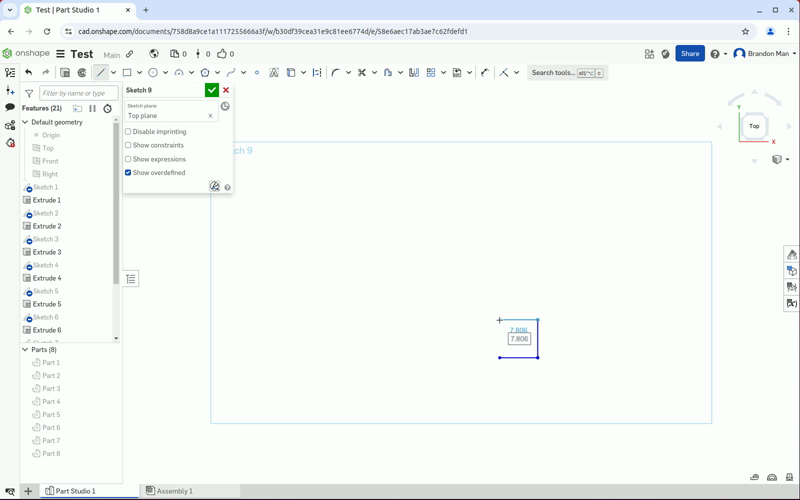
click(499, 319)
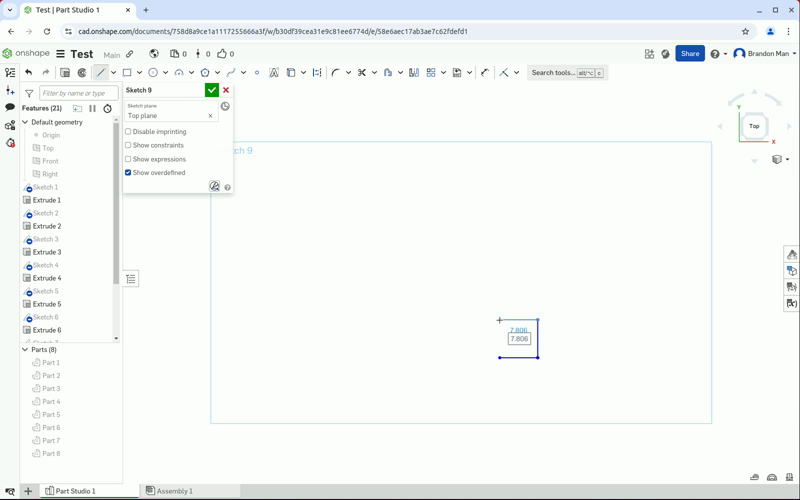
key_up(shift)
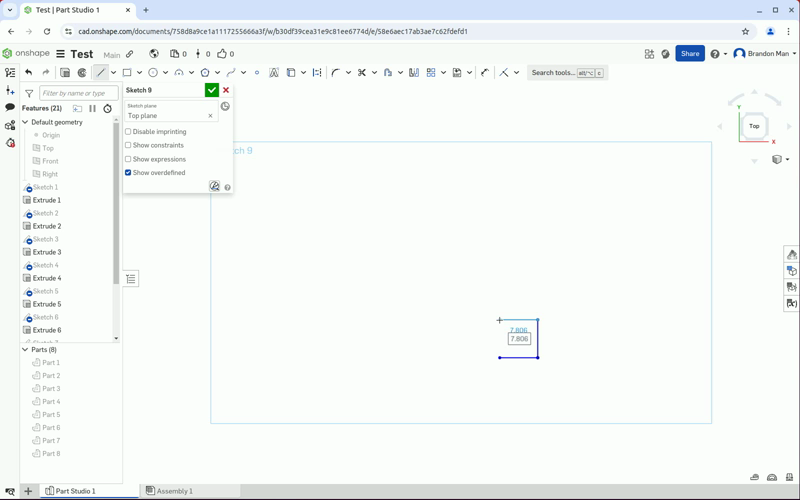
mouse_move(529, 319)
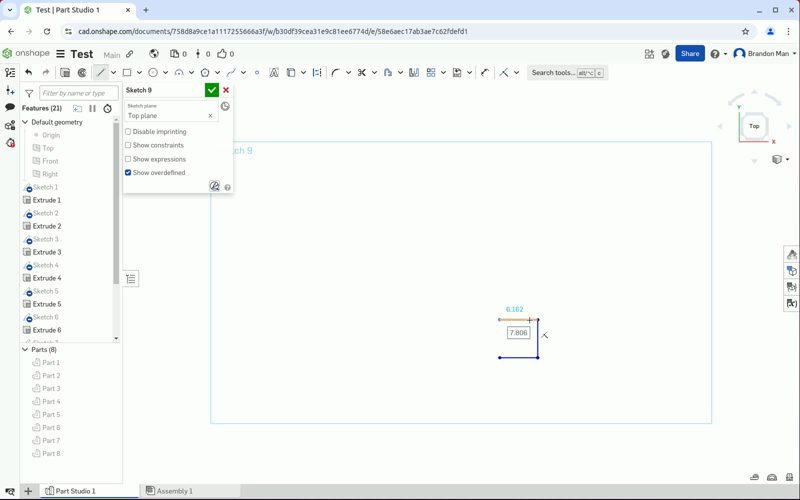
key_down(shift)
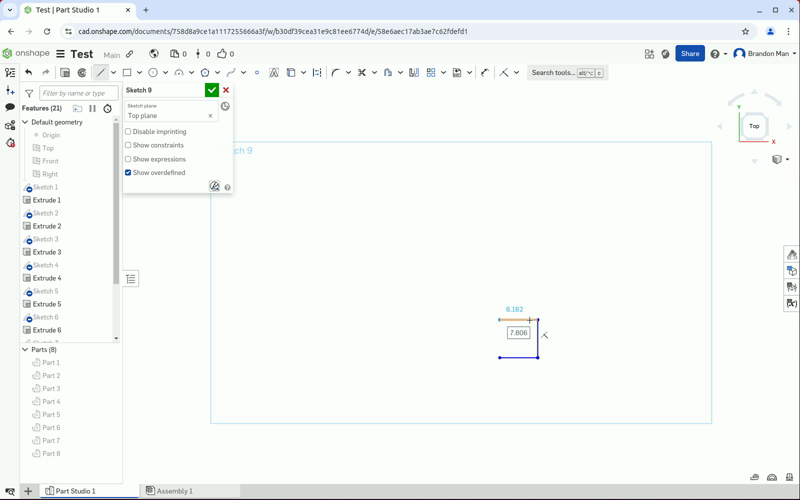
mouse_move(499, 357)
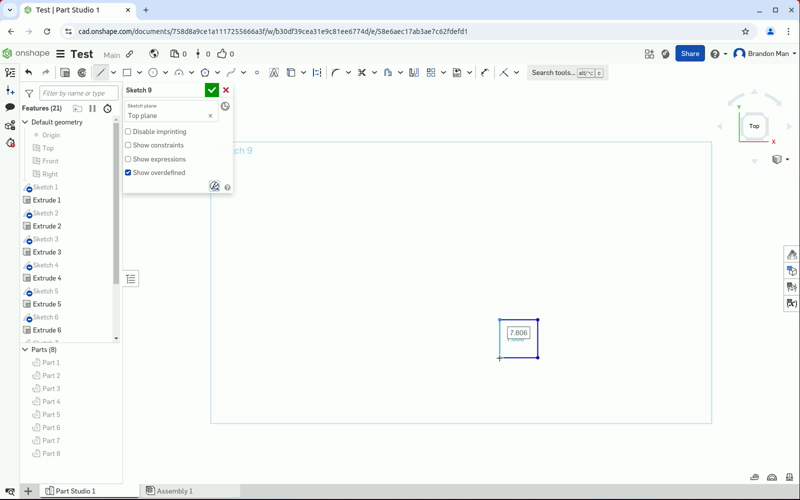
key_up(shift)
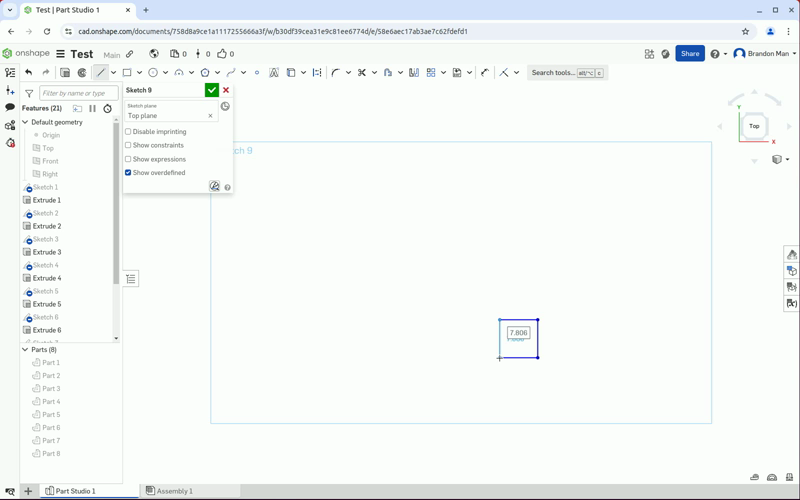
click(499, 357)
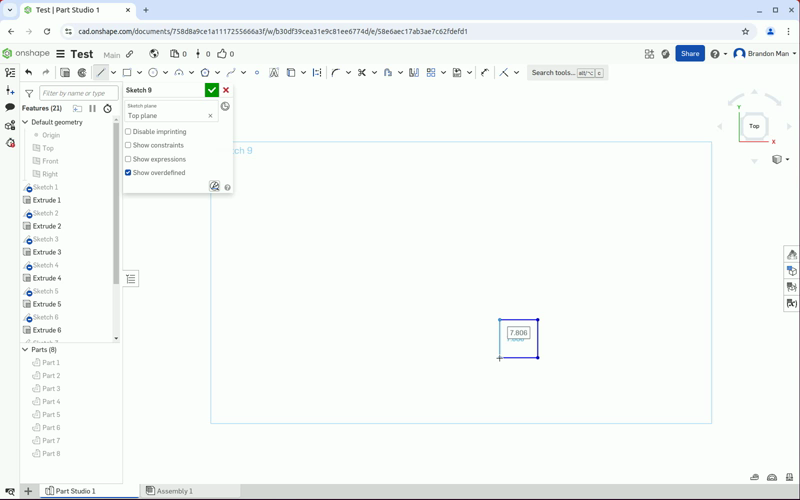
key(esc)
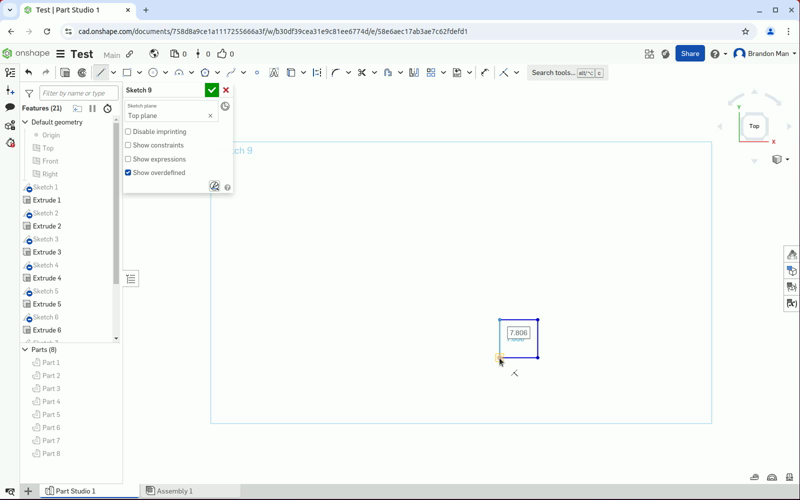
mouse_move(521, 350)
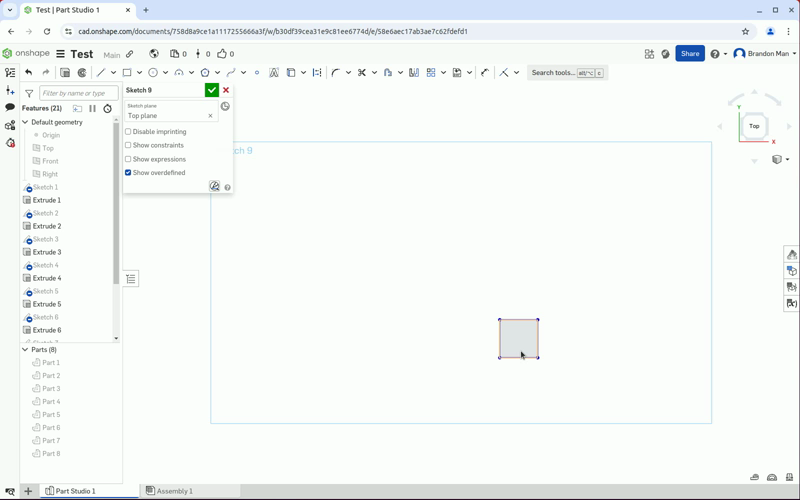
scroll(6)
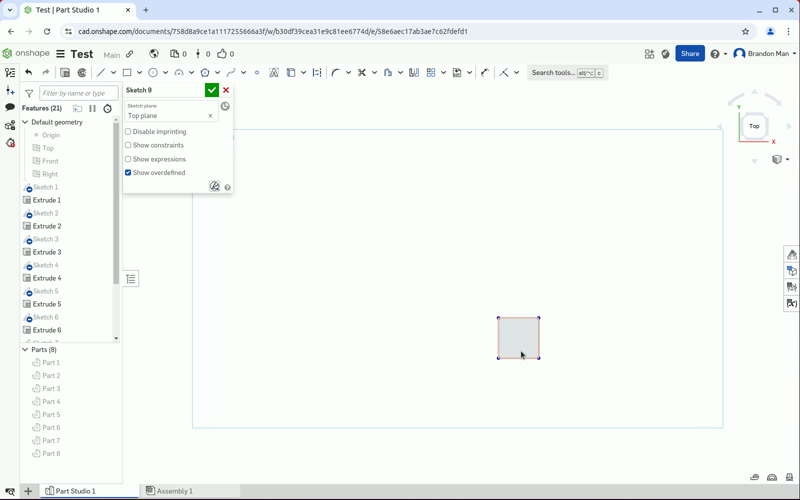
scroll(6)
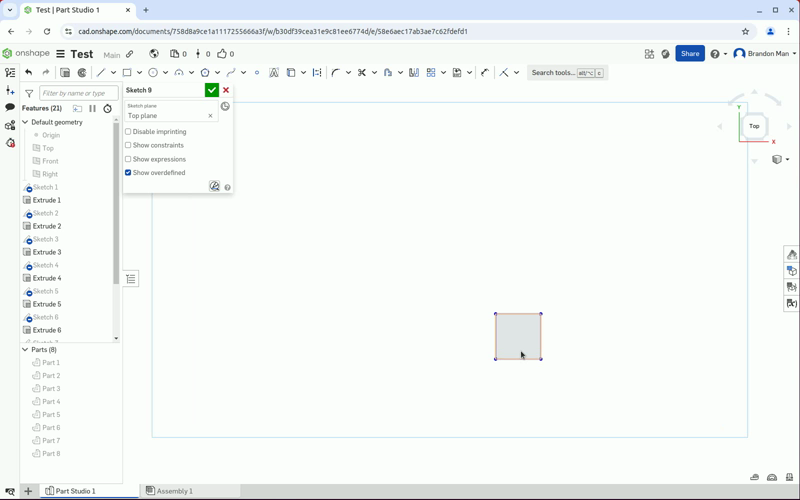
scroll(6)
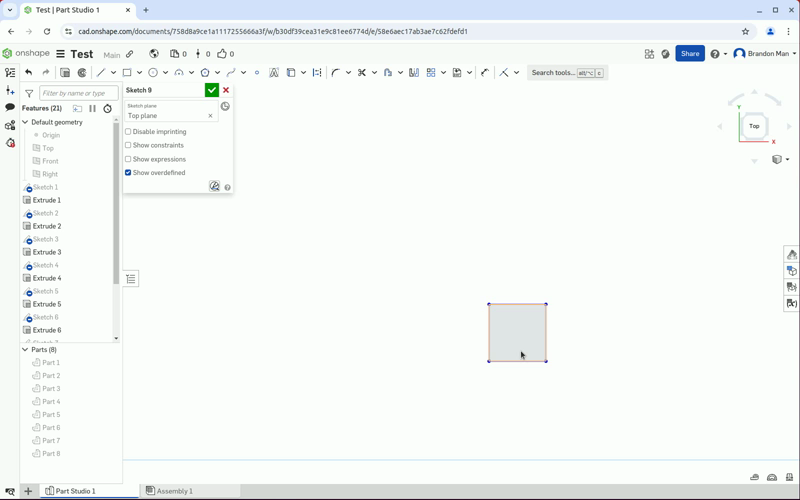
scroll(6)
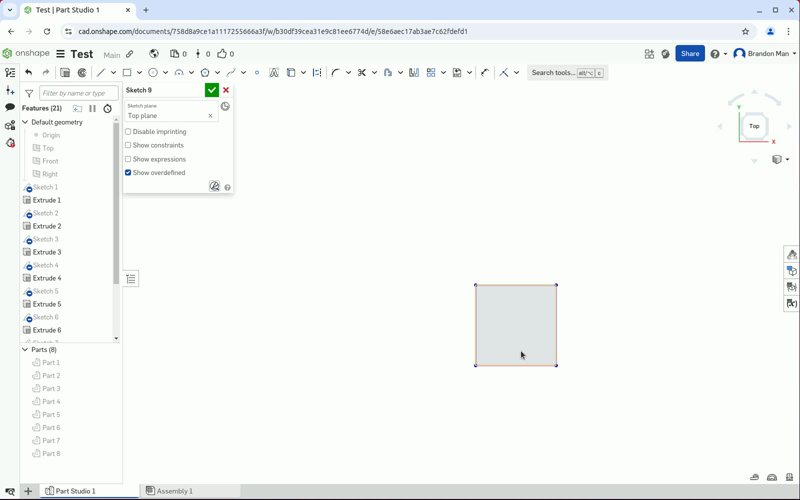
scroll(6)
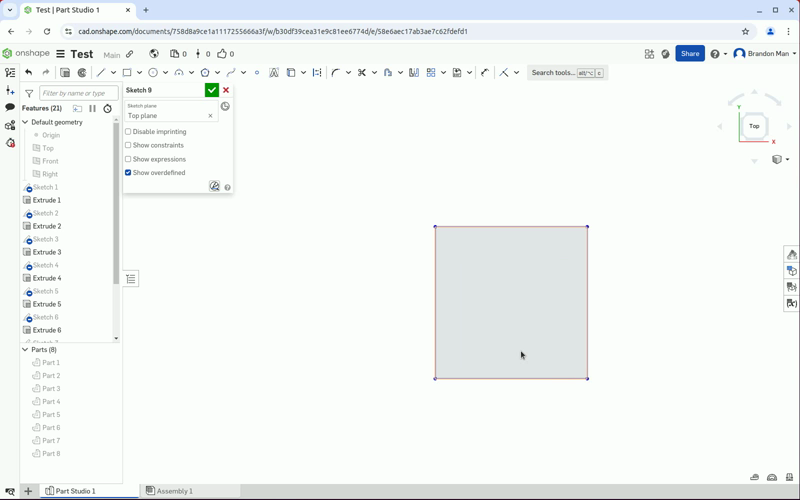
scroll(6)
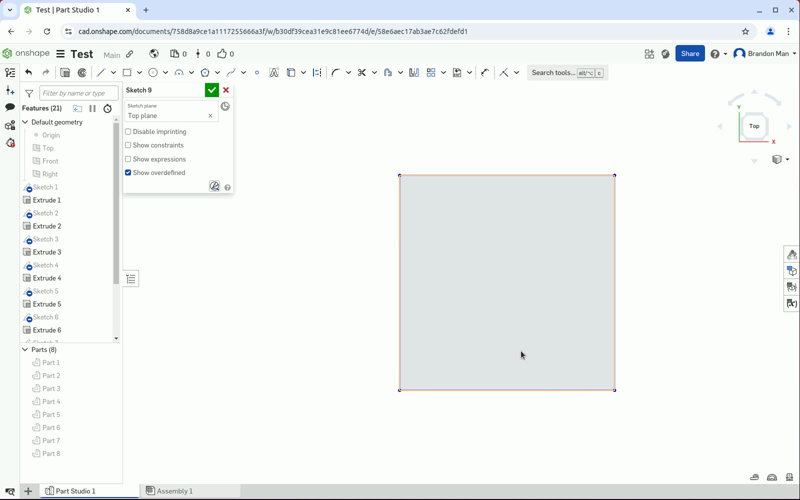
scroll(6)
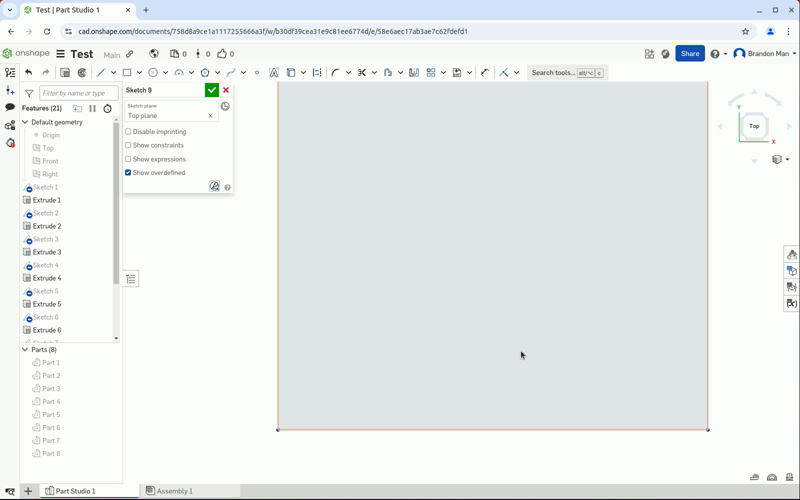
click(521, 350)
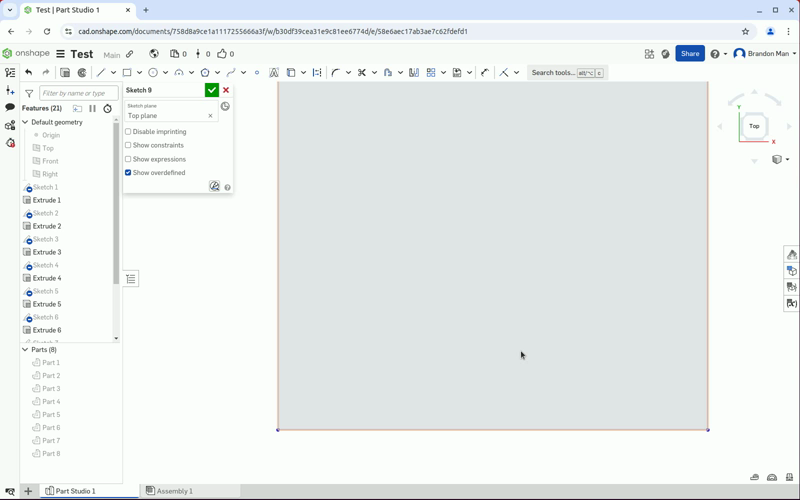
scroll(-6)
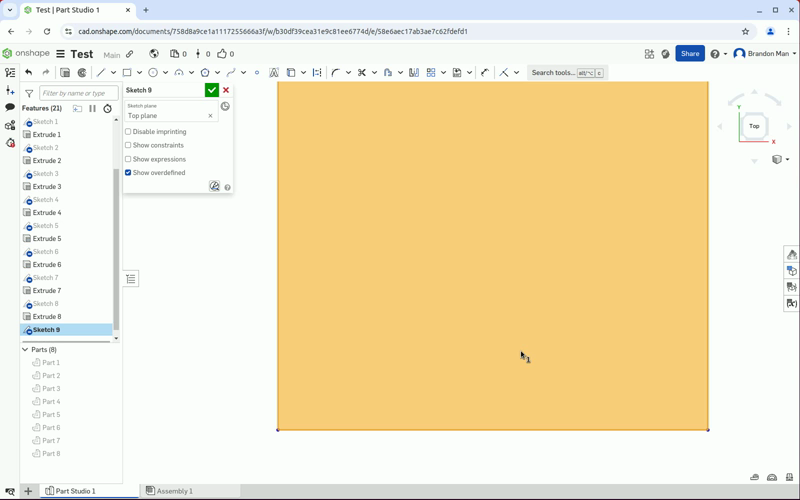
scroll(-6)
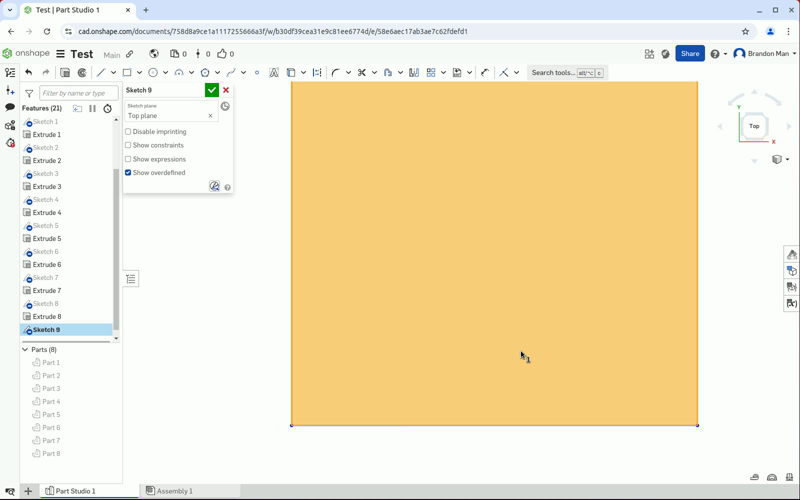
scroll(-6)
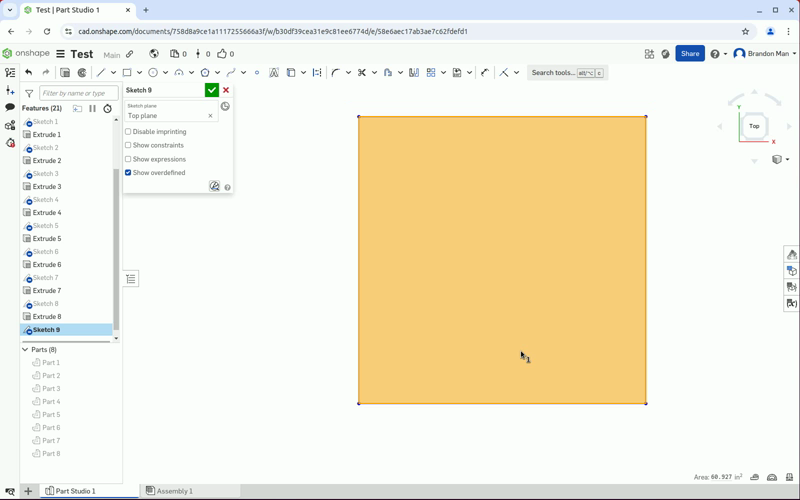
scroll(-6)
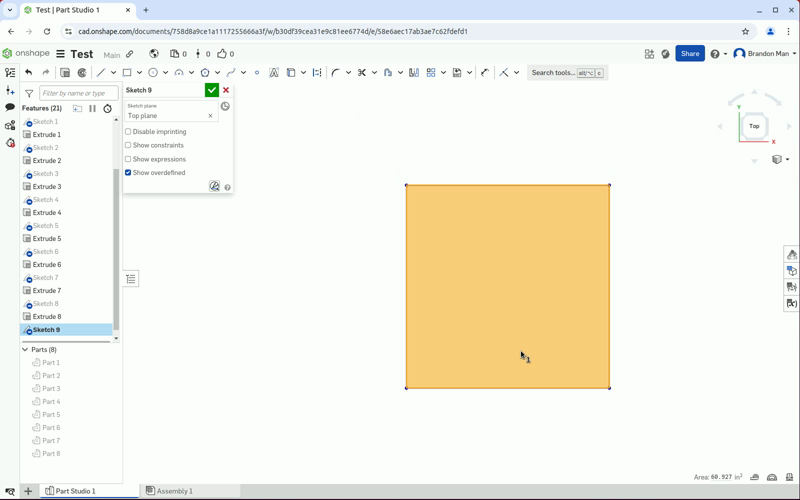
scroll(-6)
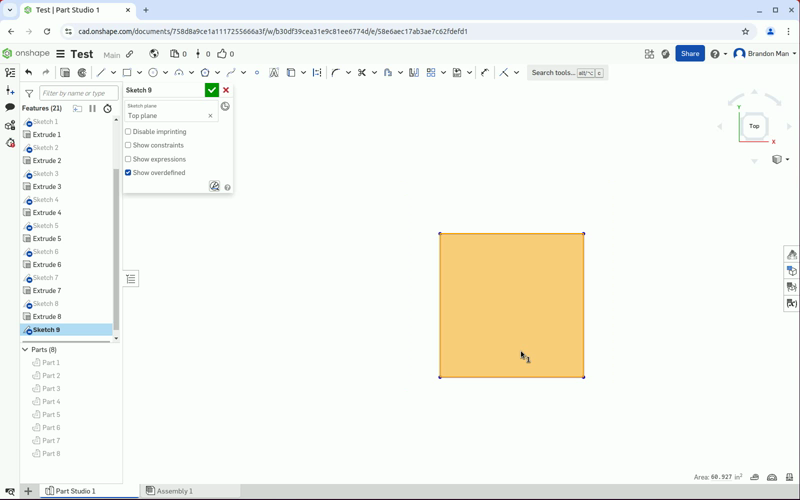
scroll(-6)
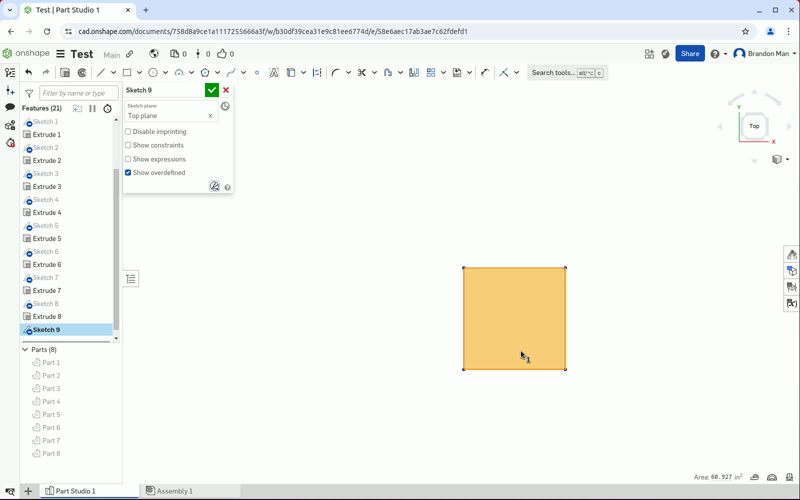
scroll(-6)
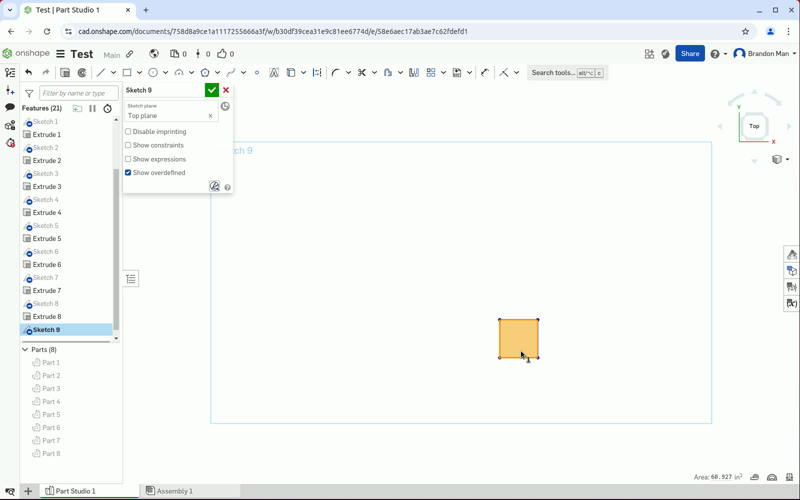
mouse_move(73, 352)
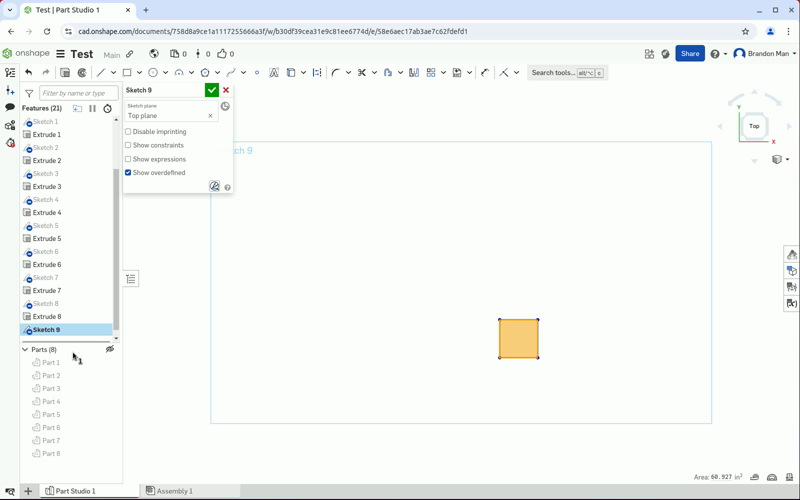
key(shift+y)
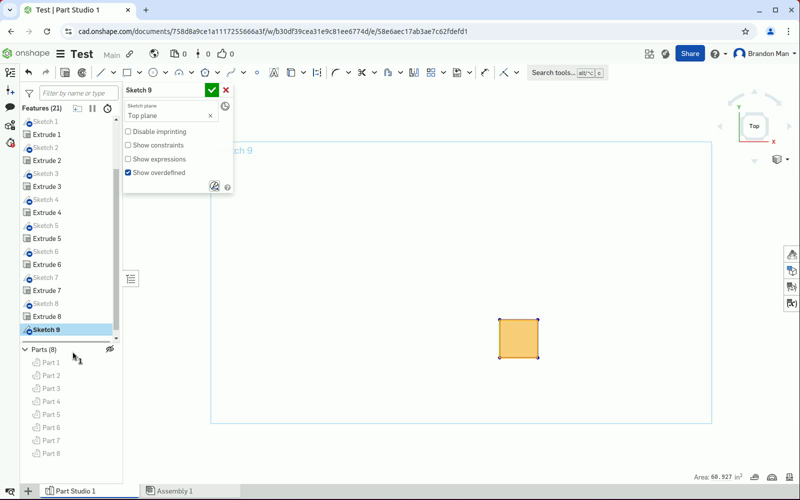
key(shift+e)
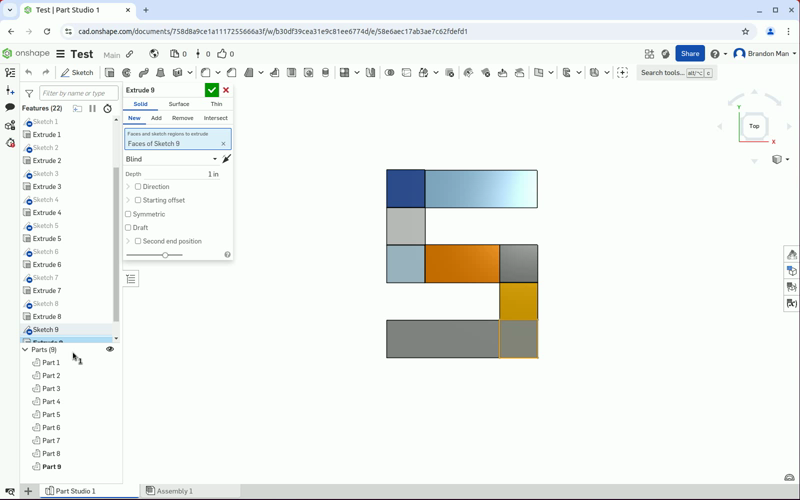
mouse_move(143, 106)
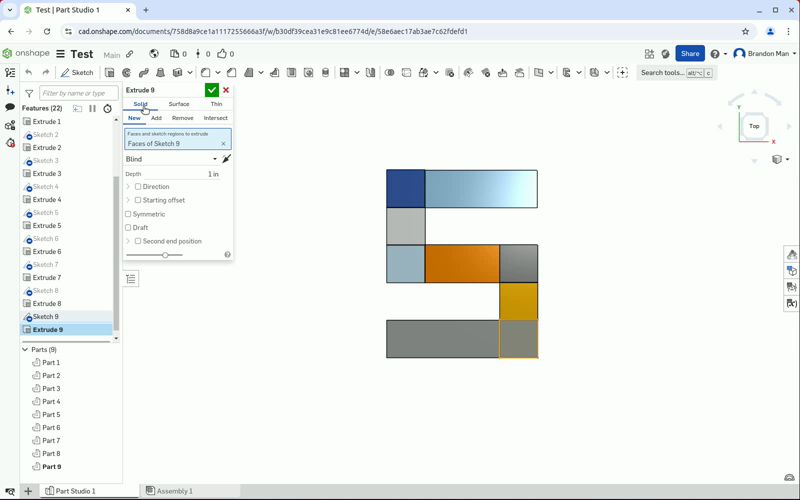
click(143, 106)
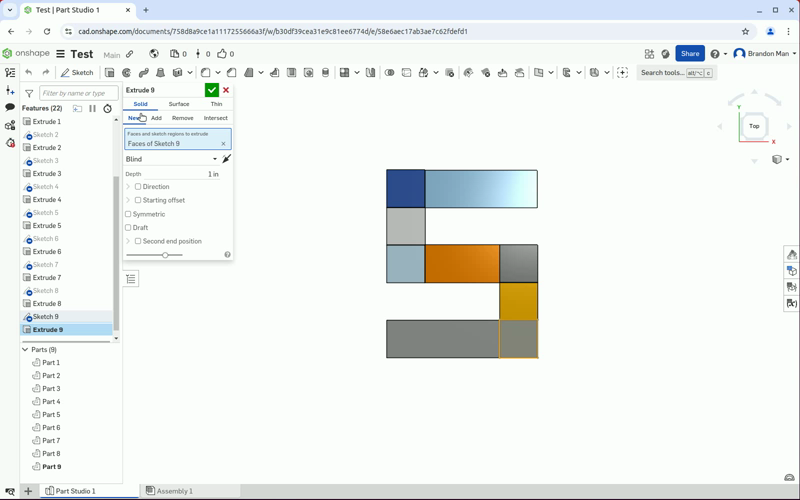
mouse_move(137, 120)
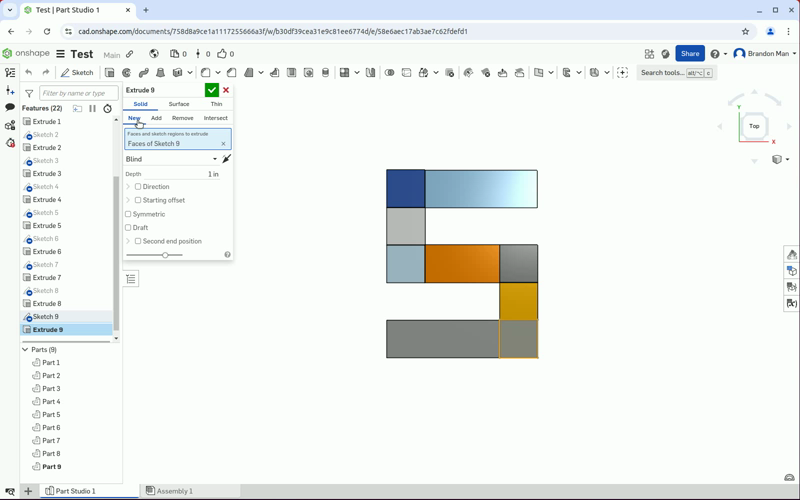
click(137, 120)
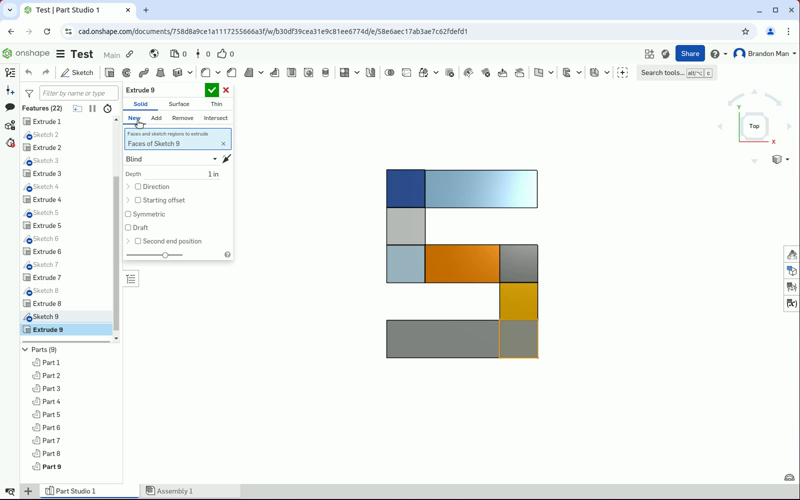
key(tab, 4)
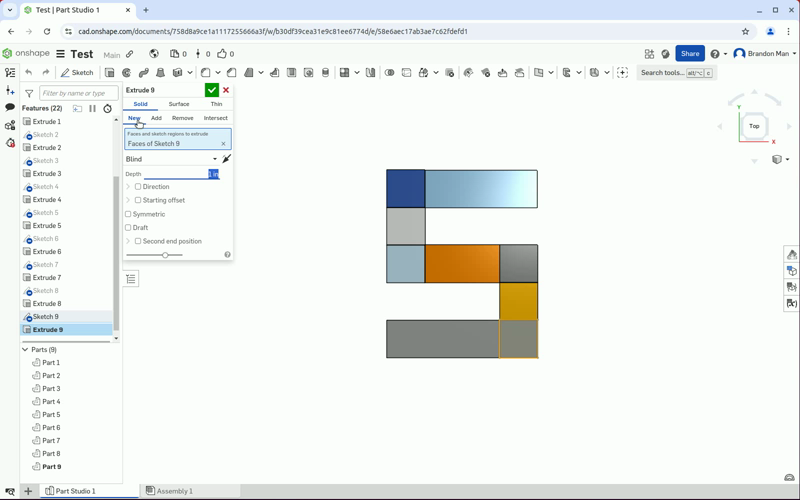
text(3.851)
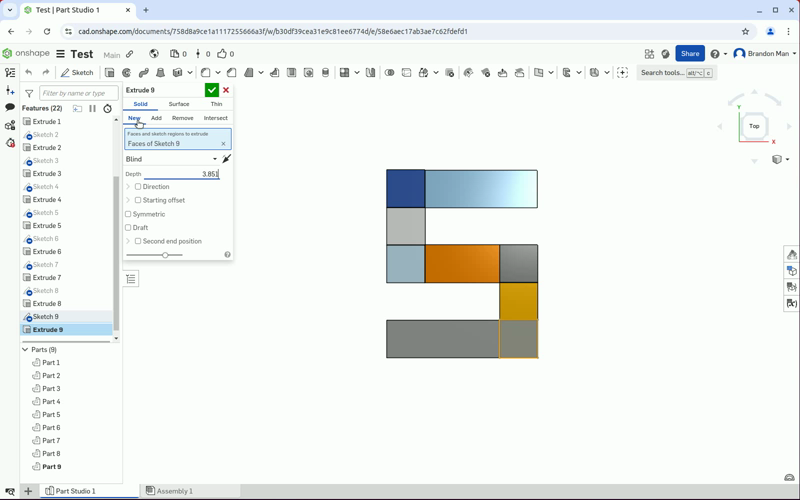
key(enter)
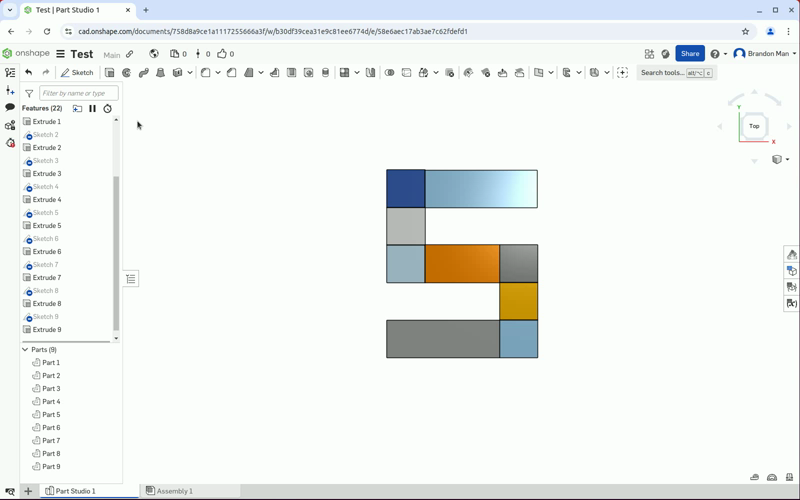
key(shift+h)
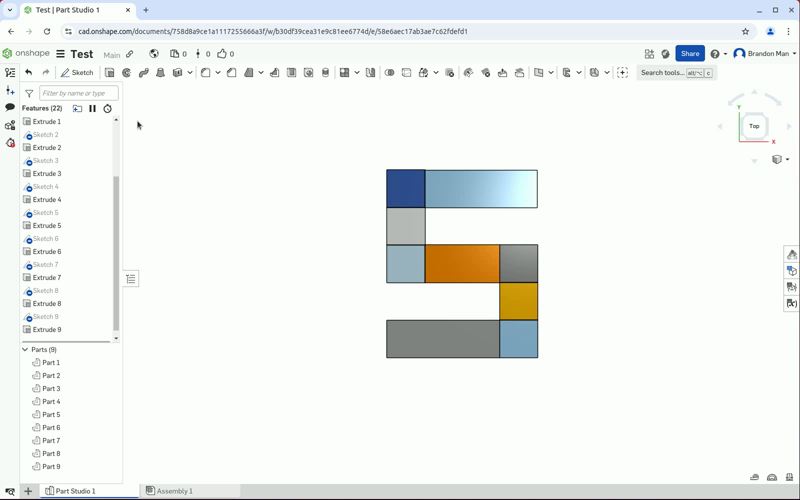
key(shift+h)
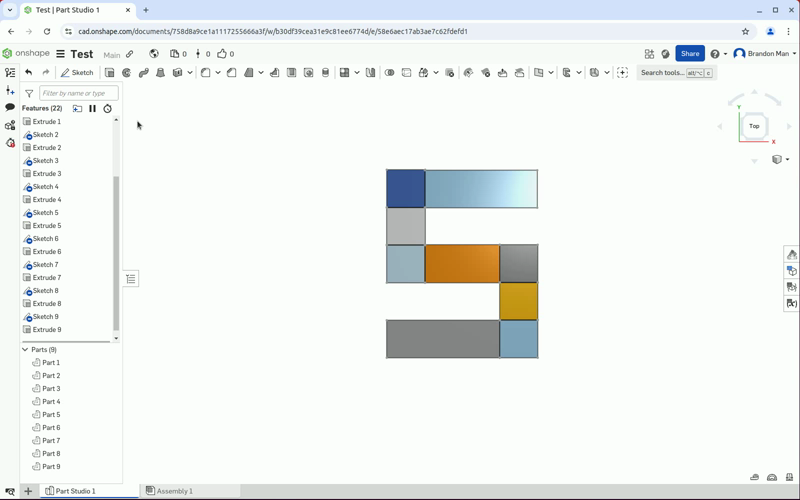
key(shift+7)
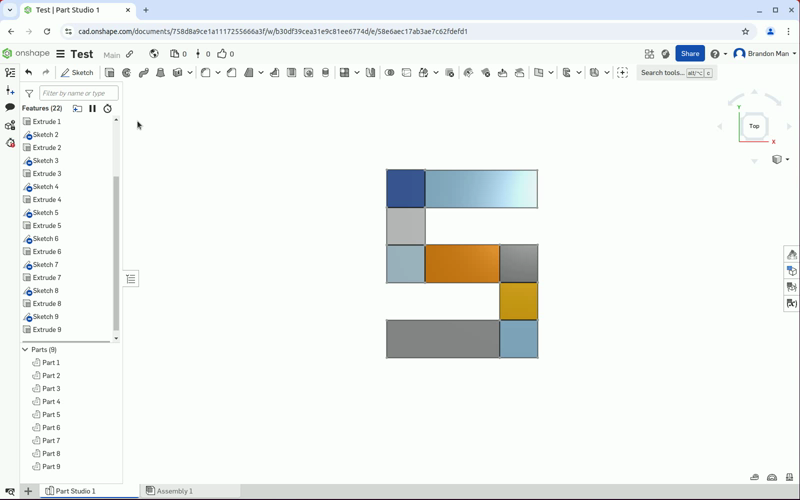
key(up, 3)
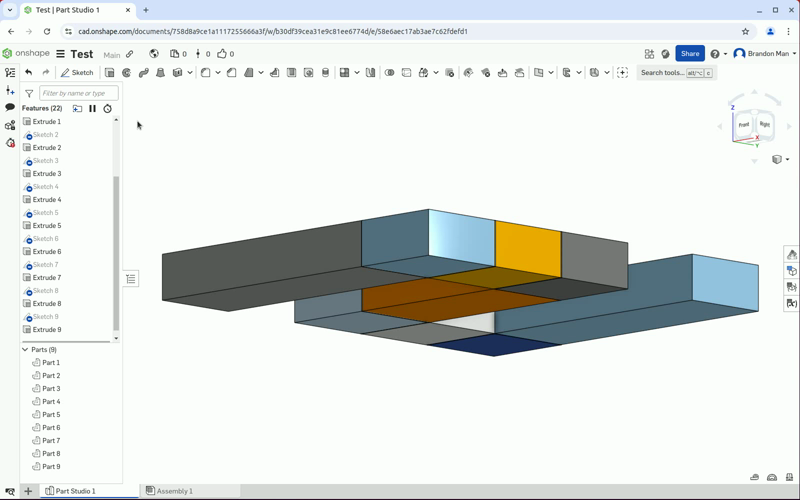
key(left, 3)
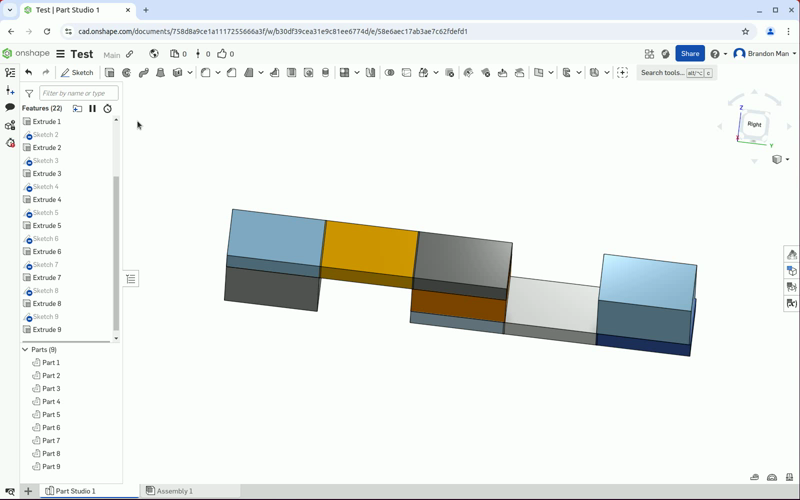
key(right, 3)
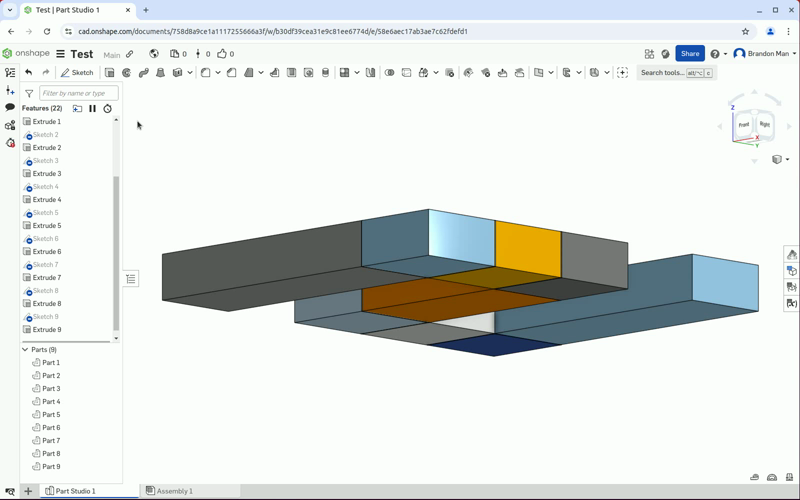
key(down, 3)
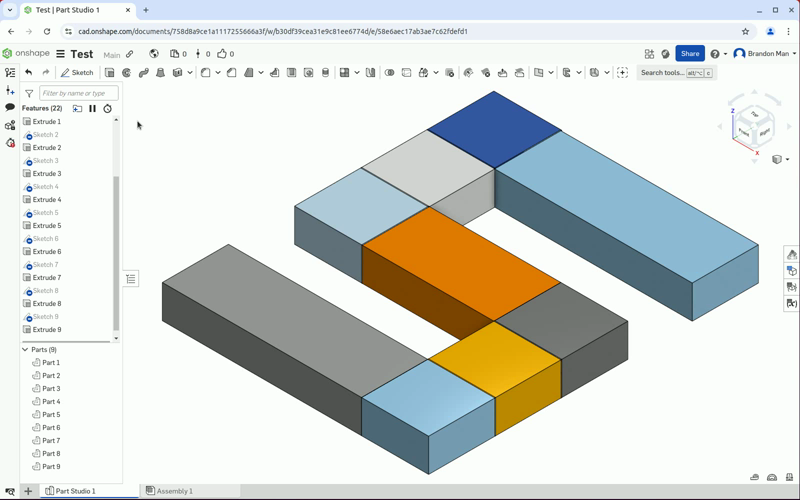
mouse_move(69, 111)
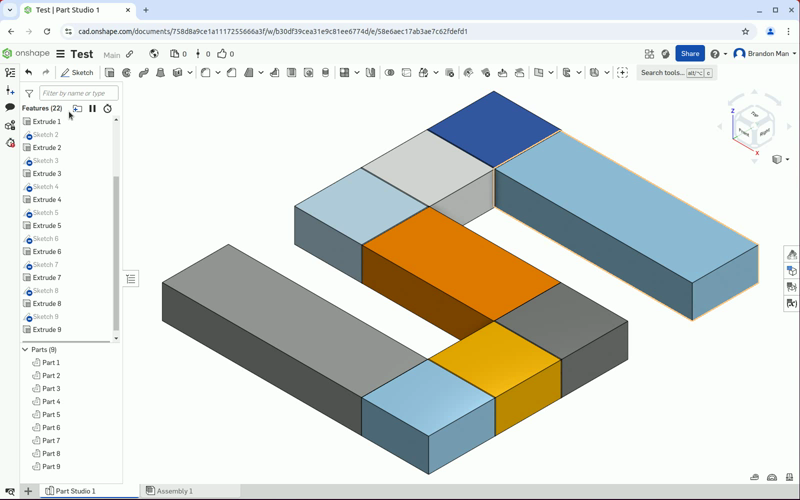
click(69, 111)